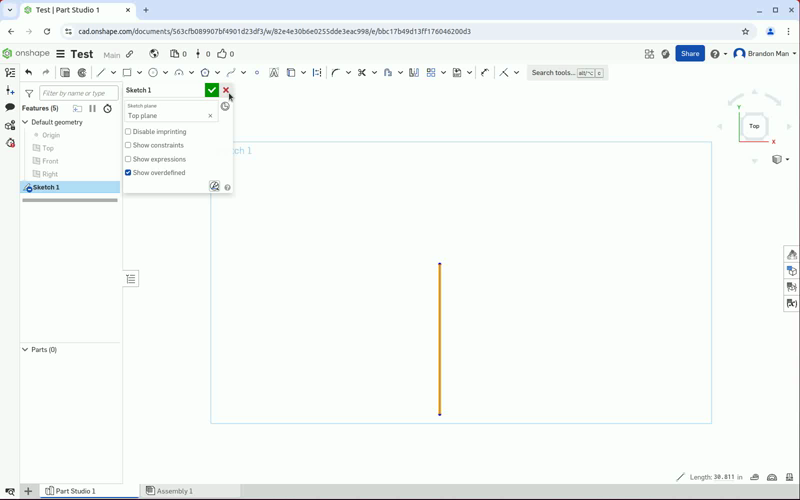
key(shift+h)
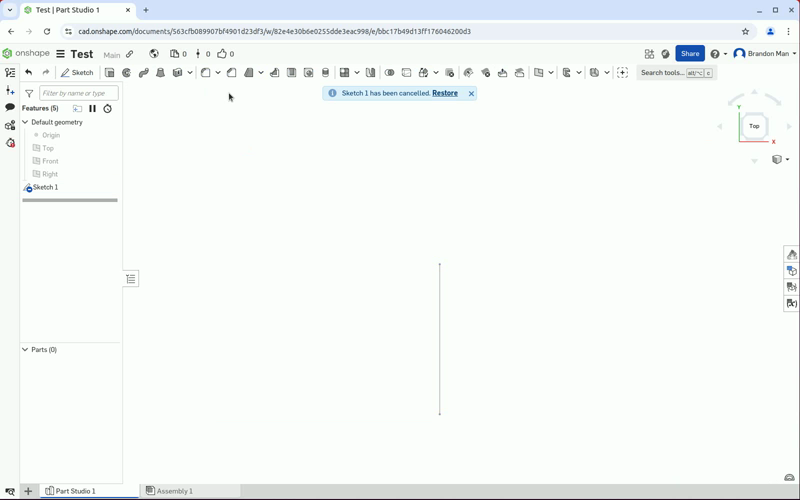
mouse_move(73, 352)
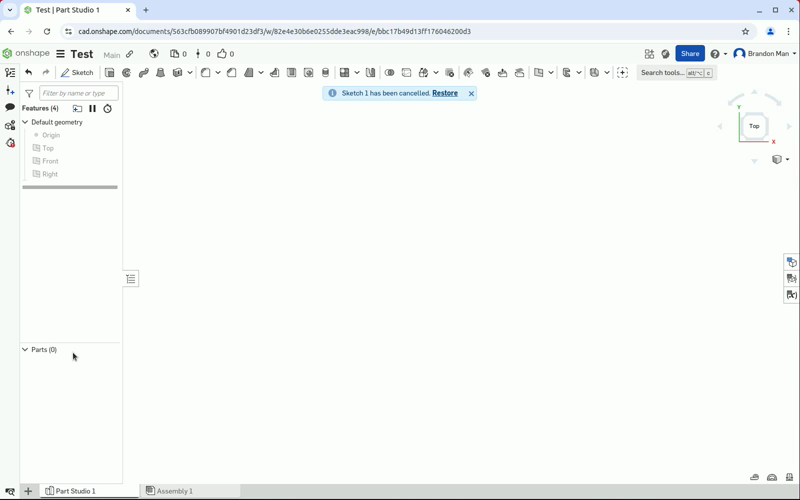
key(y)
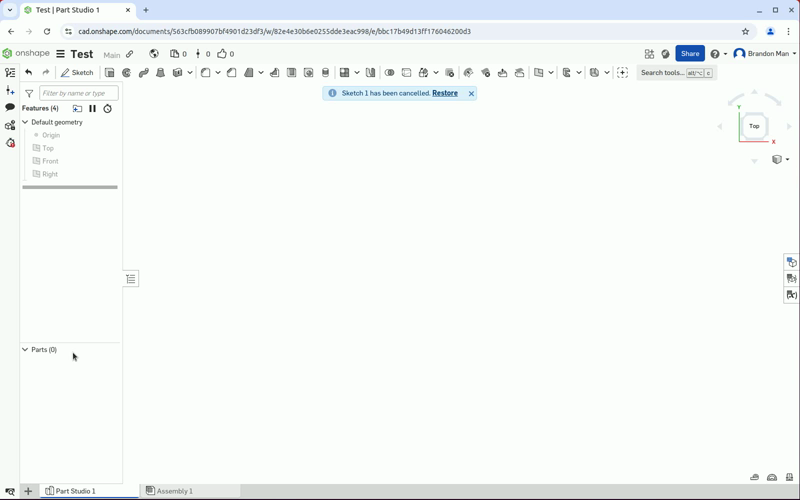
key(shift+p)
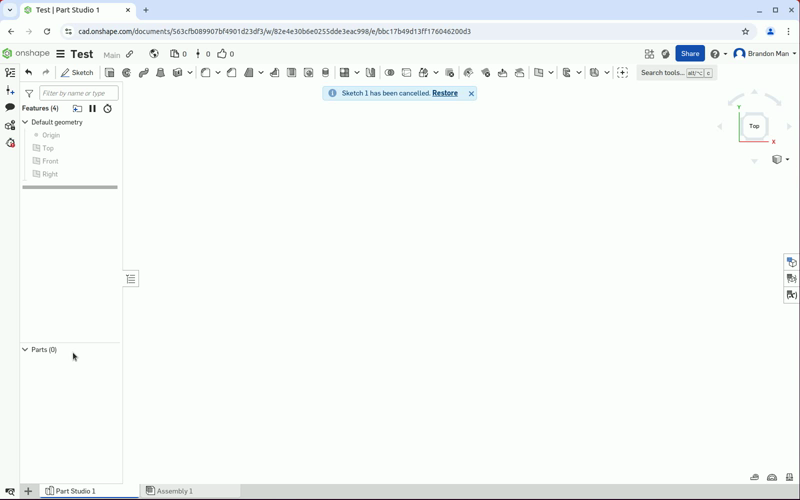
key(space)
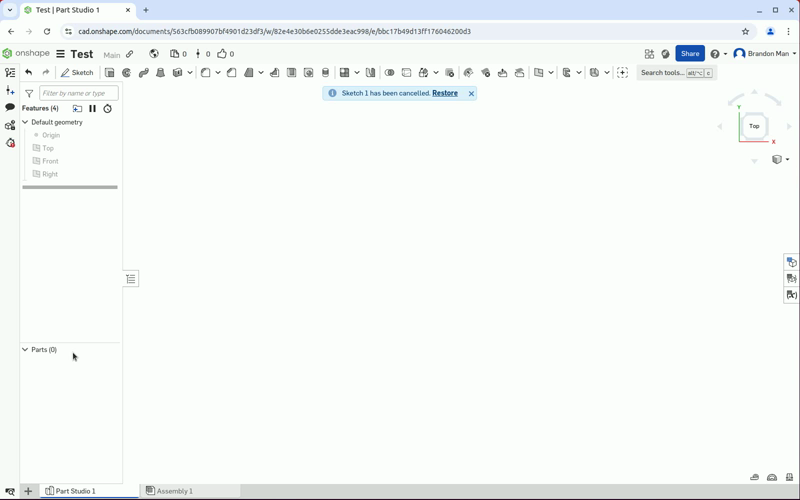
key_down(shift)
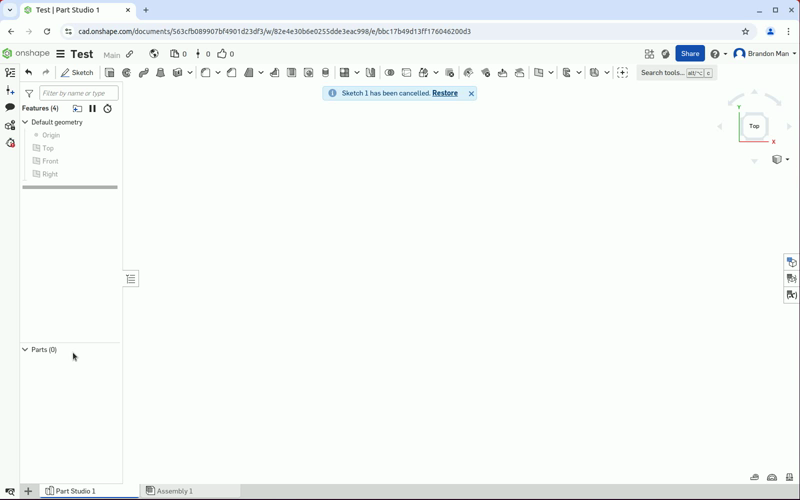
key(up)
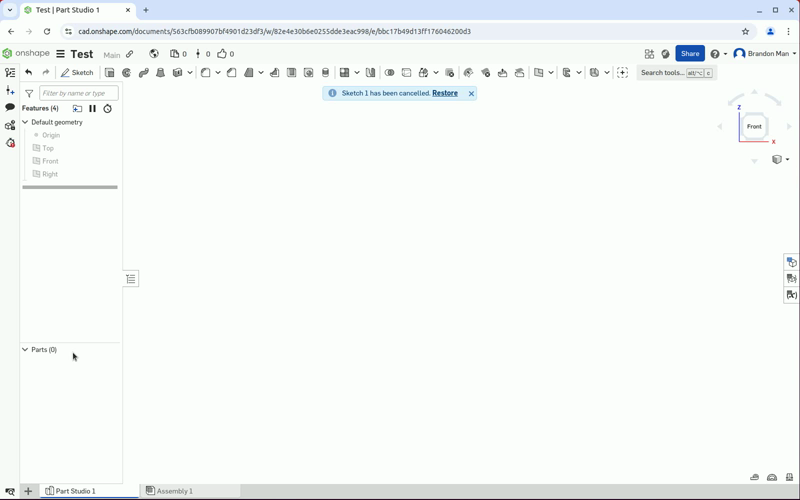
key_up(shift)
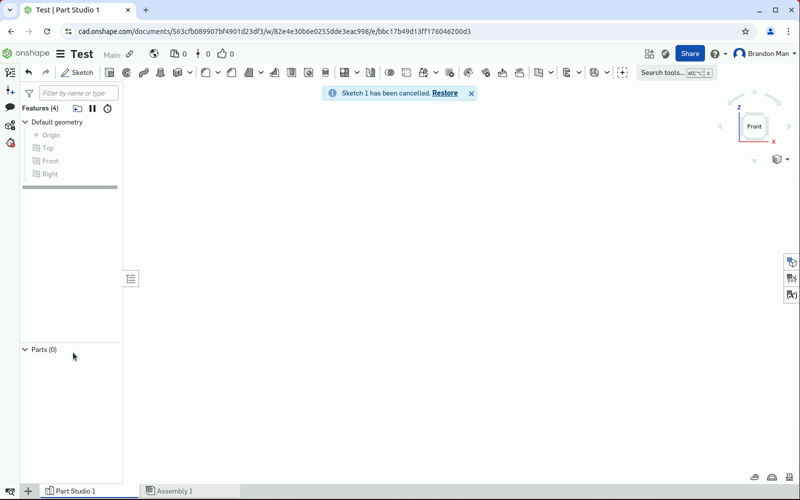
mouse_move(73, 352)
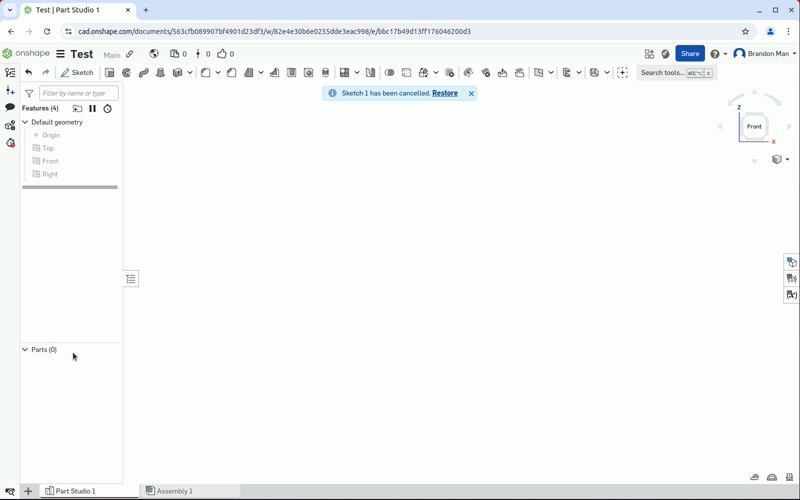
key(shift+y)
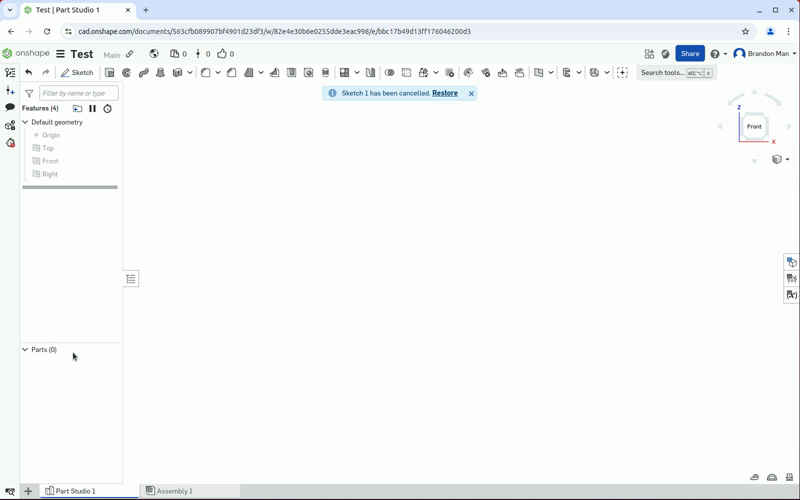
key(shift+s)
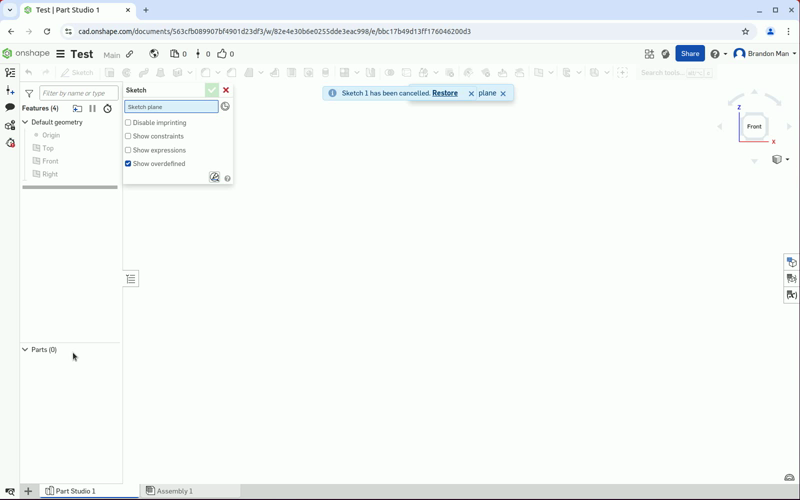
mouse_move(73, 163)
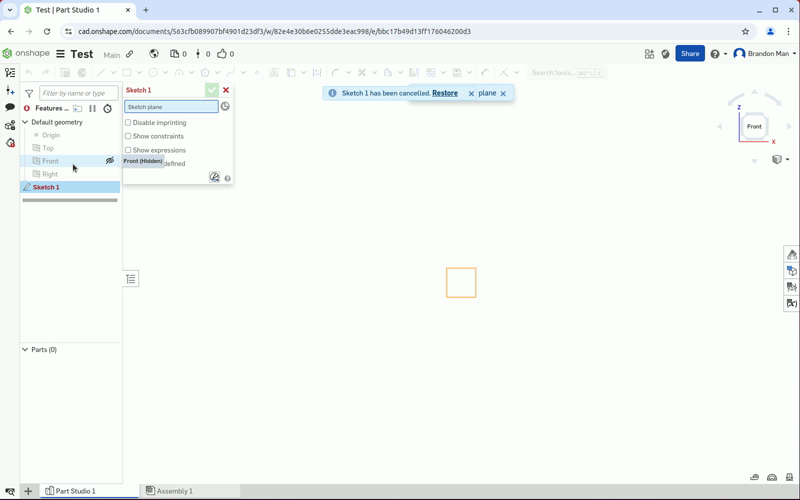
click(73, 163)
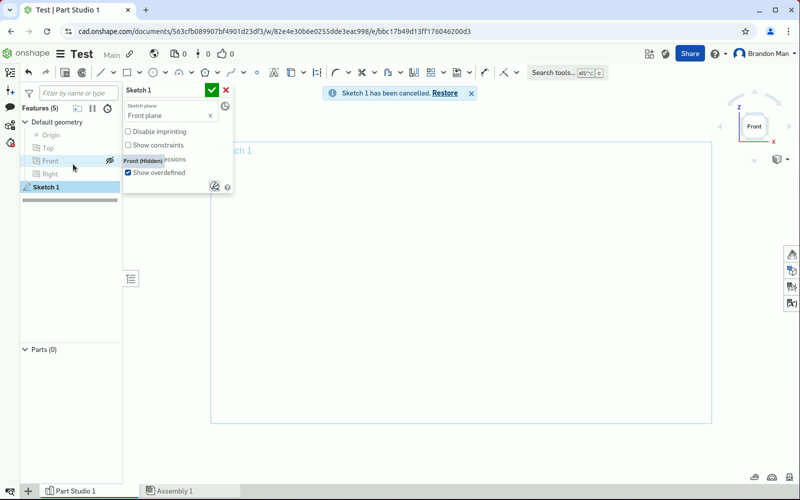
mouse_move(73, 352)
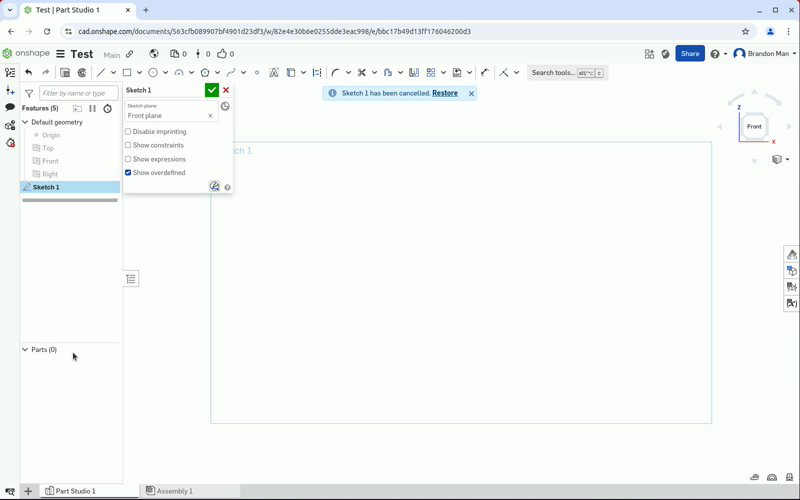
key(y)
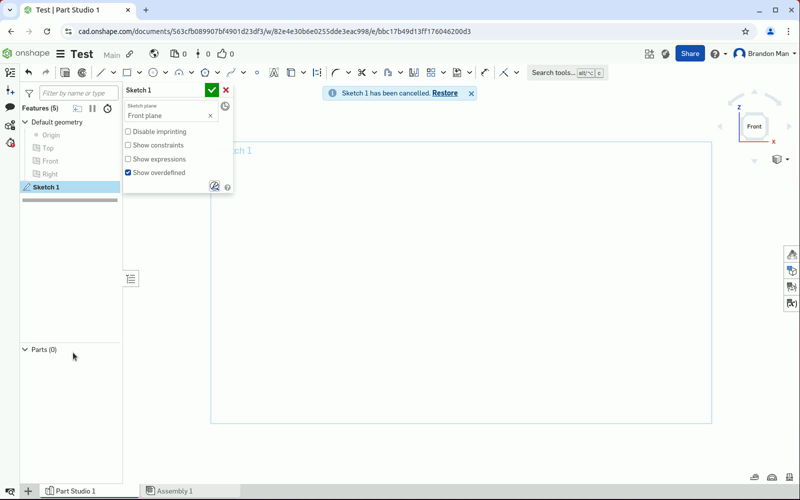
key(l)
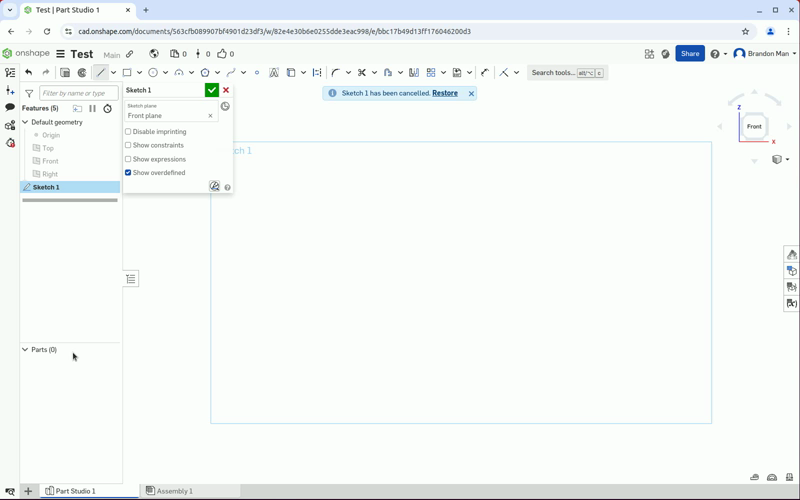
key_down(shift)
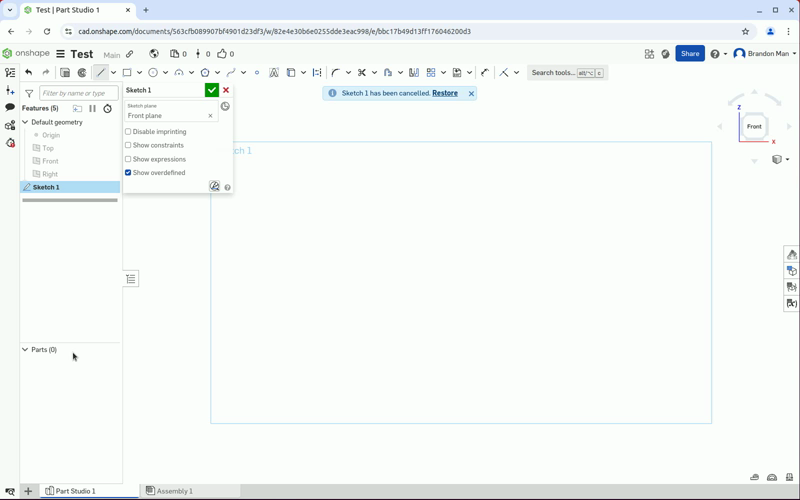
mouse_move(365, 395)
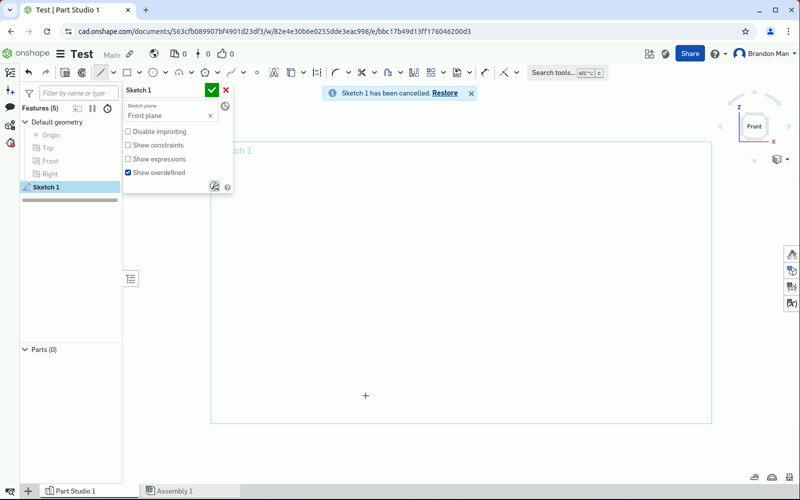
click(365, 395)
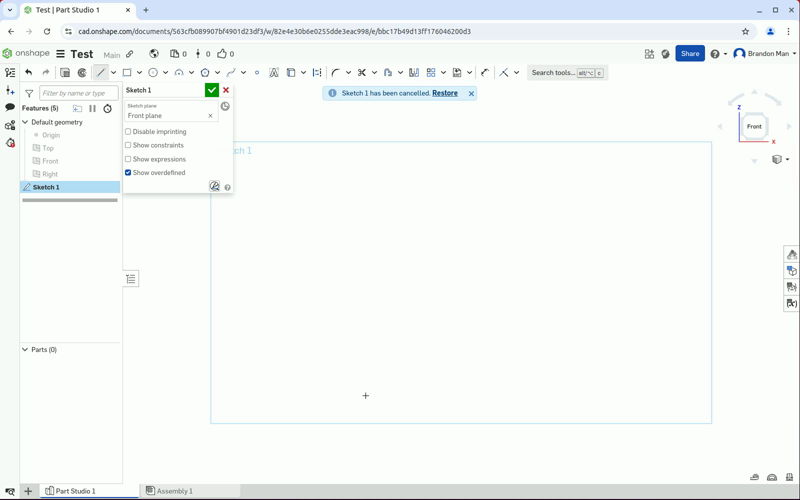
key_up(shift)
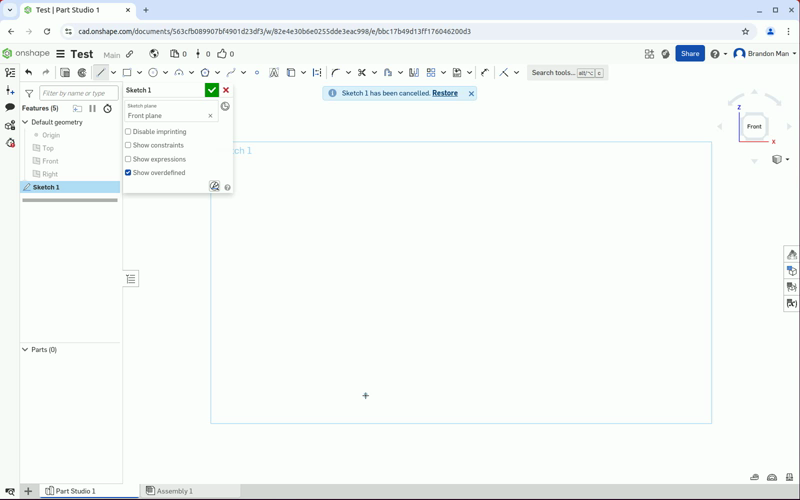
key_down(shift)
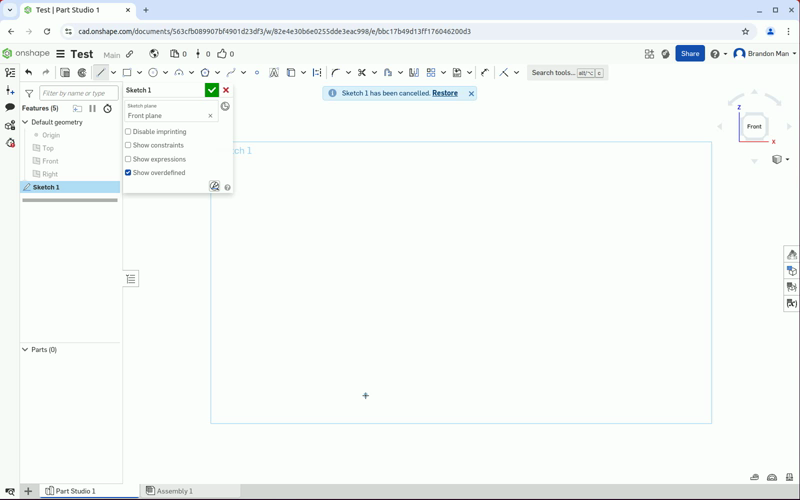
mouse_move(395, 395)
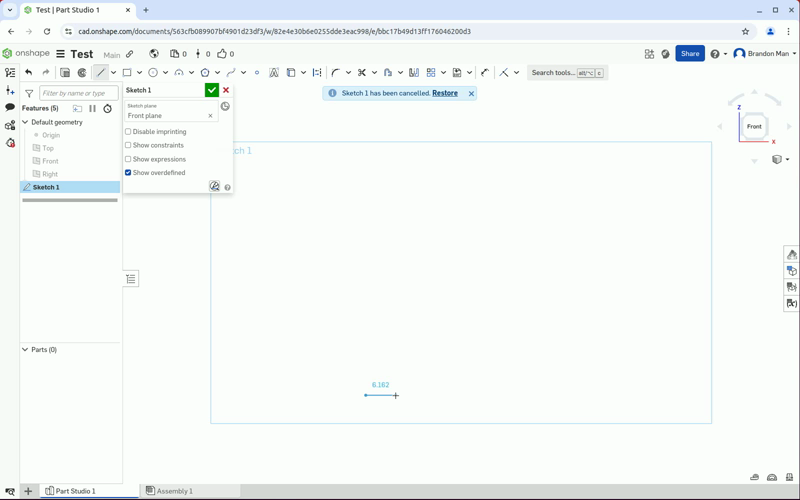
mouse_move(413, 395)
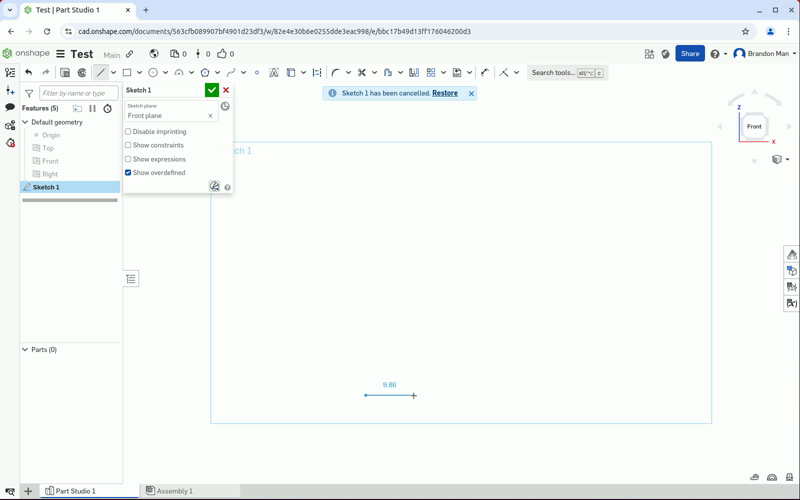
click(413, 395)
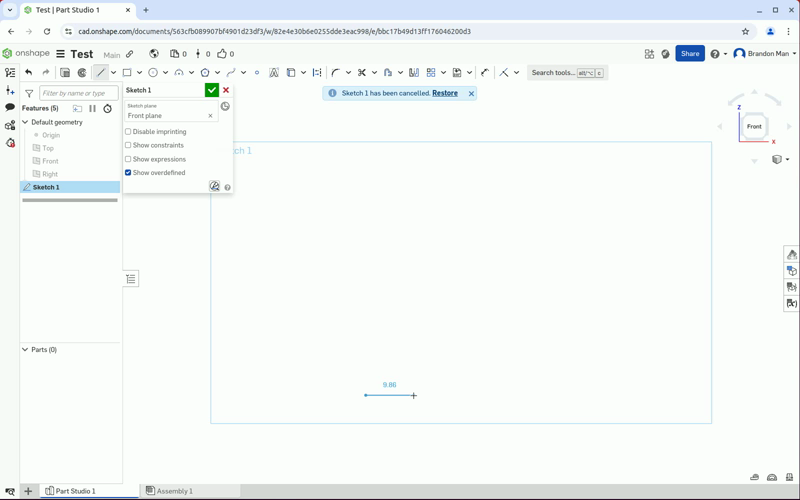
key_up(shift)
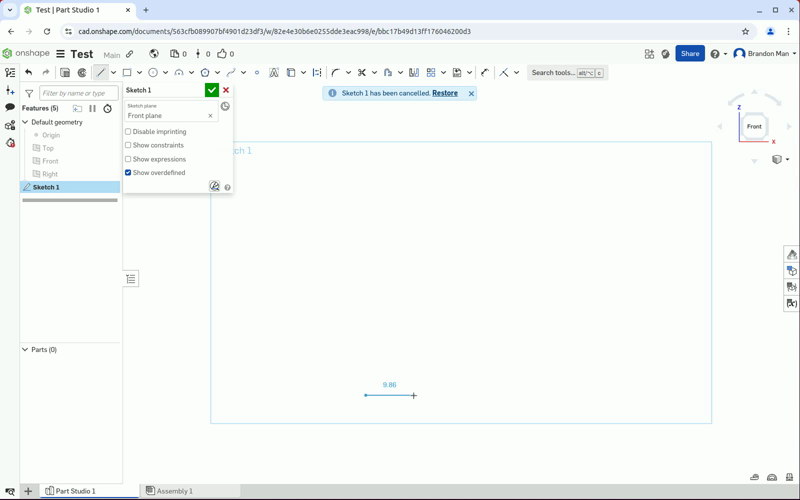
key_down(shift)
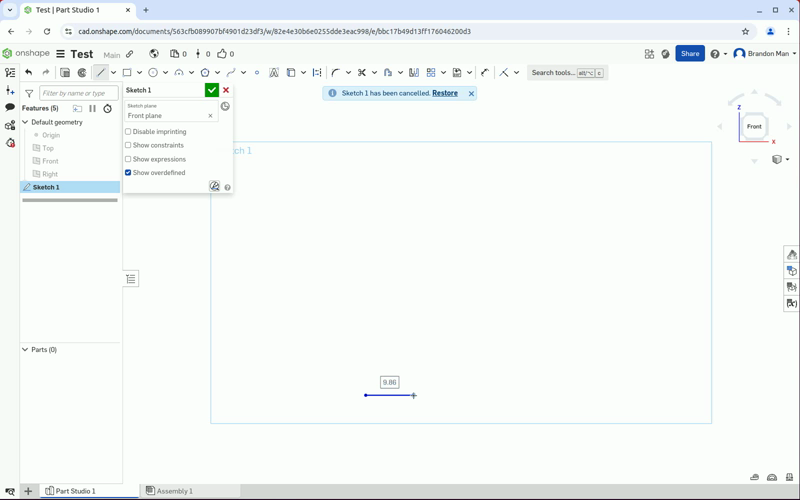
mouse_move(413, 300)
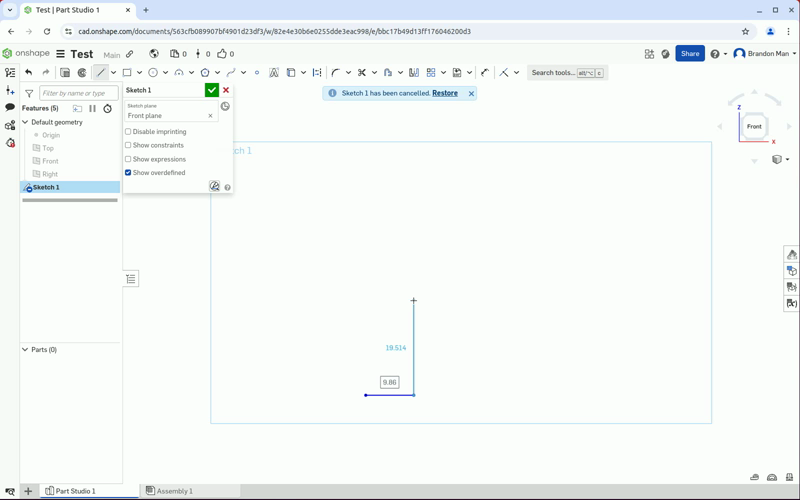
click(413, 300)
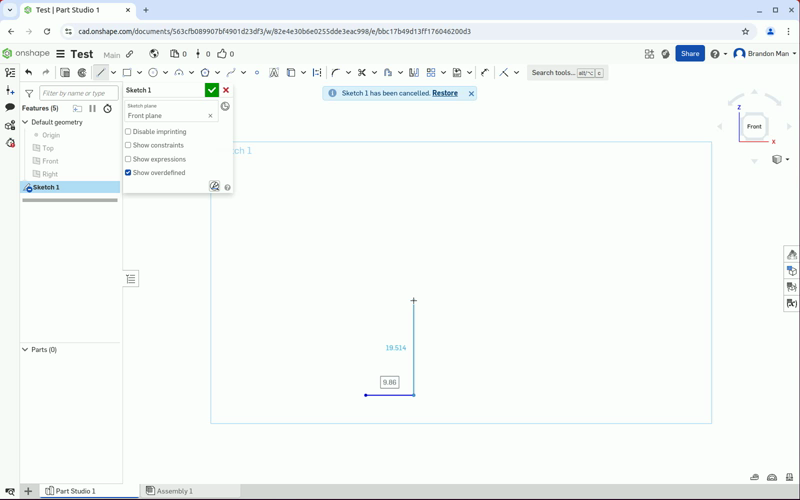
key_up(shift)
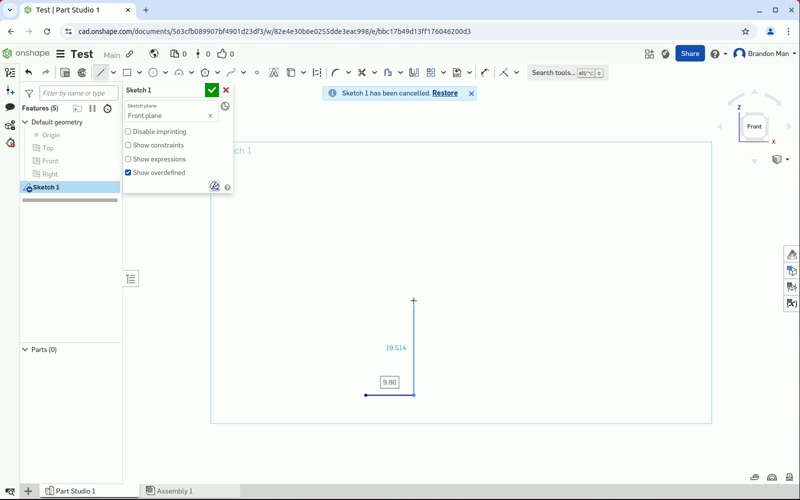
key_down(shift)
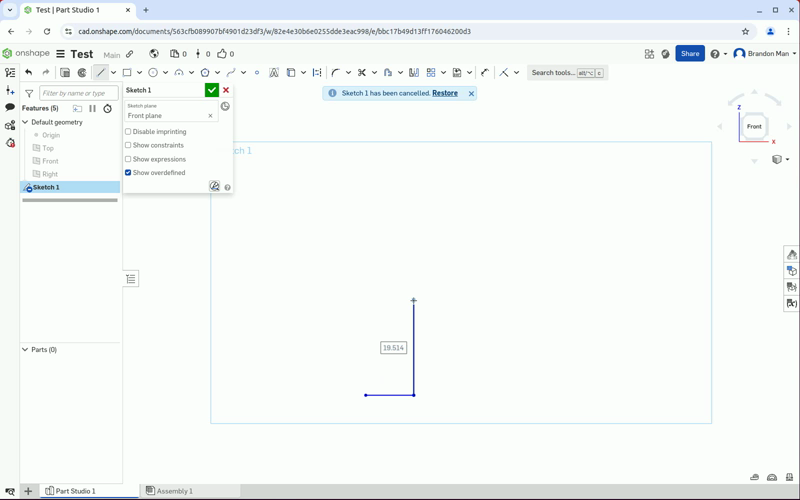
mouse_move(444, 300)
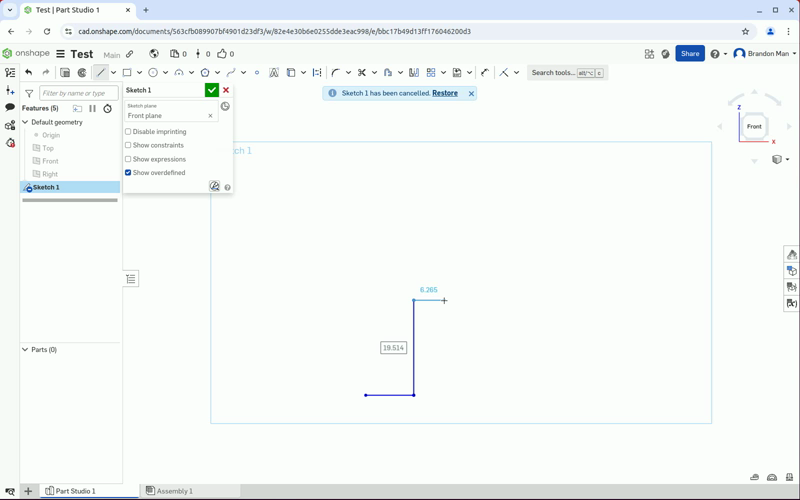
mouse_move(365, 300)
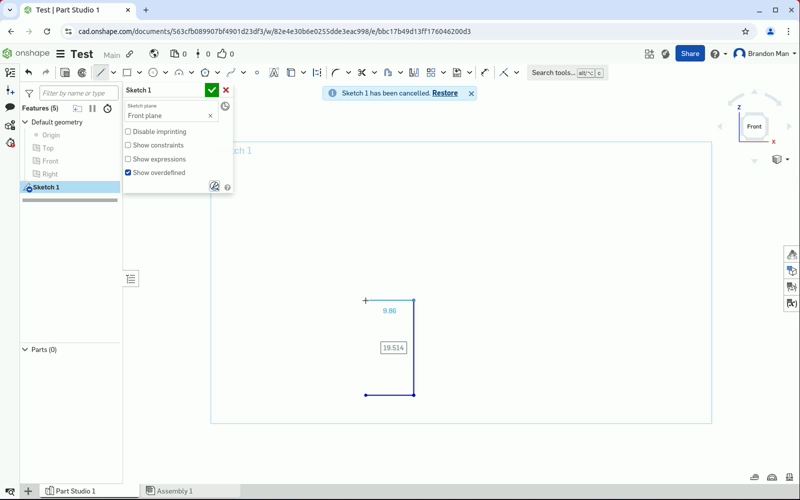
click(365, 300)
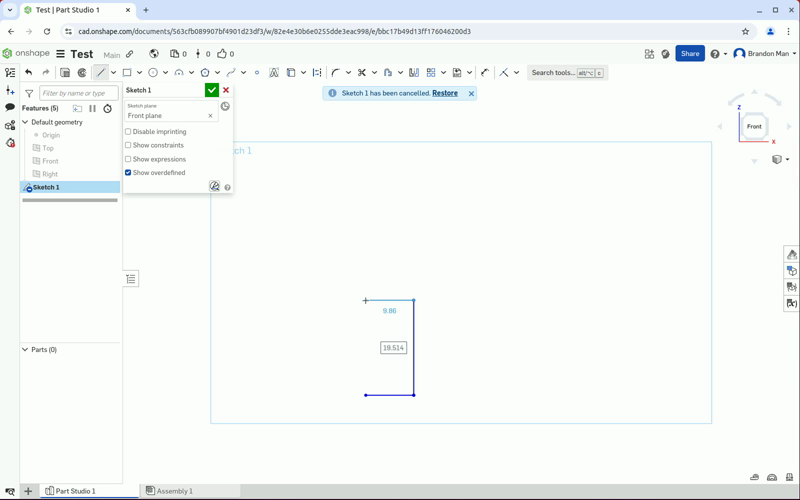
key_up(shift)
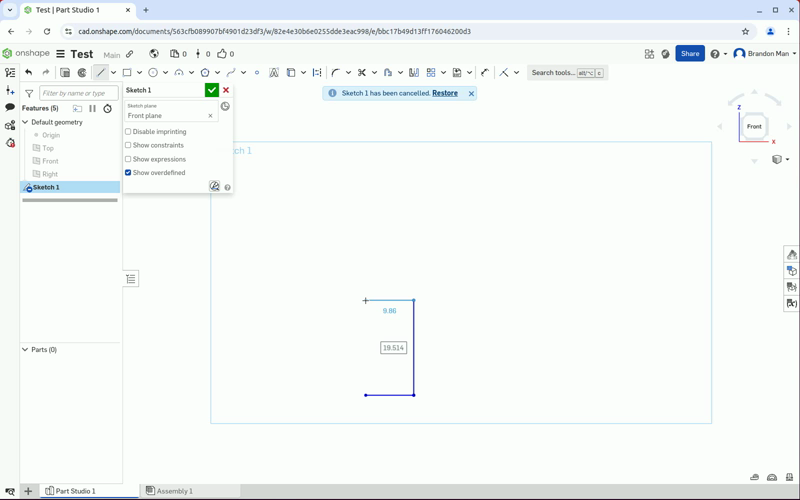
key_down(shift)
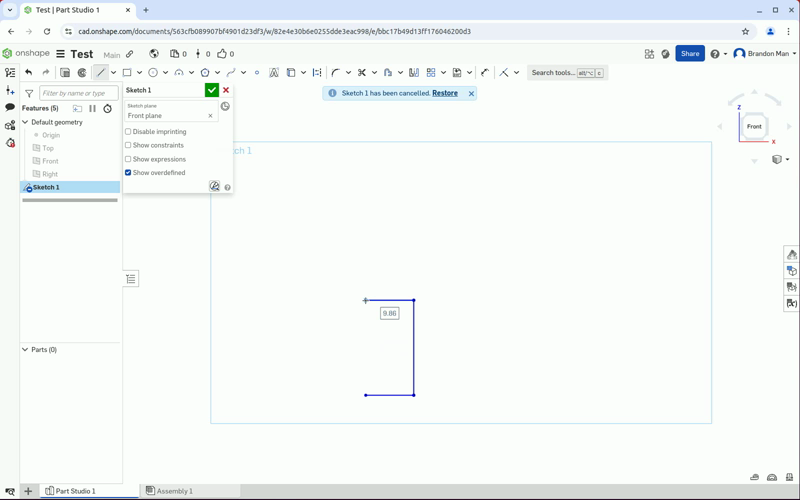
mouse_move(365, 395)
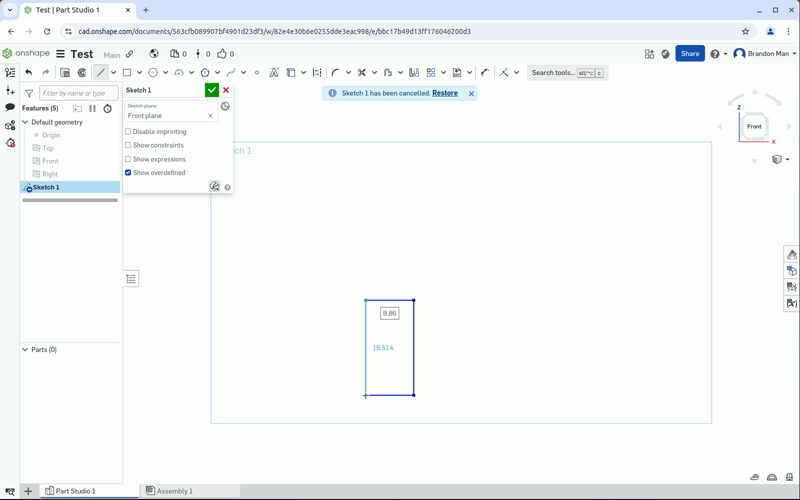
key_up(shift)
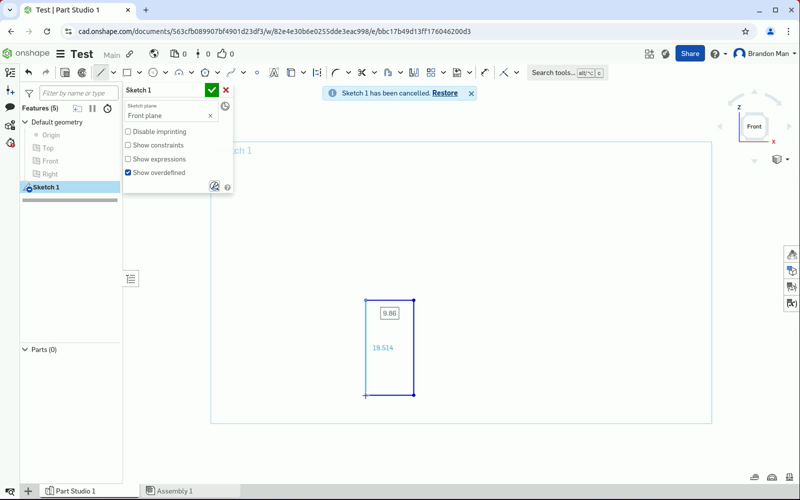
click(365, 395)
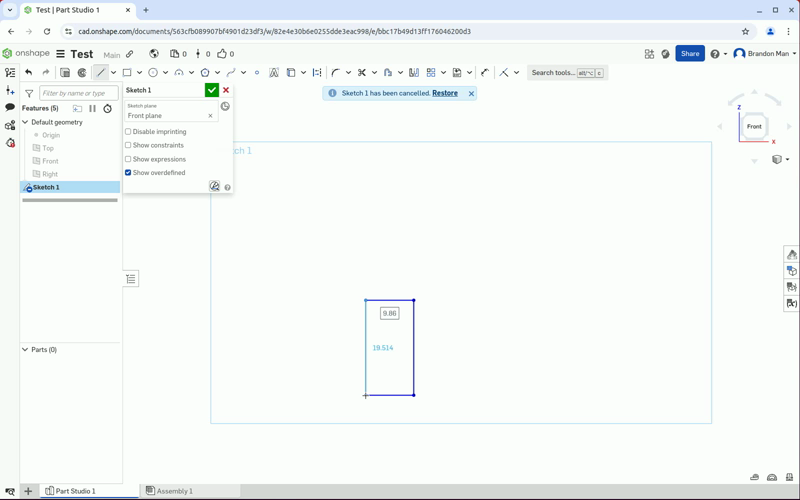
key(esc)
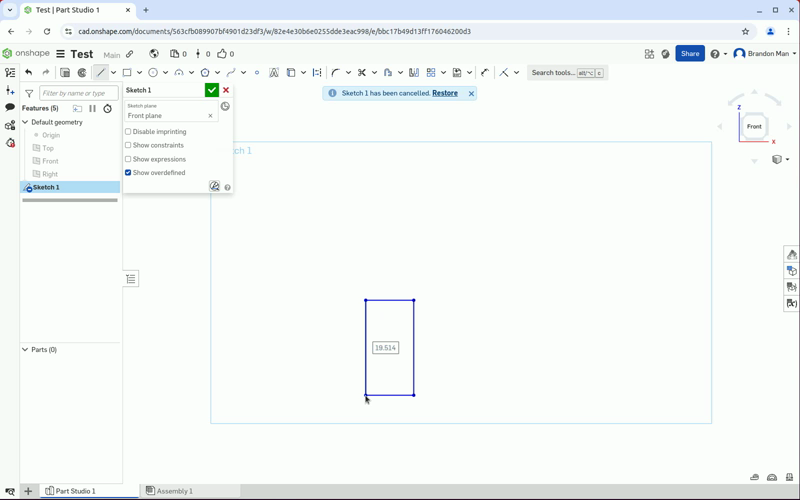
mouse_move(402, 307)
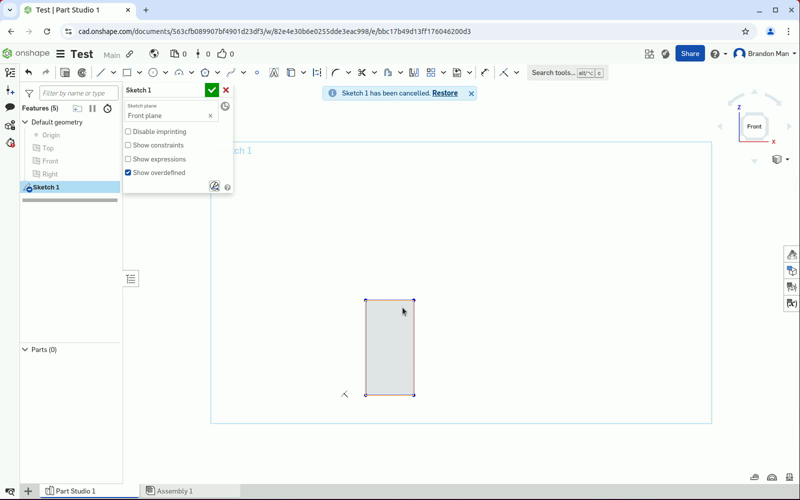
click(402, 307)
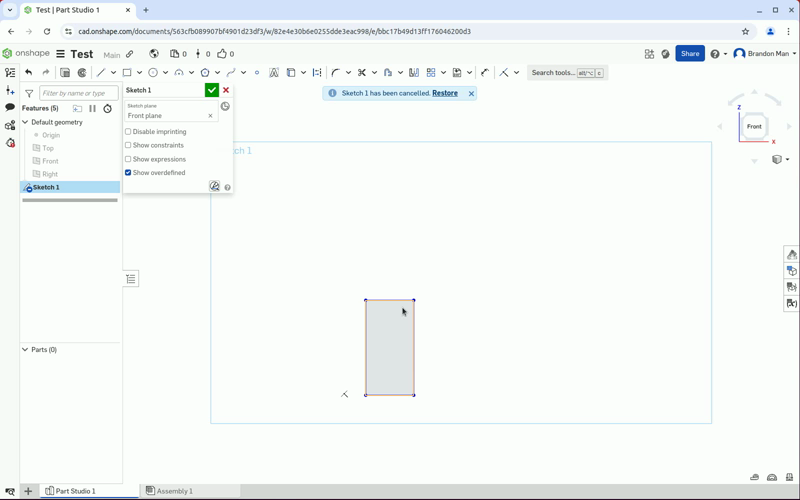
mouse_move(73, 352)
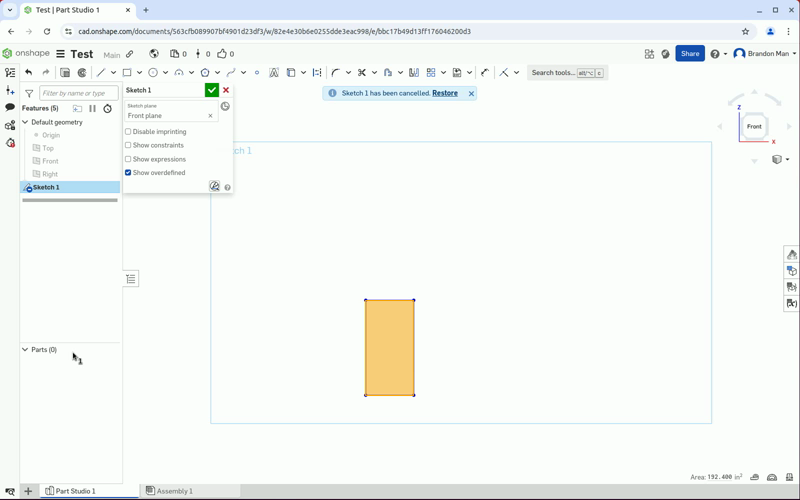
key(shift+y)
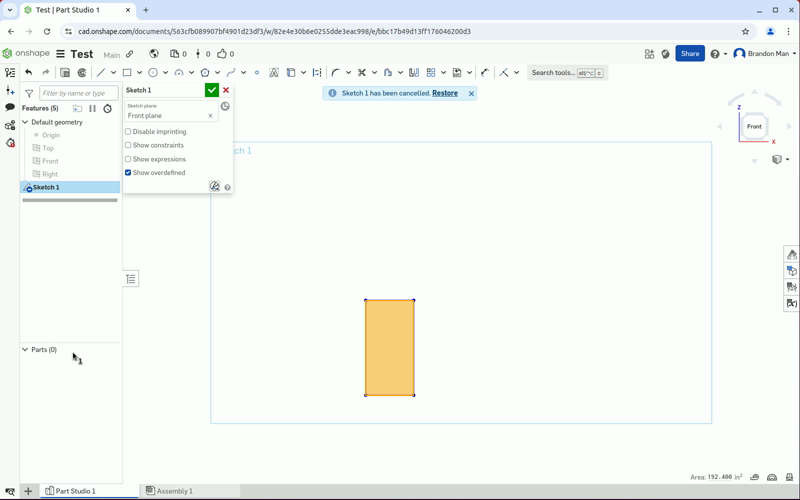
key(shift+e)
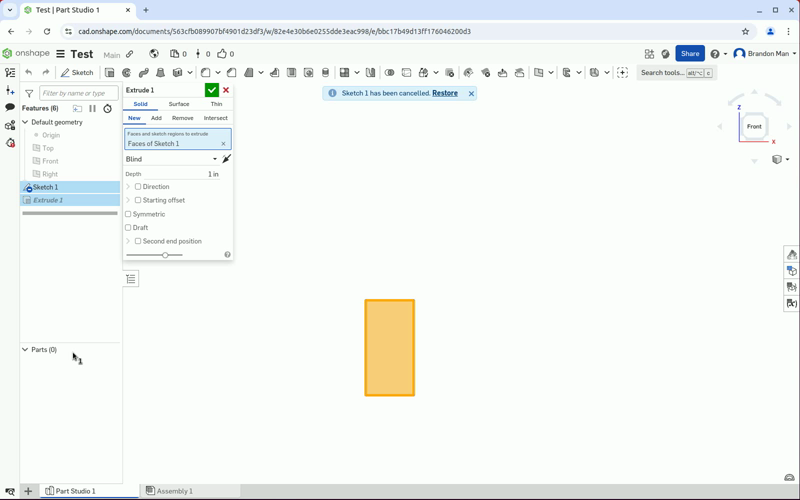
mouse_move(143, 106)
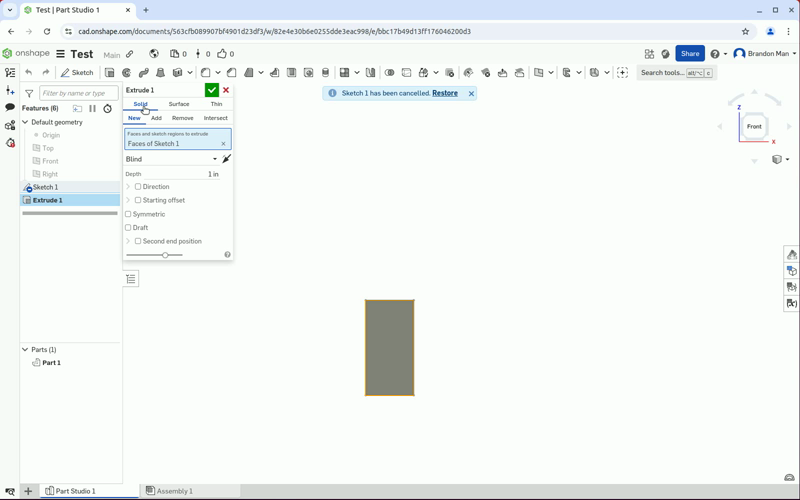
click(143, 106)
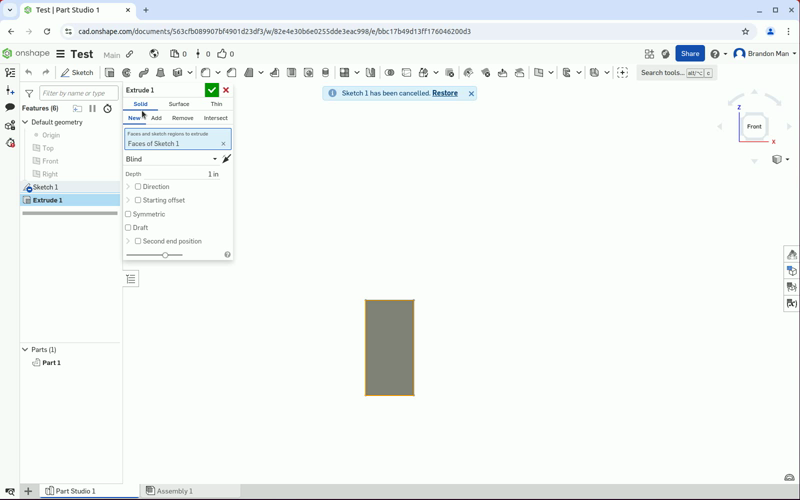
mouse_move(137, 120)
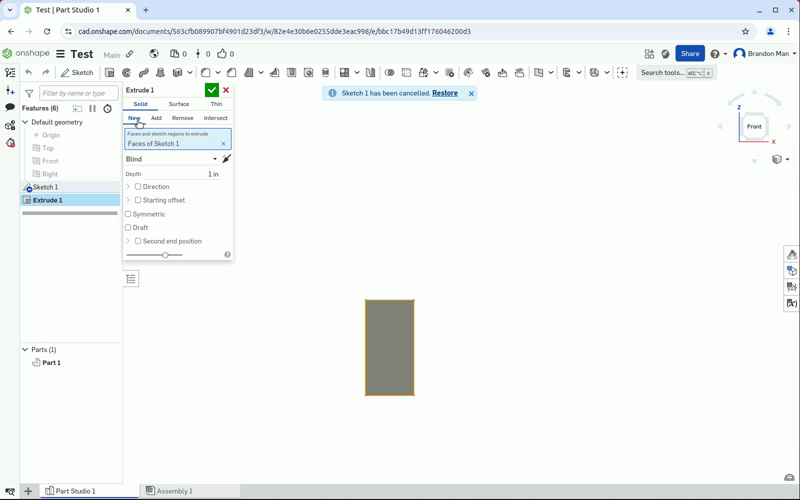
click(137, 120)
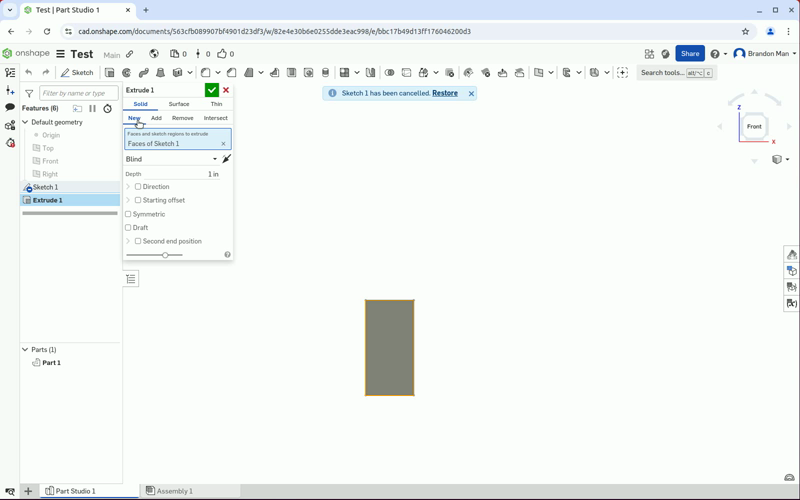
key(tab, 4)
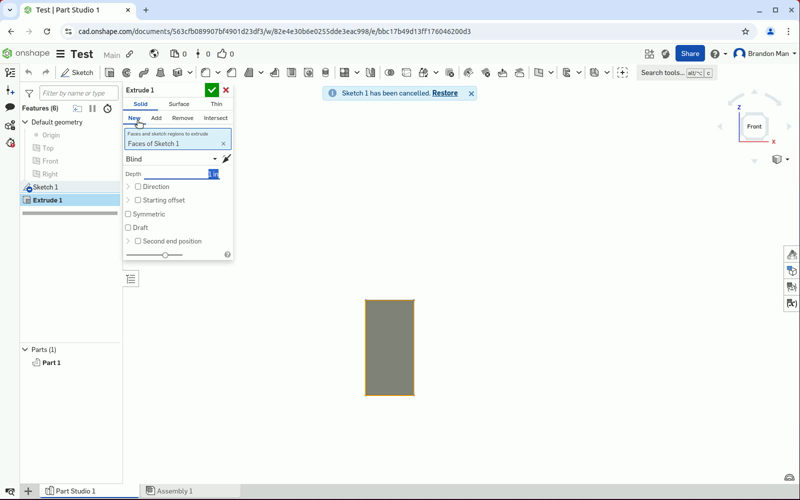
text(7.221)
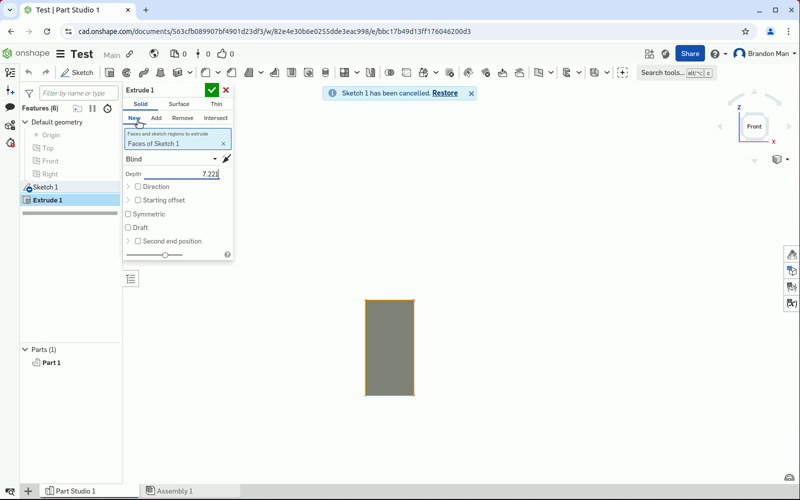
key(enter)
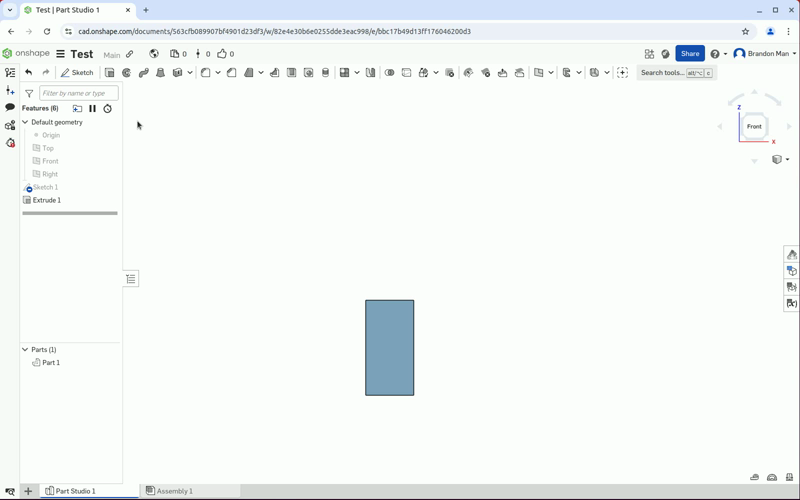
key(shift+h)
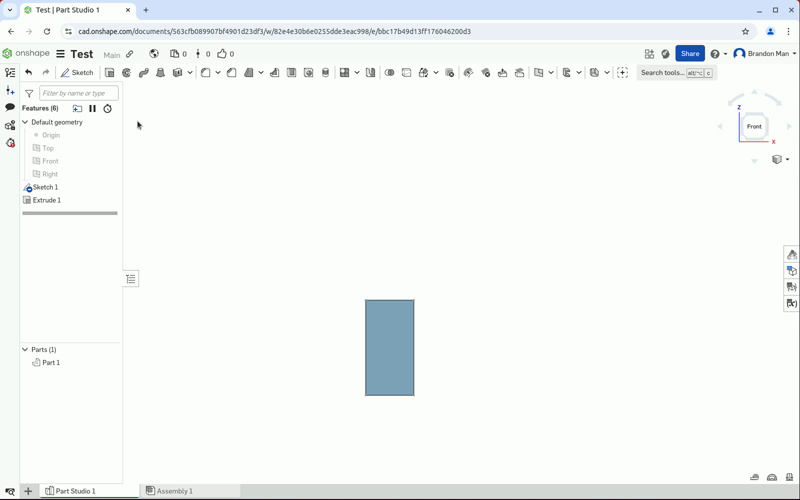
key(shift+h)
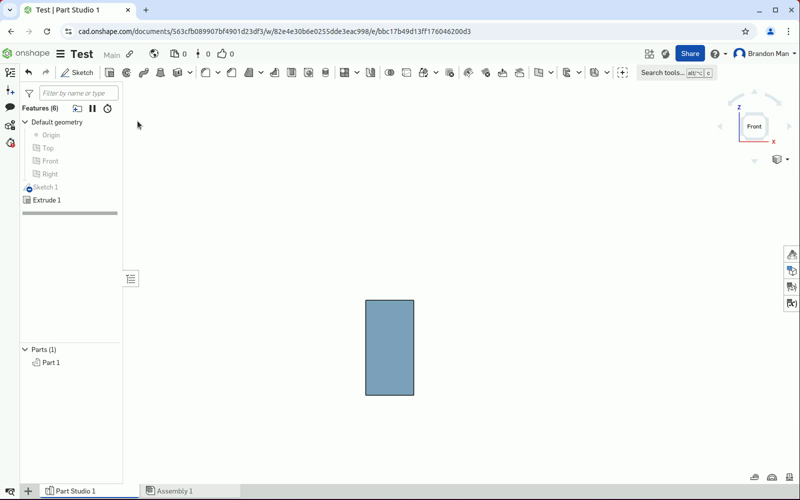
mouse_move(73, 189)
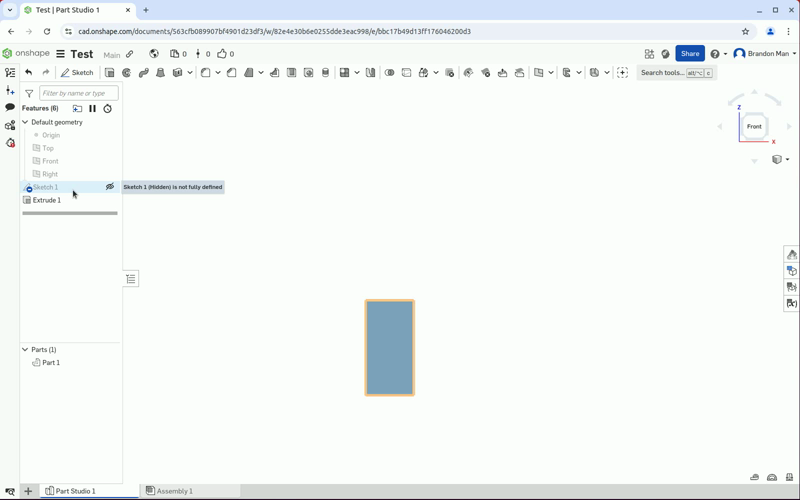
click(73, 189)
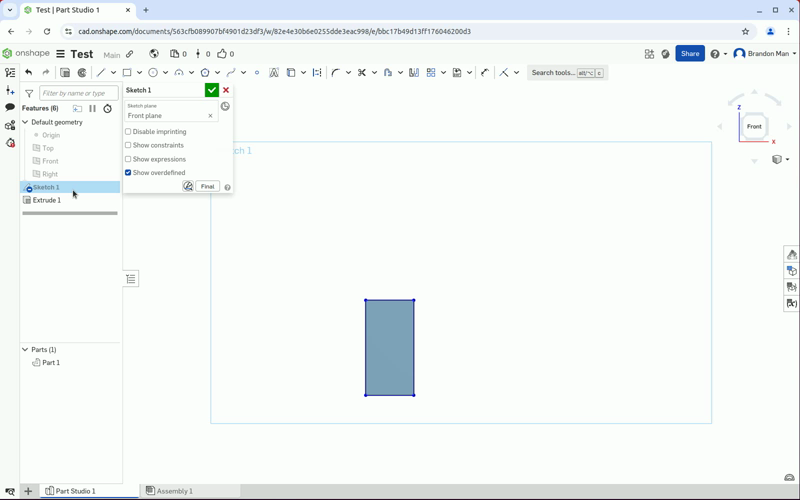
mouse_move(229, 92)
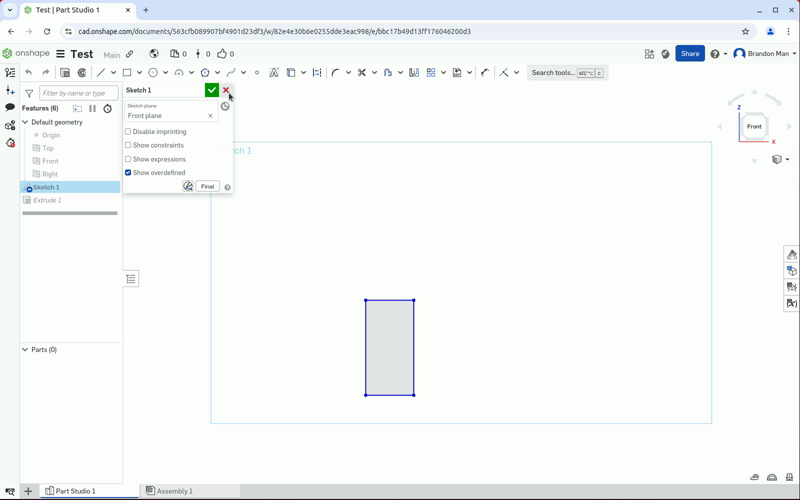
click(229, 92)
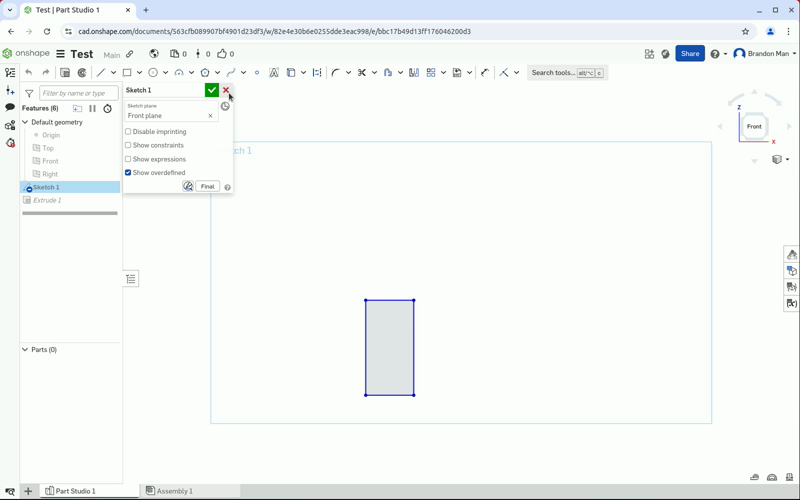
key(shift+s)
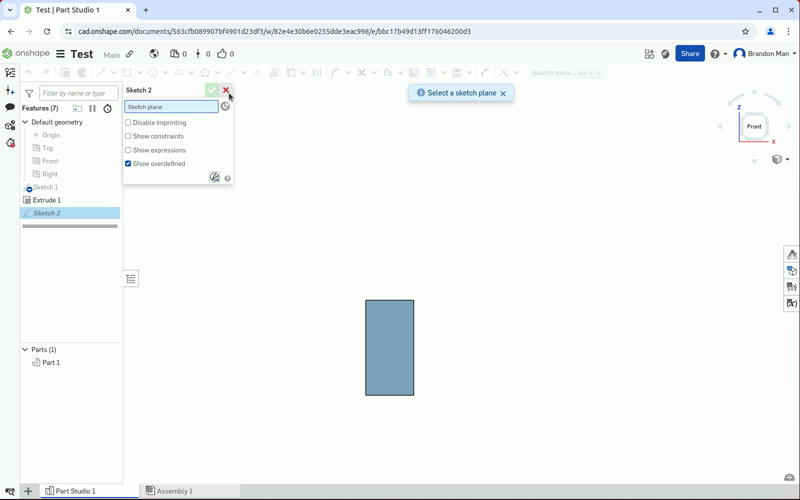
mouse_move(73, 163)
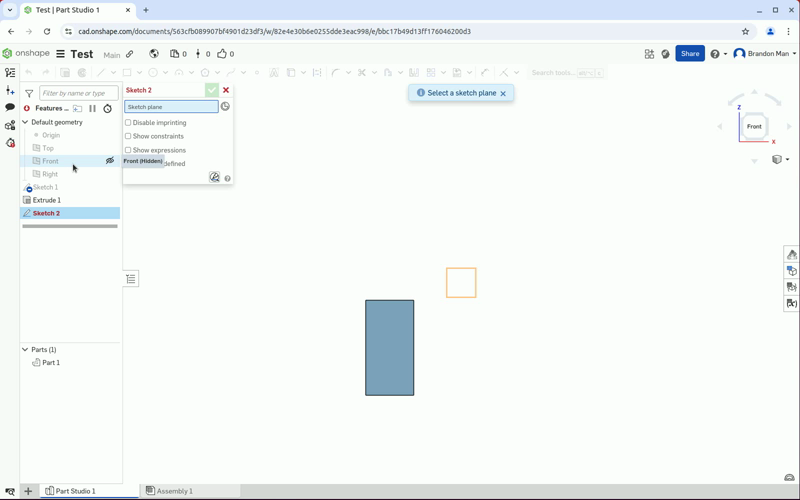
click(73, 163)
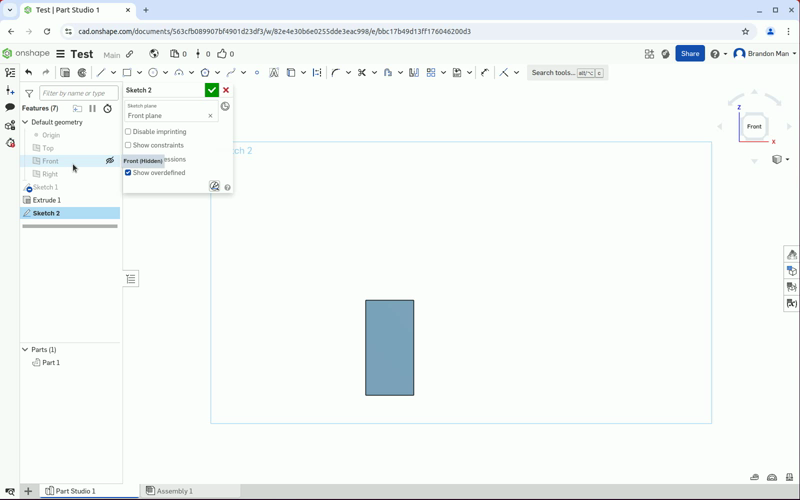
mouse_move(73, 352)
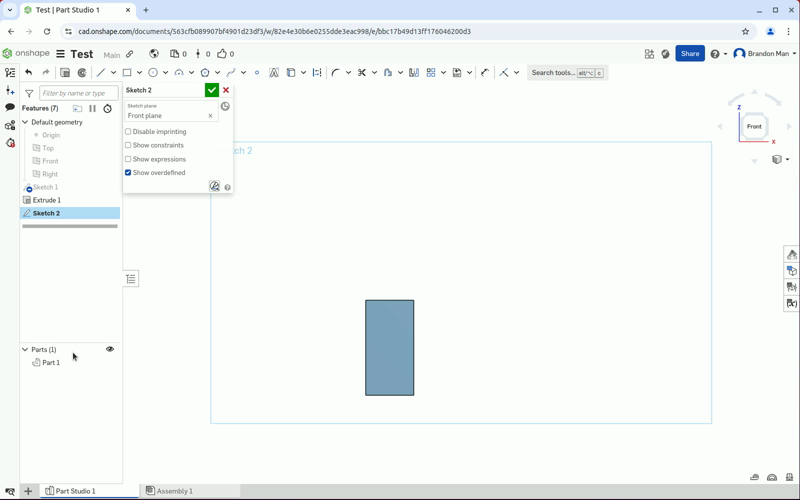
key(y)
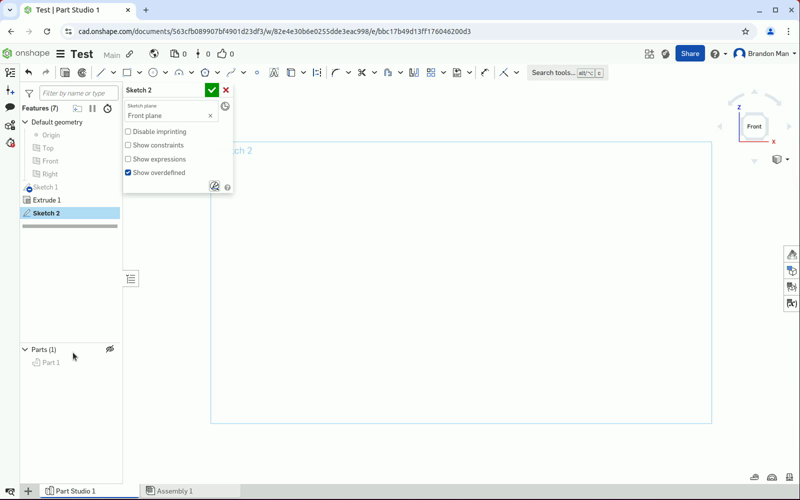
key(l)
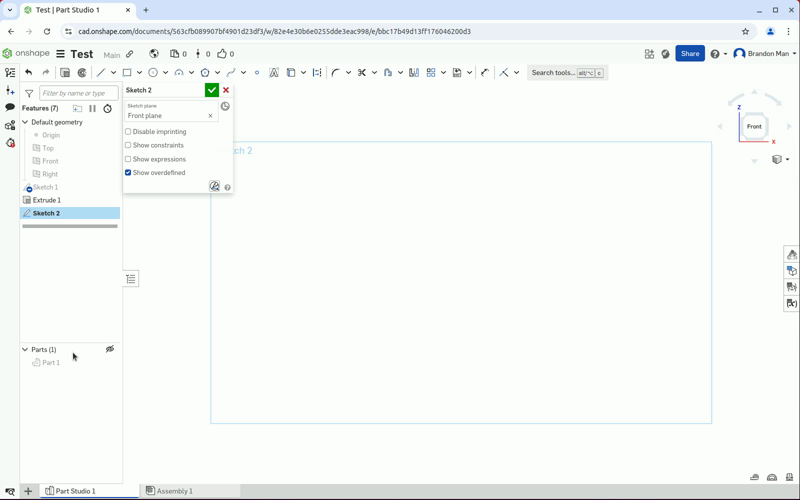
key_down(shift)
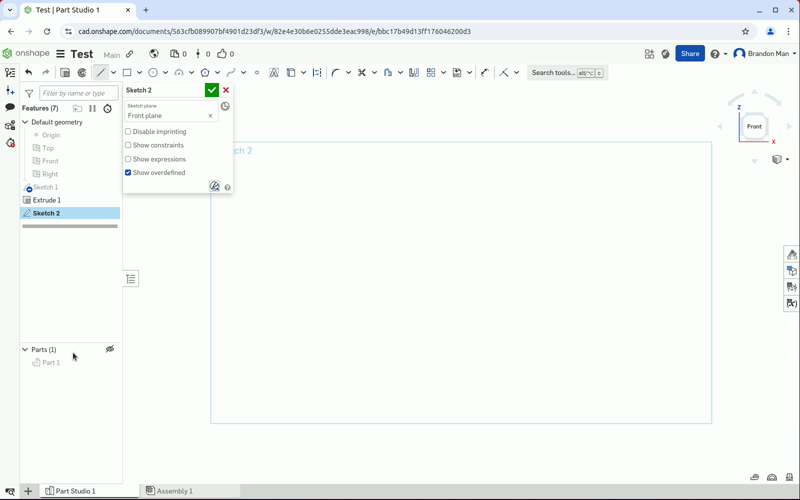
mouse_move(507, 265)
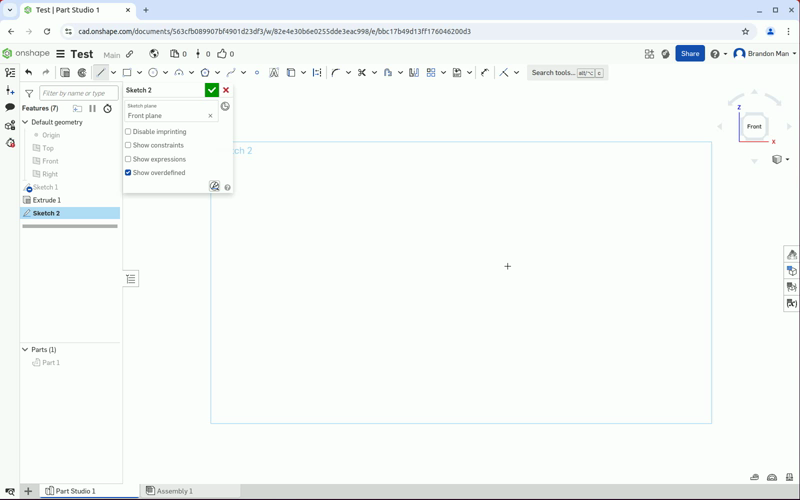
click(507, 265)
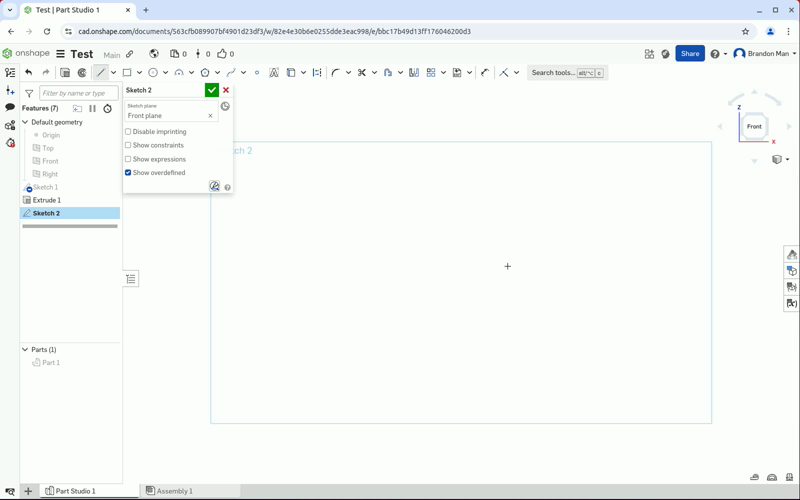
key_up(shift)
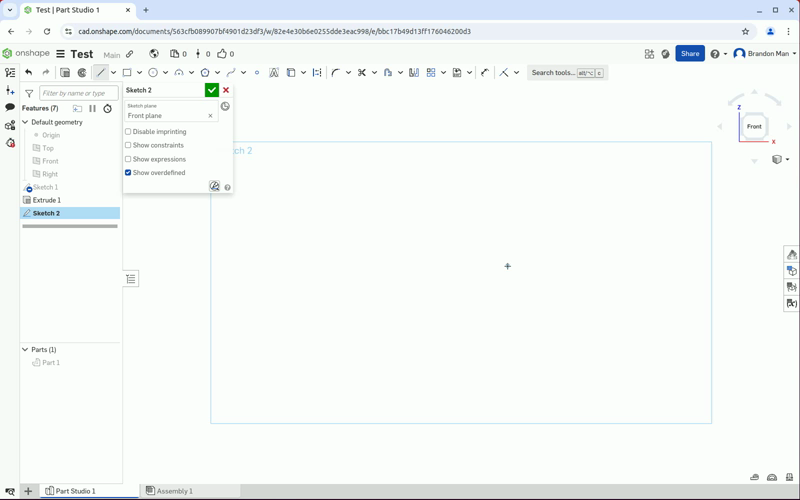
key_down(shift)
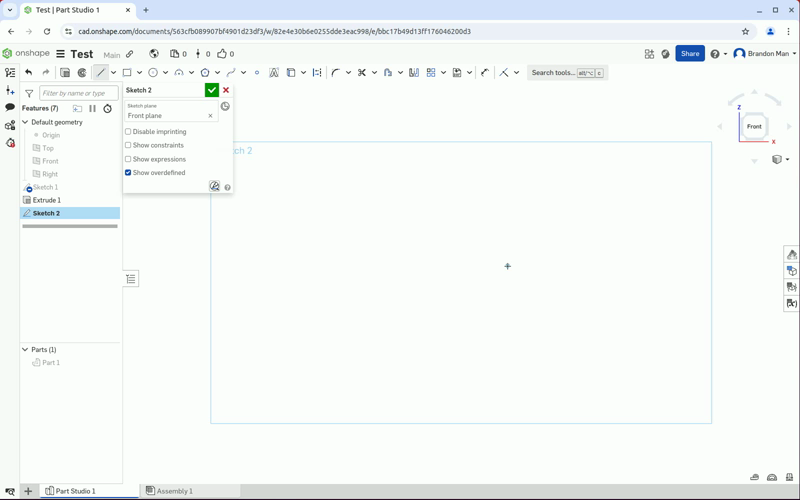
mouse_move(537, 265)
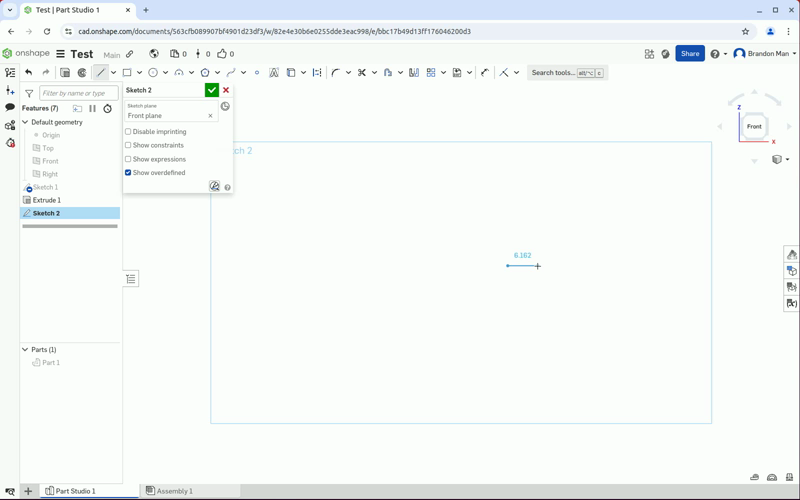
mouse_move(555, 265)
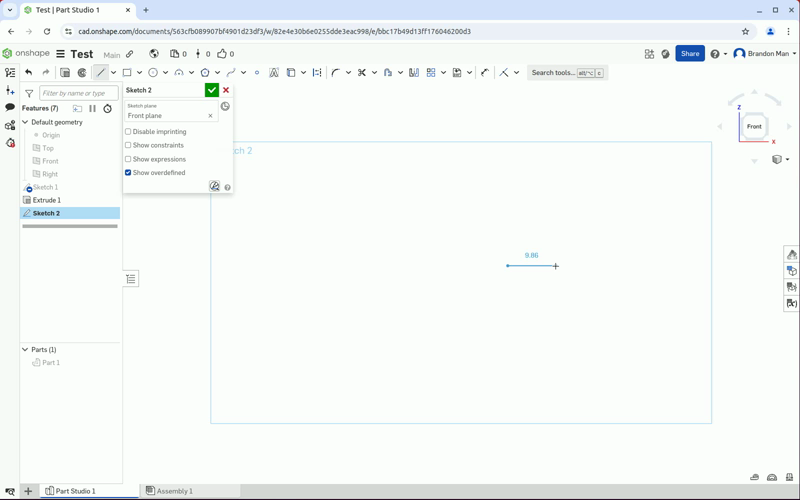
click(555, 265)
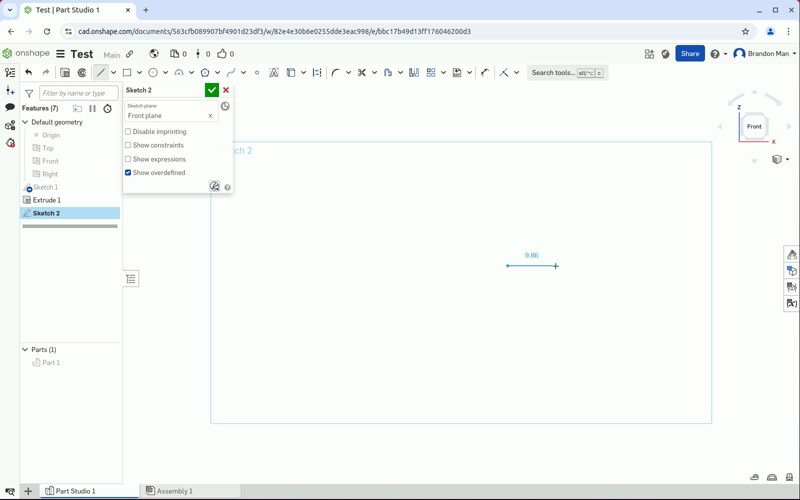
key_up(shift)
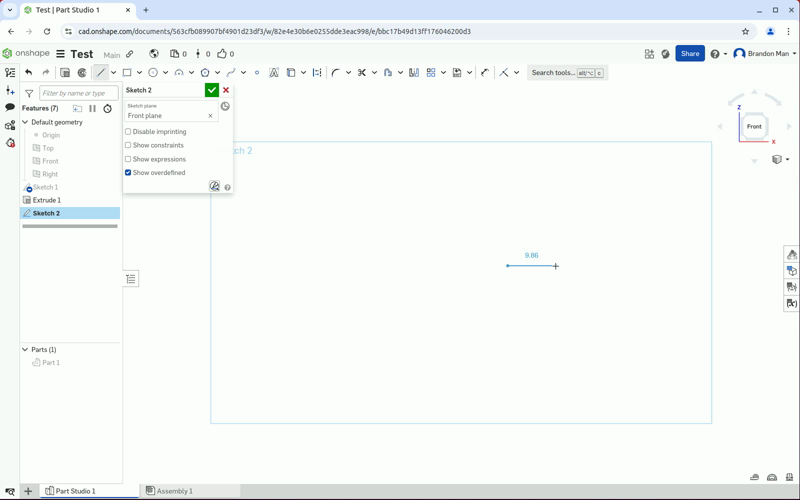
key_down(shift)
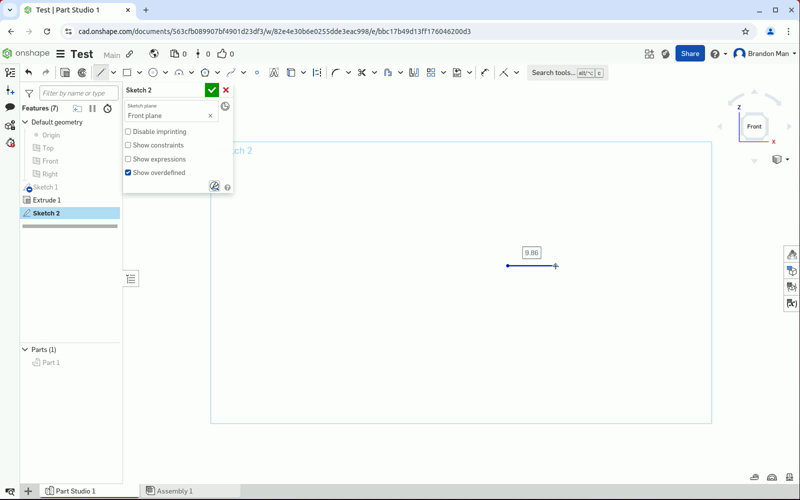
mouse_move(555, 170)
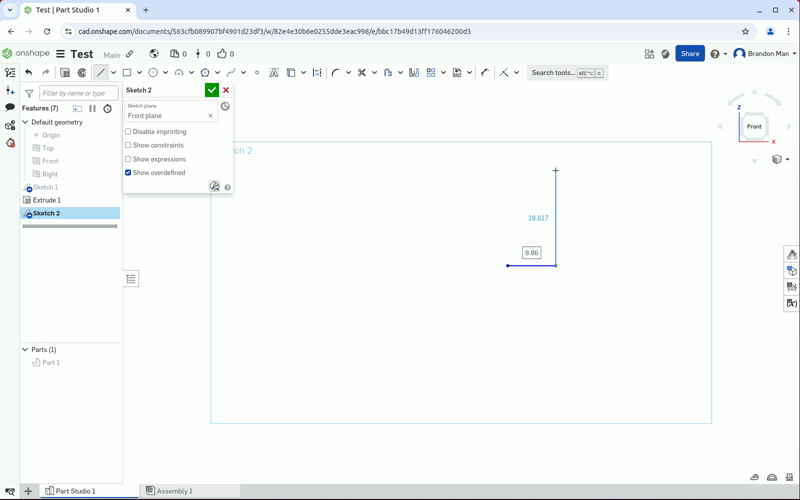
click(555, 170)
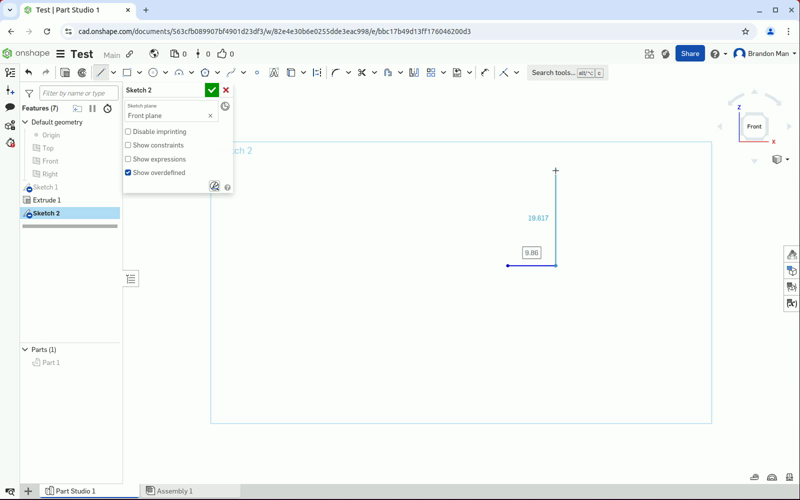
key_up(shift)
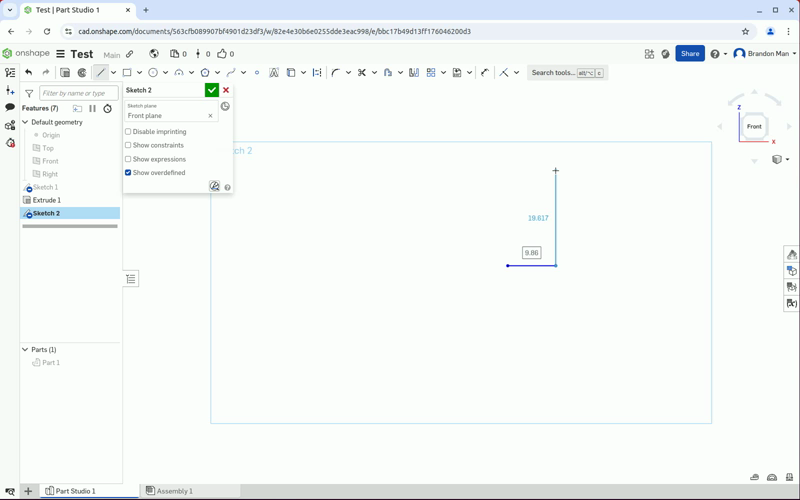
key_down(shift)
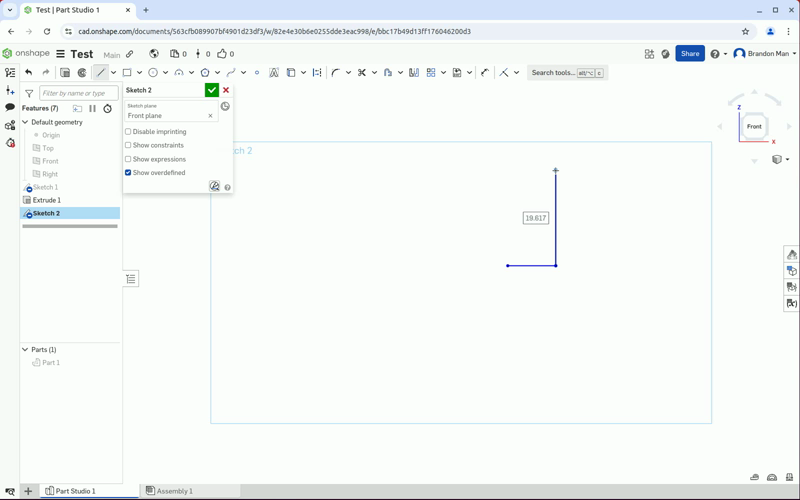
mouse_move(585, 170)
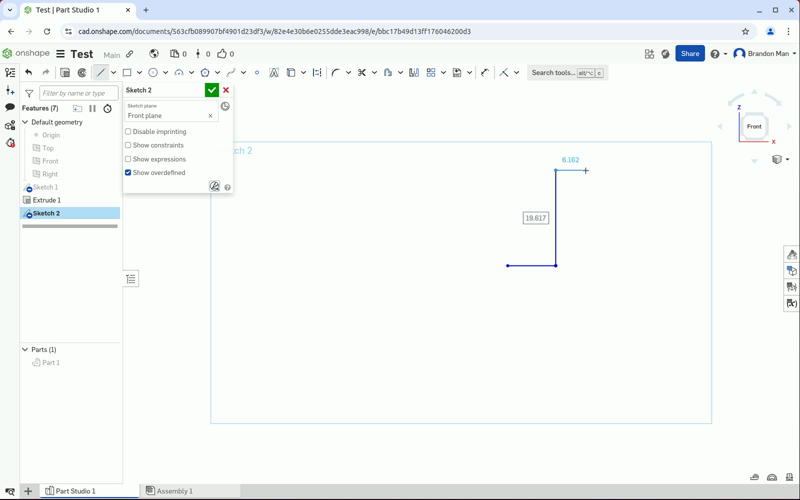
mouse_move(507, 170)
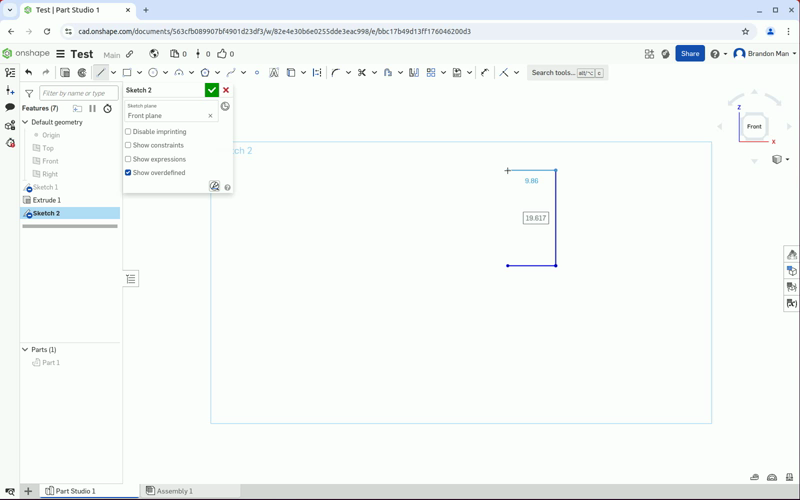
click(507, 170)
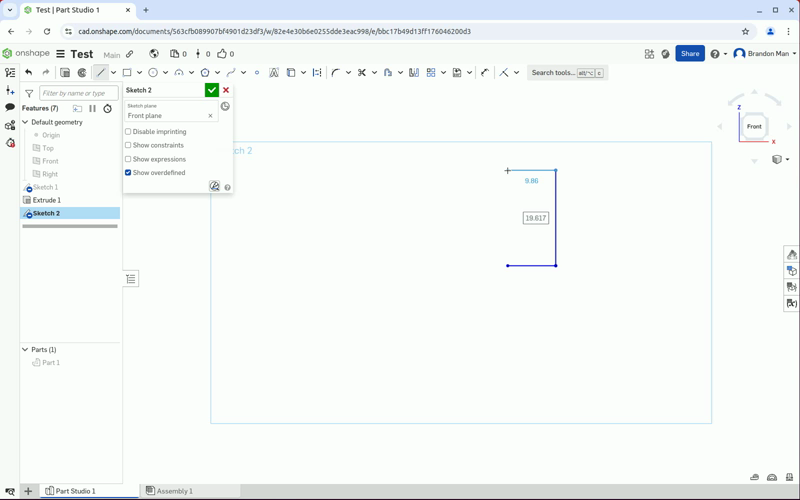
key_up(shift)
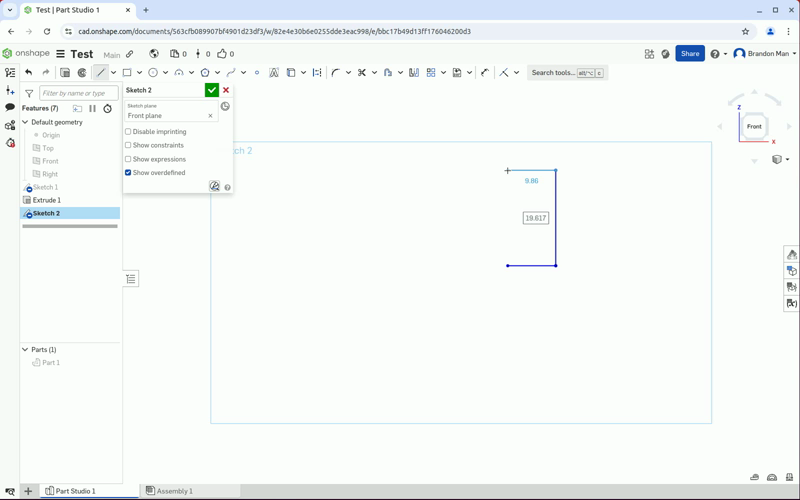
key_down(shift)
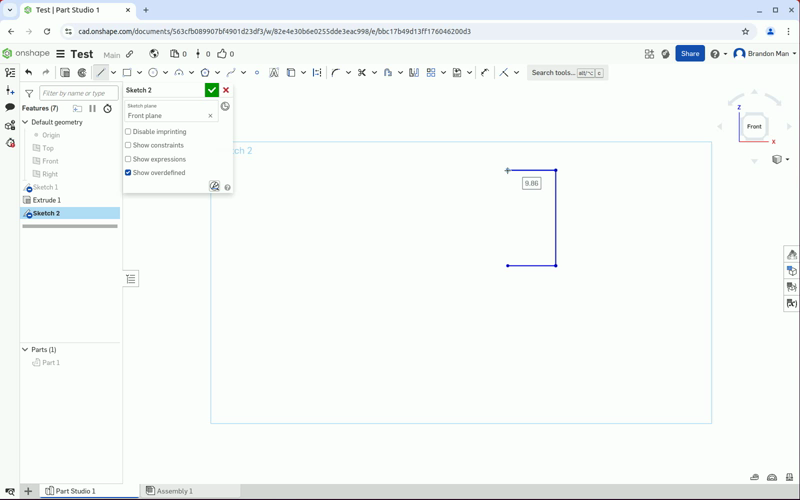
mouse_move(507, 265)
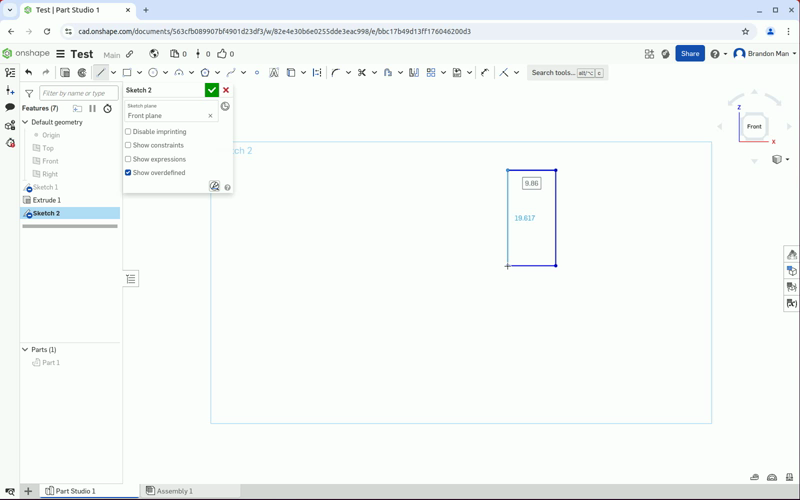
key_up(shift)
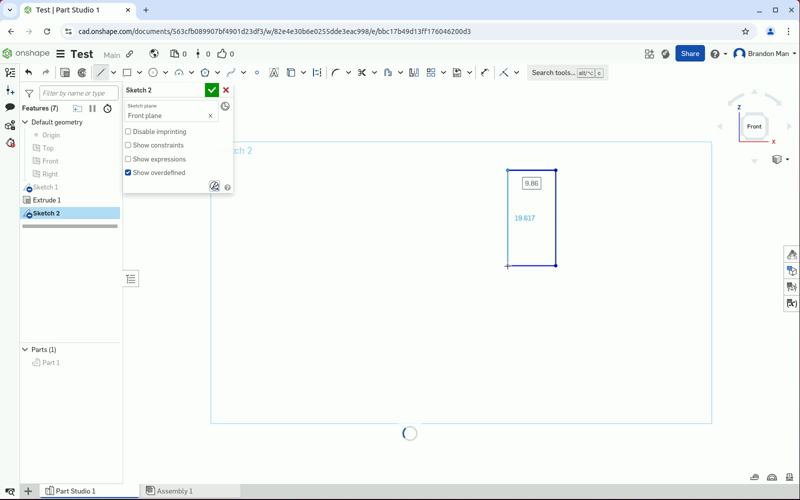
click(507, 265)
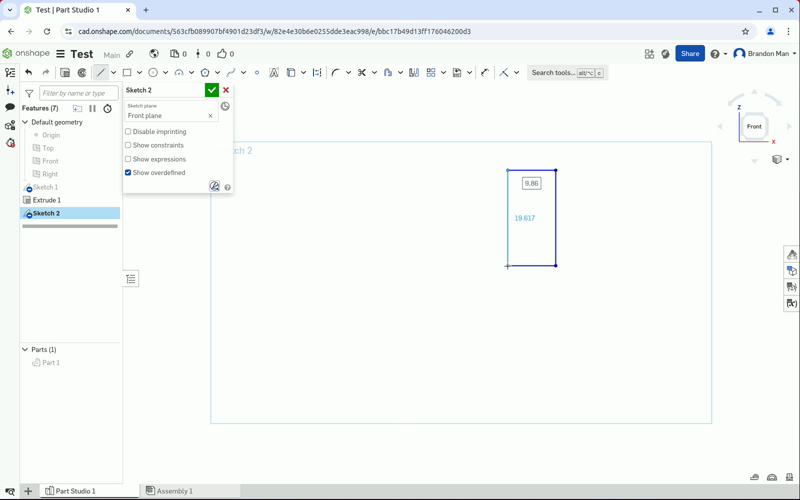
key(esc)
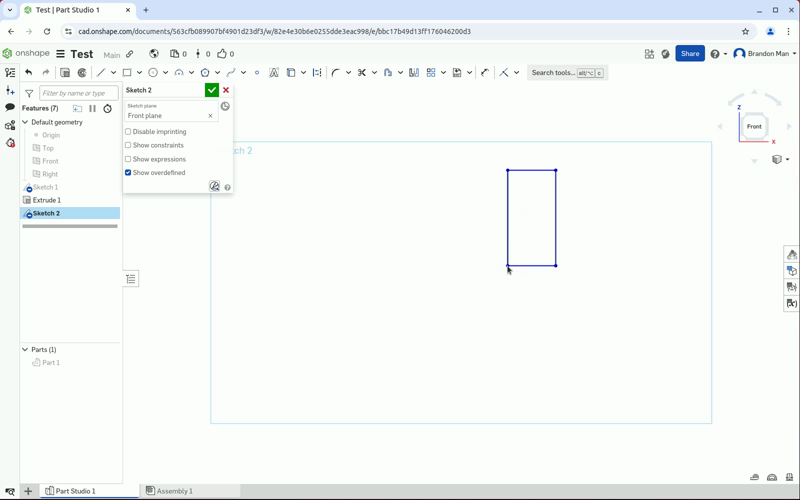
mouse_move(512, 189)
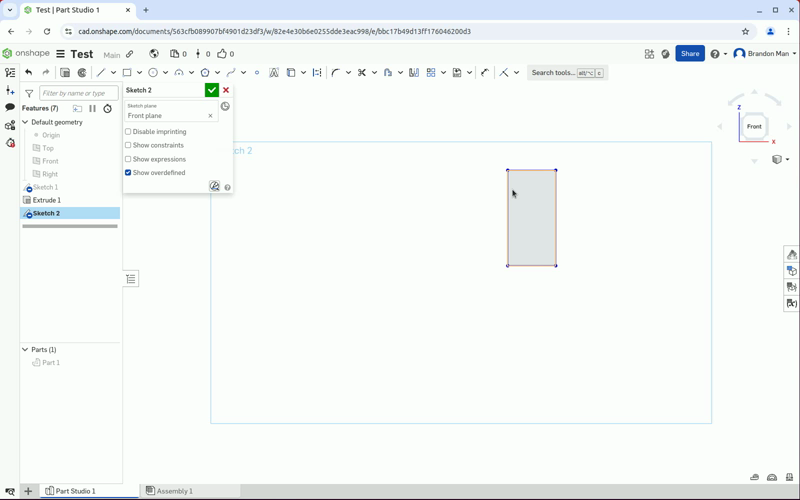
click(512, 189)
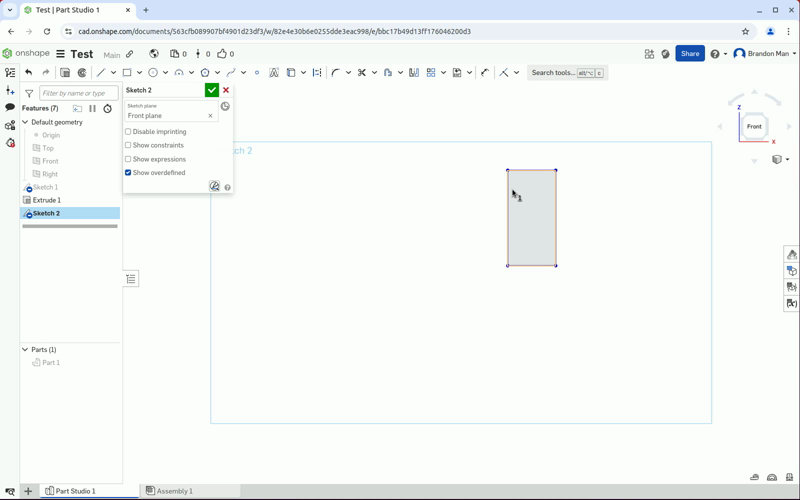
mouse_move(73, 352)
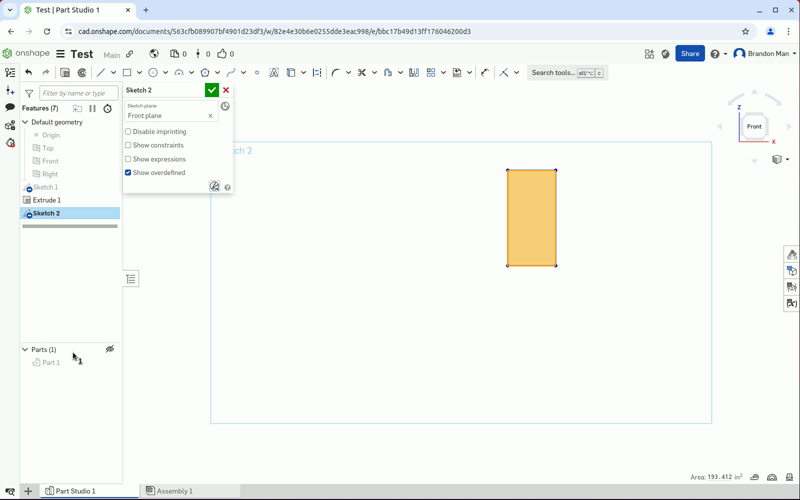
key(shift+y)
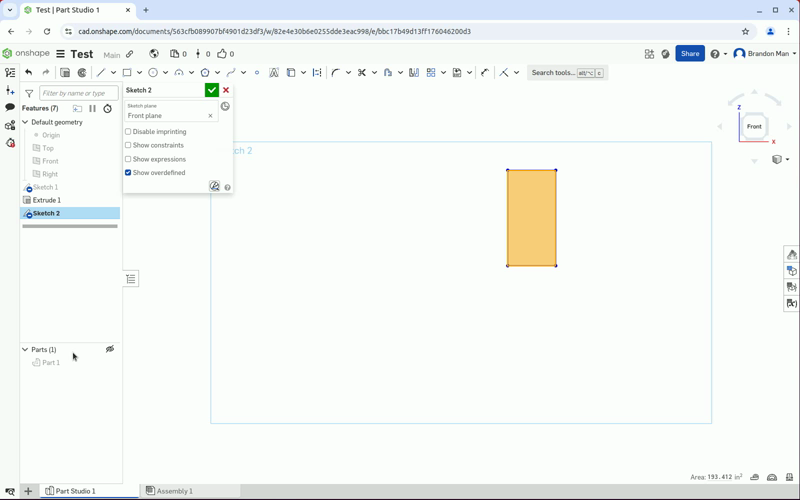
key(shift+e)
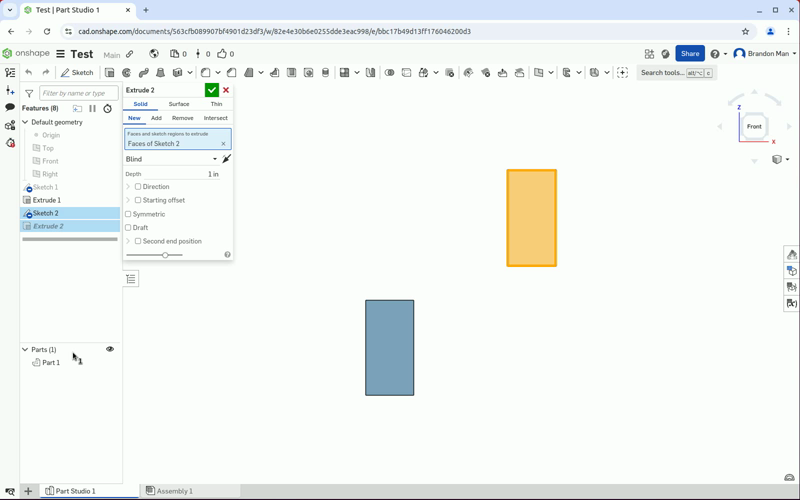
mouse_move(143, 106)
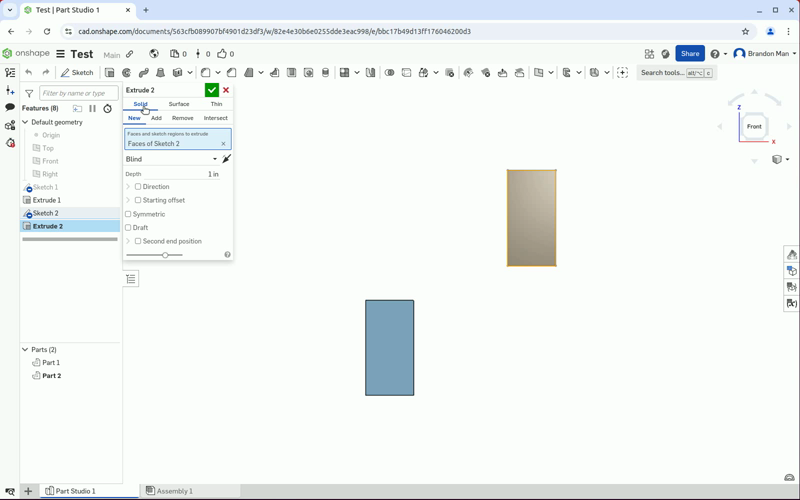
click(143, 106)
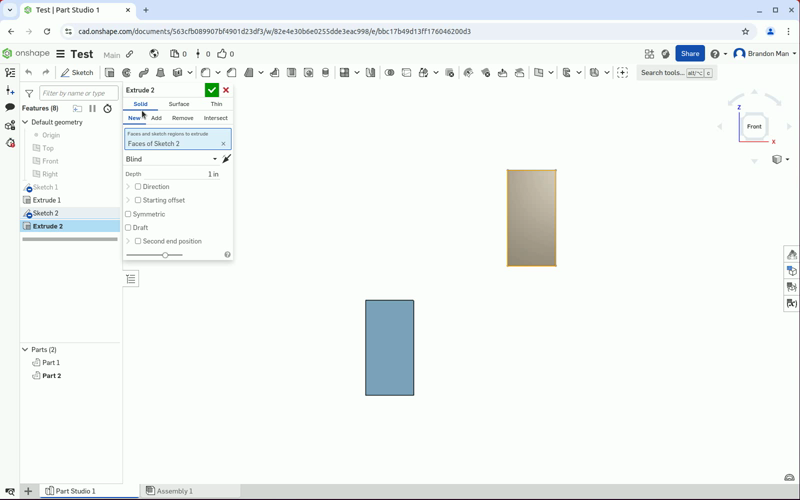
mouse_move(137, 120)
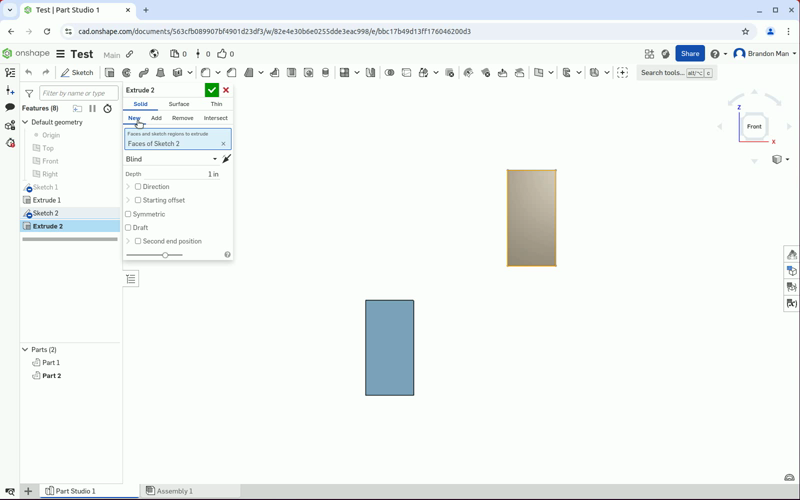
click(137, 120)
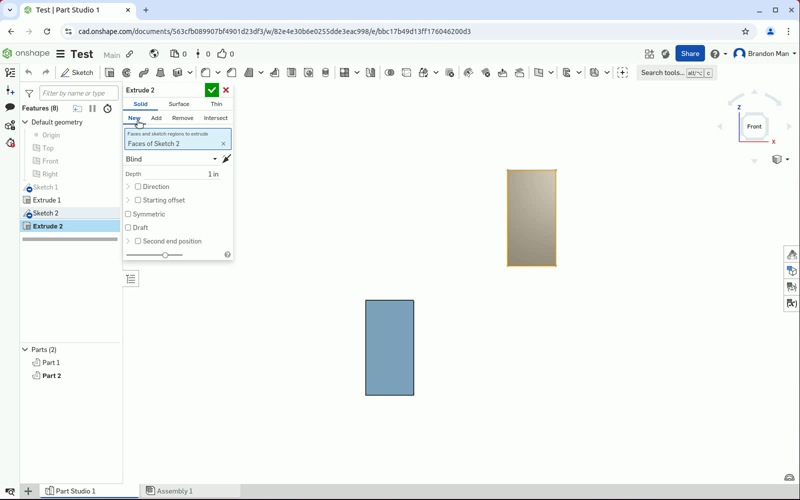
key(tab, 4)
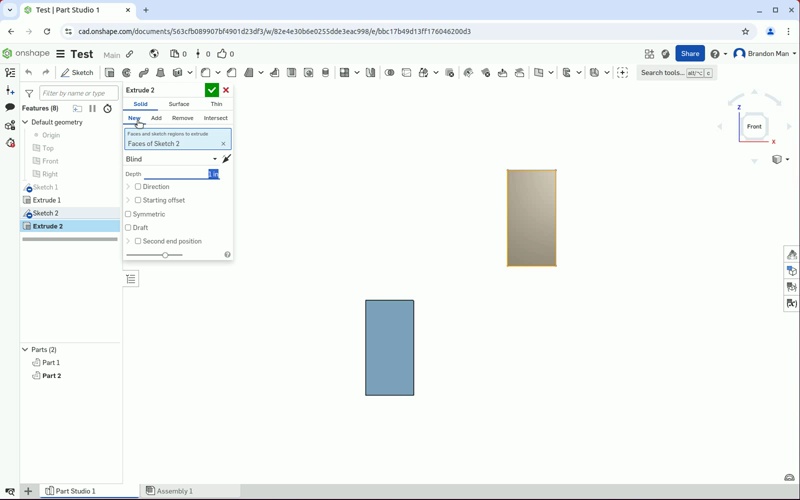
text(7.221)
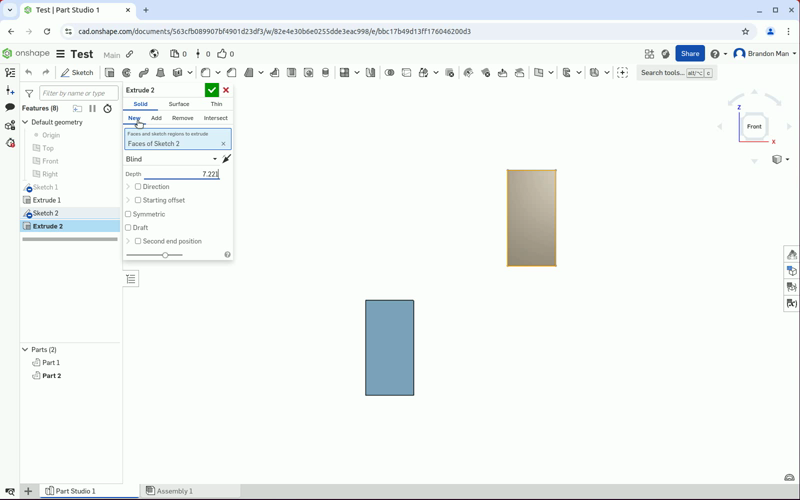
key(enter)
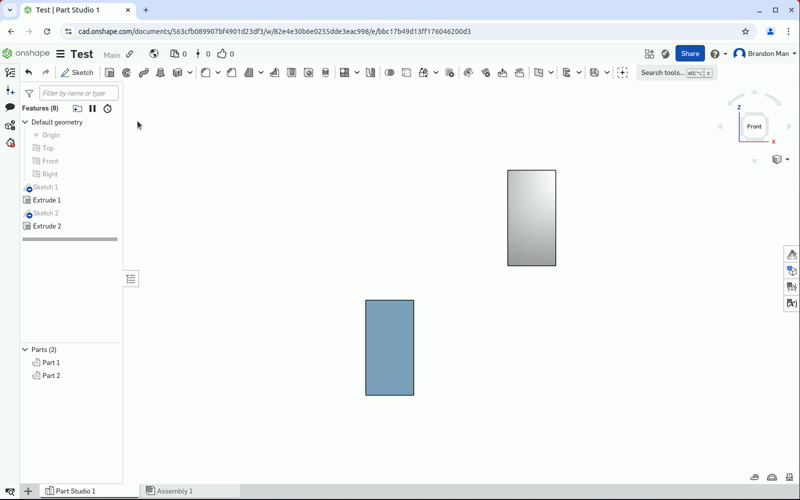
key(shift+h)
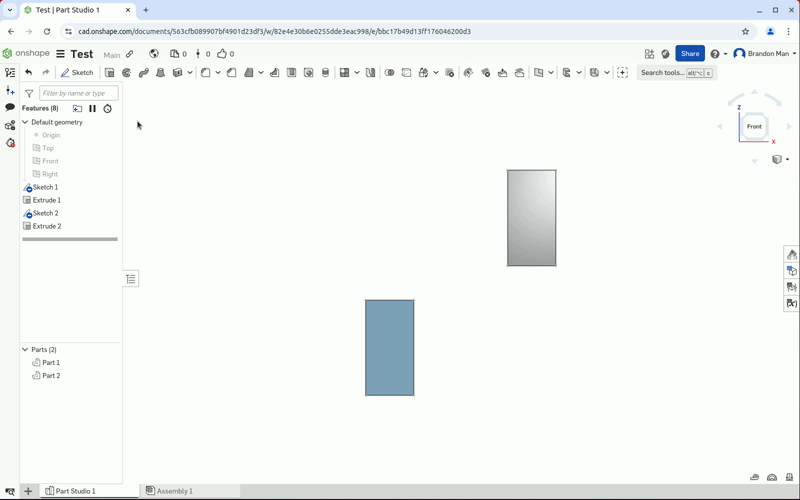
key(shift+h)
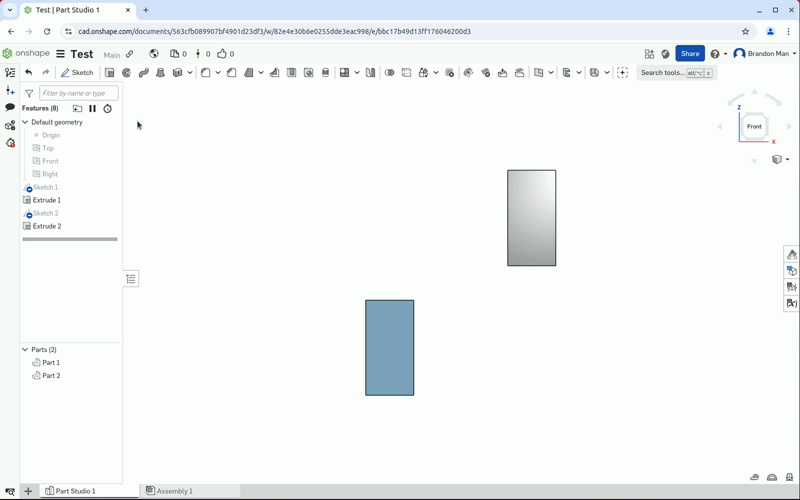
mouse_move(73, 189)
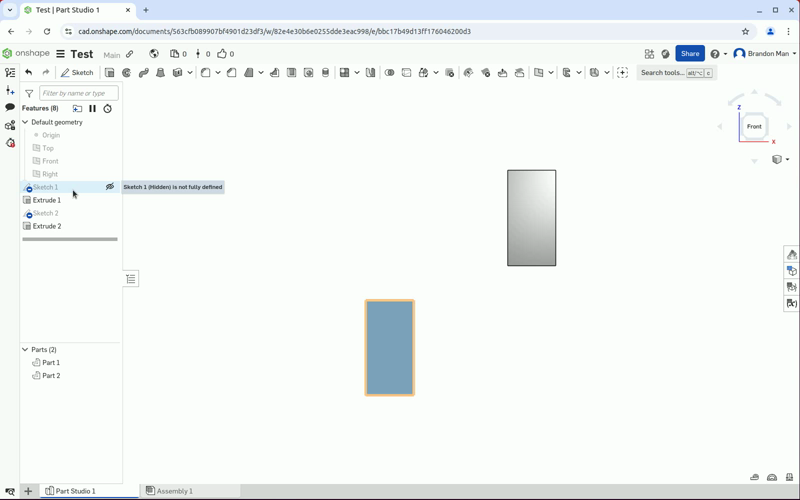
click(73, 189)
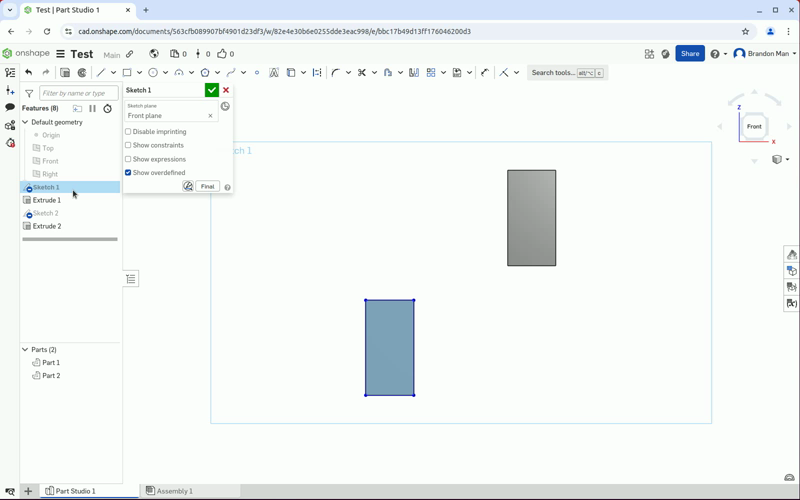
mouse_move(229, 92)
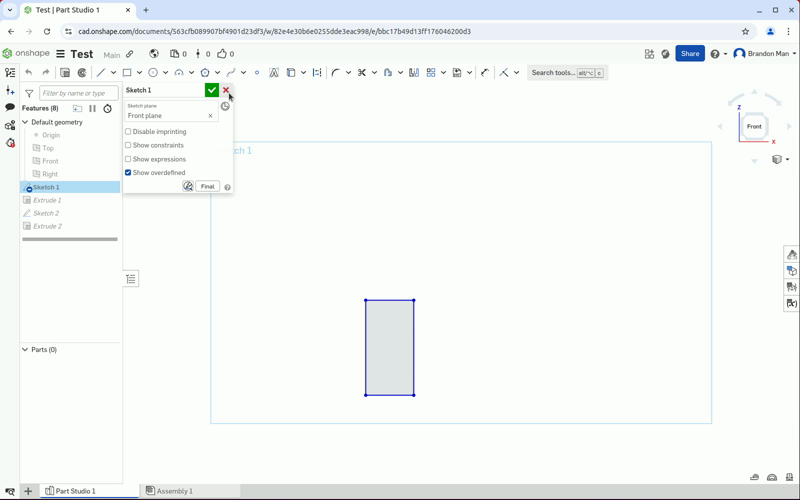
click(229, 92)
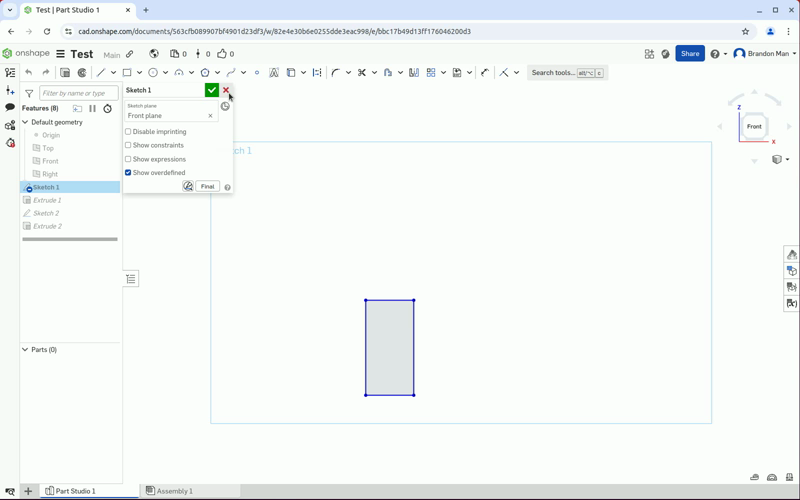
key(shift+s)
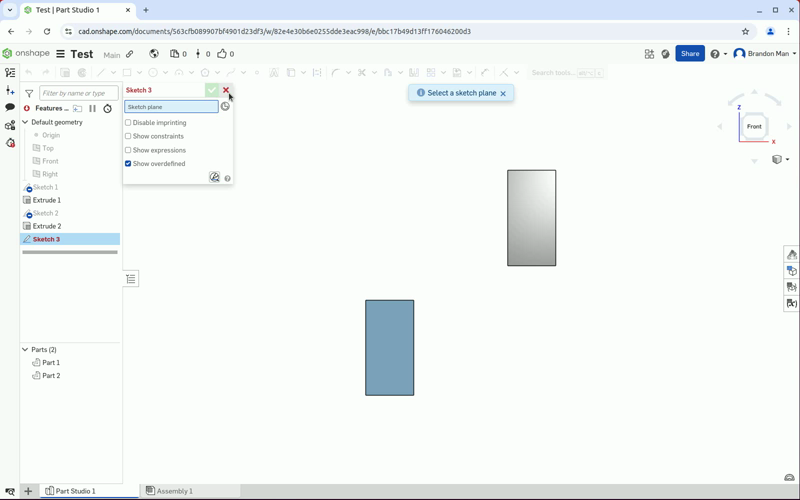
mouse_move(73, 163)
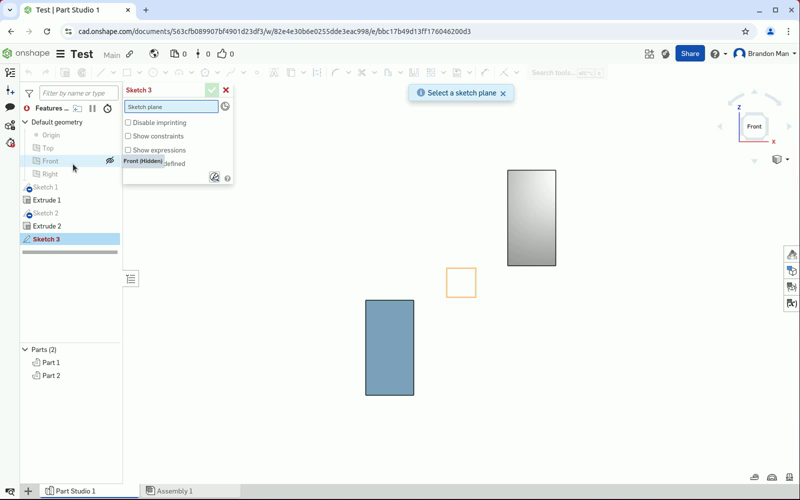
click(73, 163)
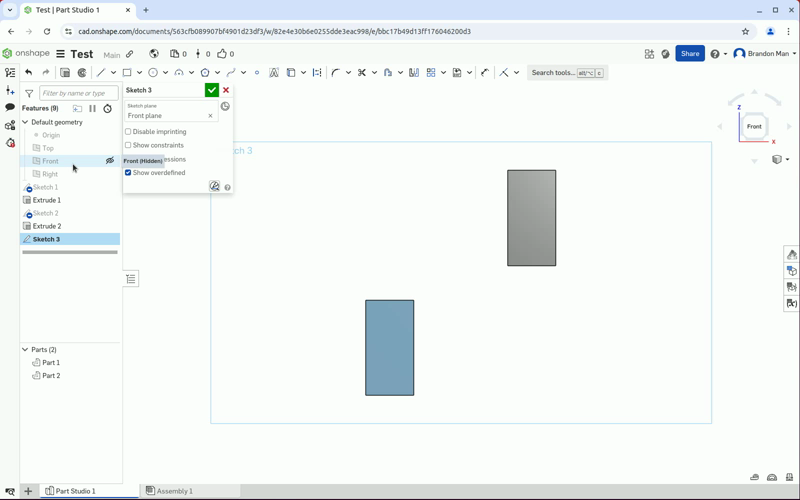
mouse_move(73, 352)
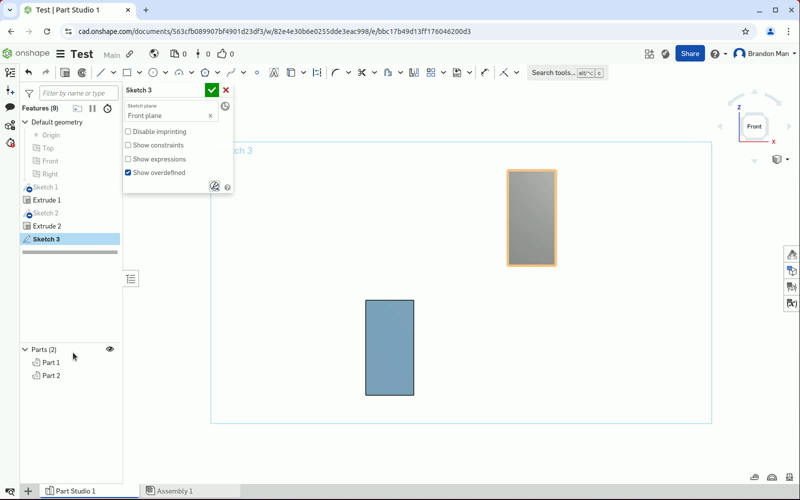
key(y)
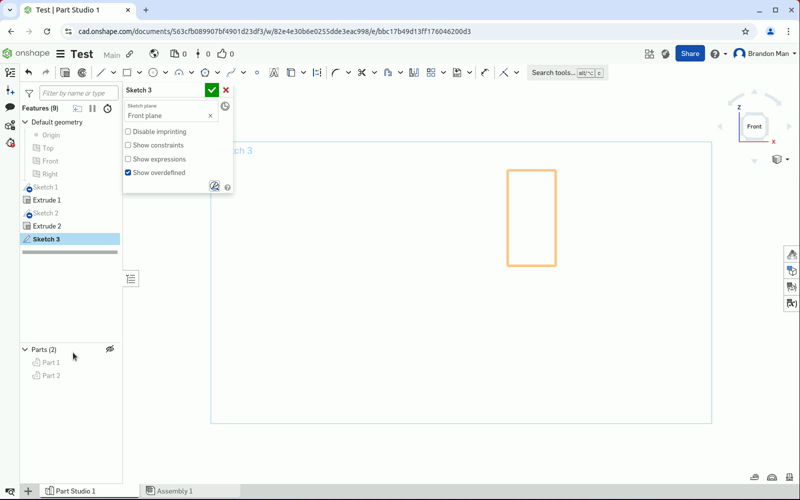
key(l)
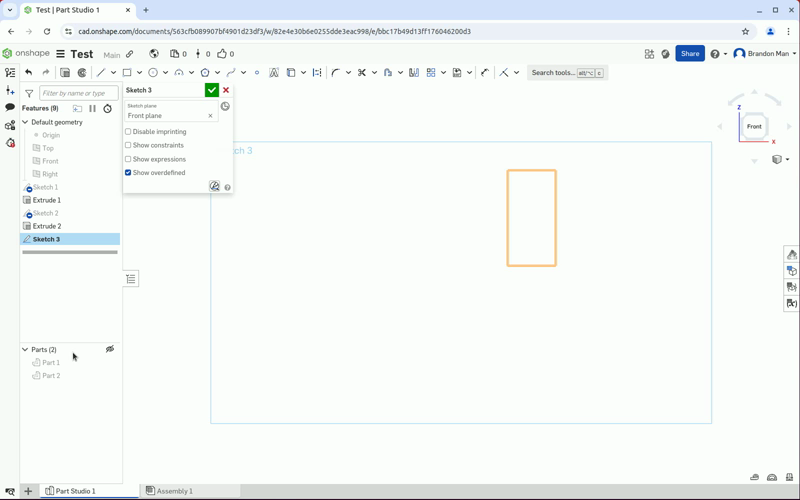
key_down(shift)
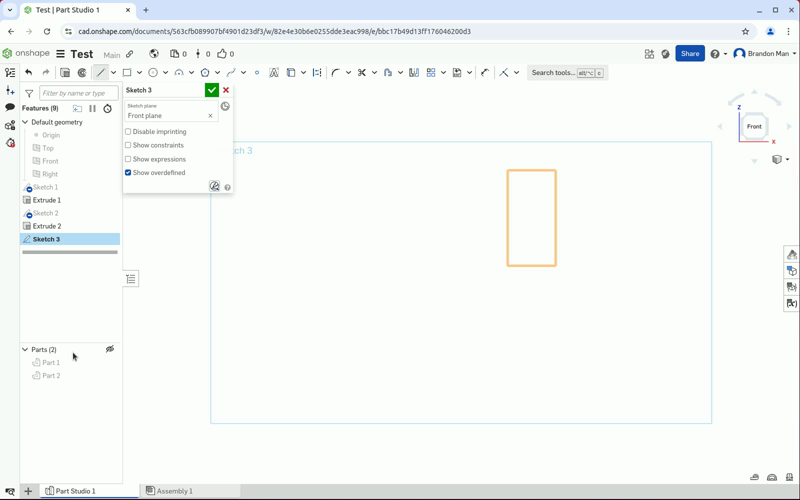
mouse_move(437, 395)
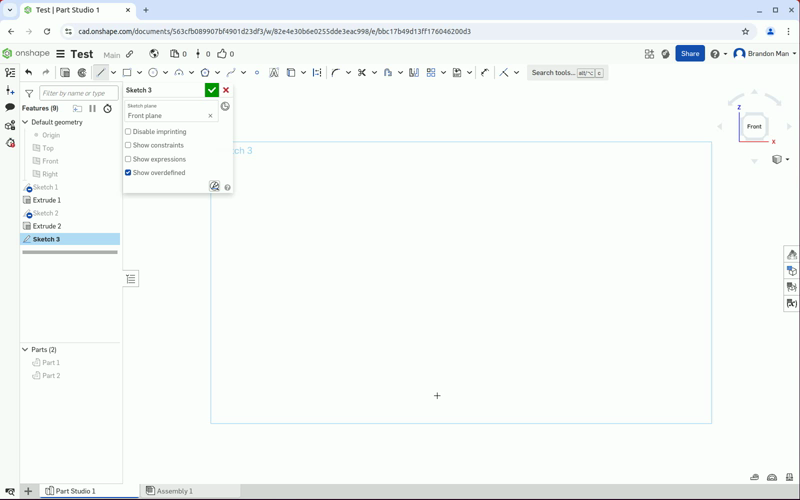
click(437, 395)
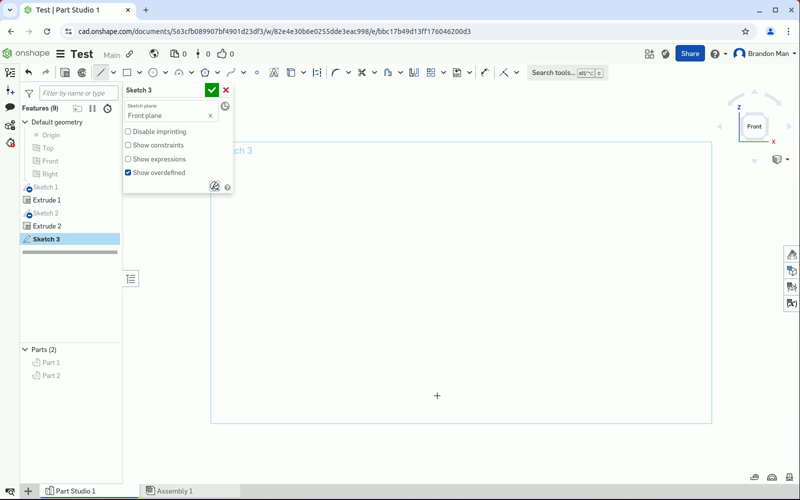
key_up(shift)
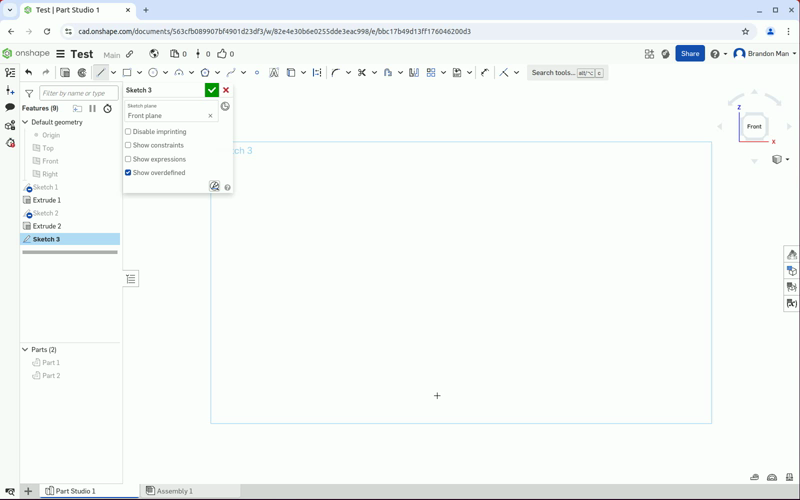
key_down(shift)
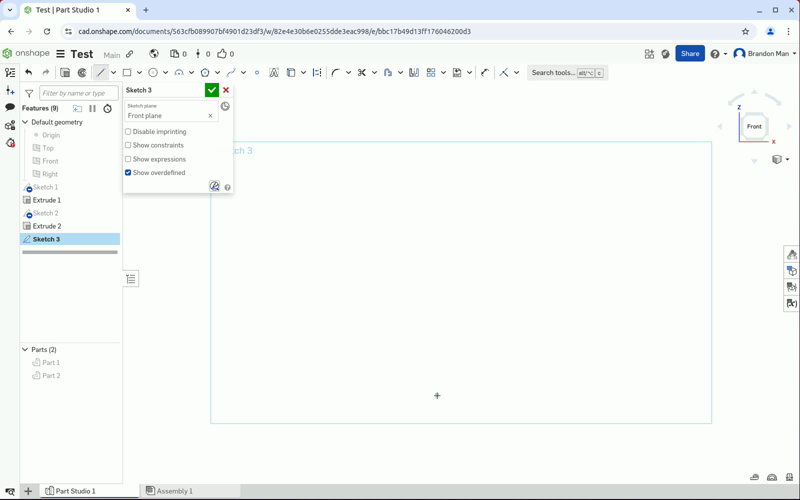
mouse_move(555, 395)
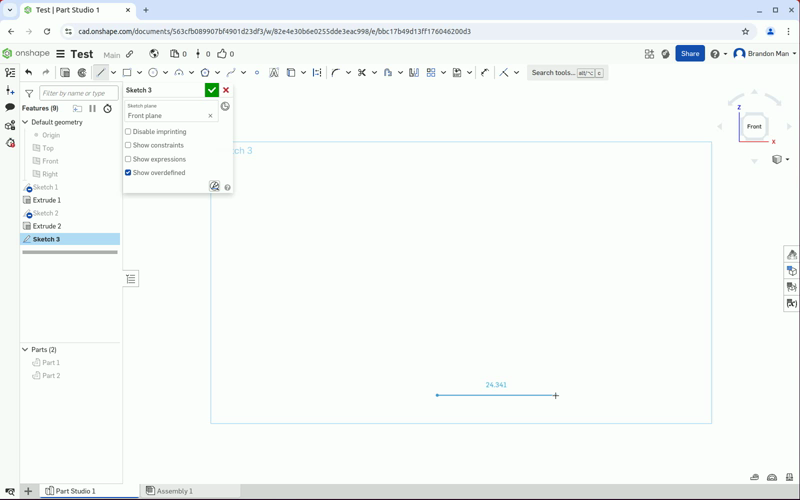
click(555, 395)
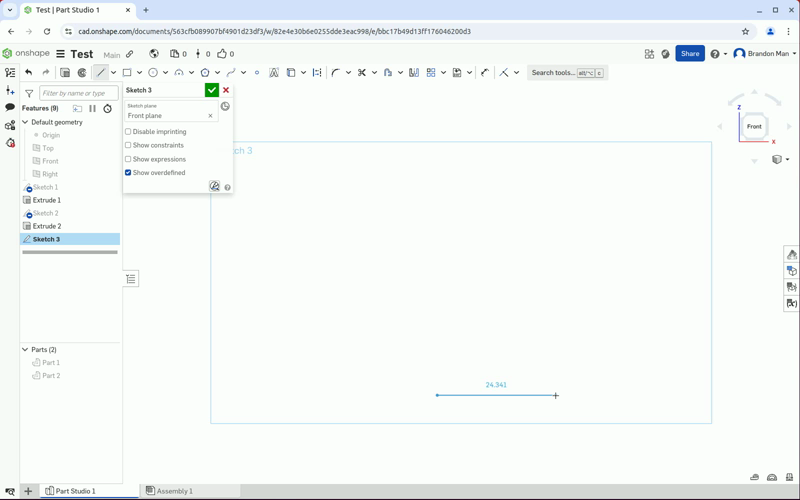
key_up(shift)
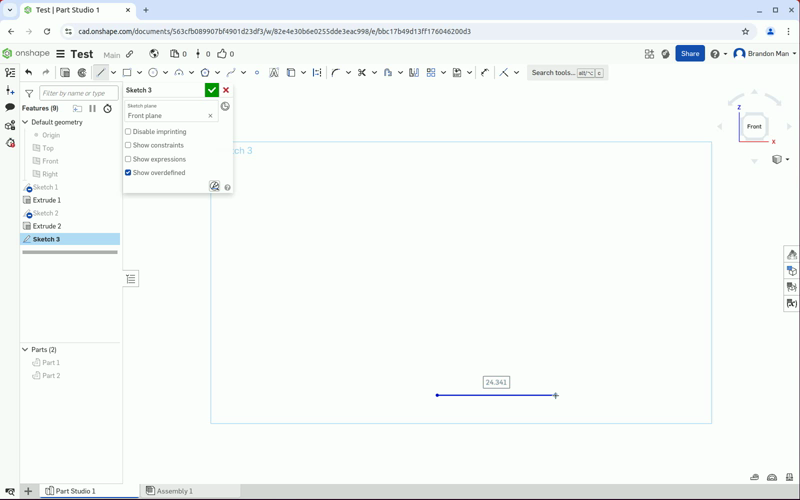
key_down(shift)
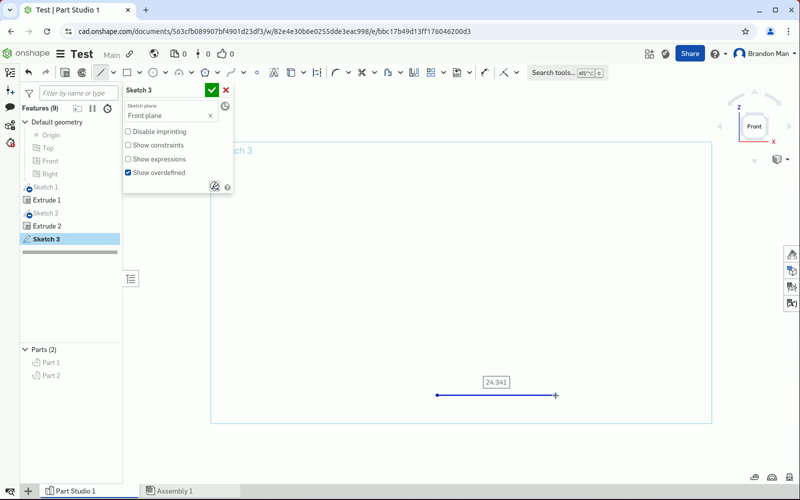
mouse_move(585, 395)
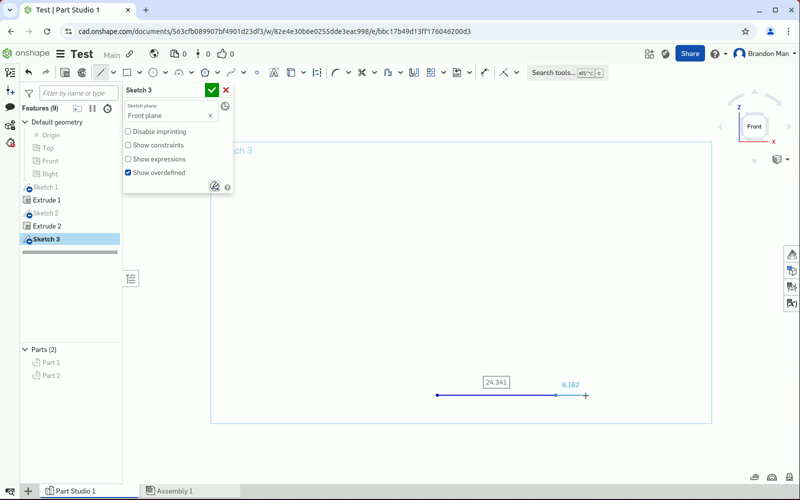
mouse_move(555, 360)
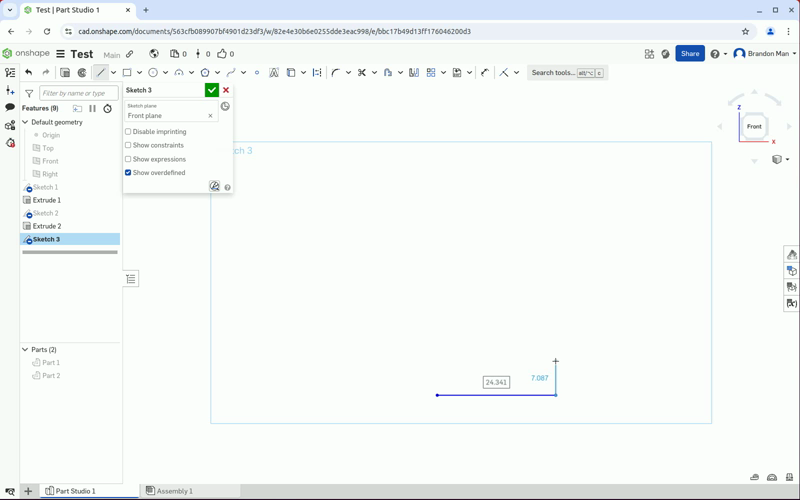
click(555, 360)
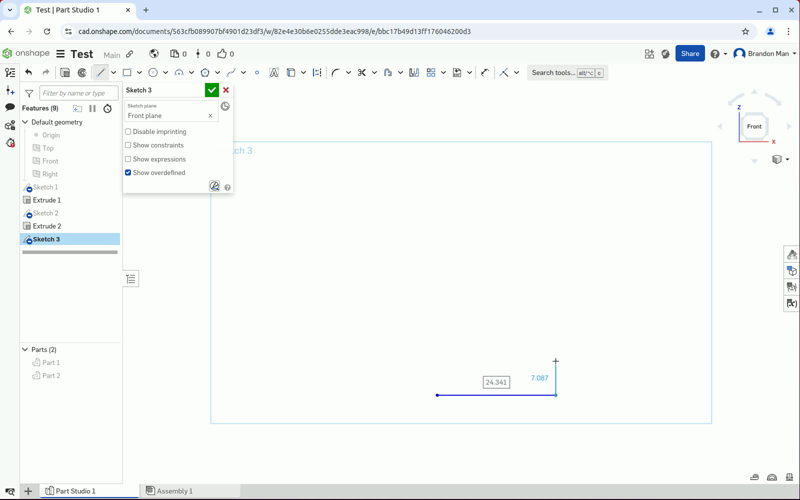
key_up(shift)
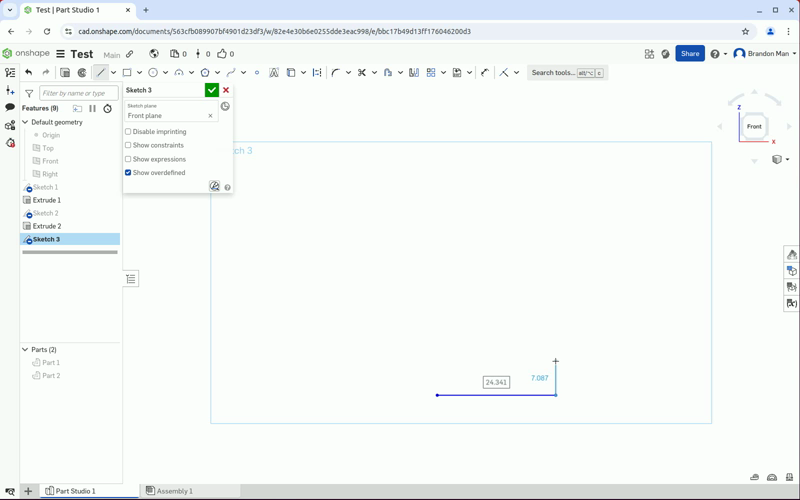
key_down(shift)
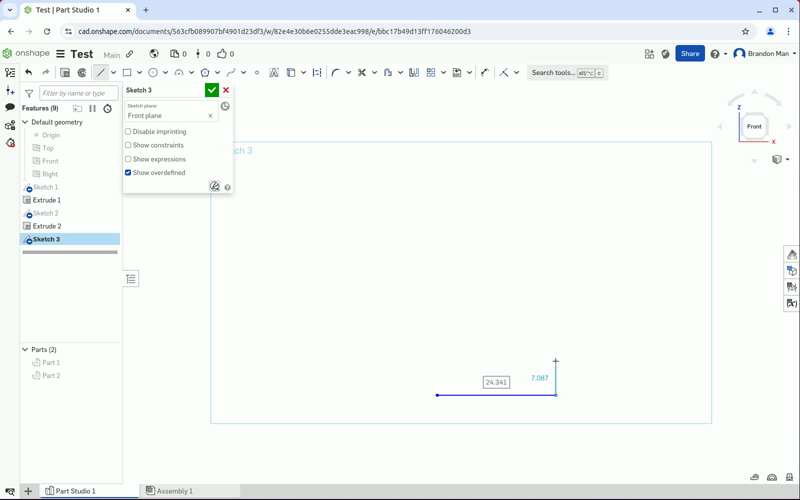
mouse_move(484, 360)
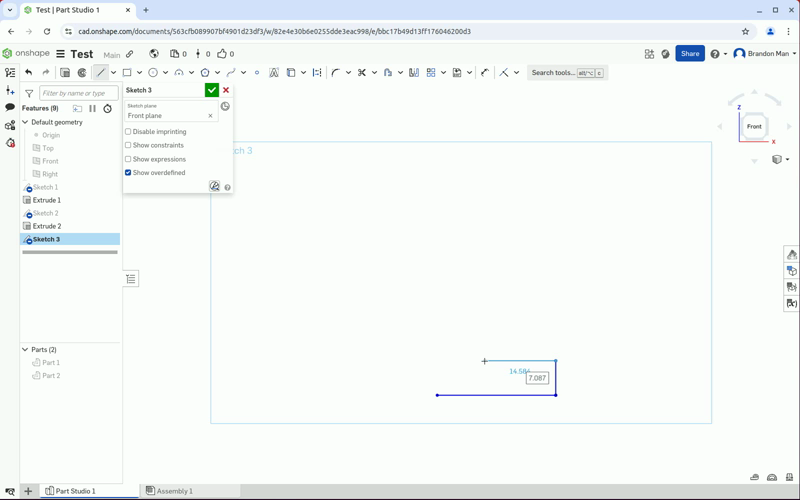
click(484, 360)
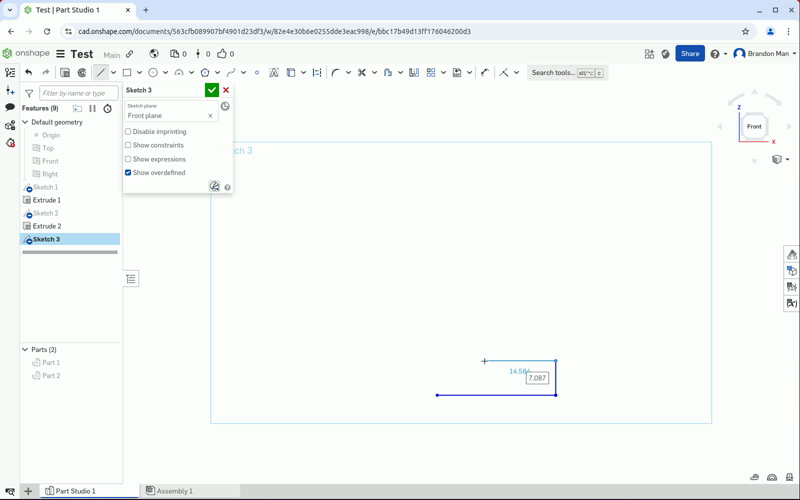
key_up(shift)
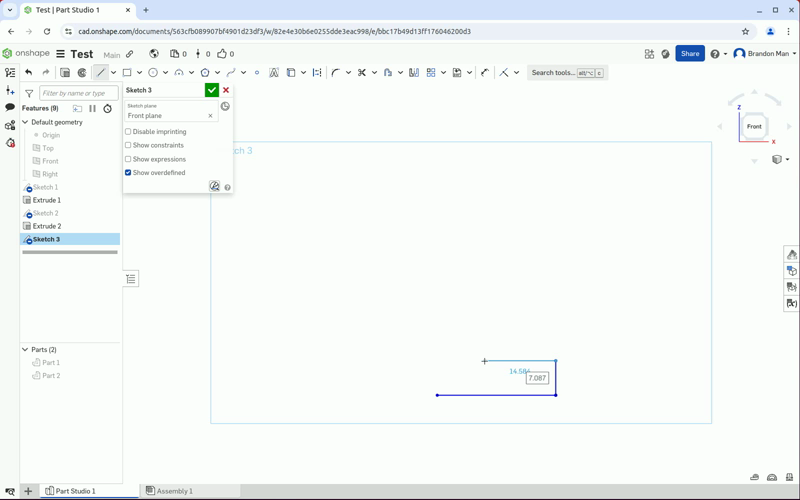
key_down(shift)
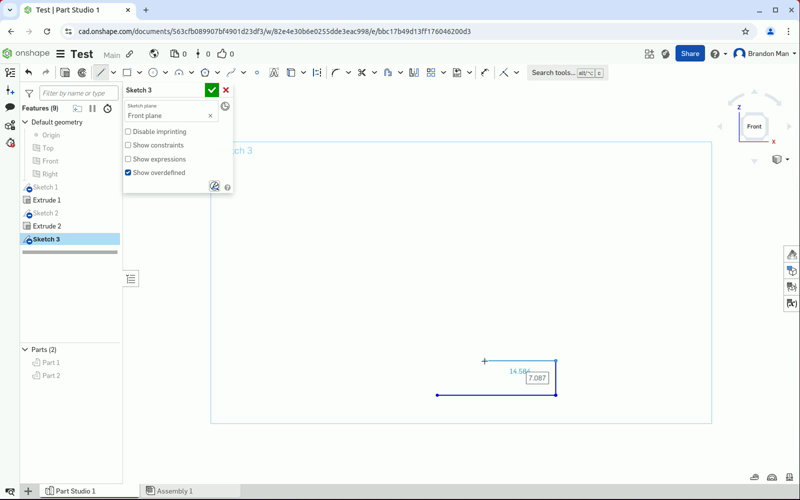
mouse_move(514, 360)
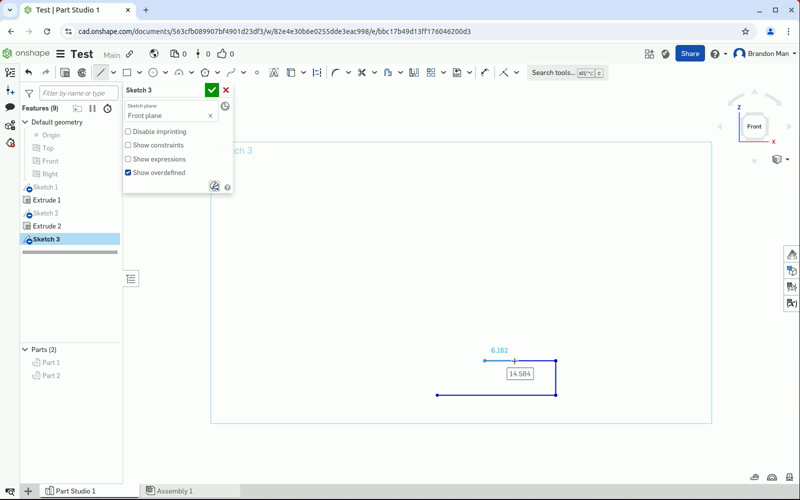
mouse_move(484, 300)
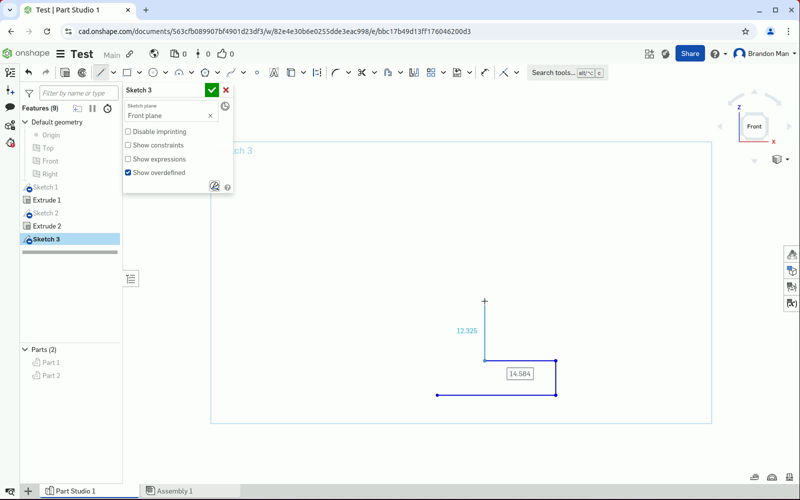
click(484, 300)
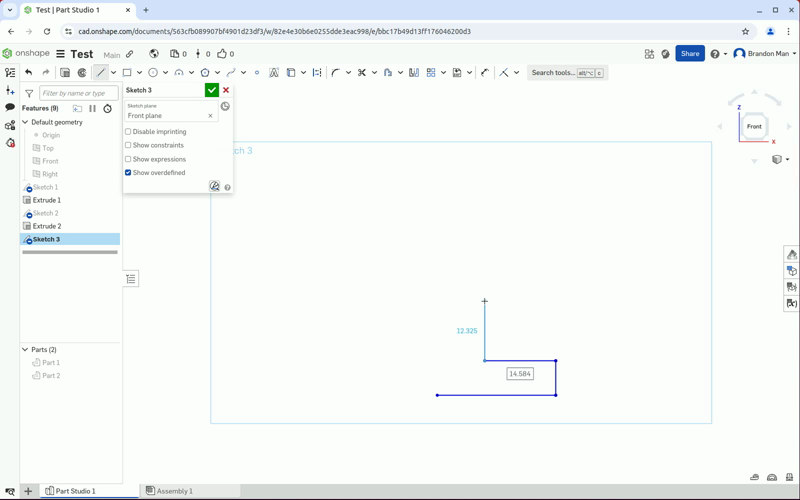
key_up(shift)
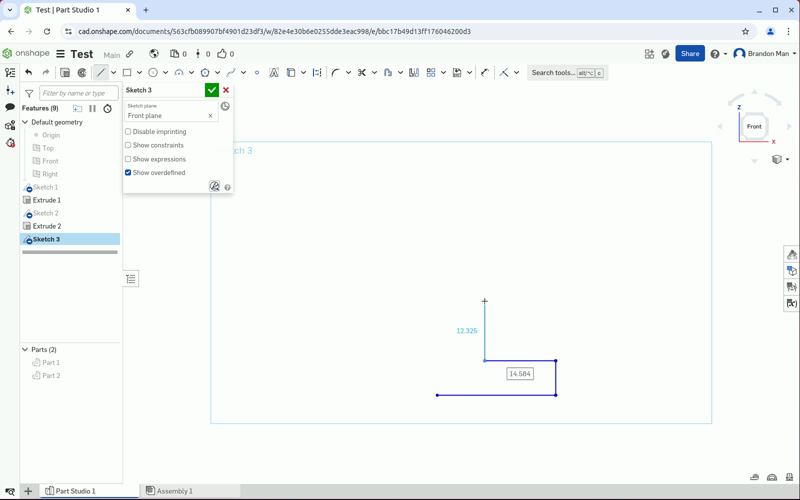
key_down(shift)
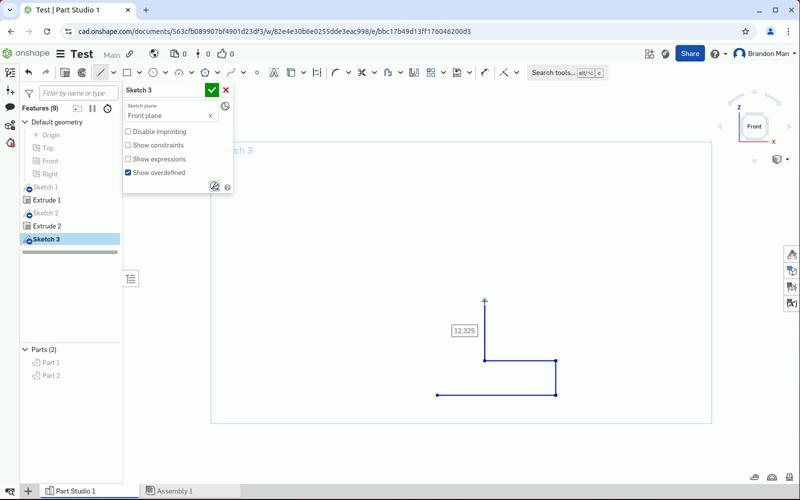
mouse_move(514, 300)
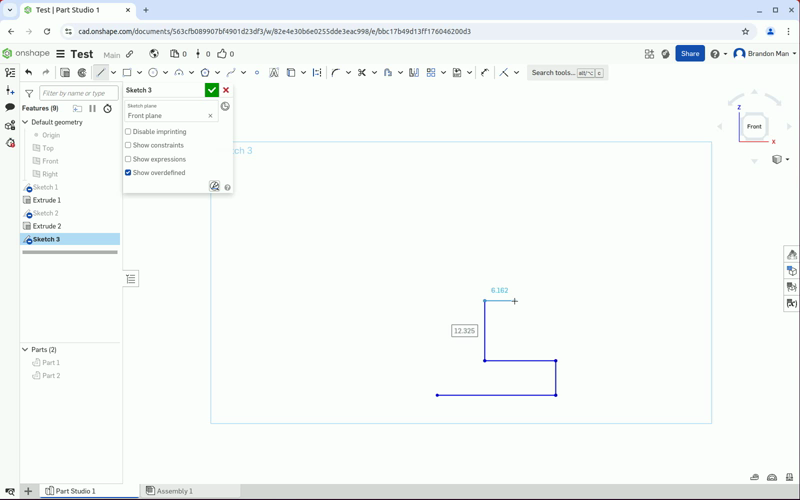
mouse_move(461, 300)
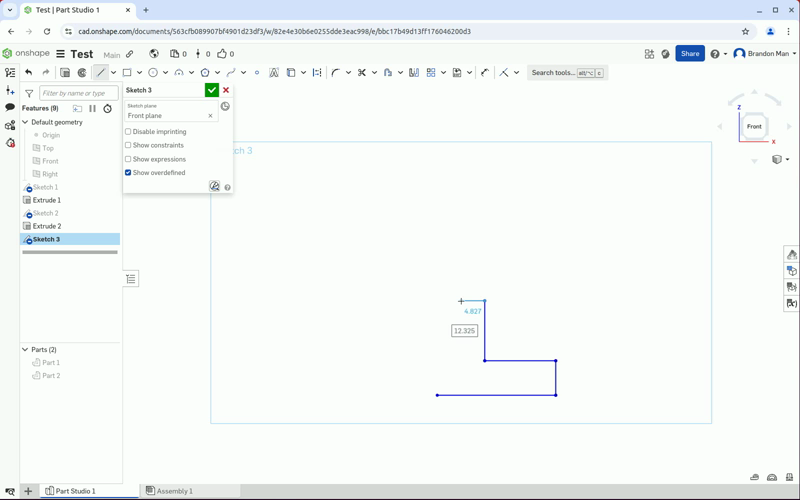
click(461, 300)
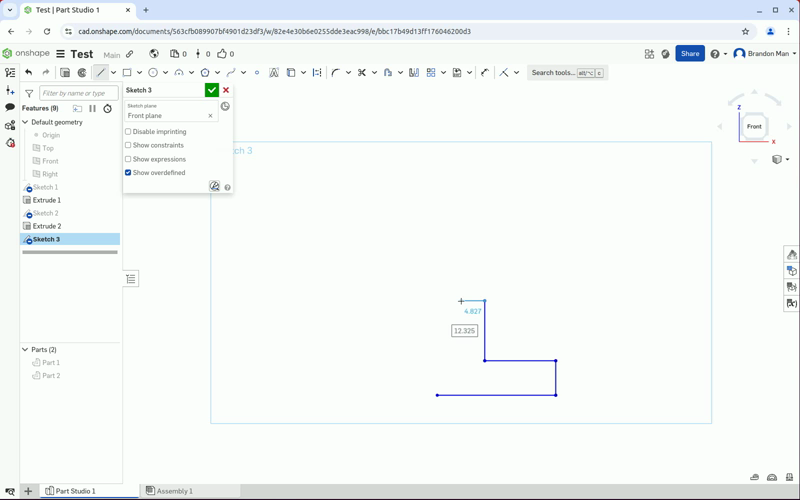
key_up(shift)
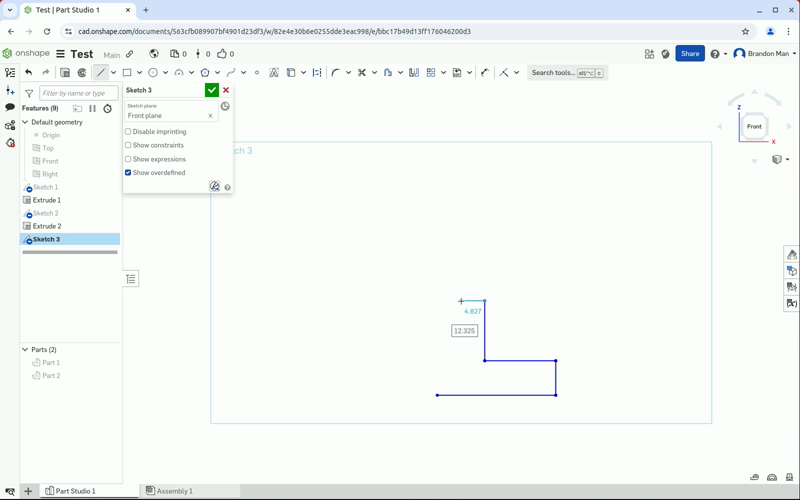
key_down(shift)
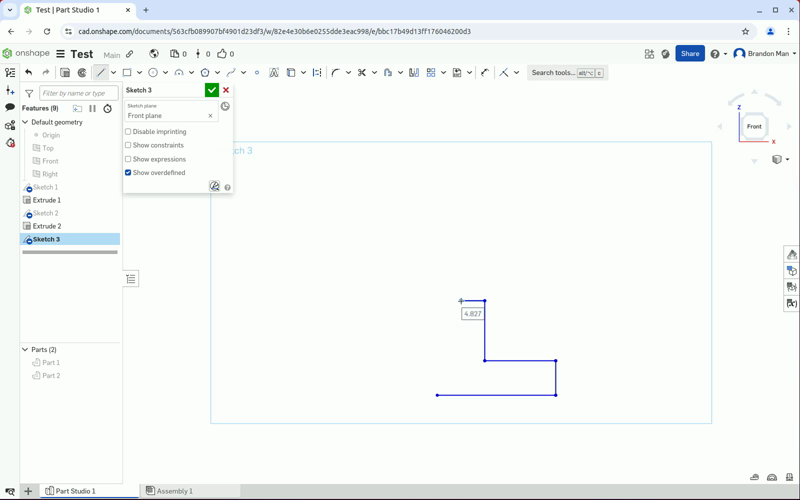
mouse_move(491, 300)
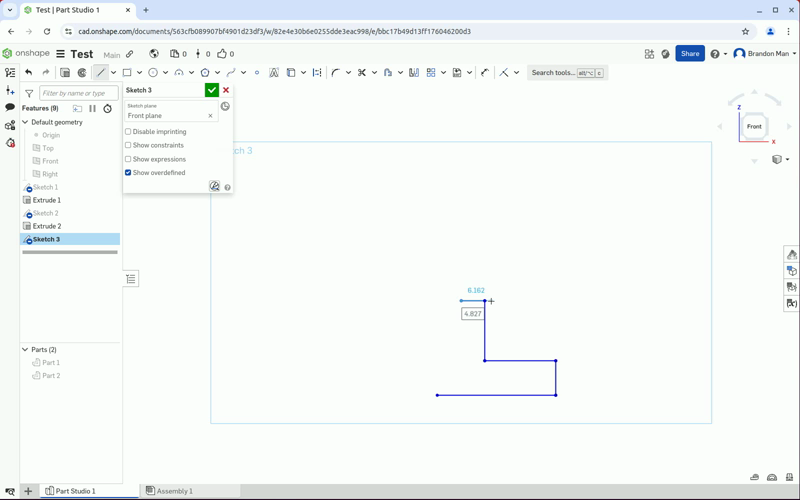
mouse_move(437, 300)
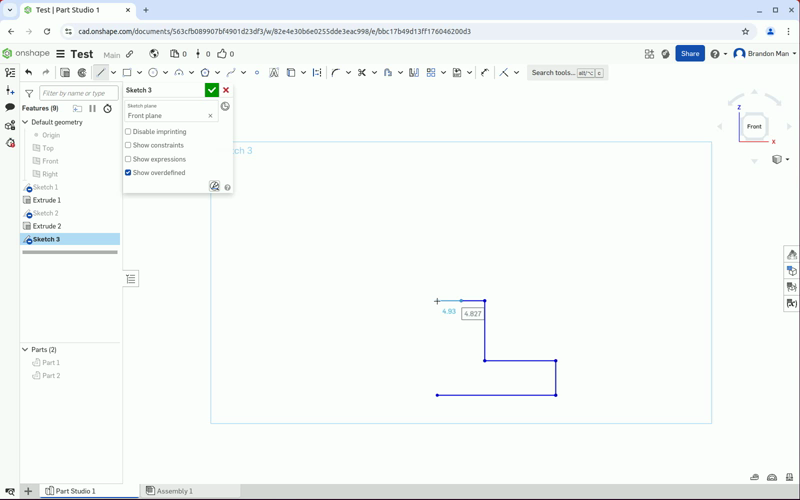
click(437, 300)
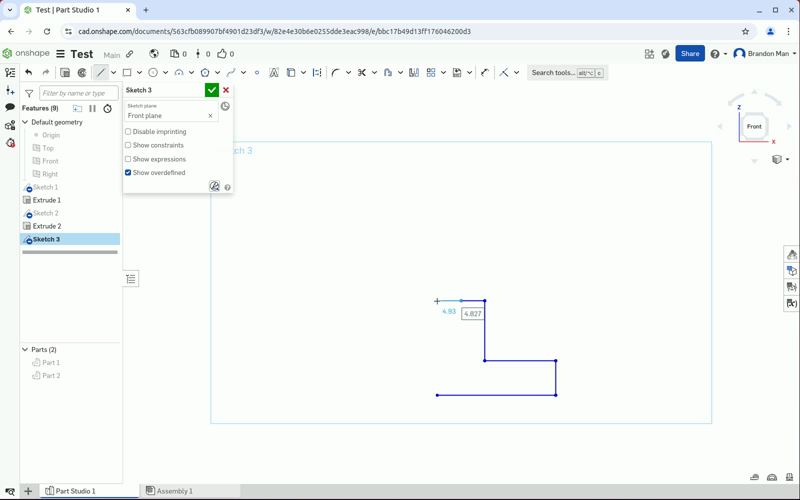
key_up(shift)
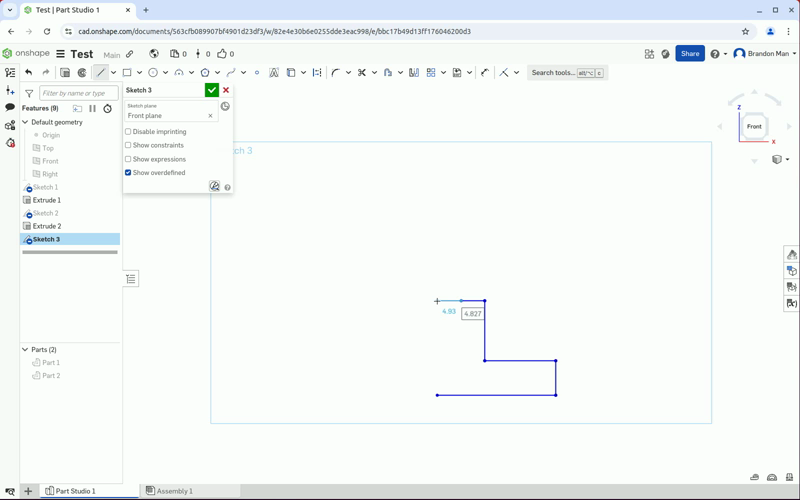
key_down(shift)
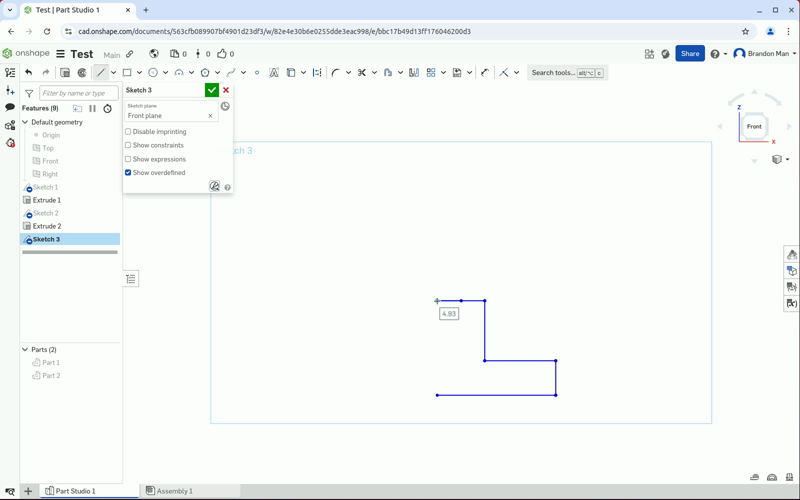
mouse_move(437, 395)
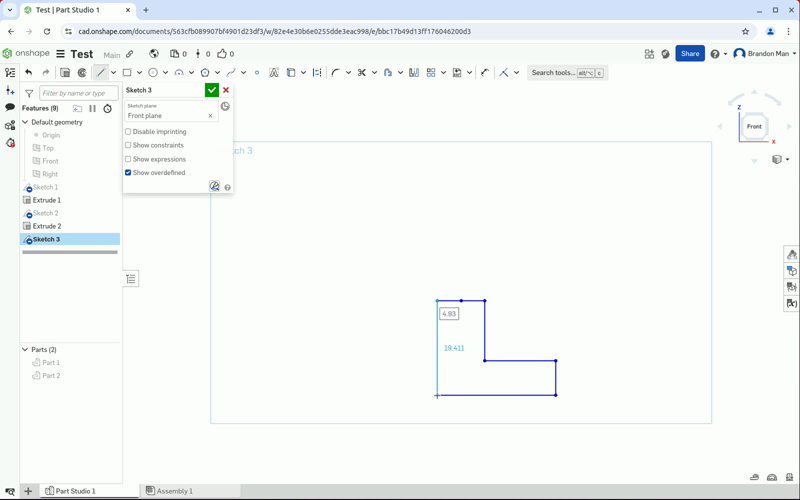
key_up(shift)
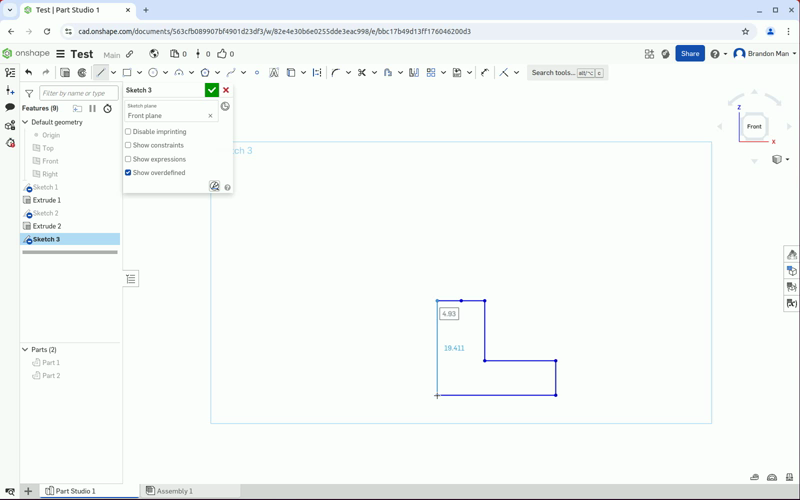
click(437, 395)
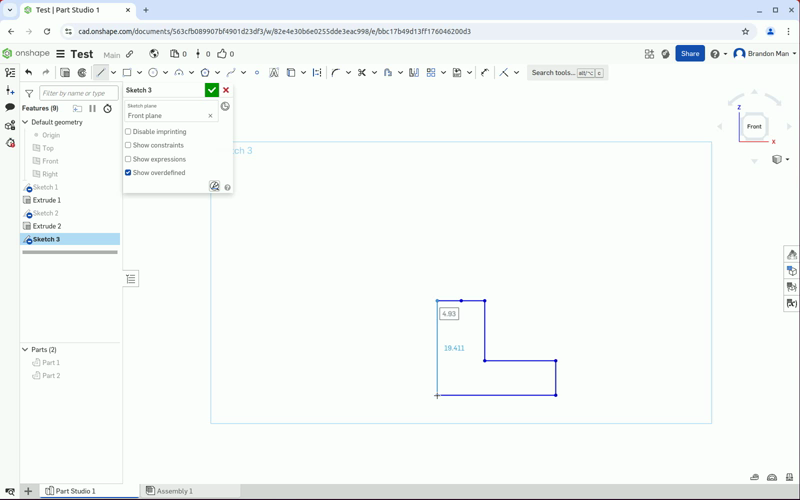
key(esc)
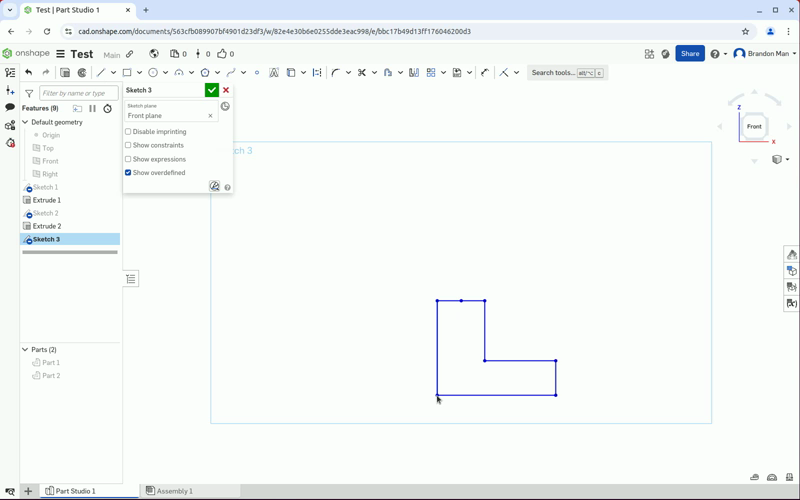
mouse_move(448, 318)
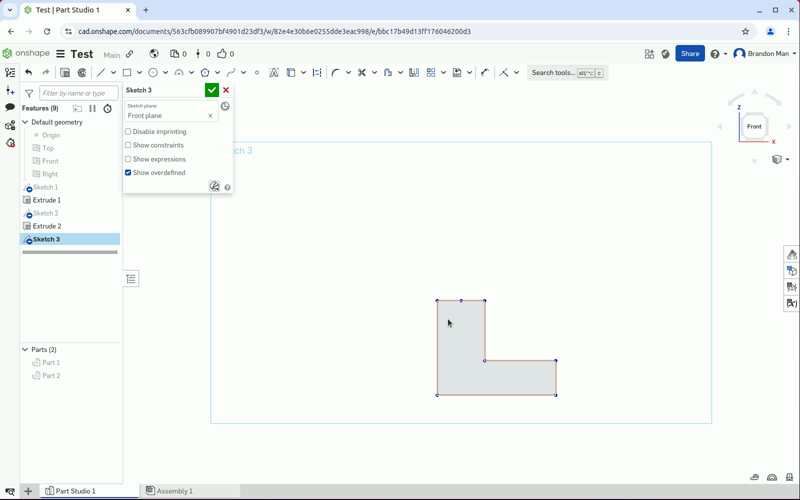
click(448, 318)
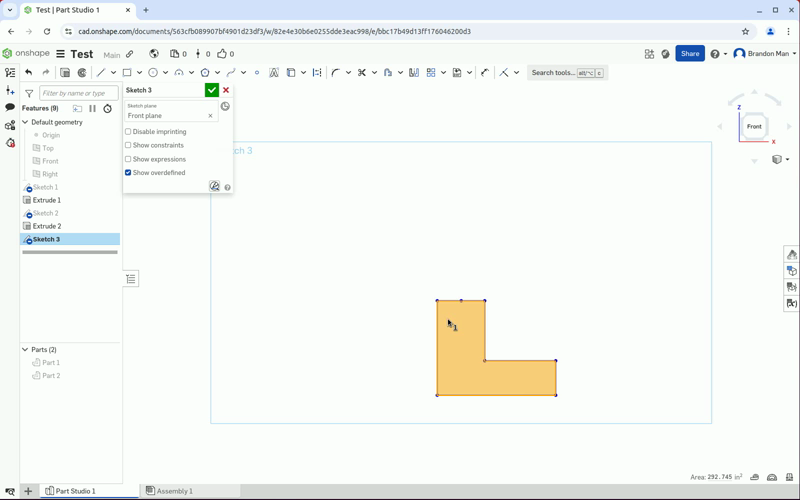
mouse_move(73, 352)
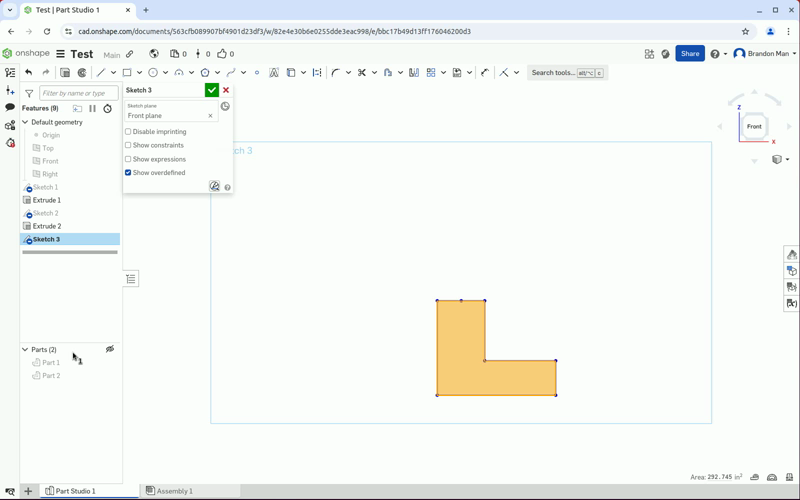
key(shift+y)
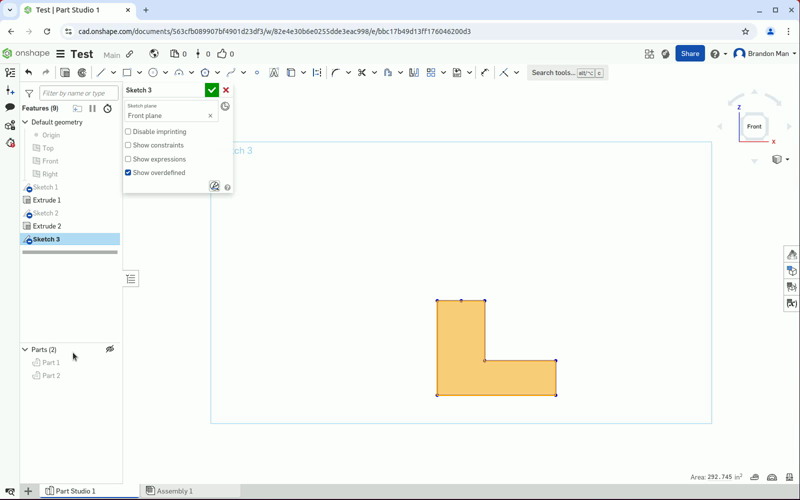
key(shift+e)
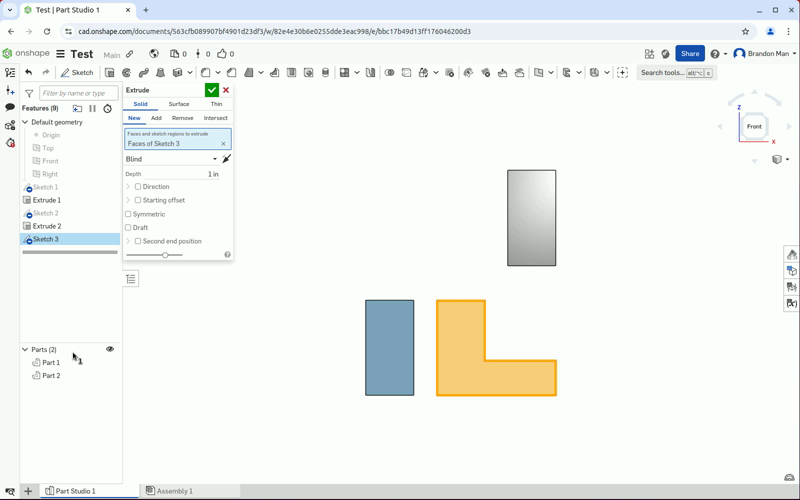
mouse_move(143, 106)
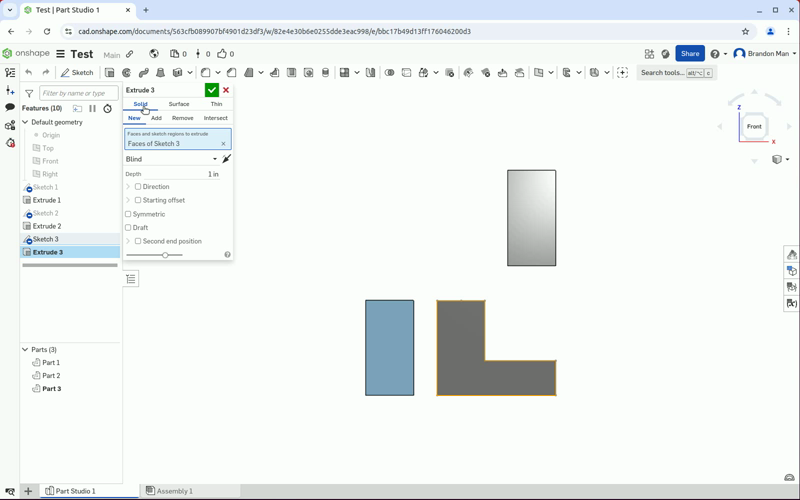
click(143, 106)
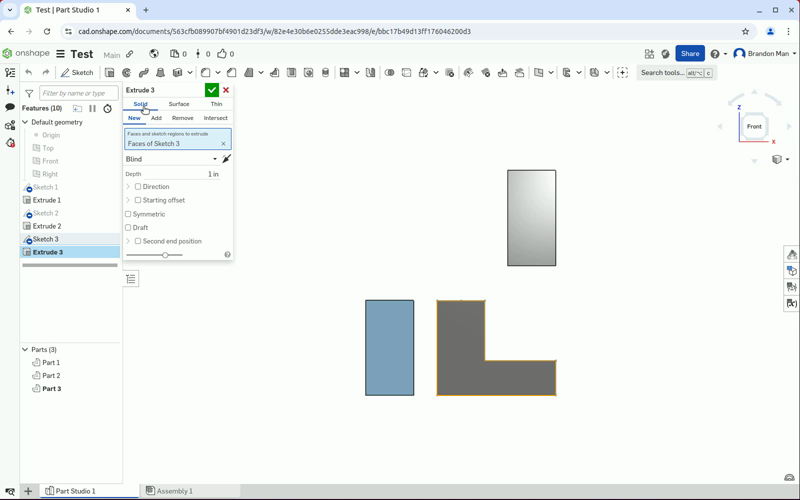
mouse_move(137, 120)
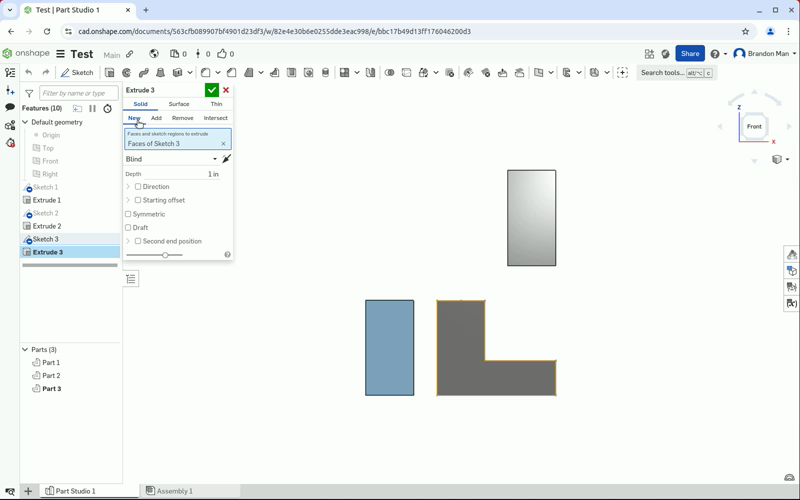
click(137, 120)
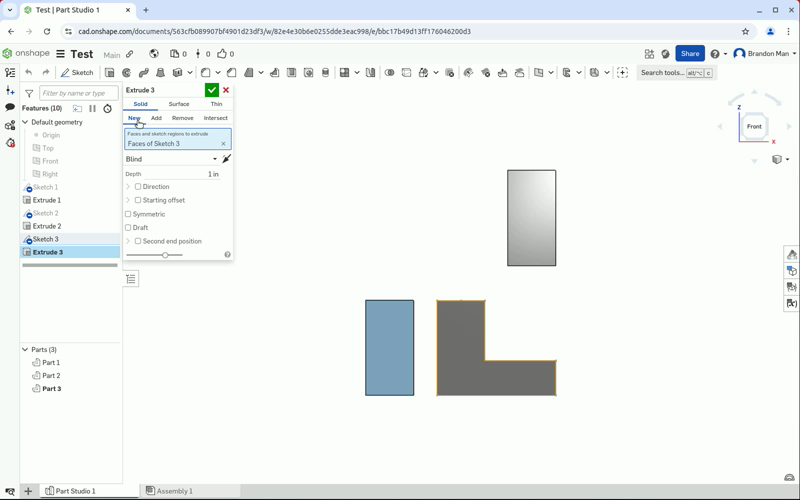
key(tab, 4)
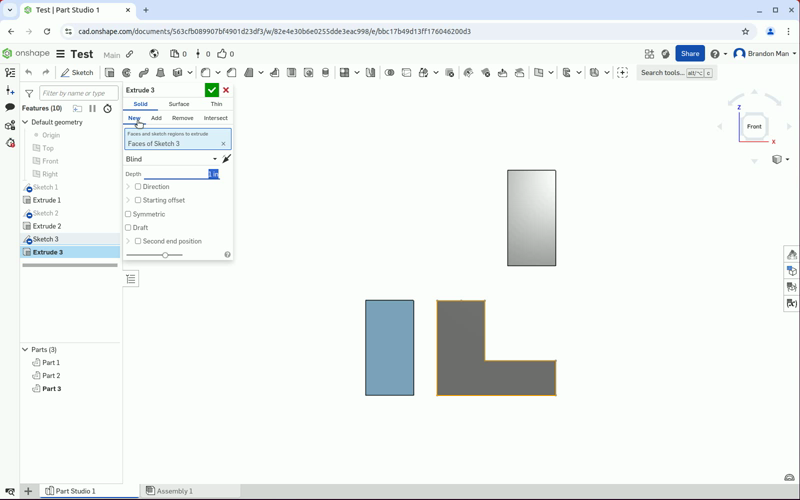
text(7.221)
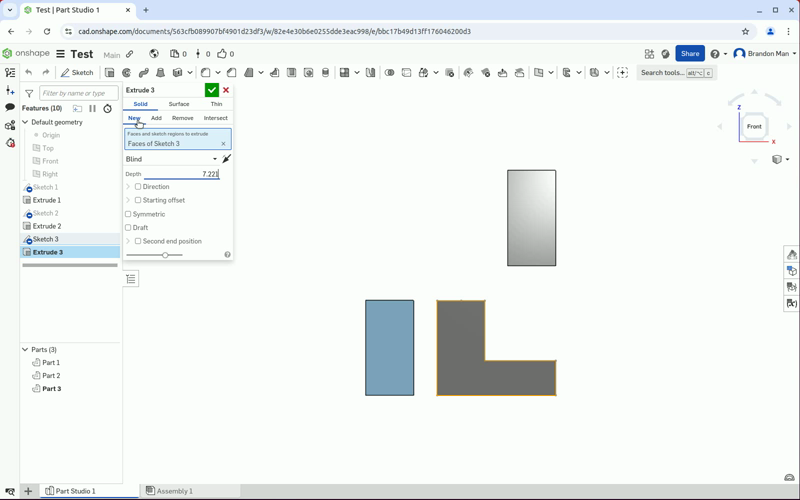
key(enter)
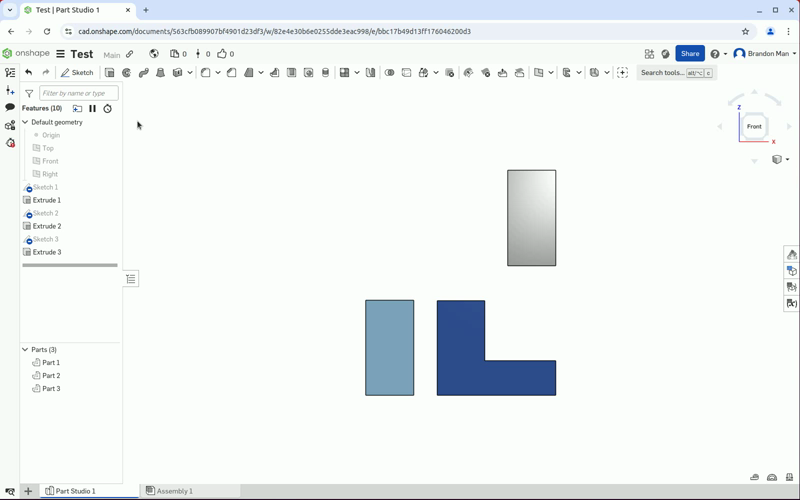
key(shift+h)
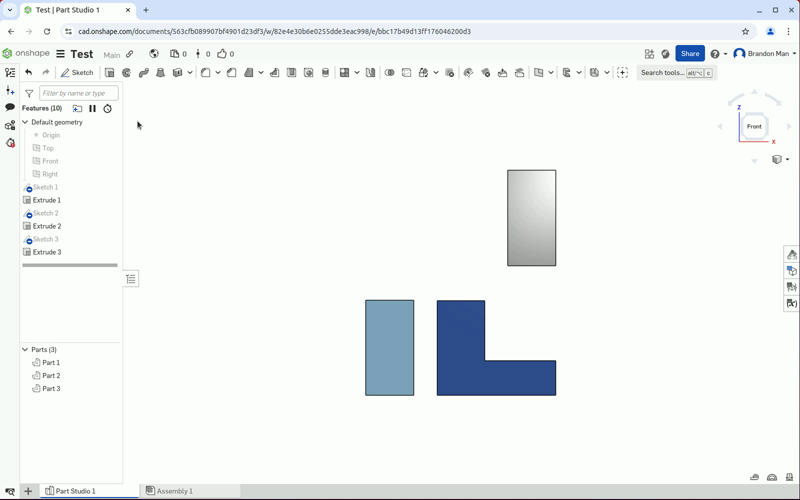
key(shift+h)
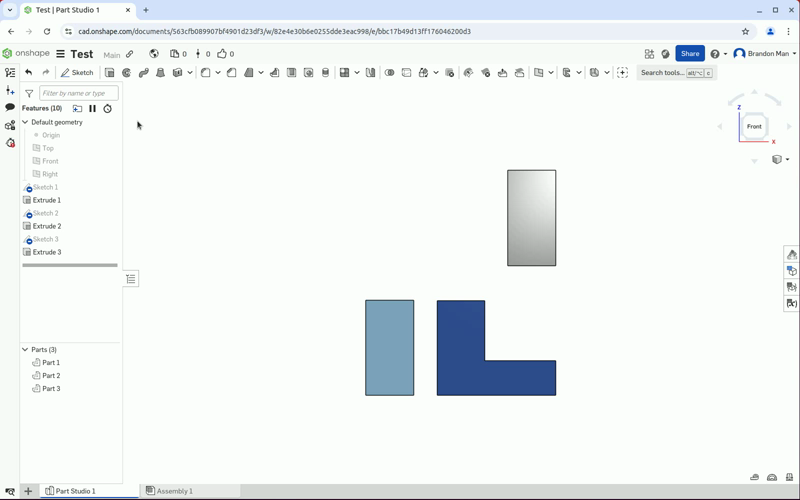
mouse_move(73, 189)
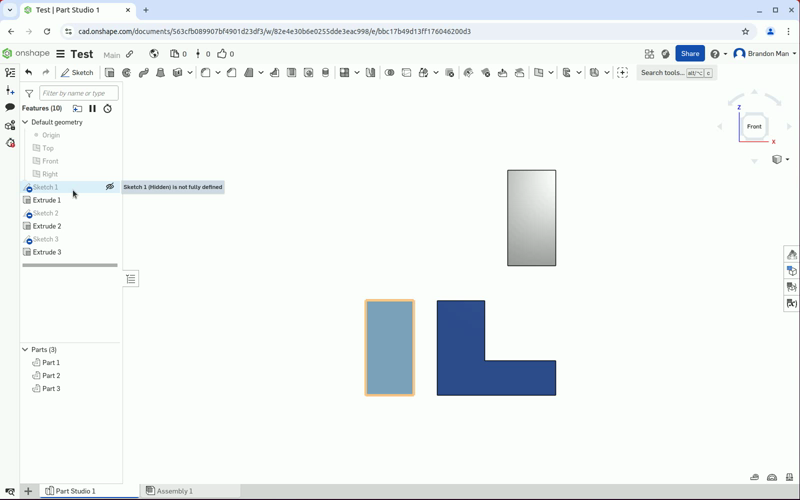
click(73, 189)
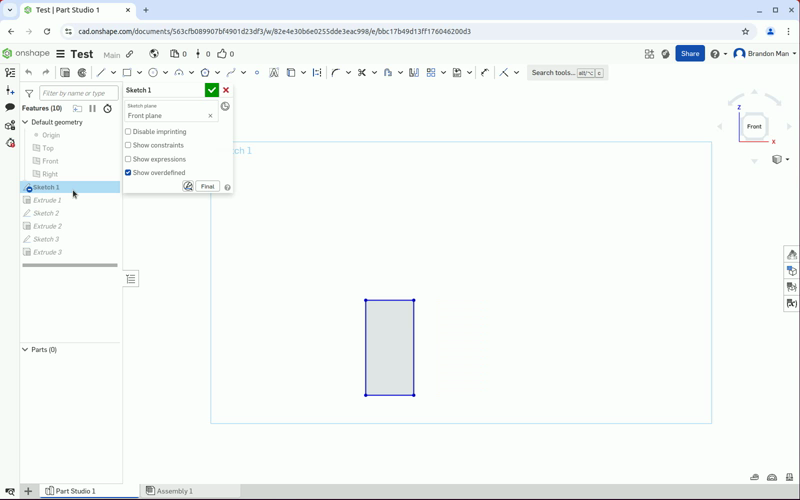
mouse_move(229, 92)
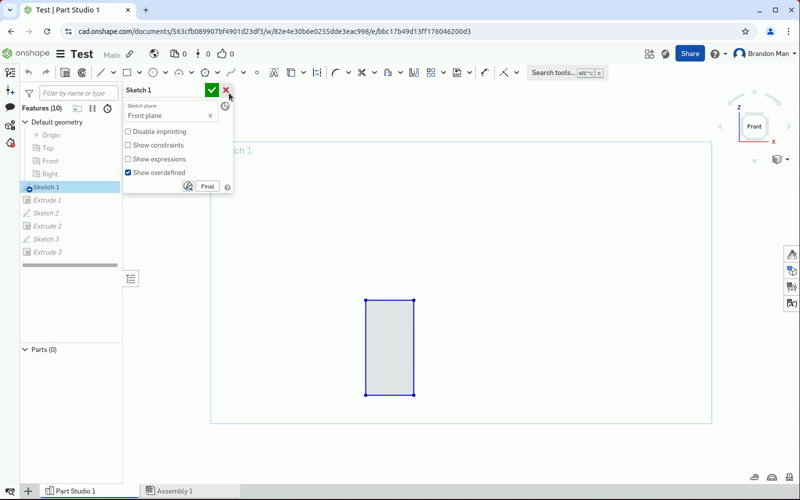
click(229, 92)
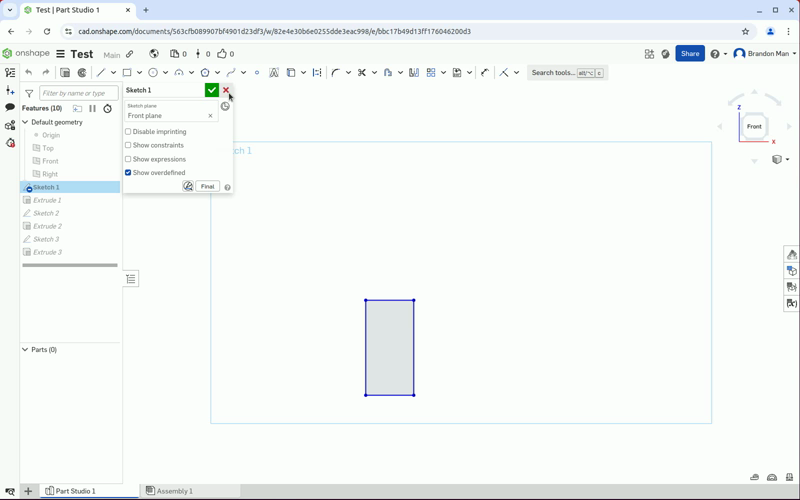
key(shift+s)
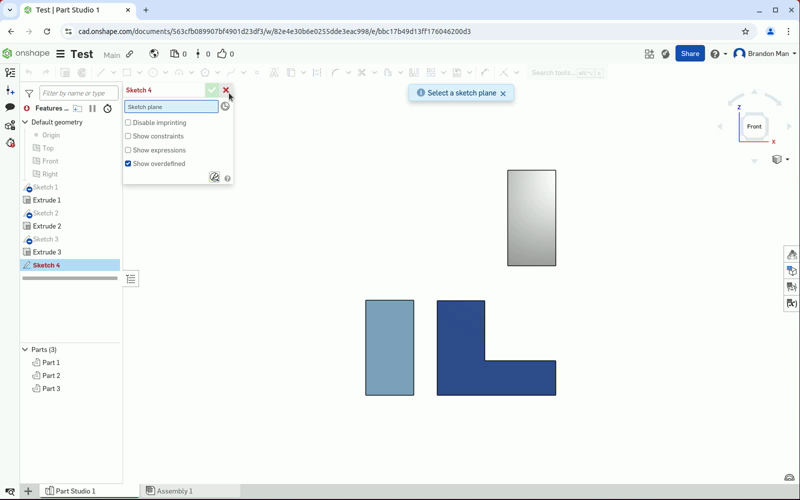
mouse_move(73, 163)
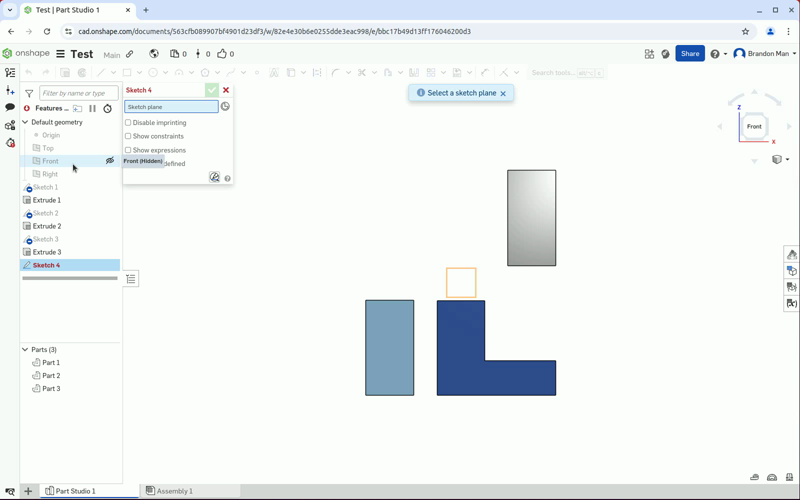
click(73, 163)
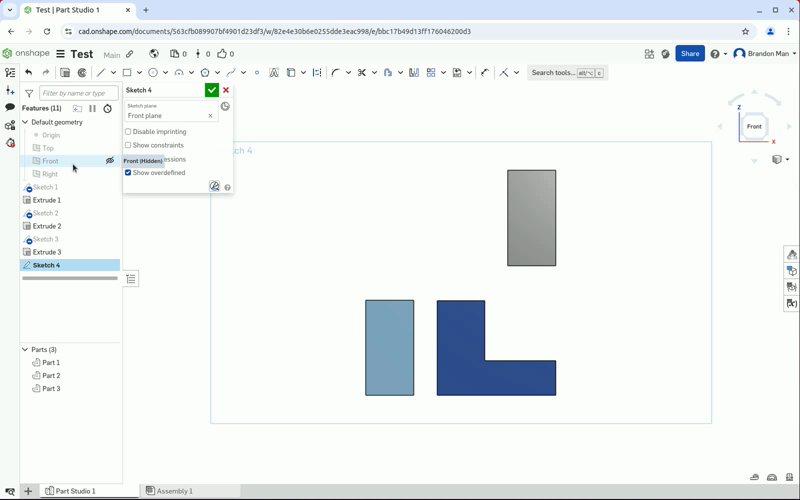
mouse_move(73, 352)
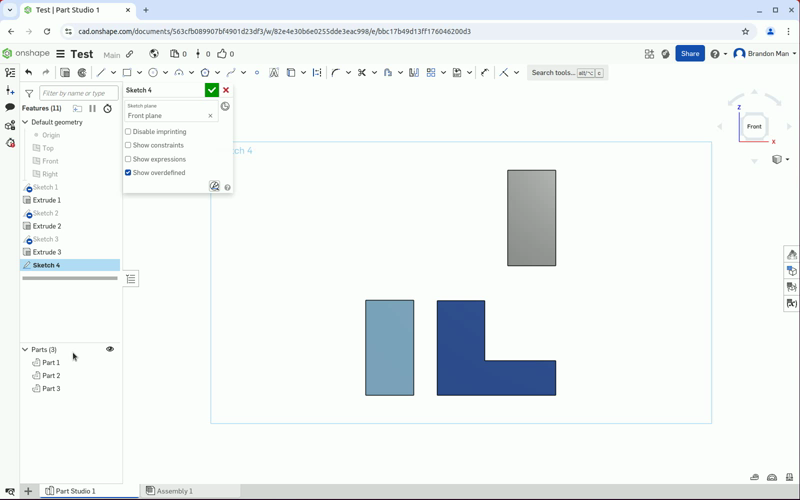
key(y)
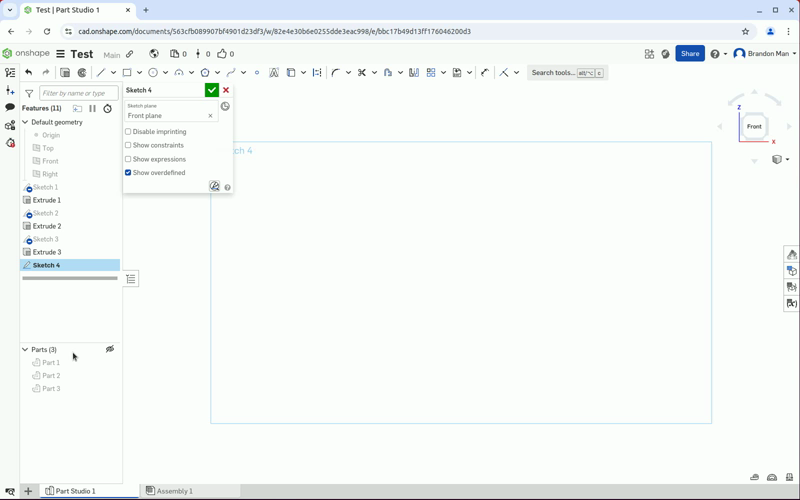
key(l)
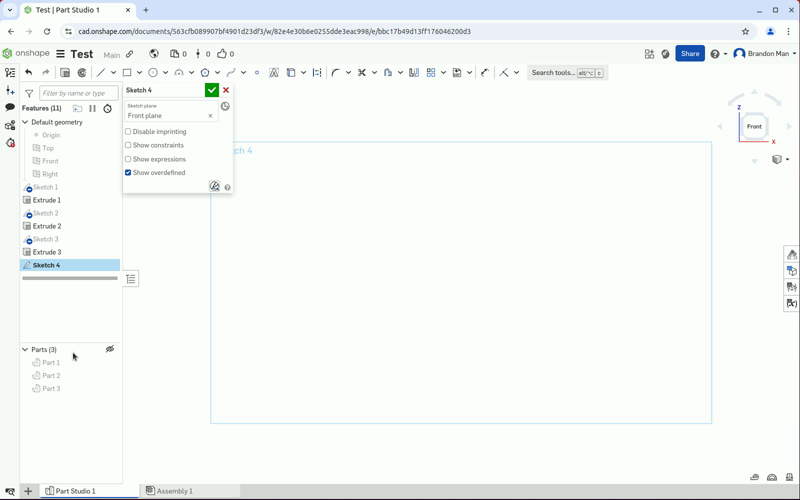
key_down(shift)
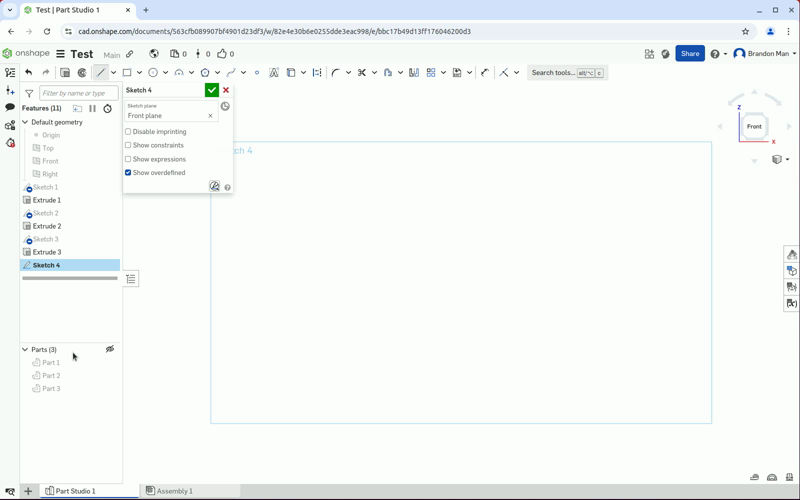
mouse_move(365, 205)
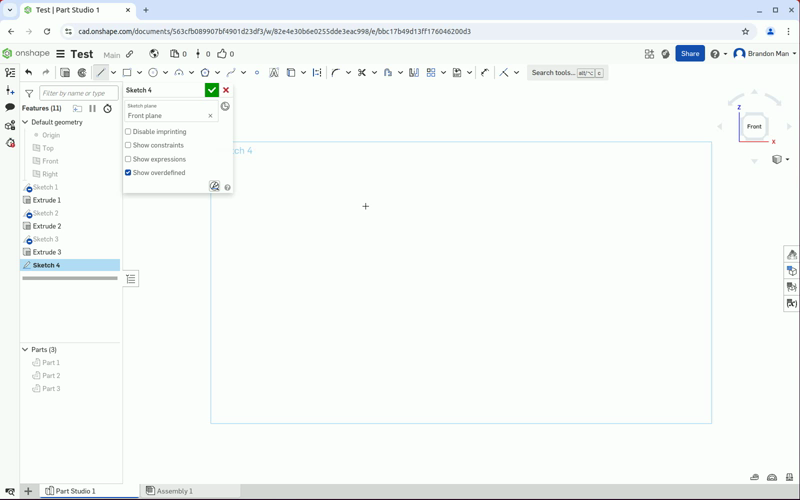
click(365, 205)
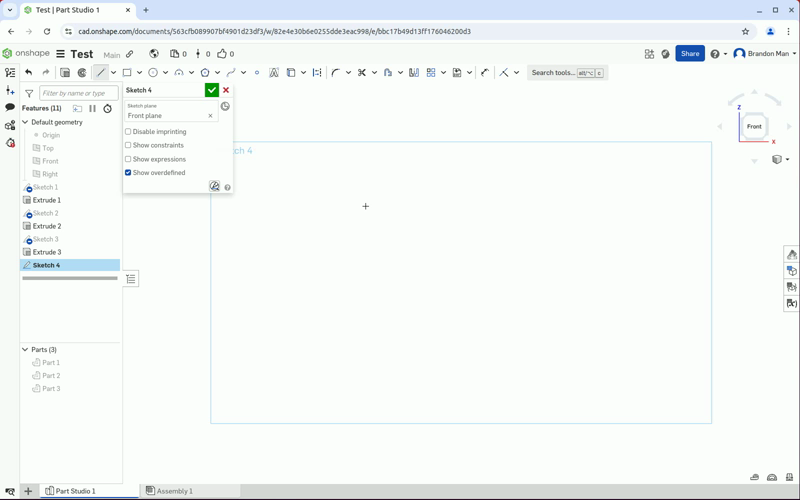
key_up(shift)
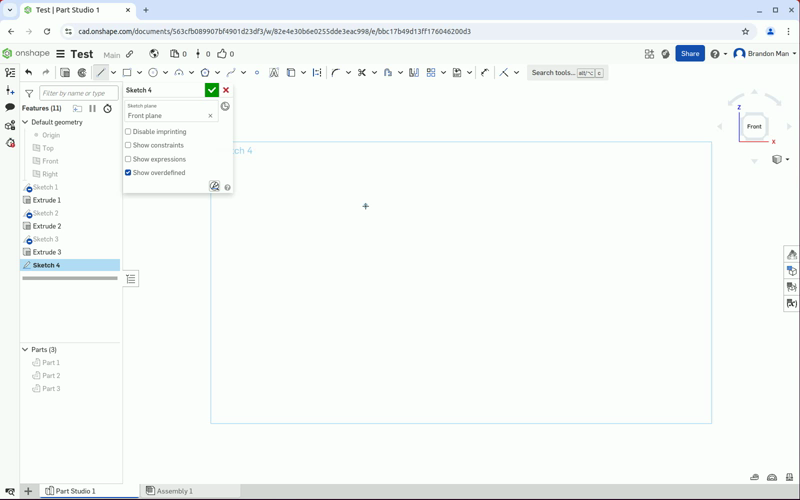
key_down(shift)
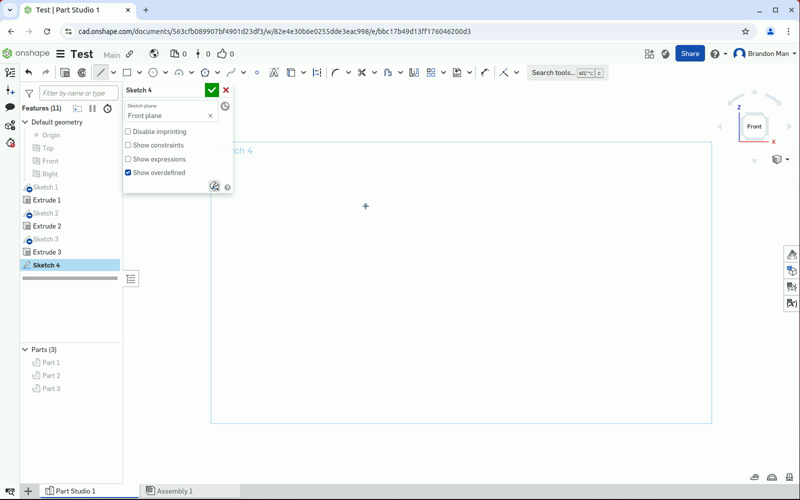
mouse_move(436, 205)
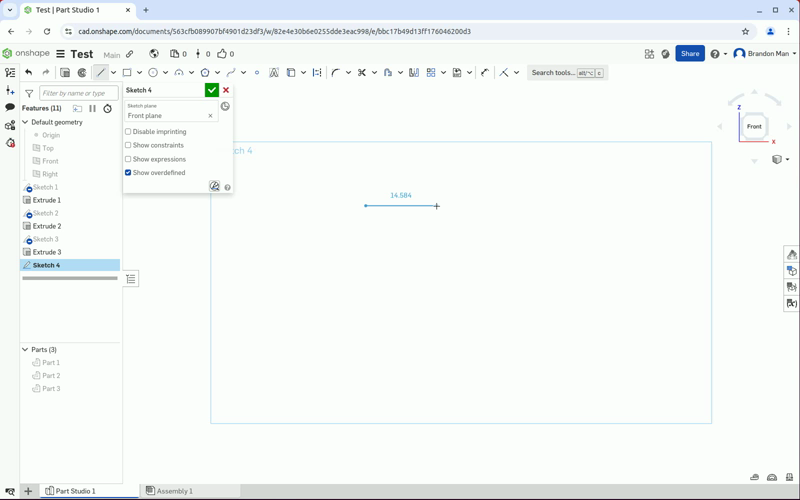
click(436, 205)
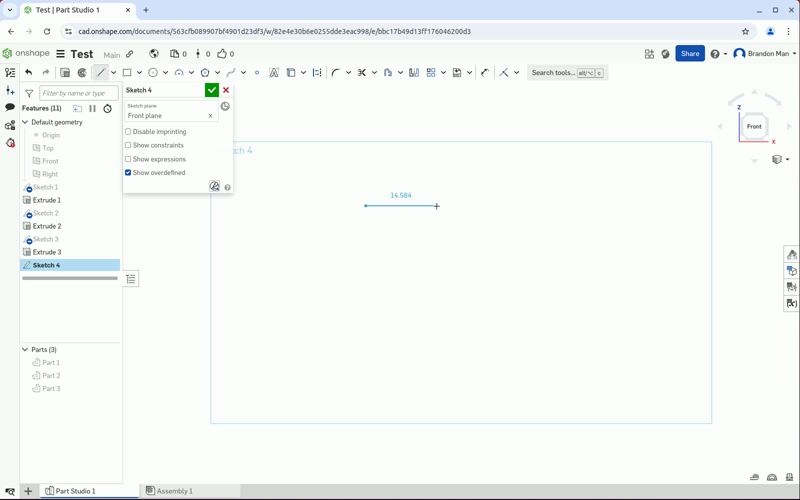
key_up(shift)
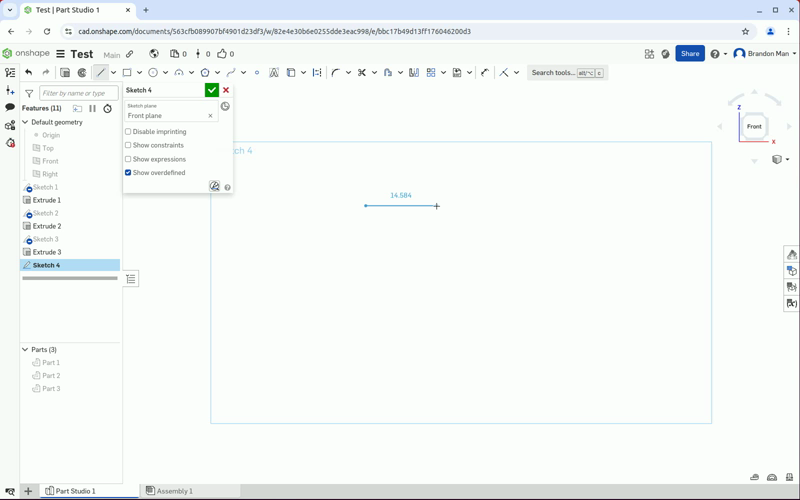
key_down(shift)
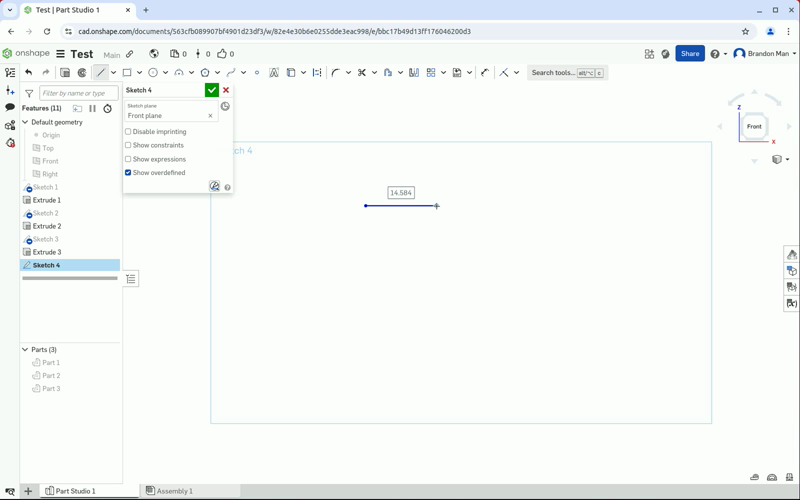
mouse_move(466, 205)
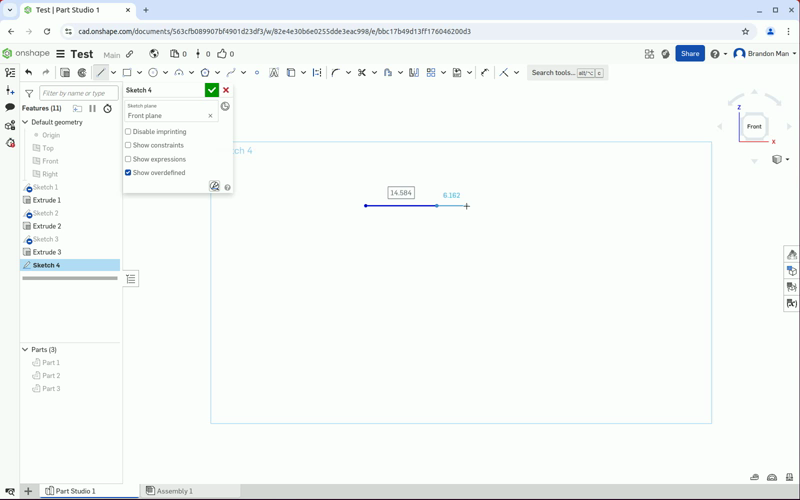
mouse_move(436, 265)
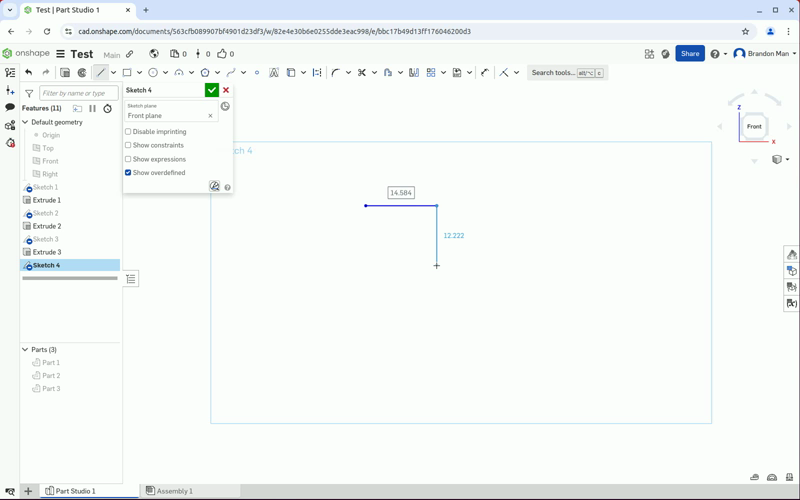
click(436, 265)
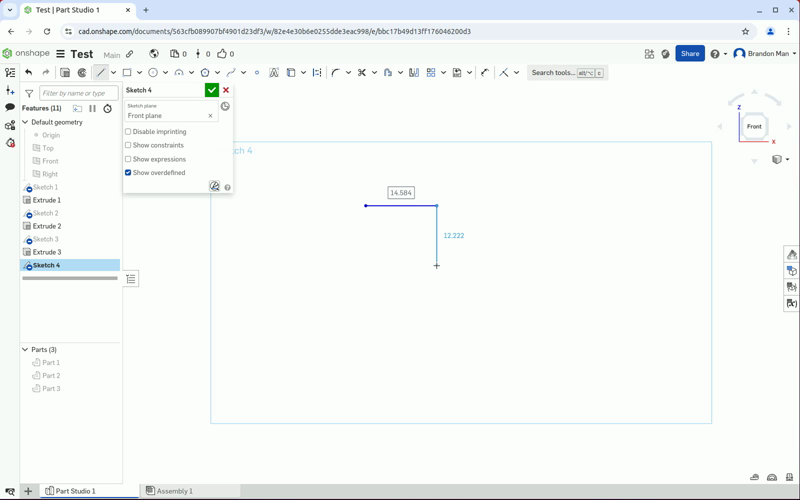
key_up(shift)
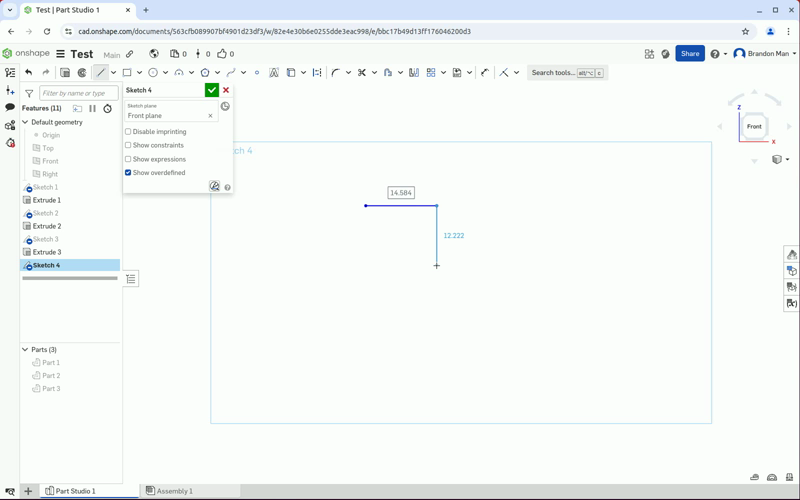
key_down(shift)
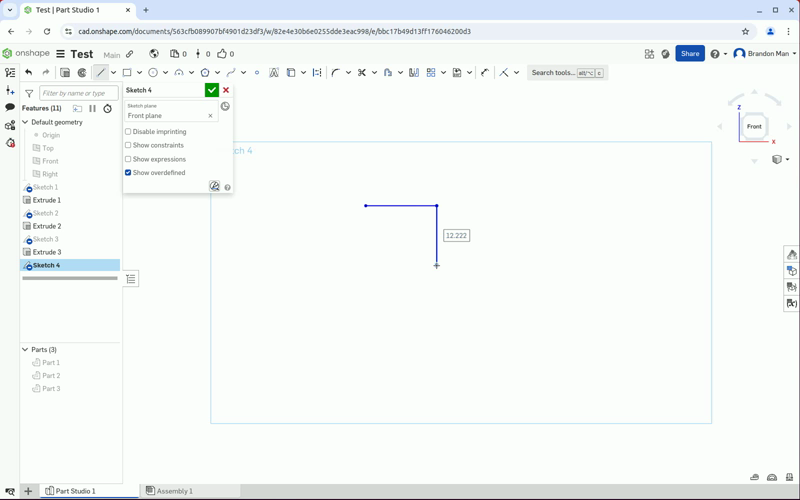
mouse_move(466, 265)
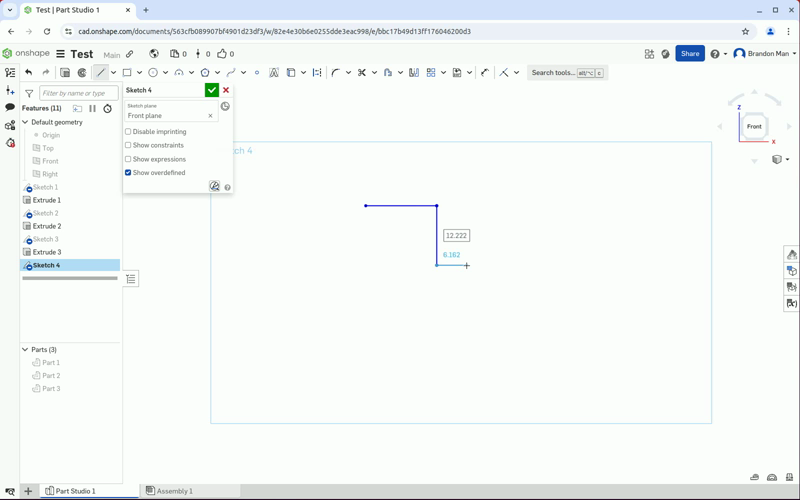
mouse_move(460, 265)
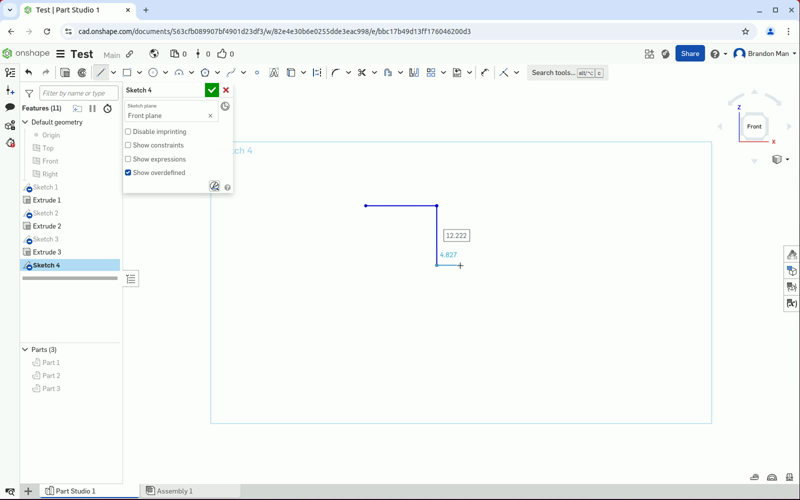
click(460, 265)
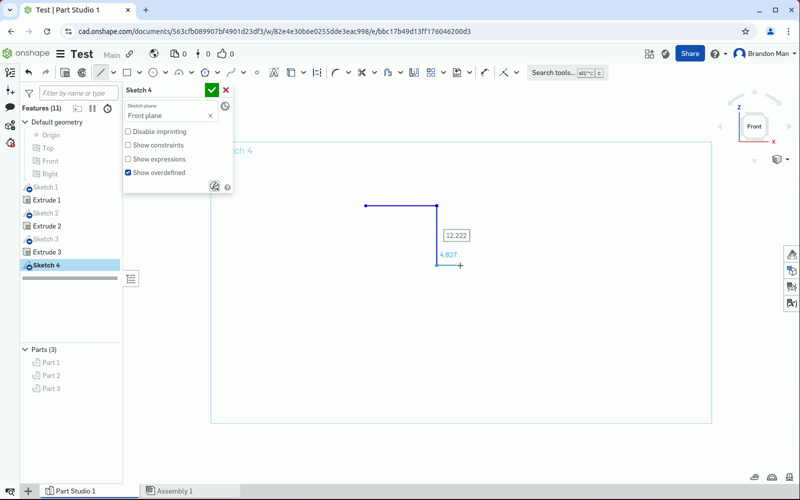
key_up(shift)
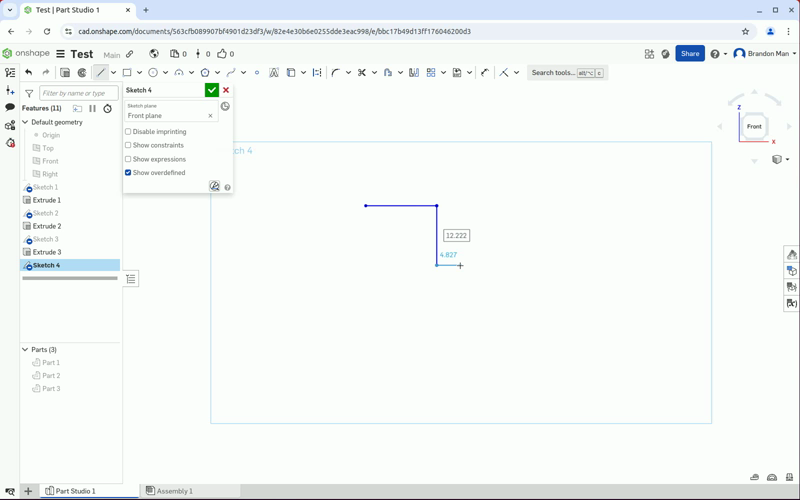
key_down(shift)
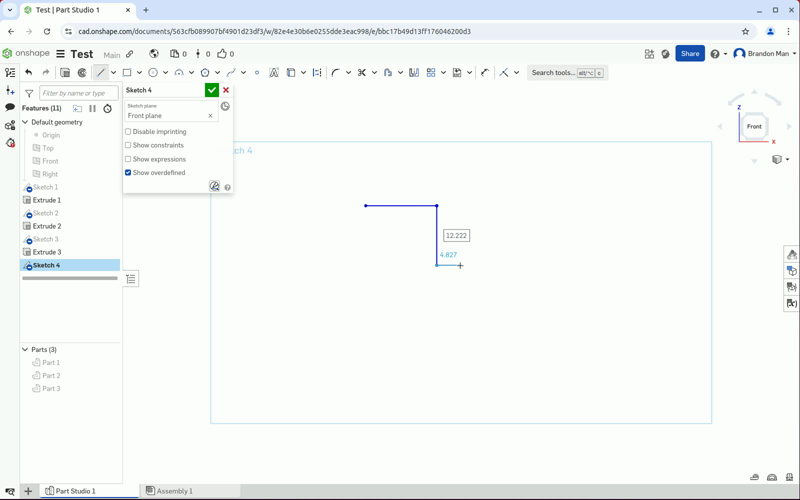
mouse_move(490, 265)
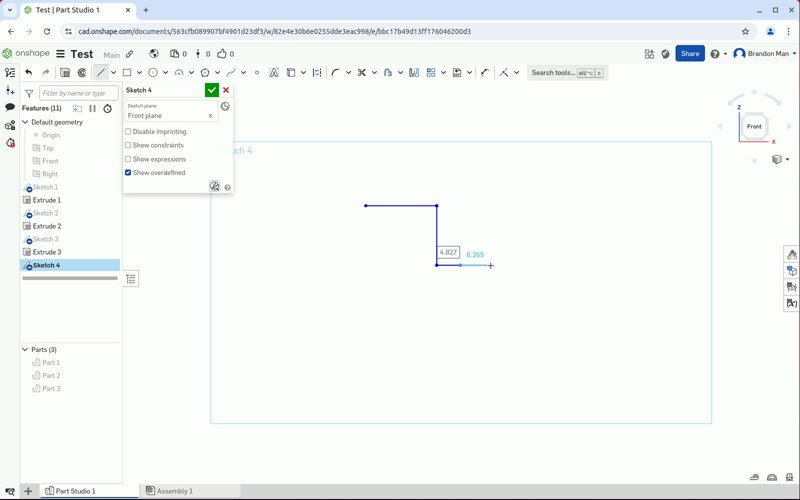
mouse_move(484, 265)
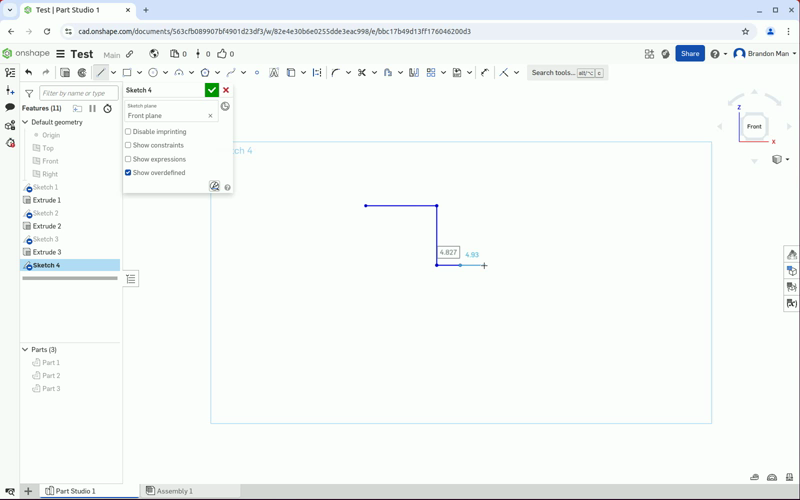
click(484, 265)
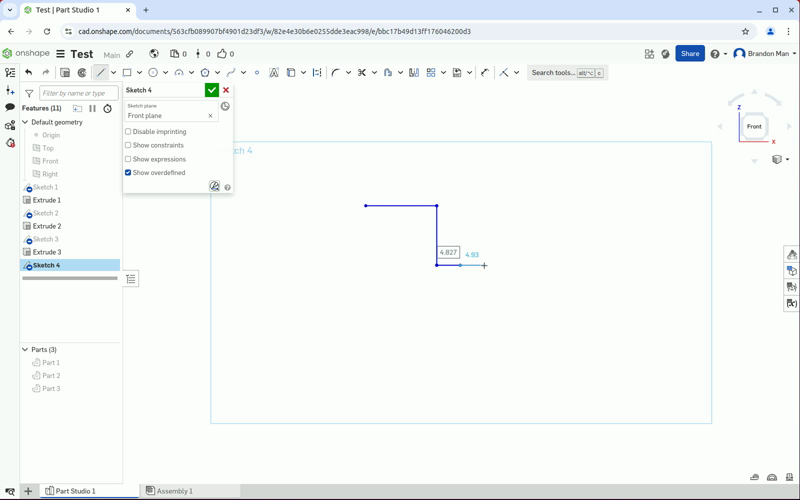
key_up(shift)
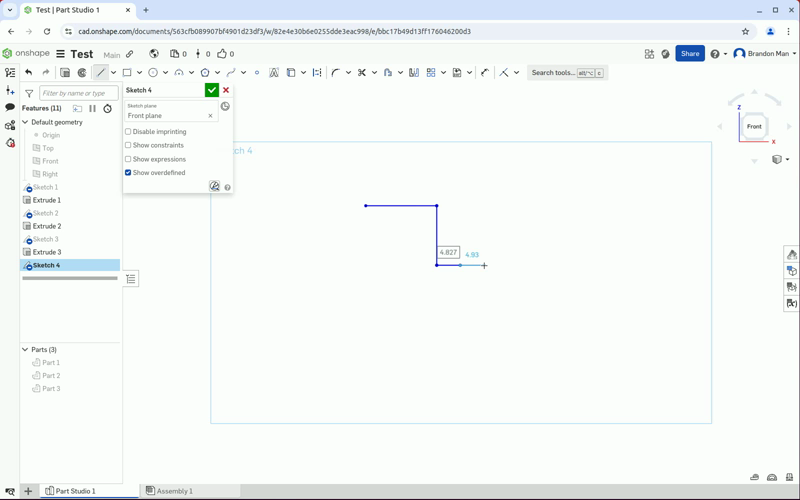
key_down(shift)
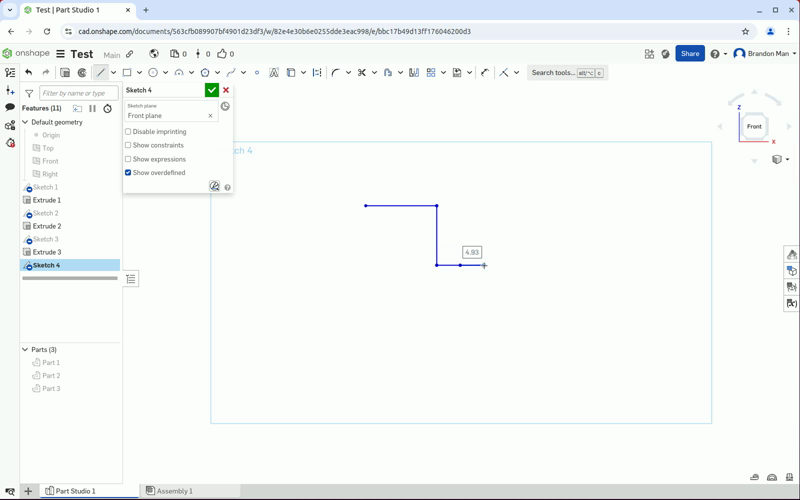
mouse_move(484, 170)
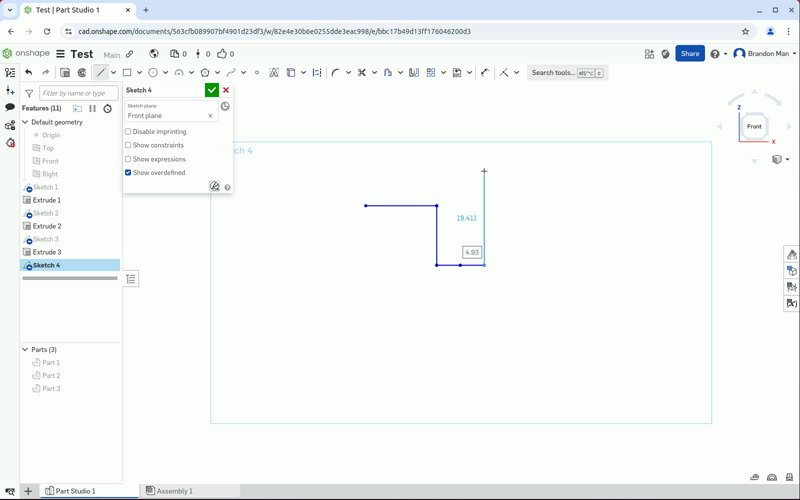
click(484, 170)
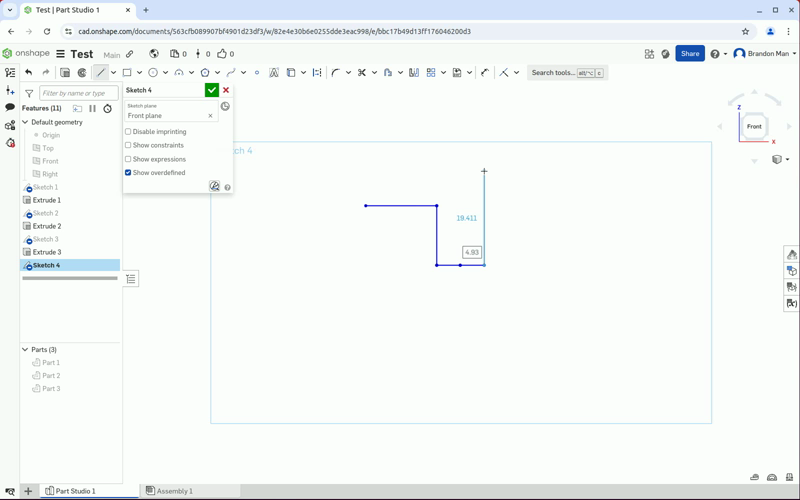
key_up(shift)
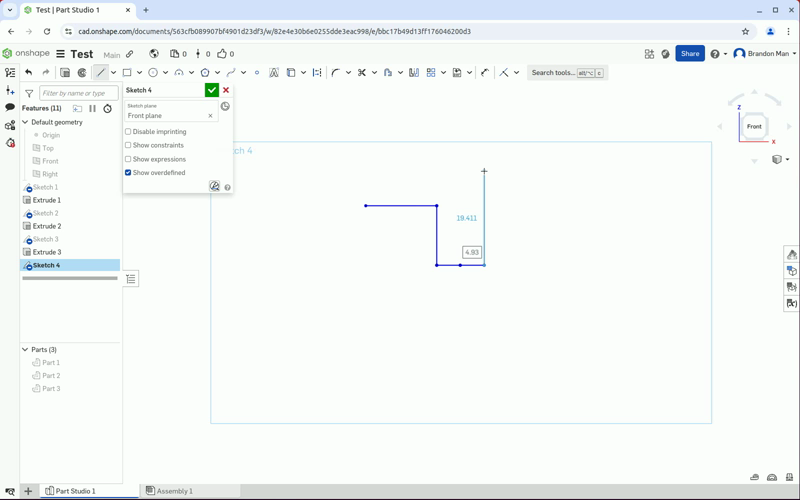
key_down(shift)
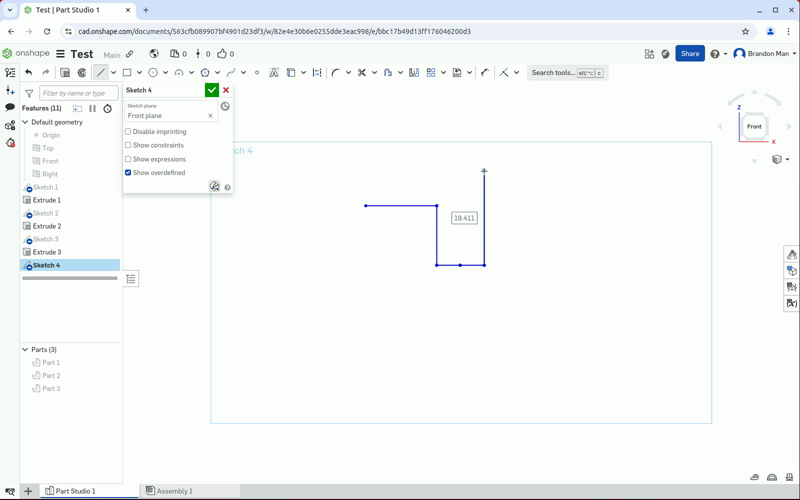
mouse_move(514, 170)
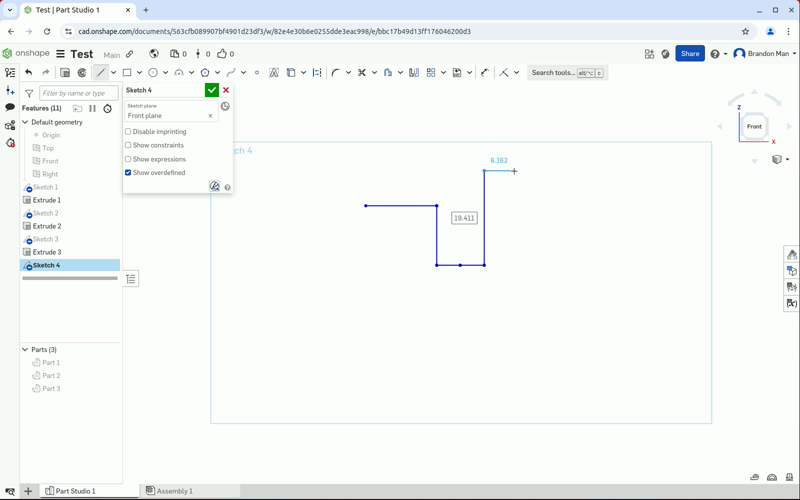
mouse_move(436, 170)
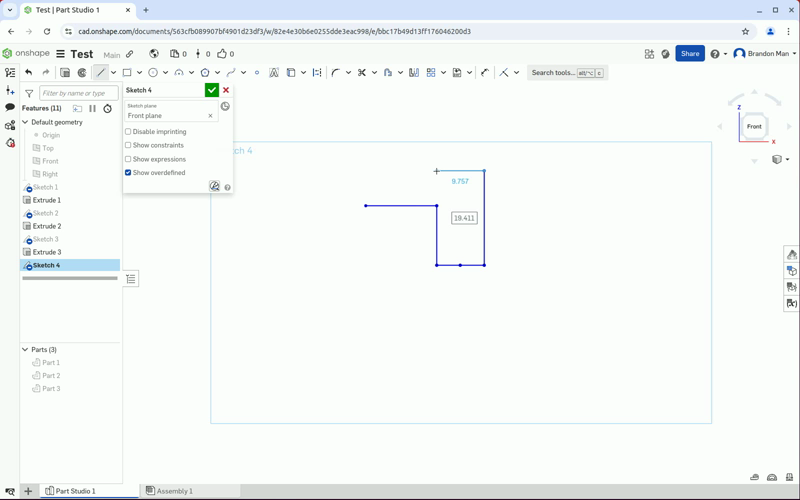
click(436, 170)
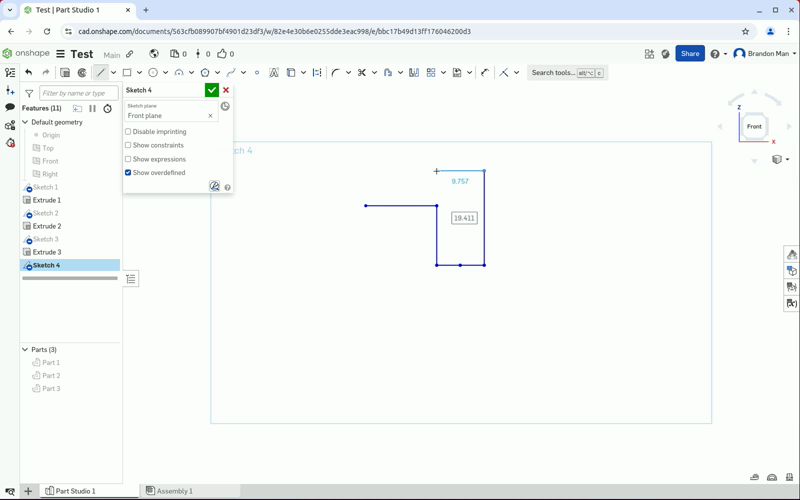
key_up(shift)
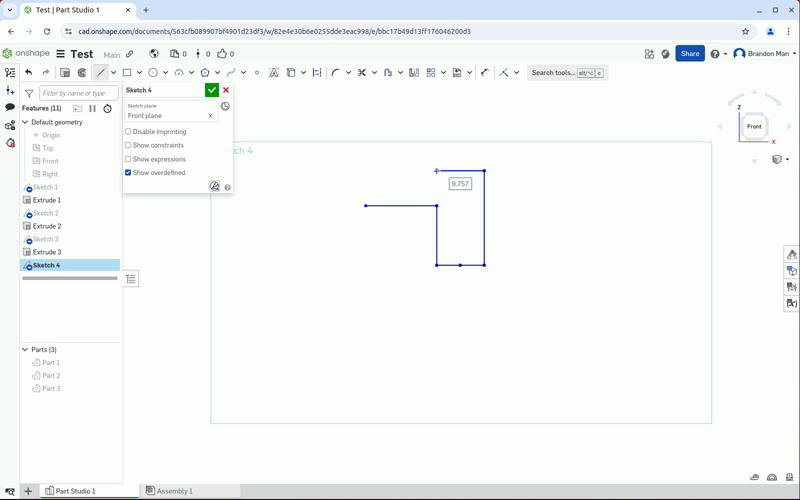
key_down(shift)
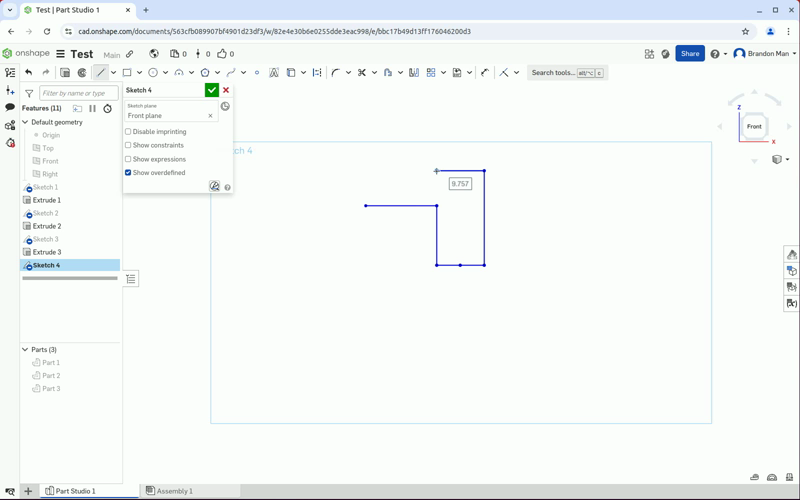
mouse_move(365, 170)
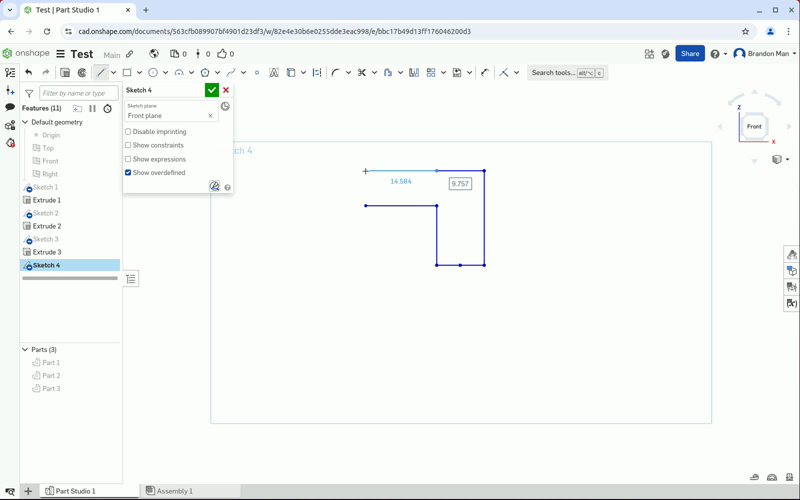
click(365, 170)
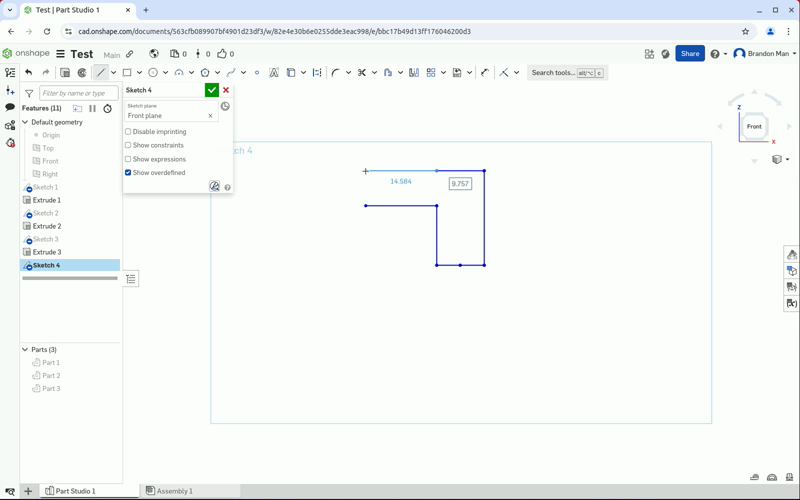
key_up(shift)
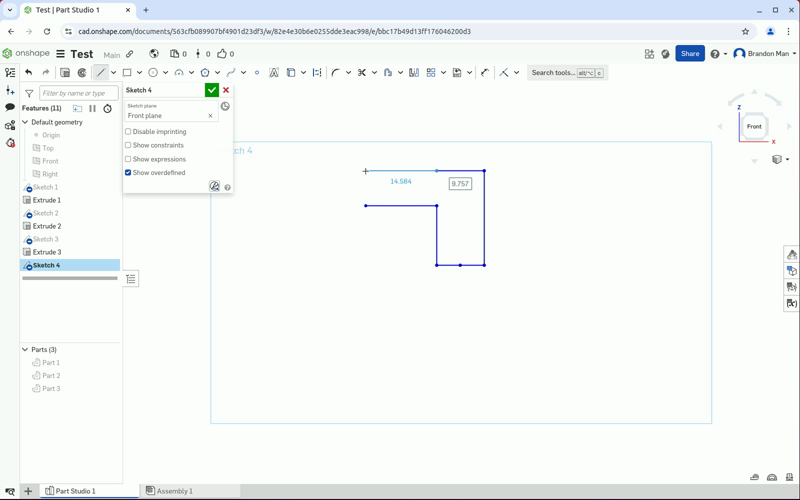
mouse_move(395, 170)
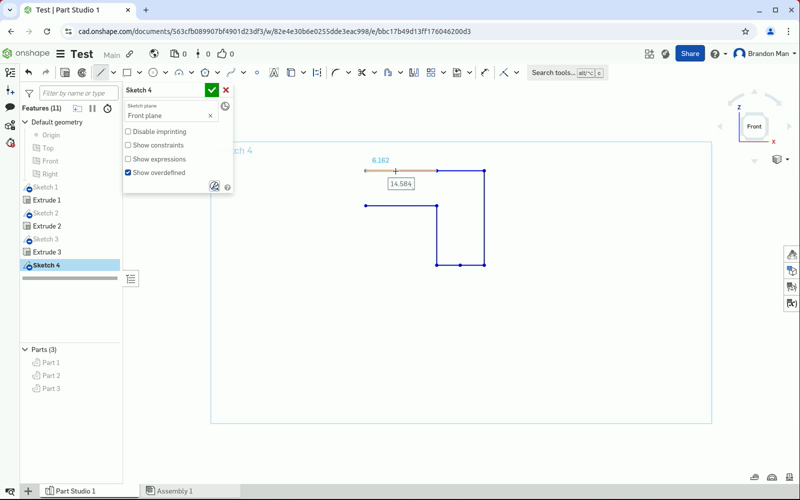
key_down(shift)
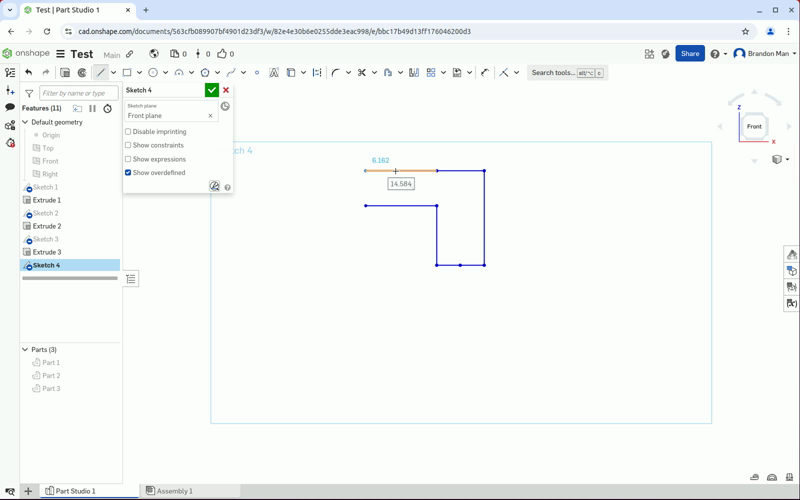
mouse_move(365, 205)
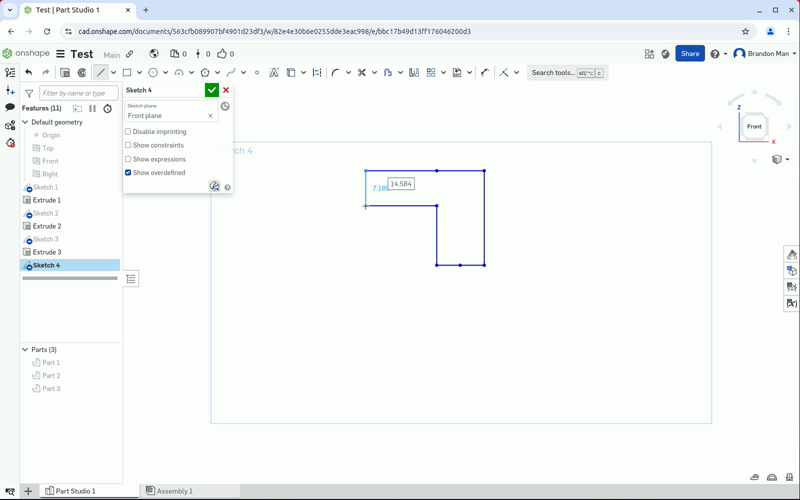
key_up(shift)
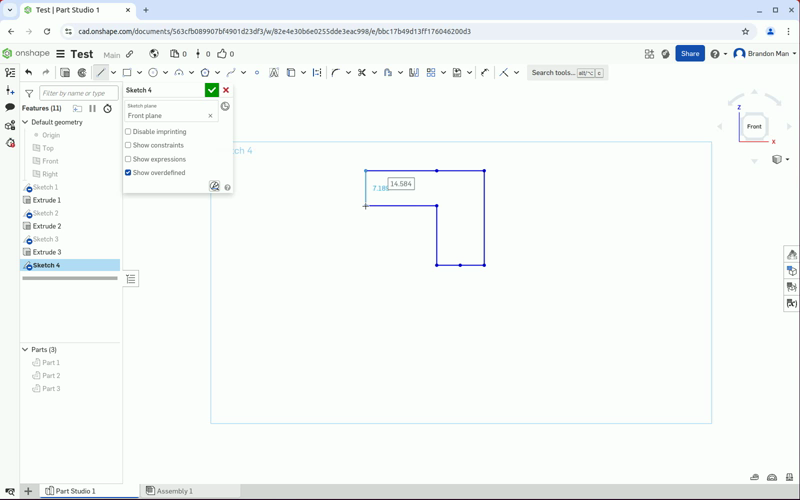
click(365, 205)
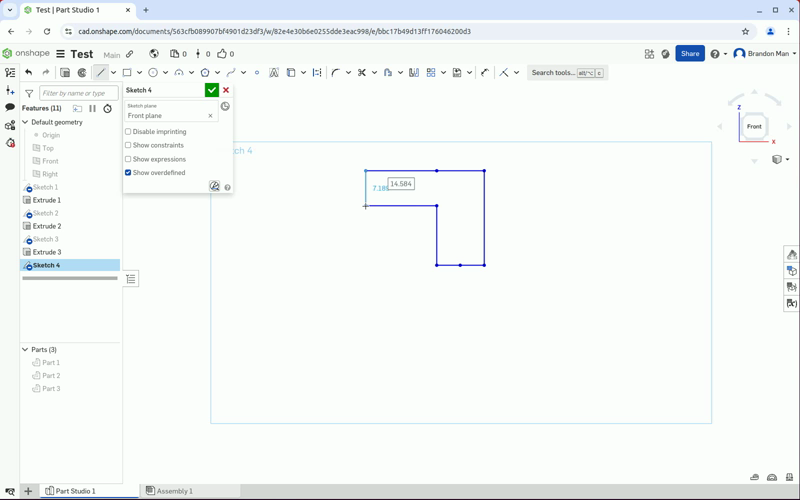
key(esc)
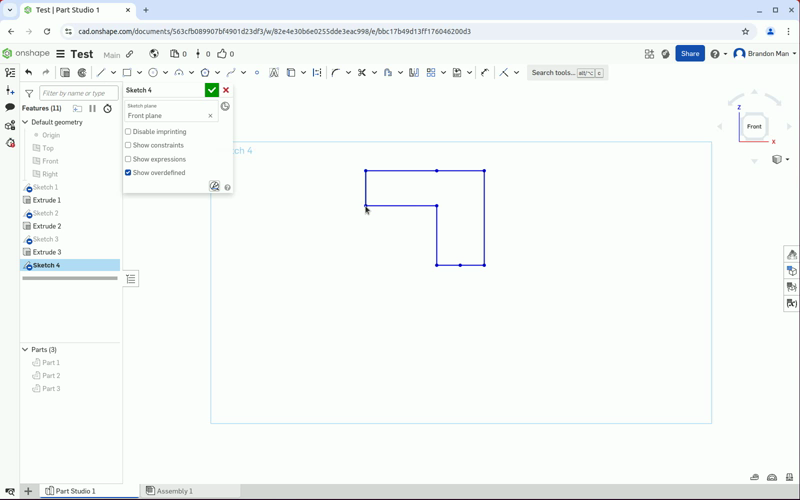
mouse_move(476, 242)
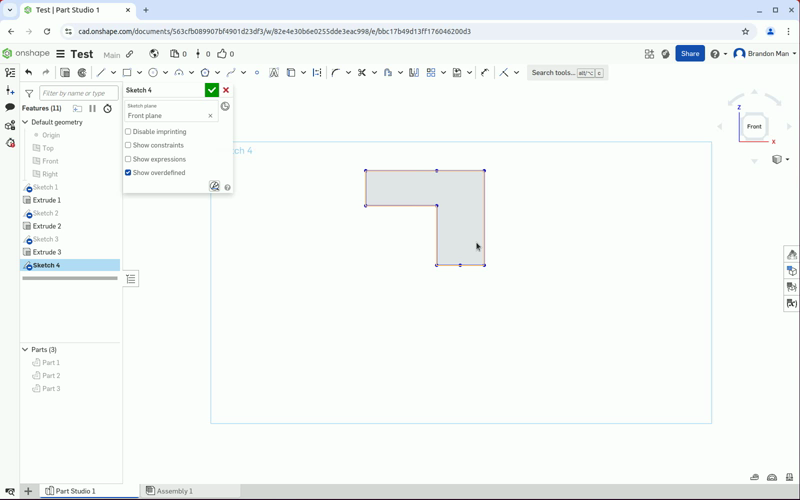
click(476, 242)
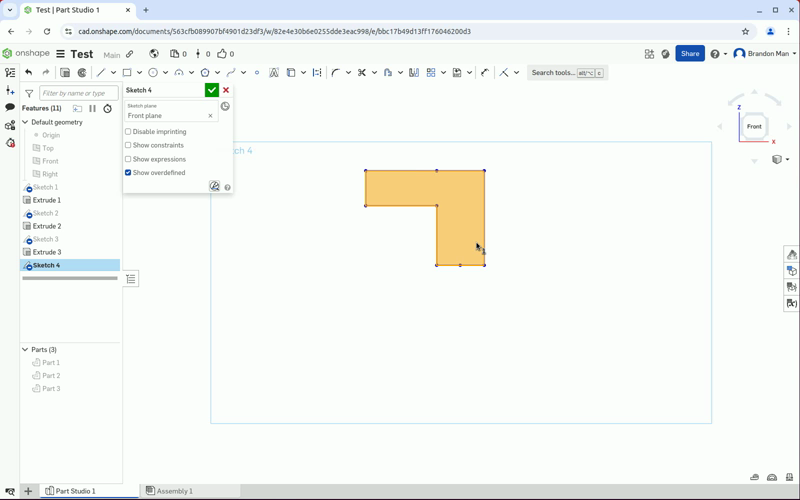
mouse_move(73, 352)
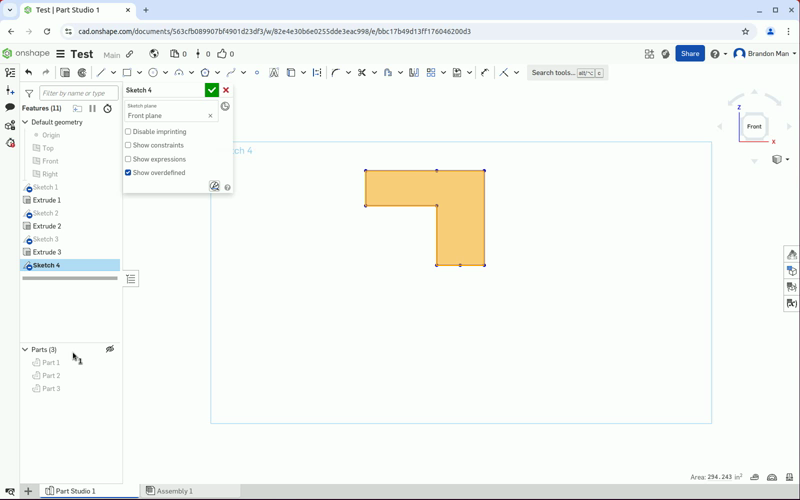
key(shift+y)
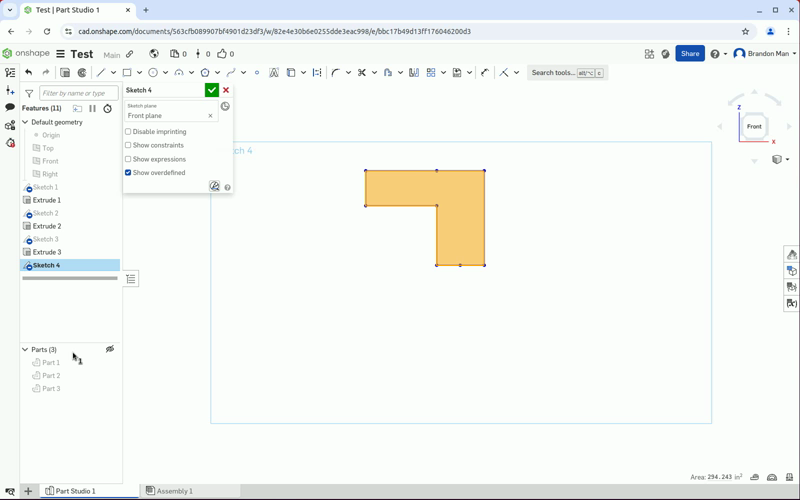
key(shift+e)
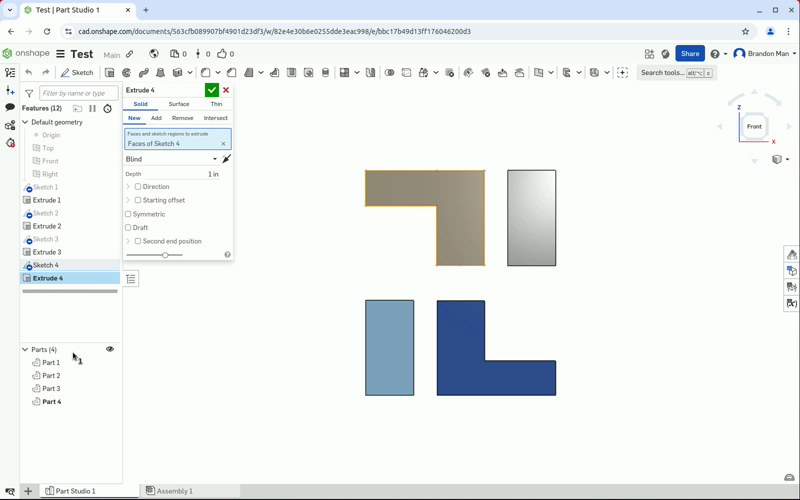
mouse_move(143, 106)
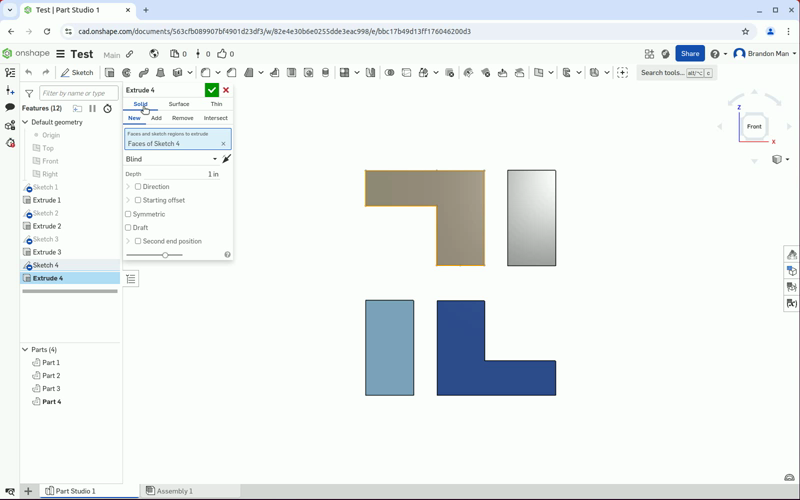
click(143, 106)
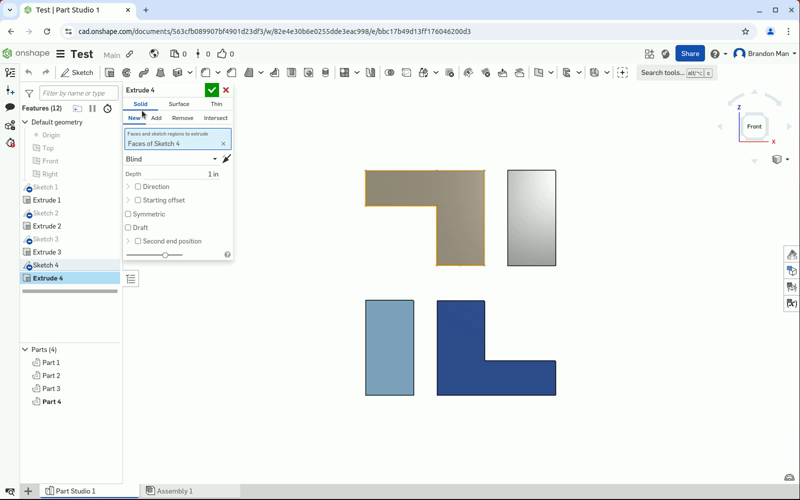
mouse_move(137, 120)
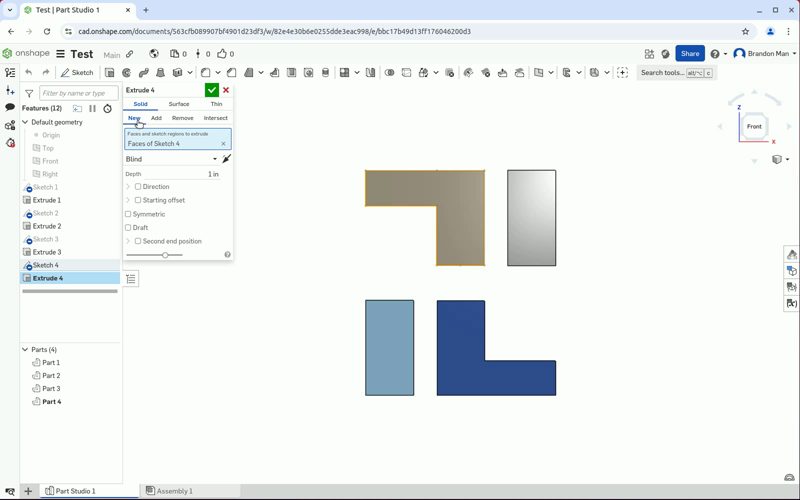
click(137, 120)
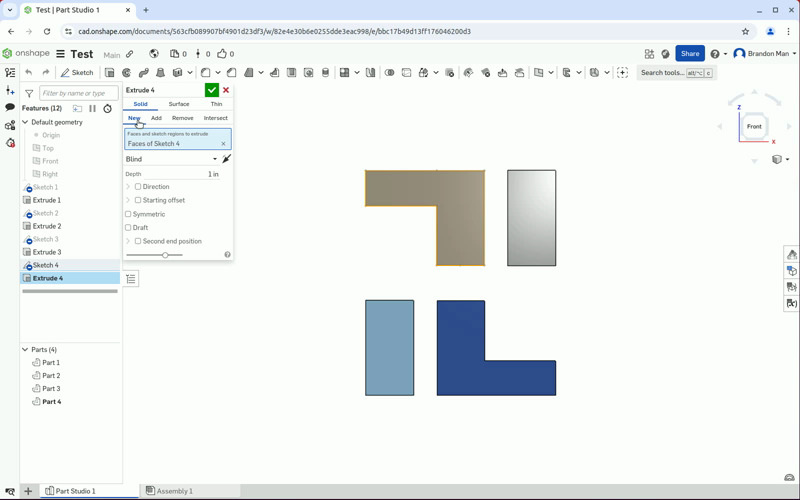
key(tab, 4)
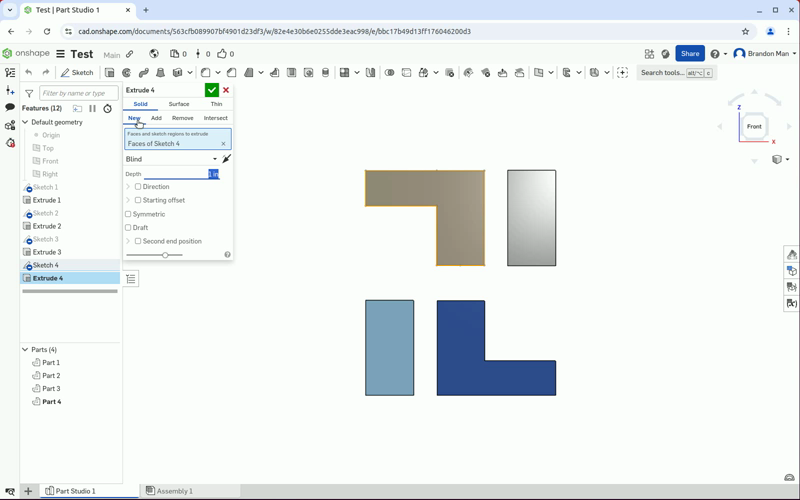
text(7.221)
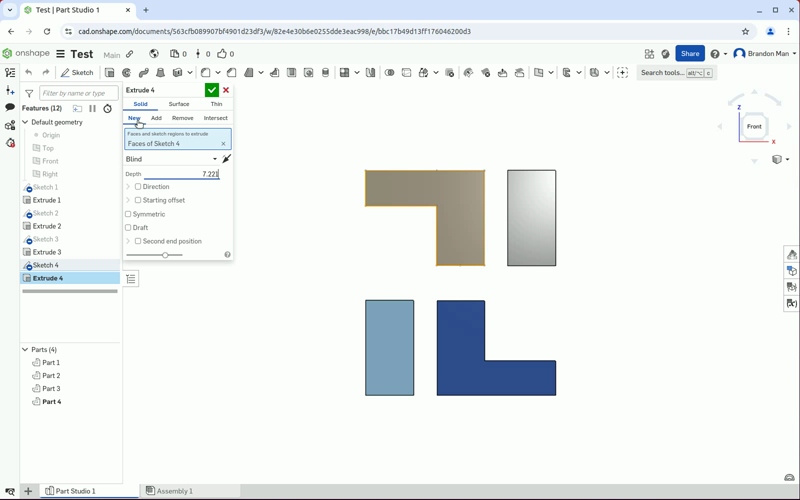
key(enter)
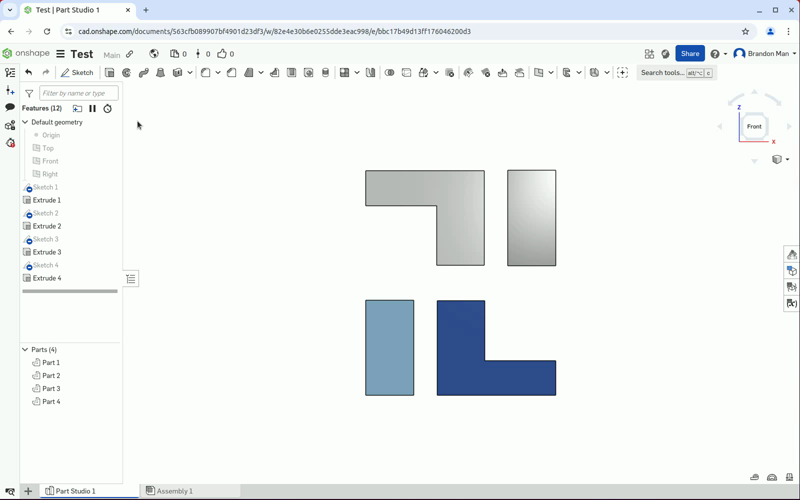
key(shift+h)
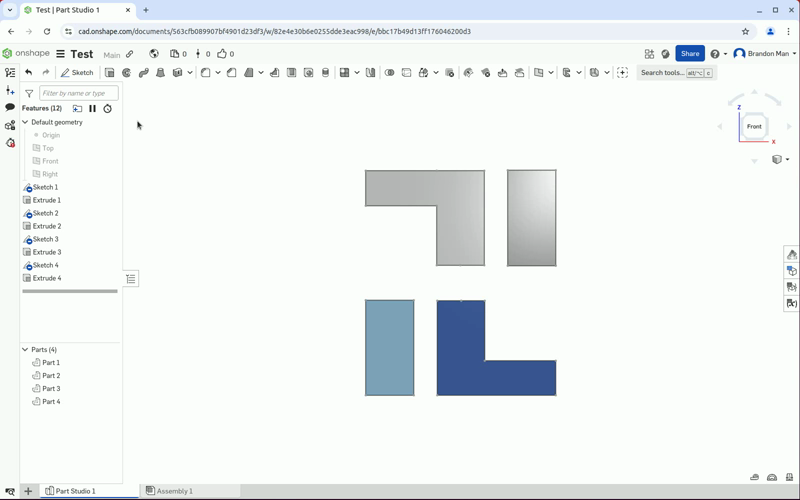
key(shift+h)
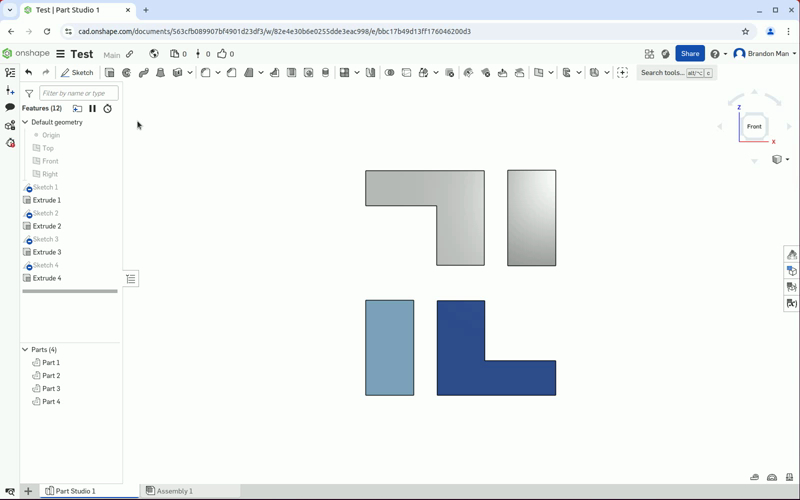
mouse_move(73, 189)
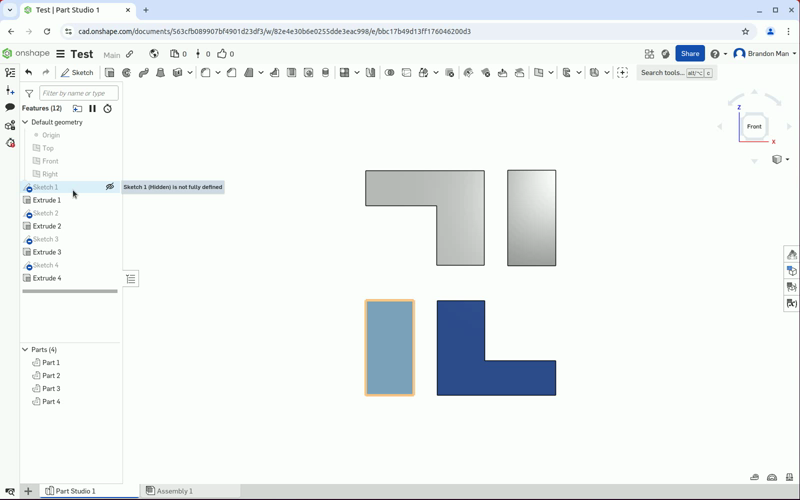
click(73, 189)
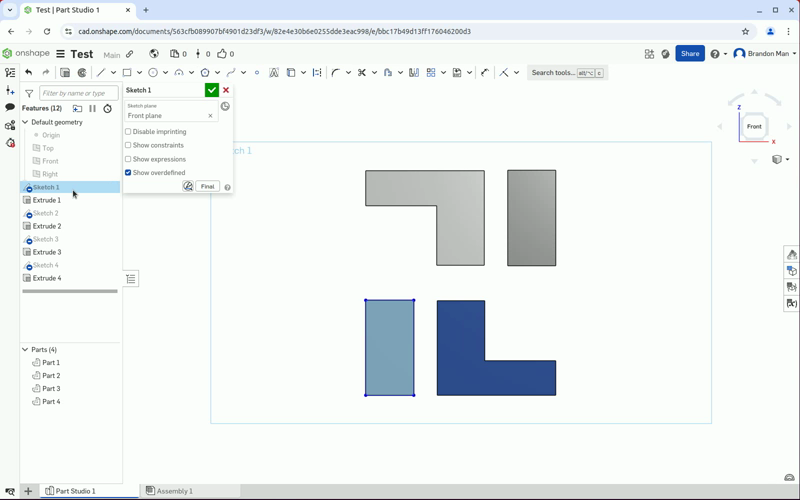
mouse_move(229, 92)
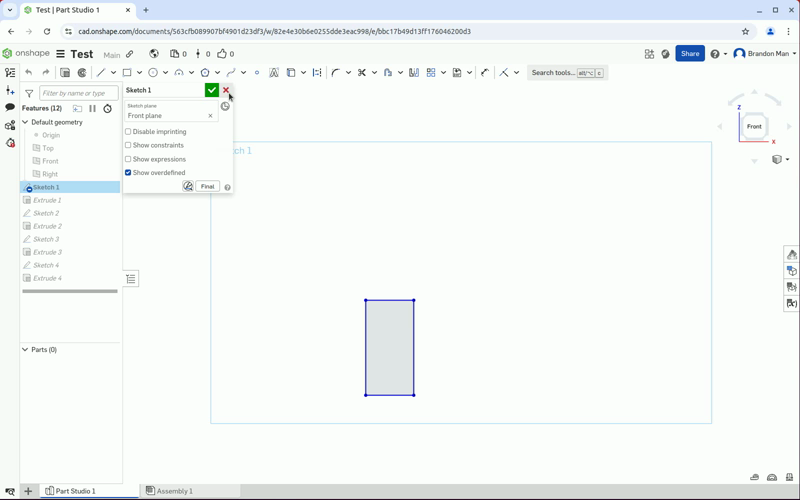
click(229, 92)
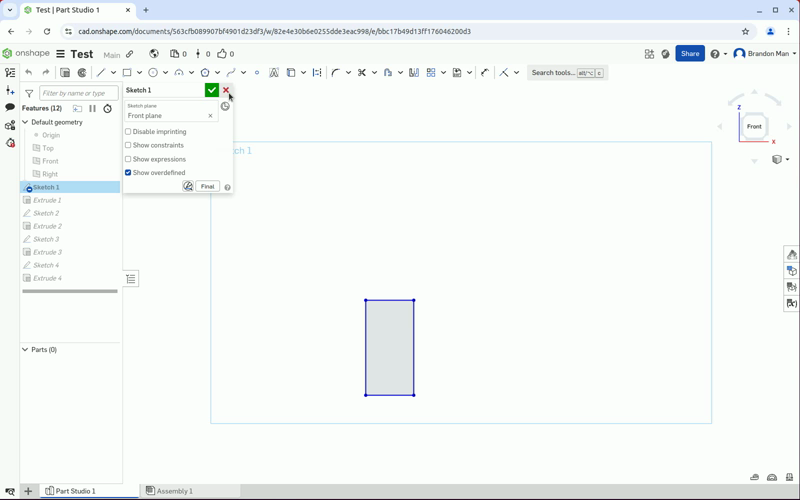
key(shift+s)
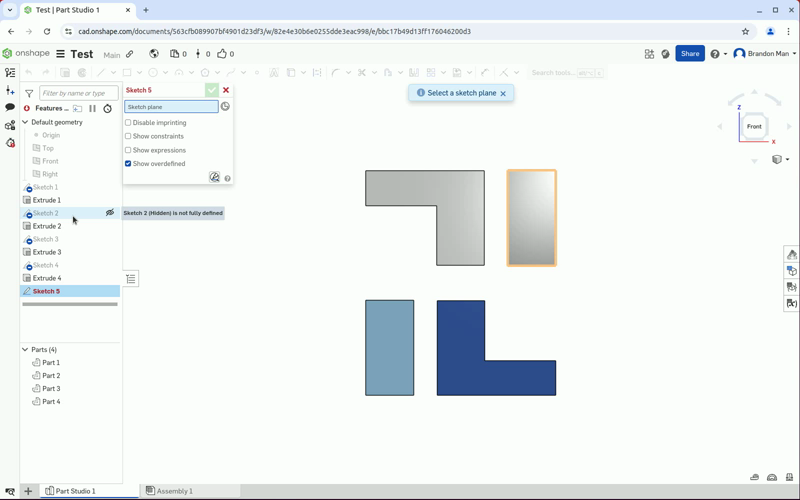
scroll(3)
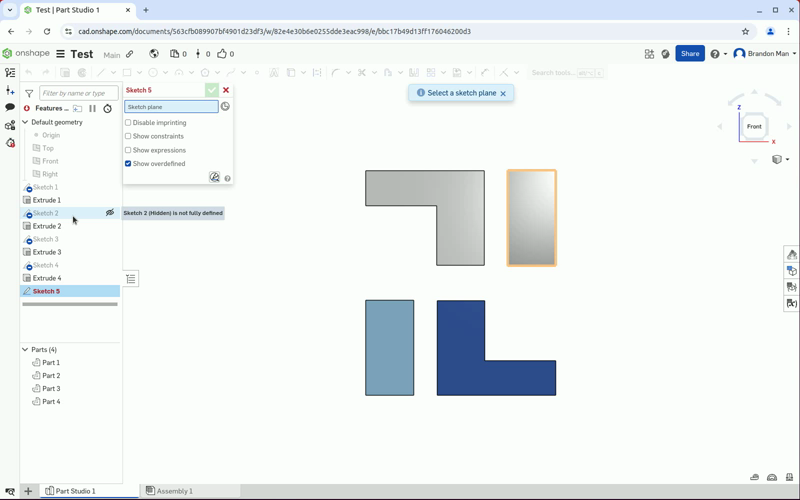
mouse_move(73, 163)
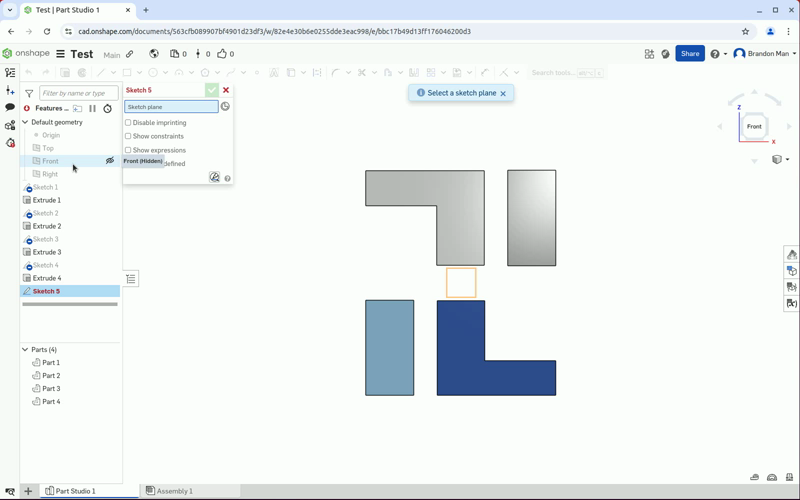
click(73, 163)
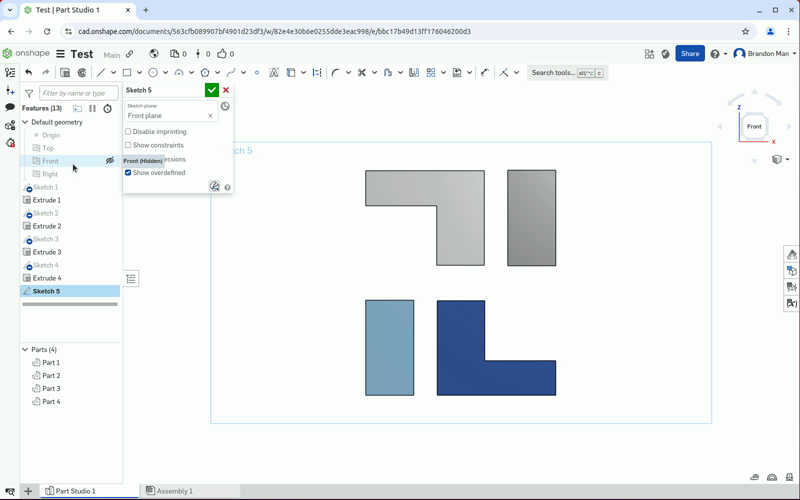
mouse_move(73, 352)
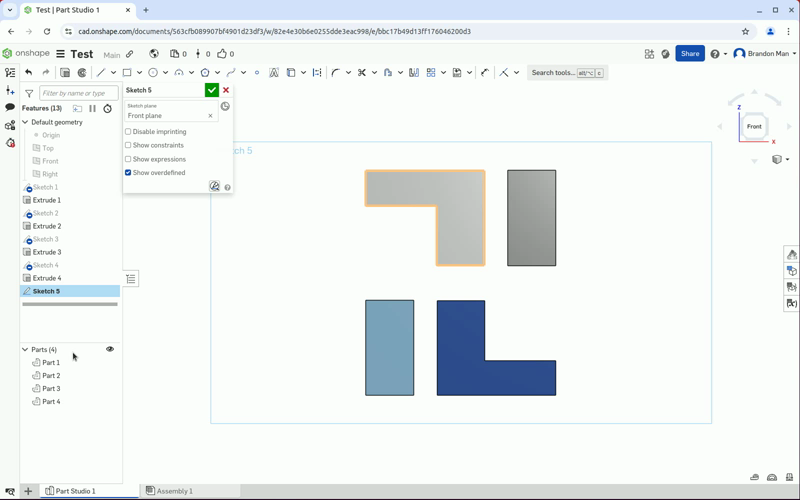
key(y)
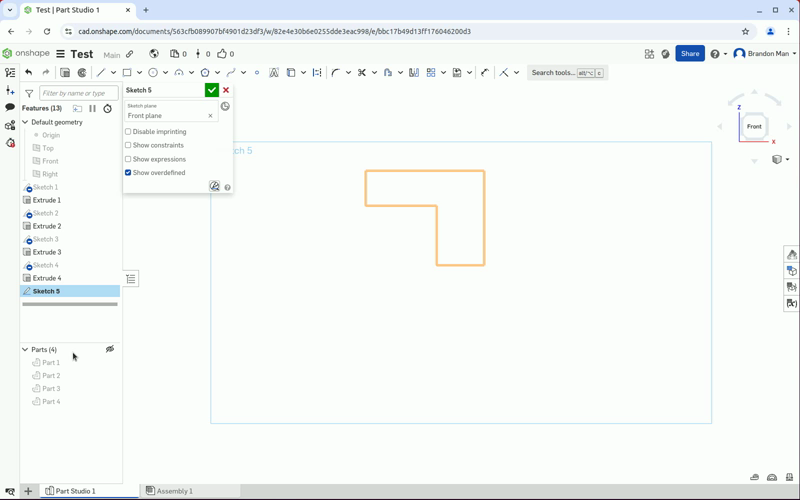
key(l)
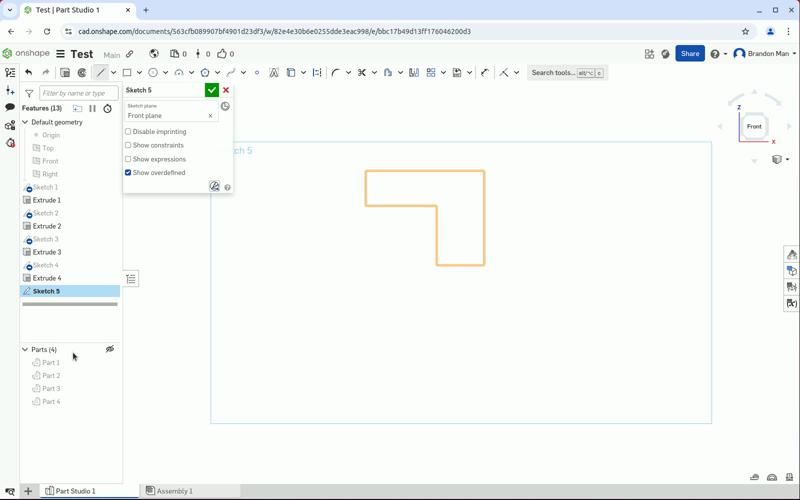
key_down(shift)
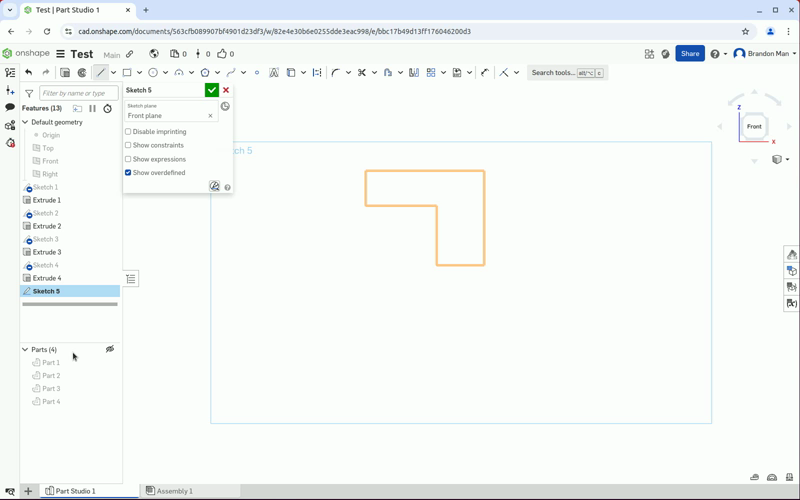
mouse_move(365, 300)
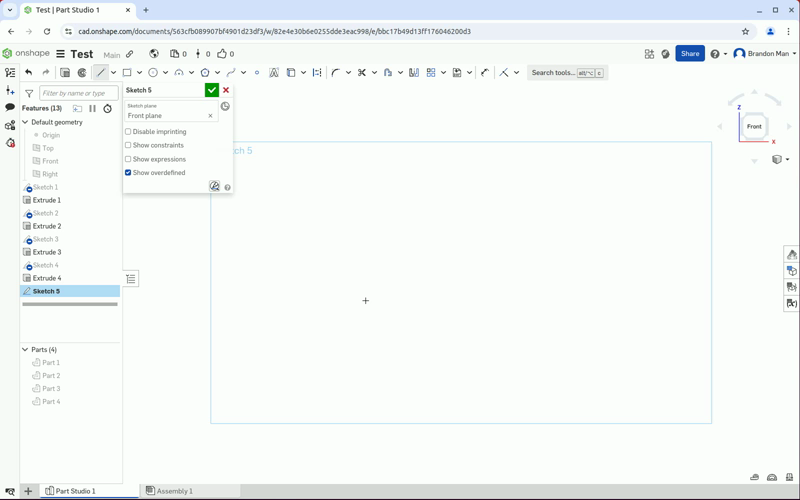
click(365, 300)
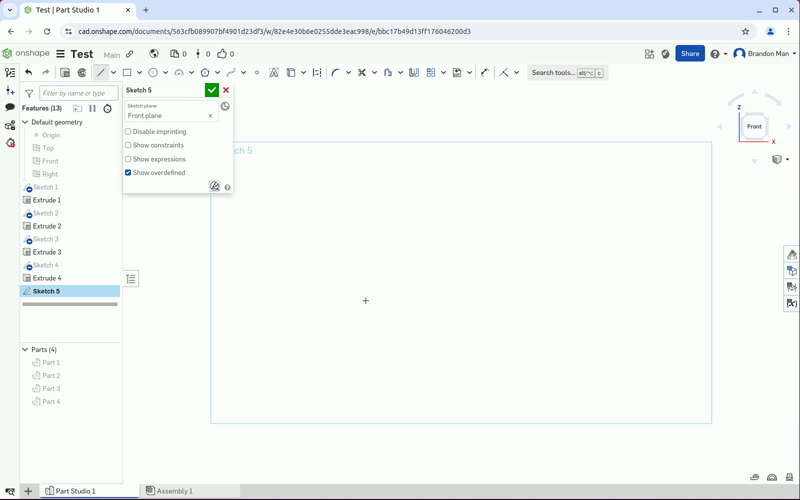
key_up(shift)
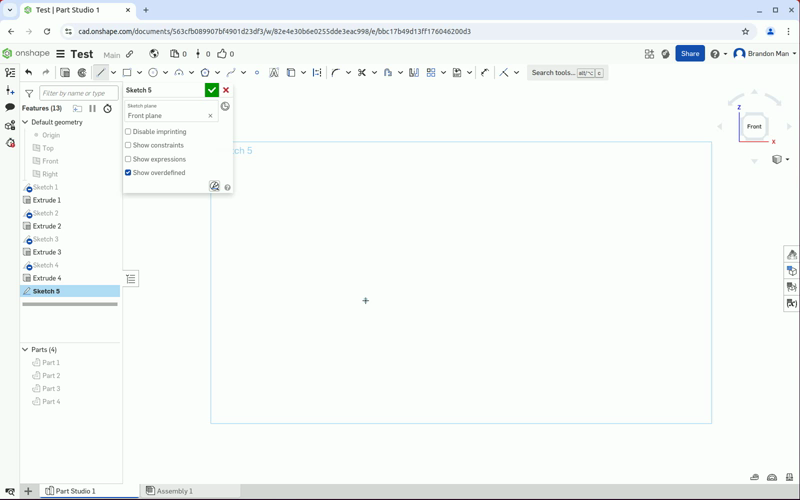
key_down(shift)
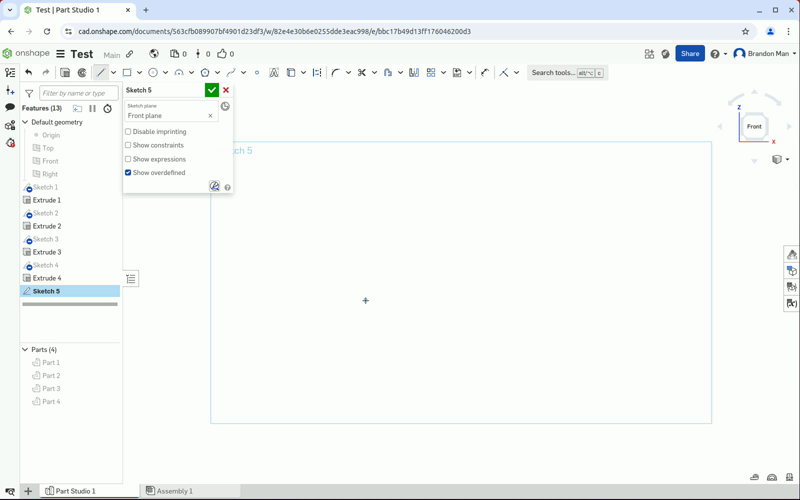
mouse_move(395, 300)
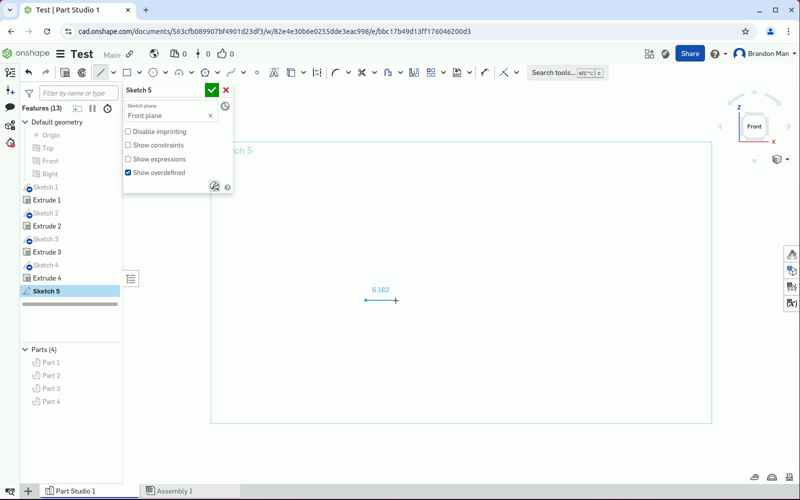
mouse_move(413, 300)
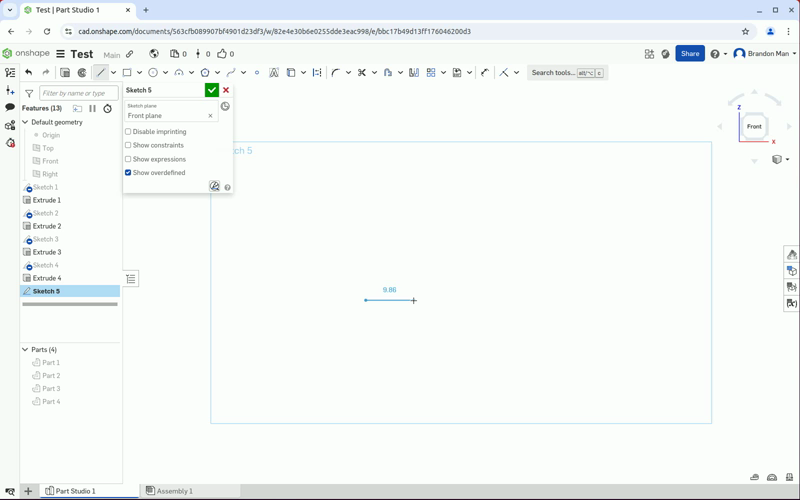
click(413, 300)
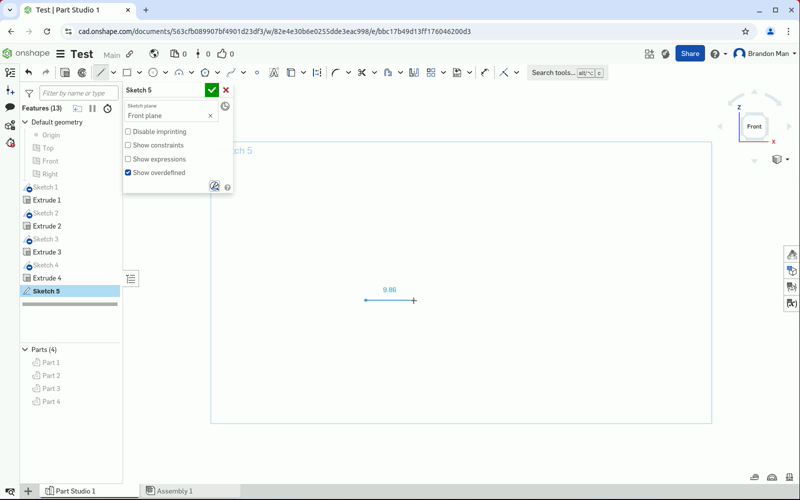
key_up(shift)
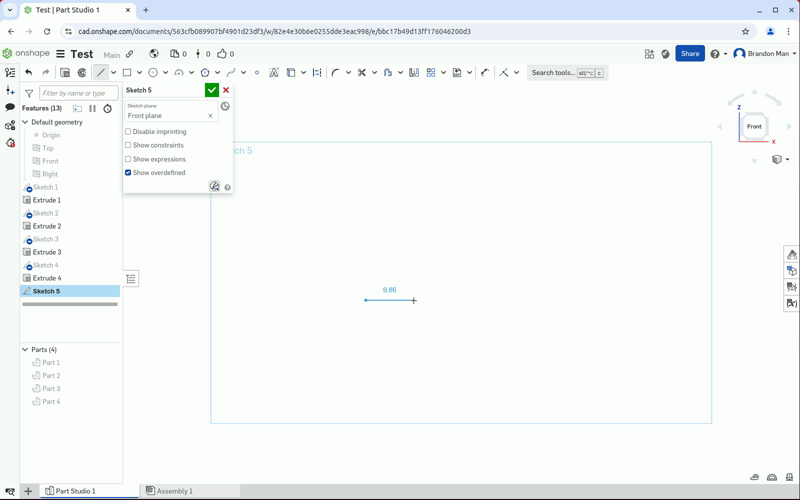
key_down(shift)
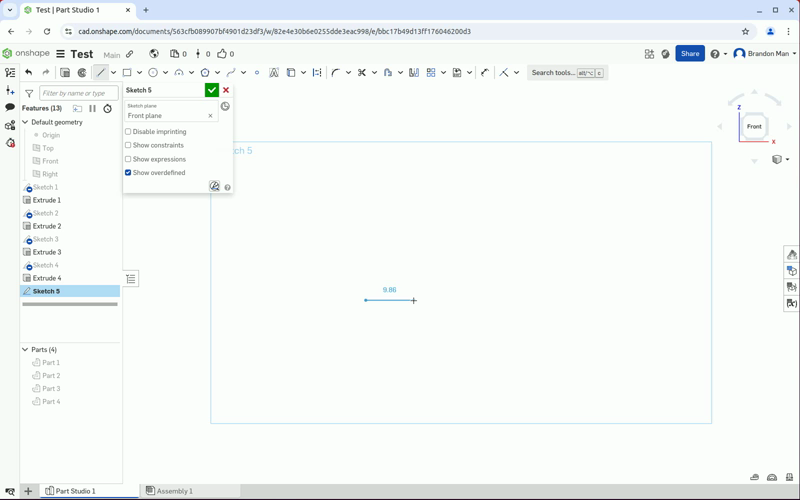
mouse_move(444, 300)
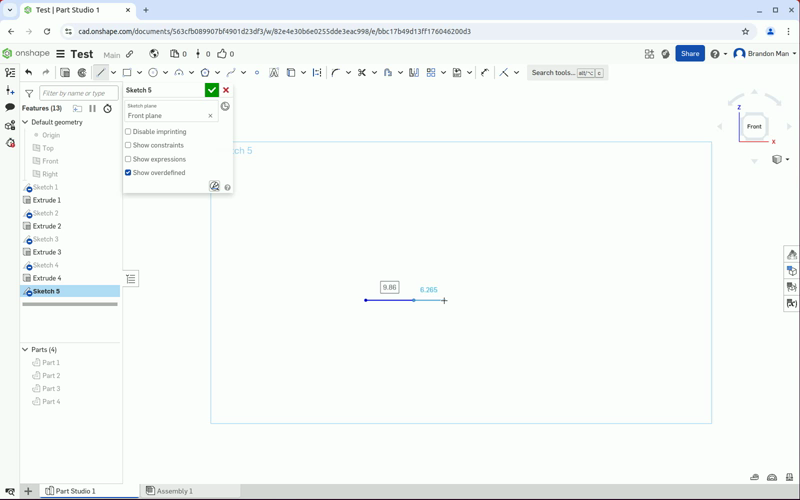
mouse_move(436, 300)
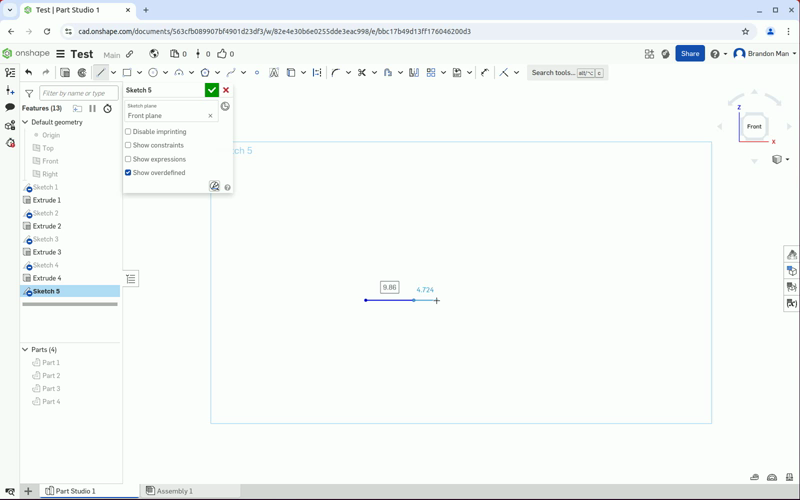
click(436, 300)
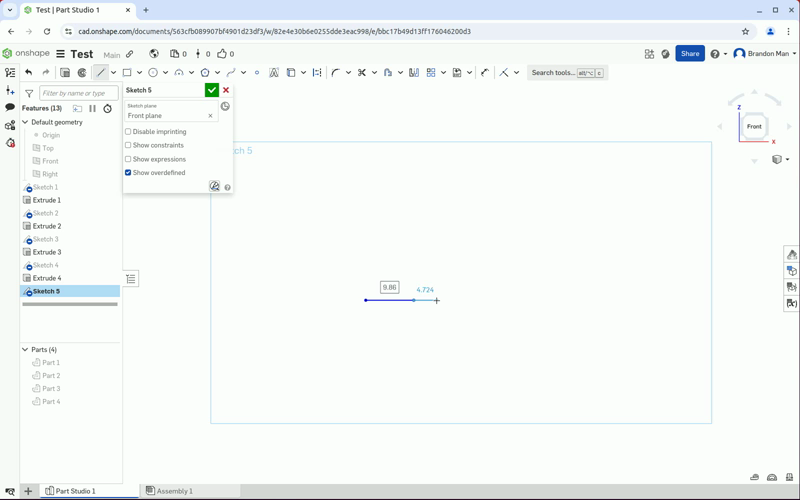
key_up(shift)
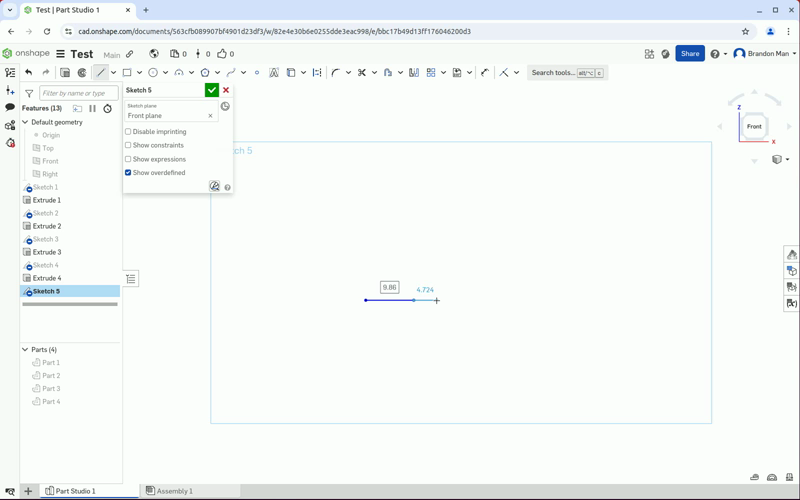
key_down(shift)
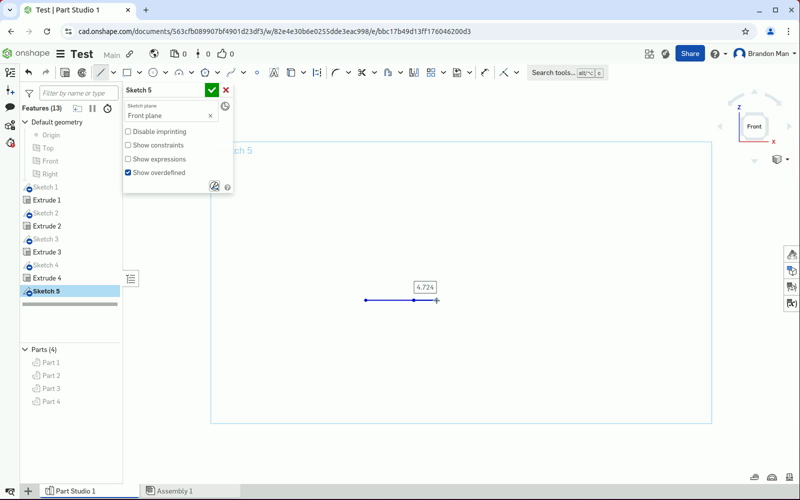
mouse_move(466, 300)
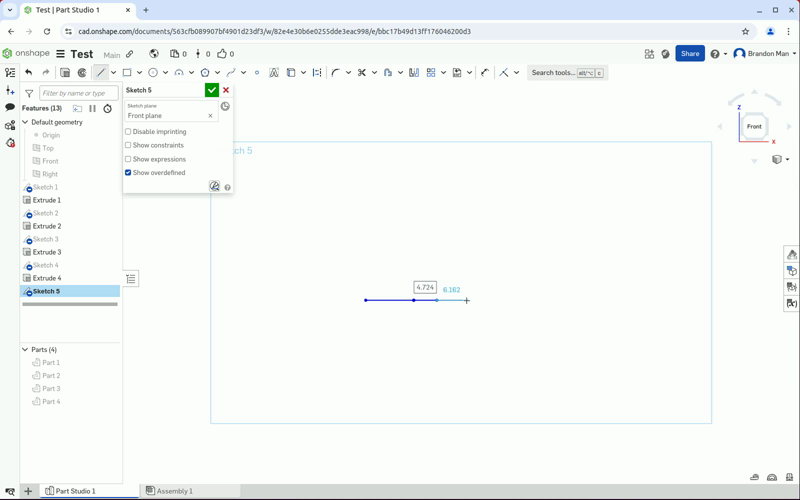
mouse_move(460, 300)
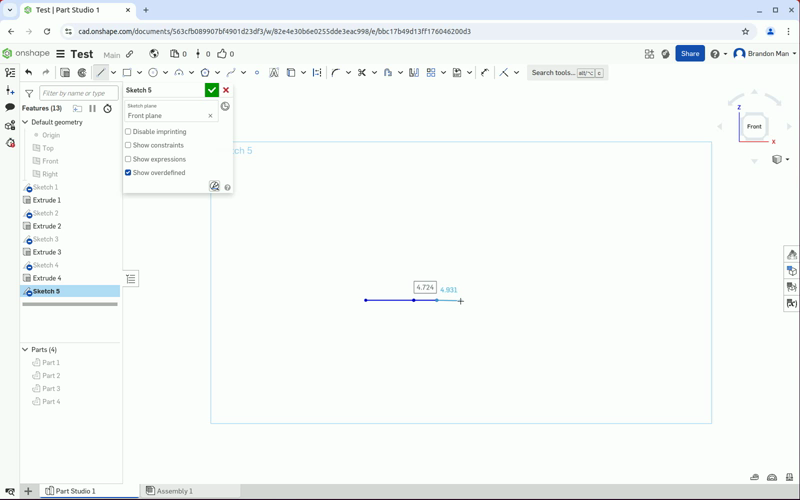
click(460, 300)
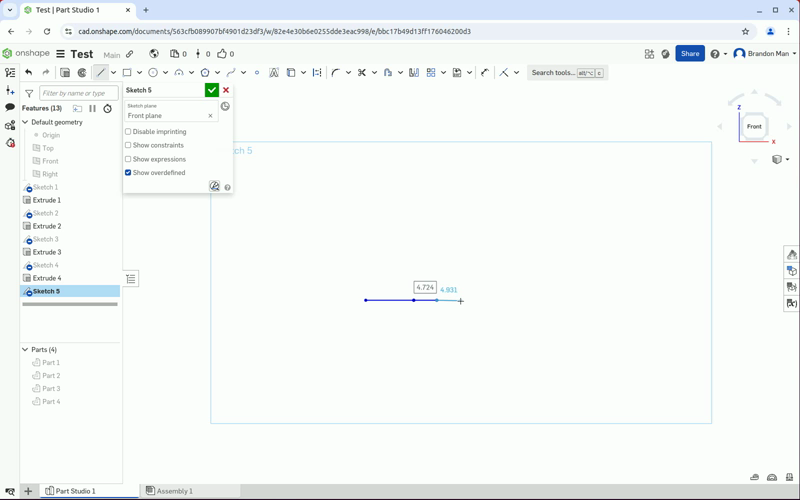
key_up(shift)
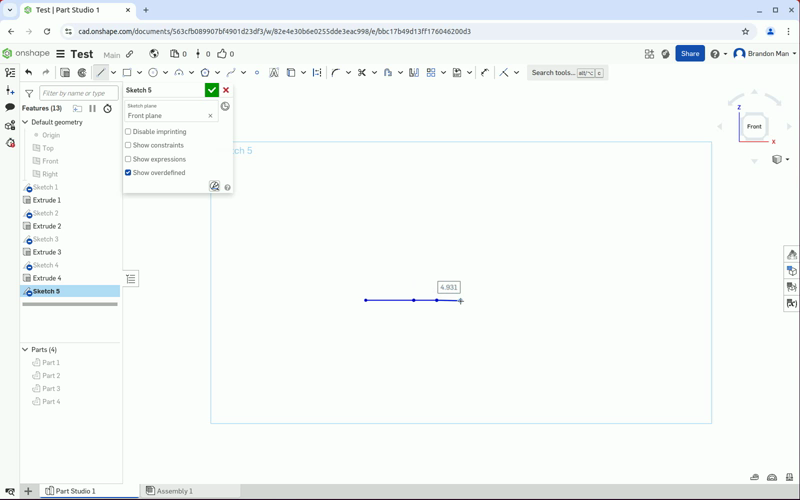
key_down(shift)
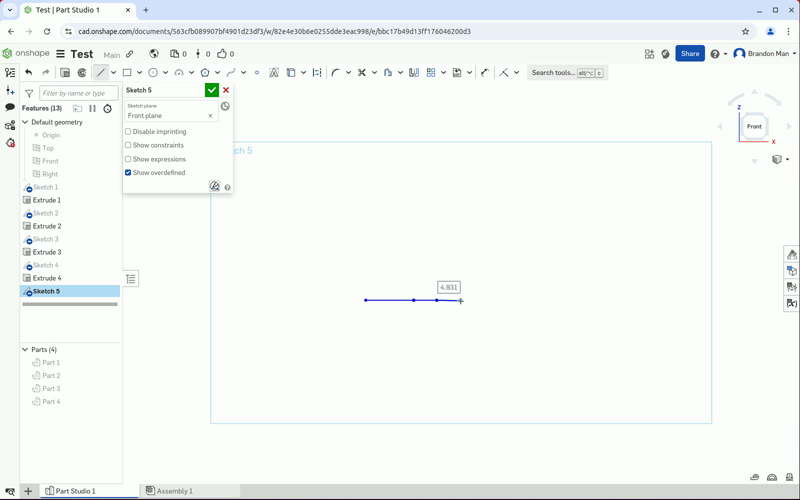
mouse_move(490, 300)
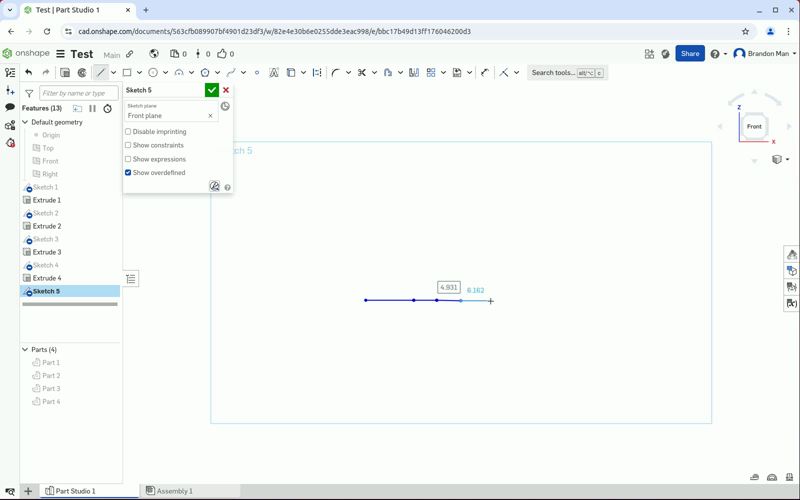
mouse_move(460, 282)
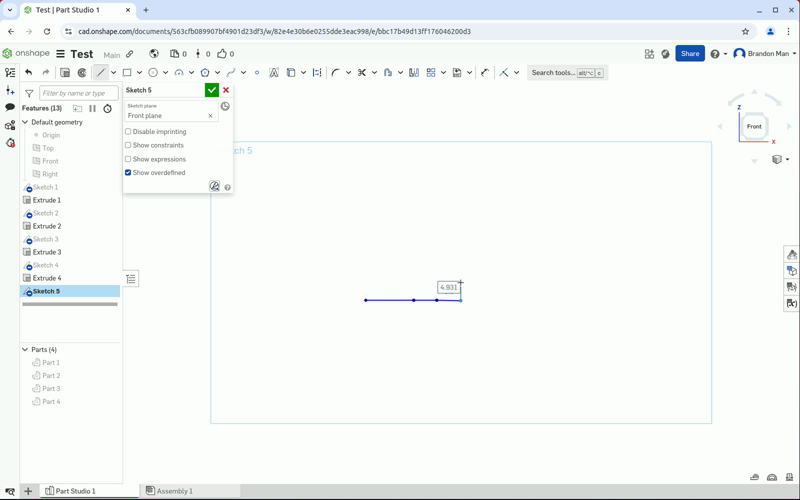
click(460, 282)
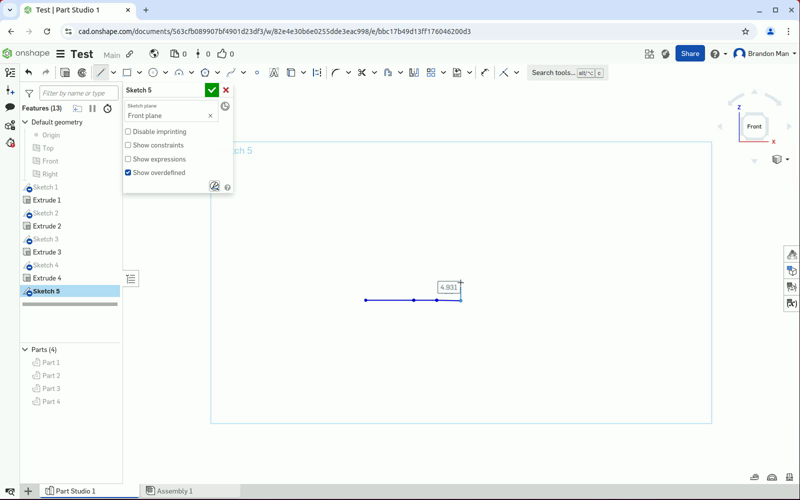
key_up(shift)
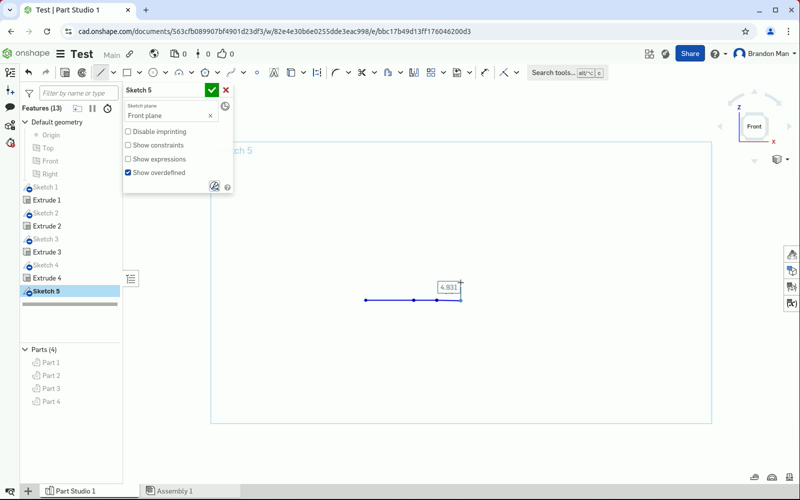
key_down(shift)
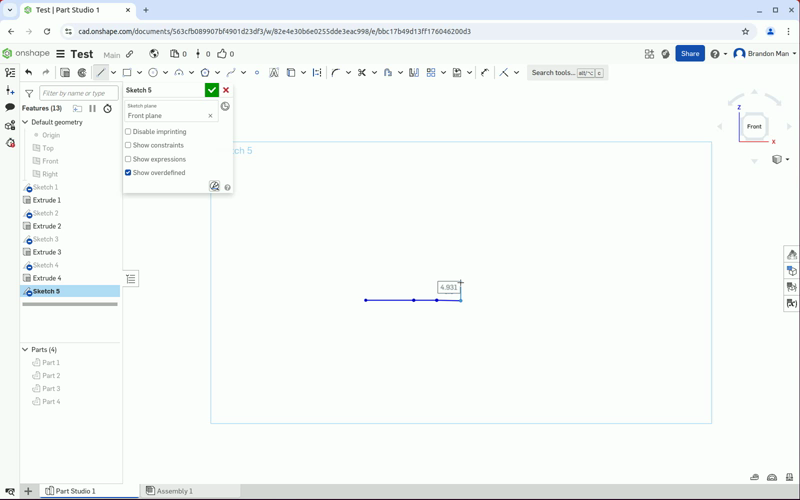
mouse_move(490, 282)
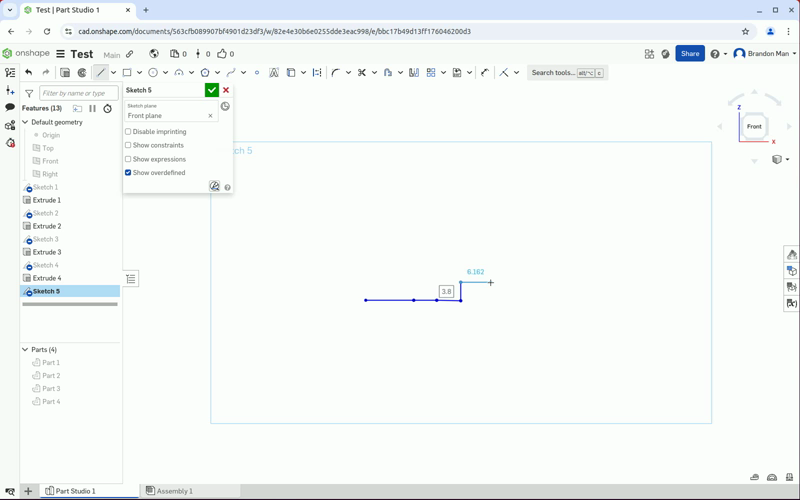
mouse_move(460, 264)
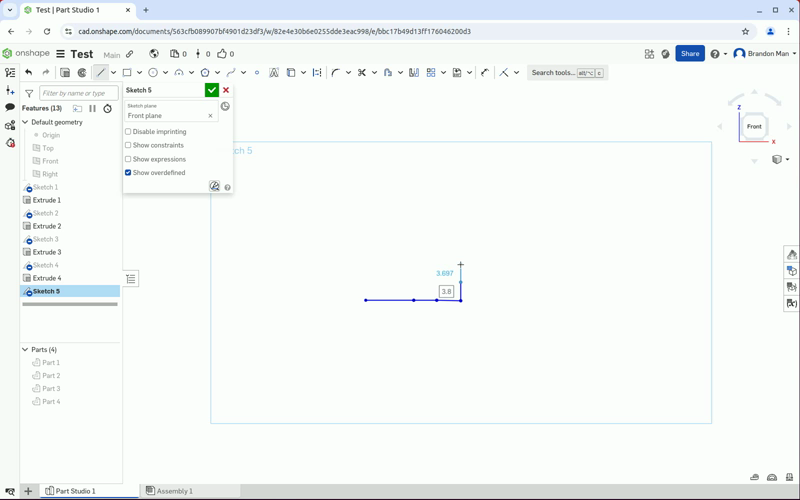
click(460, 264)
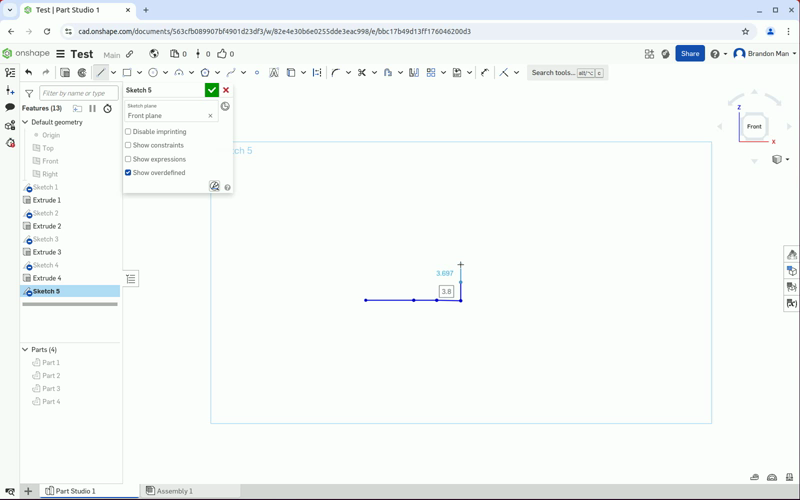
key_up(shift)
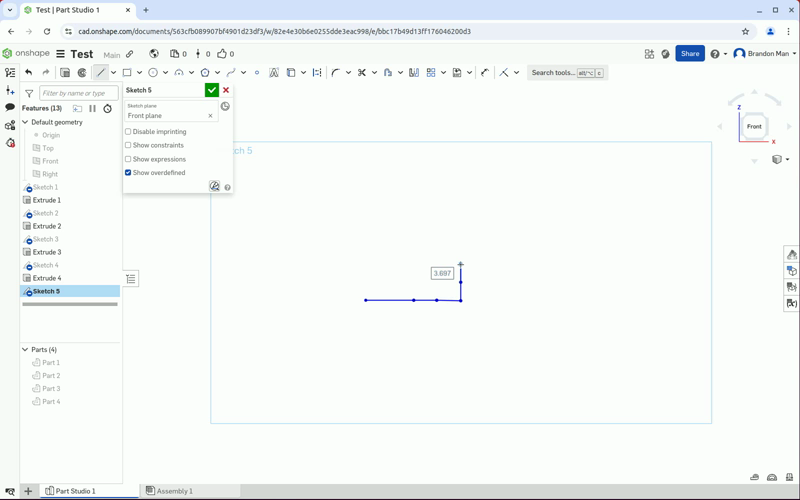
key_down(shift)
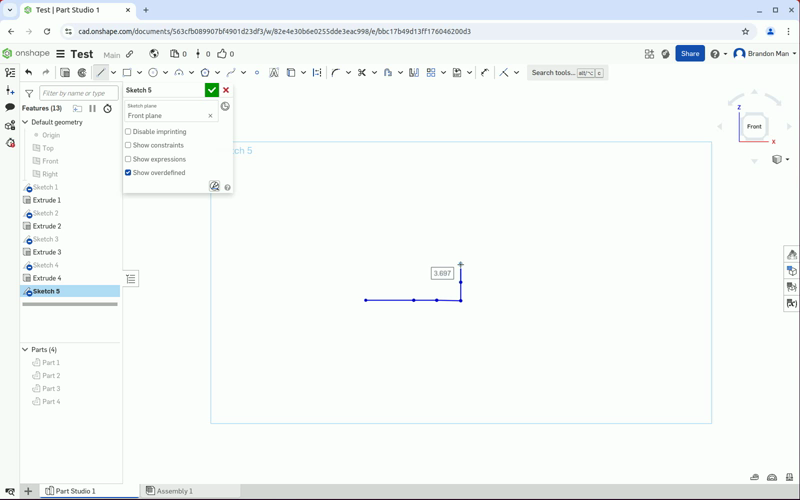
mouse_move(490, 264)
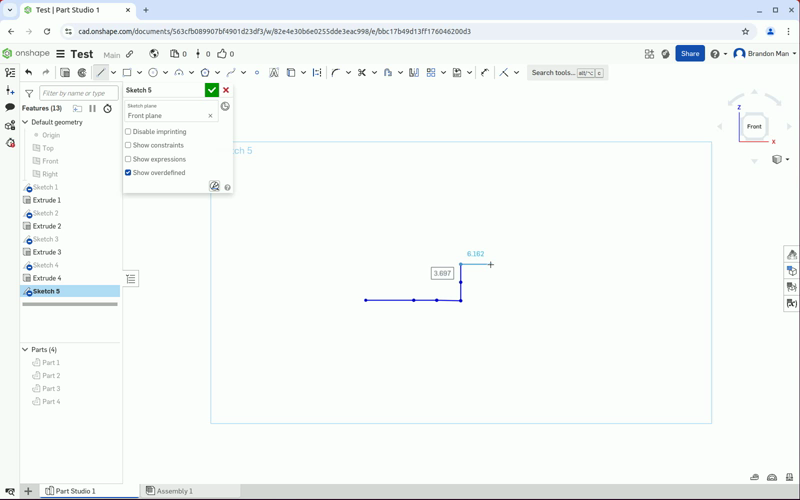
mouse_move(436, 264)
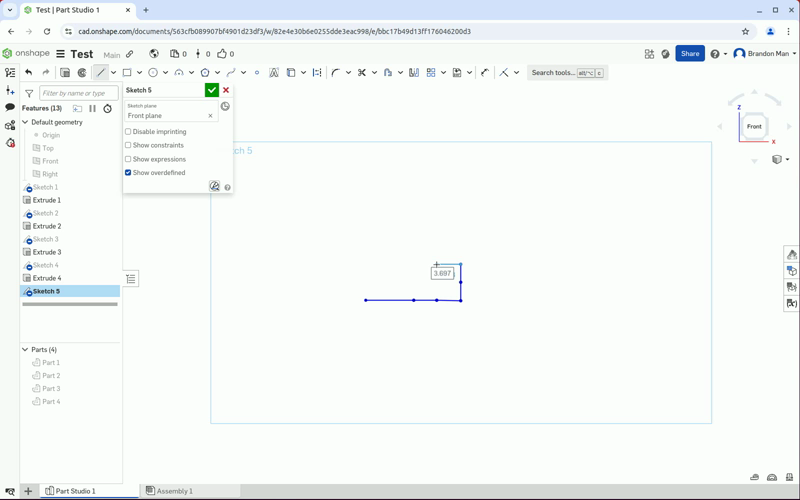
click(436, 264)
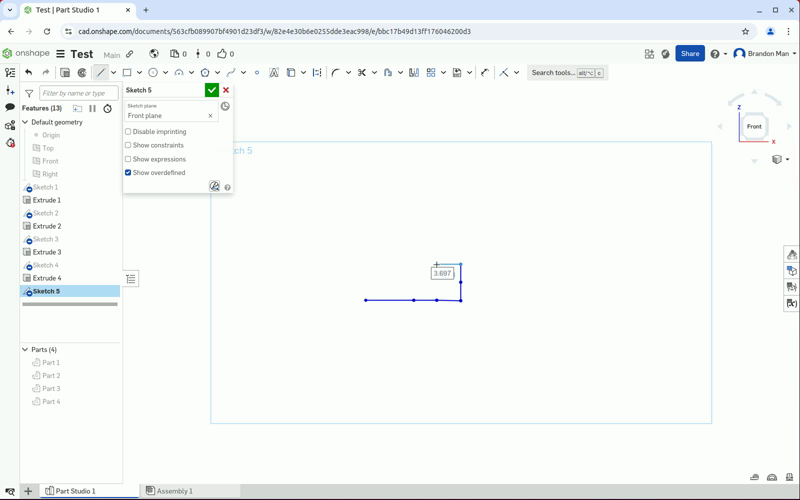
key_up(shift)
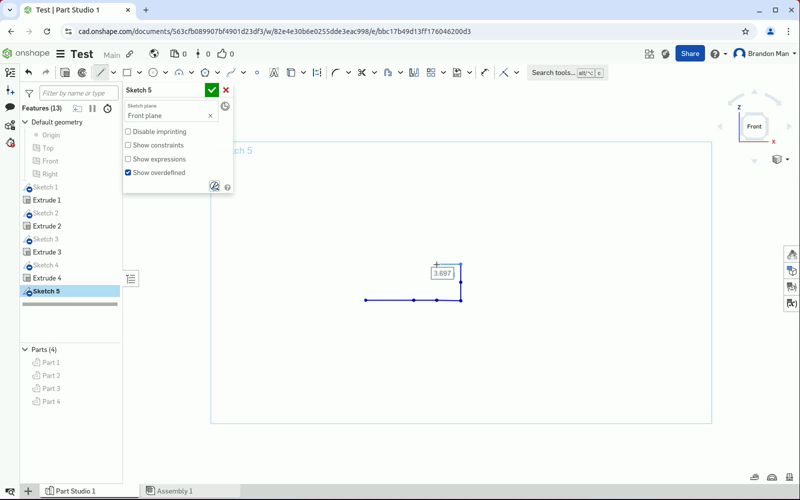
key_down(shift)
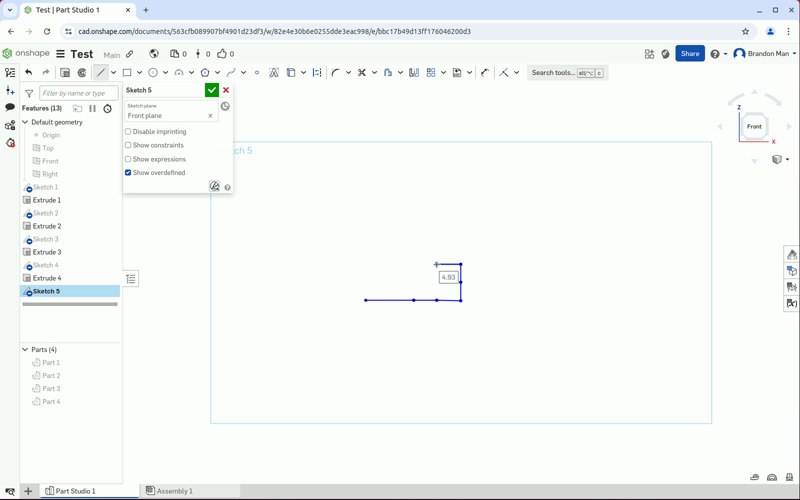
mouse_move(365, 264)
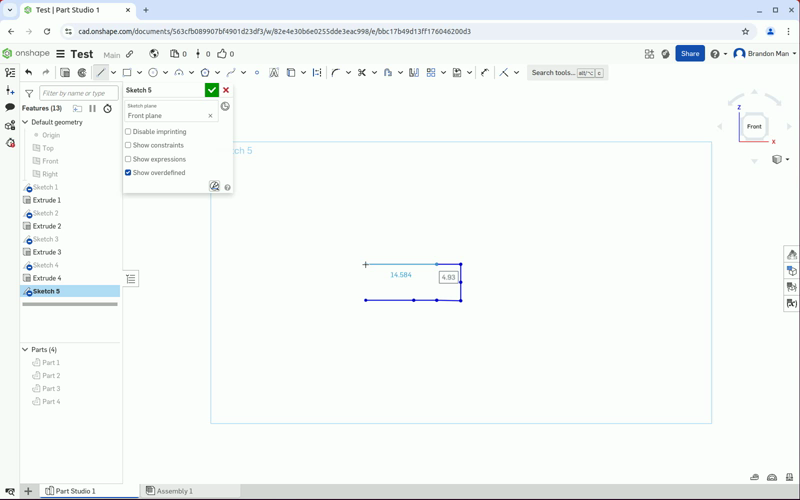
click(365, 264)
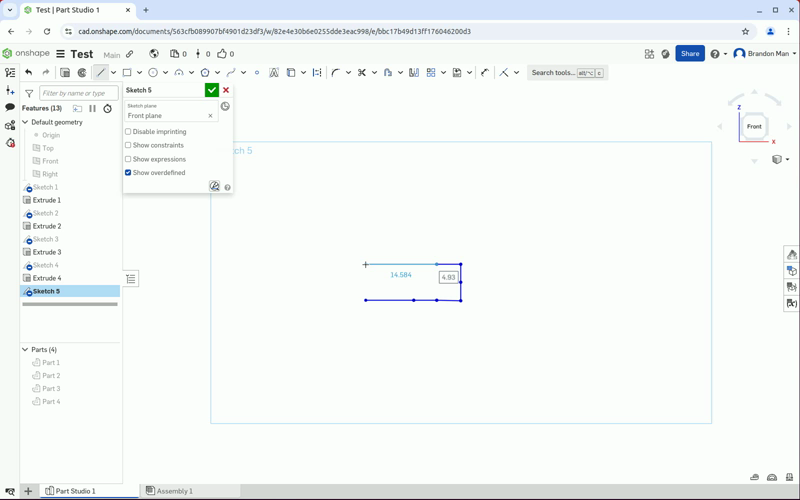
key_up(shift)
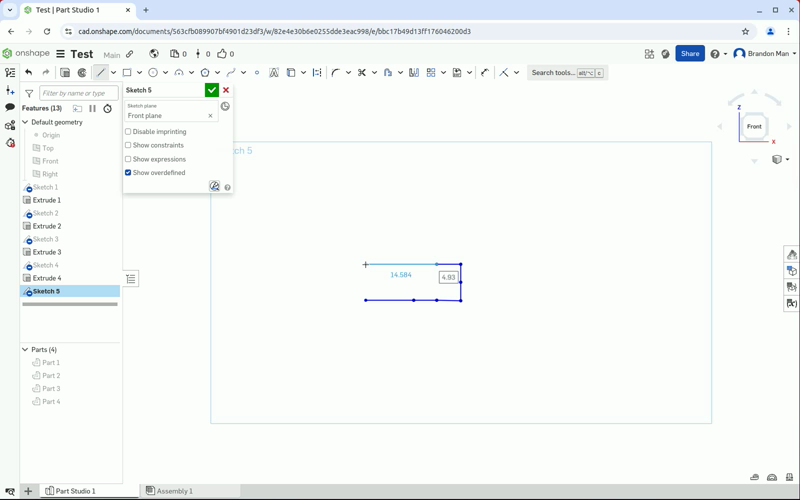
mouse_move(395, 264)
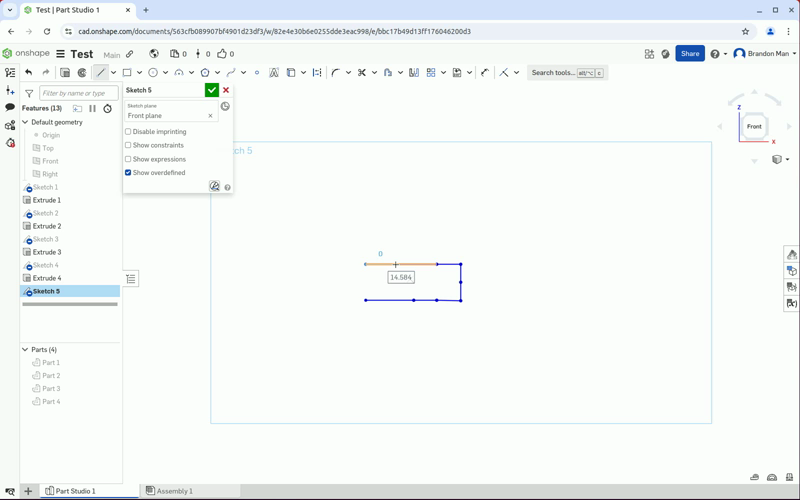
key_down(shift)
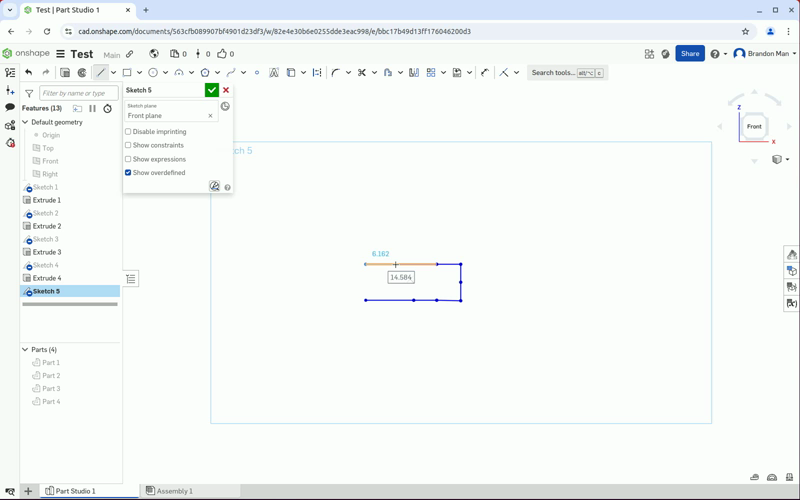
mouse_move(365, 300)
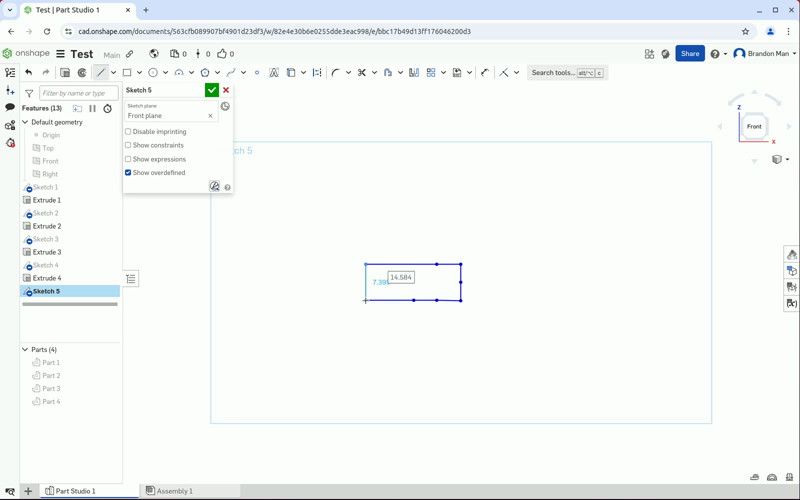
key_up(shift)
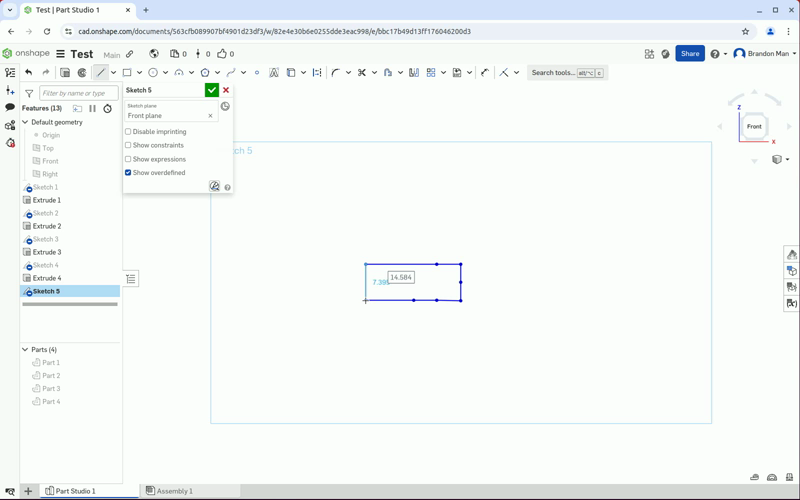
click(365, 300)
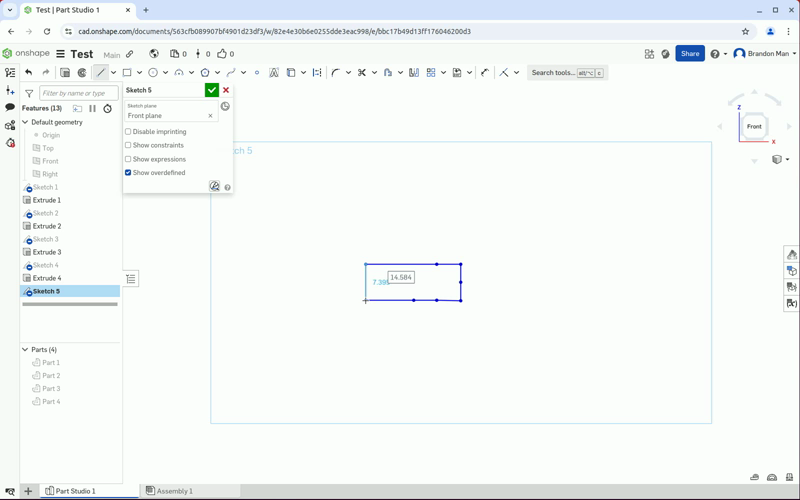
key(esc)
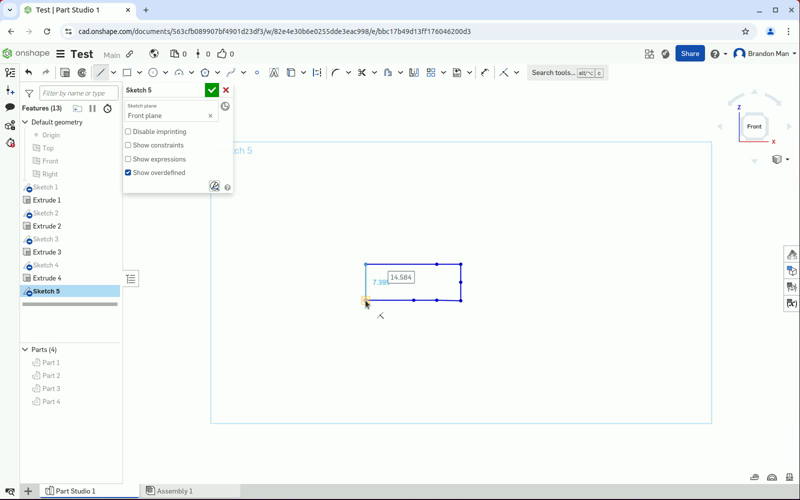
mouse_move(435, 274)
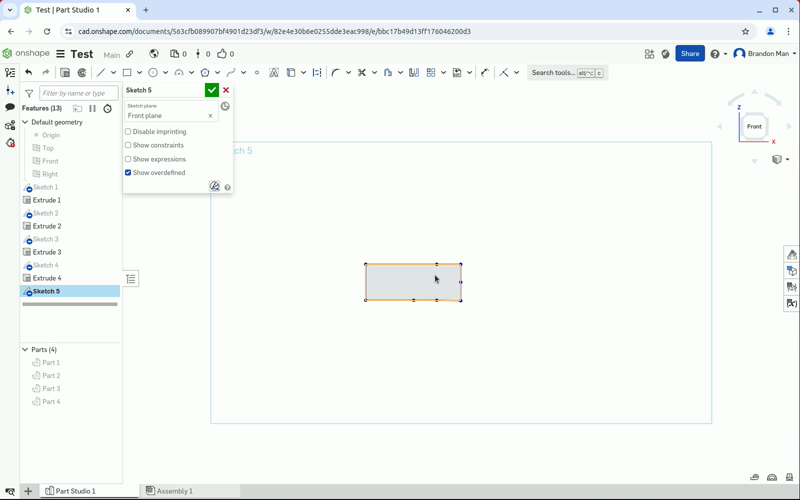
click(435, 274)
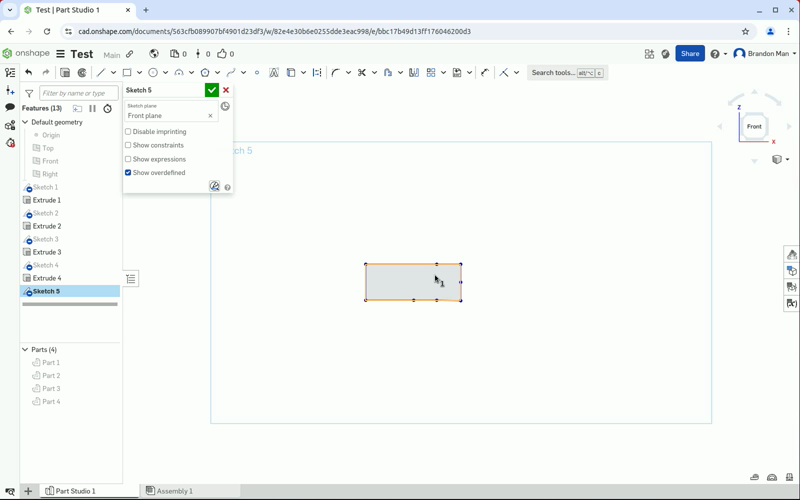
mouse_move(73, 352)
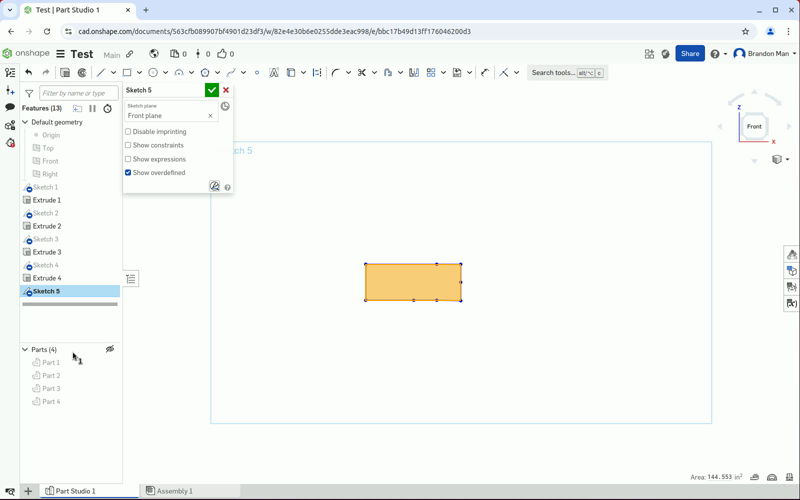
key(shift+y)
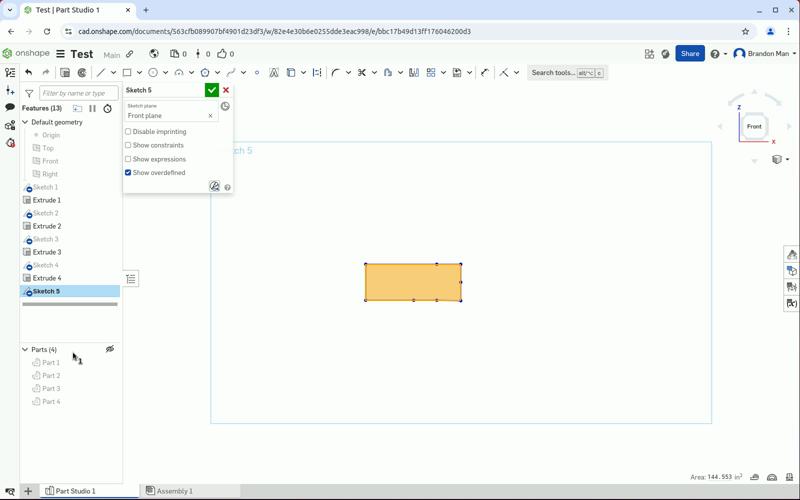
key(shift+e)
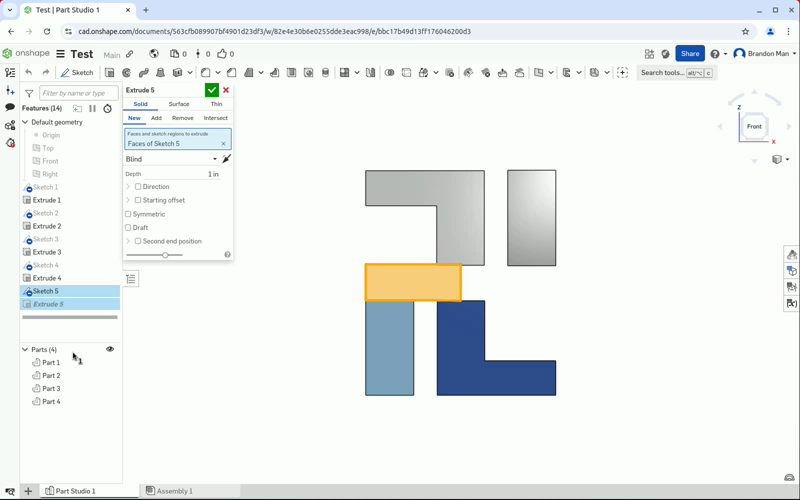
mouse_move(143, 106)
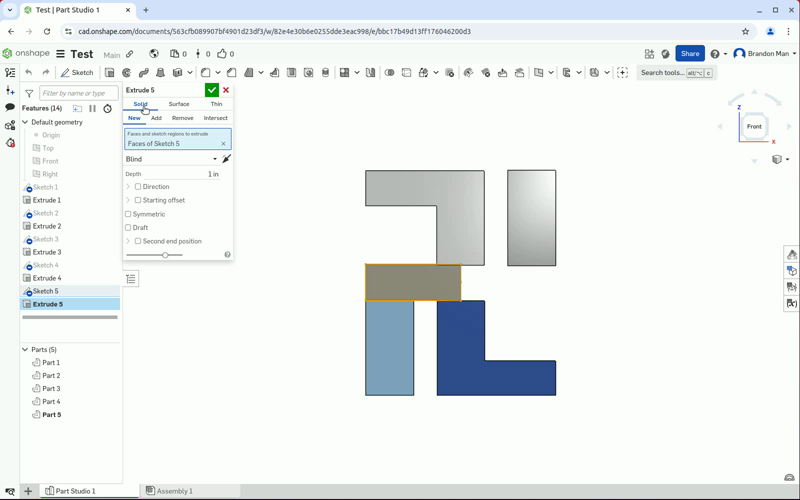
click(143, 106)
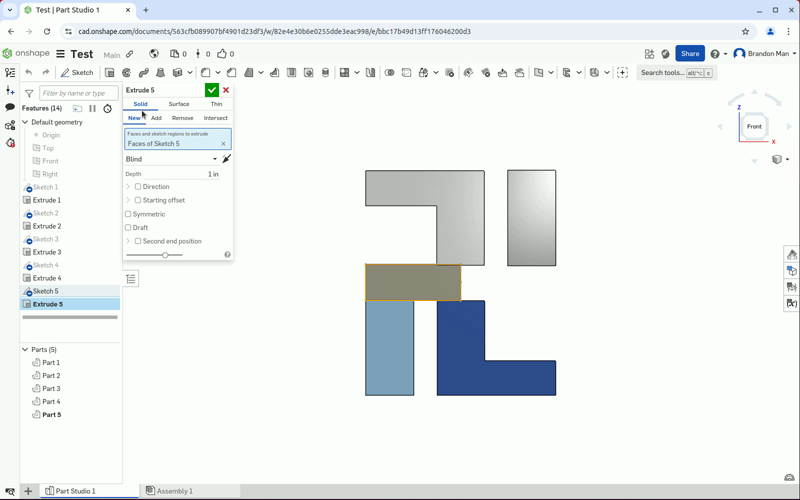
mouse_move(137, 120)
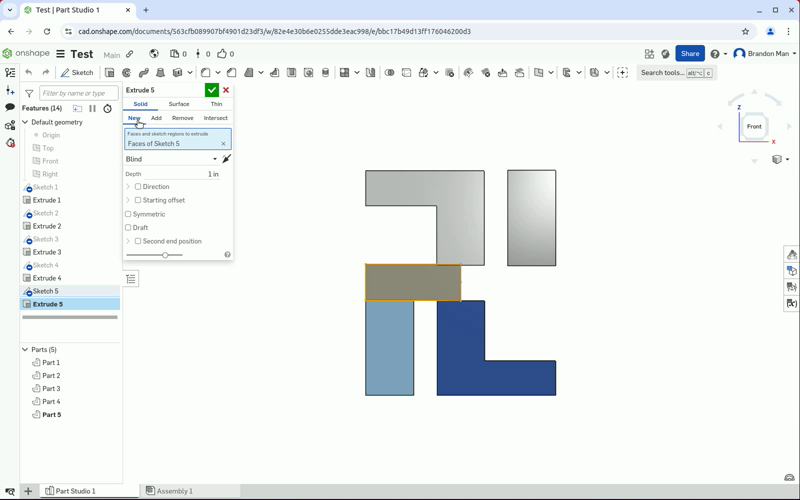
click(137, 120)
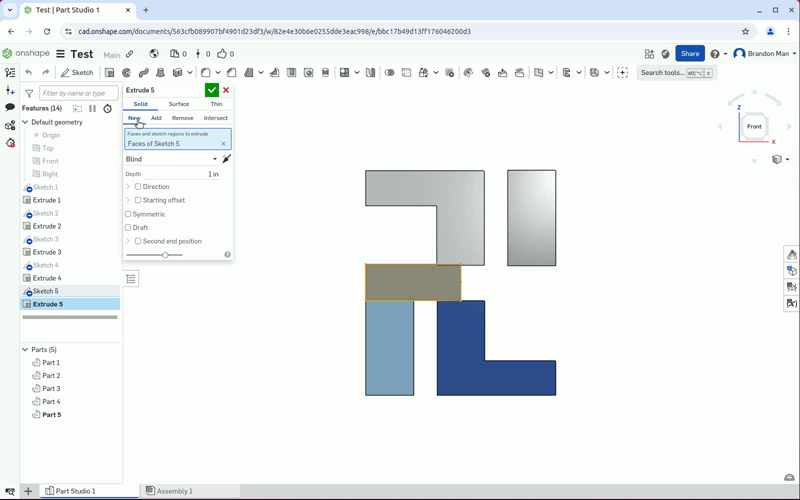
key(tab, 4)
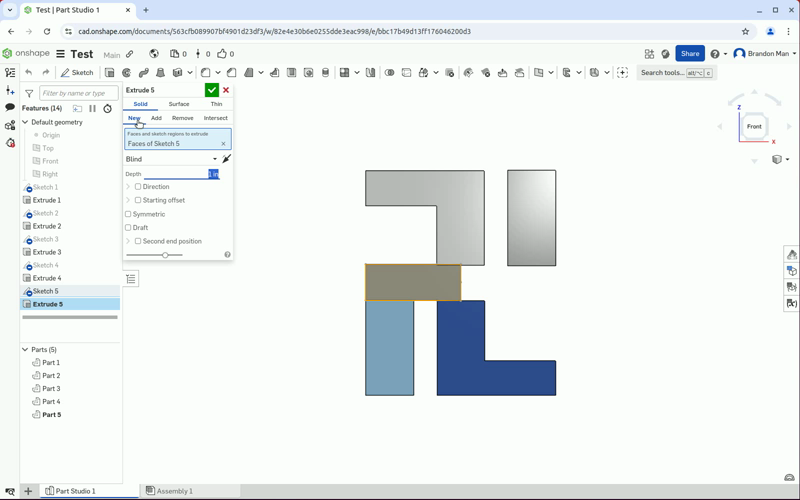
text(7.221)
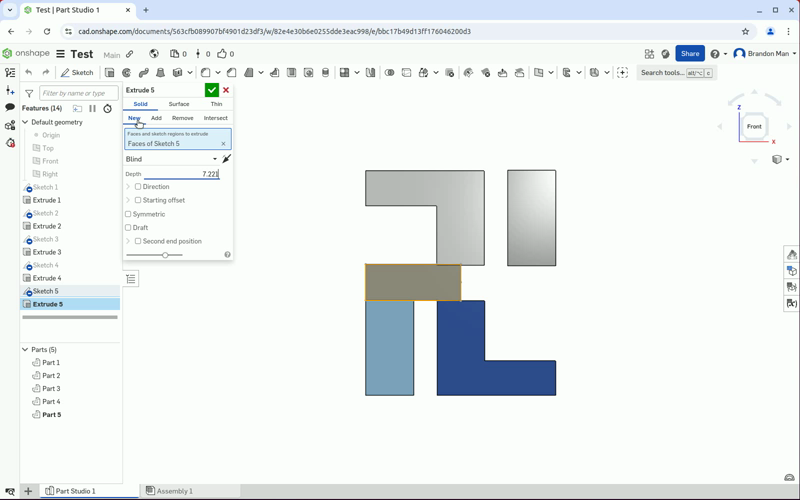
key(enter)
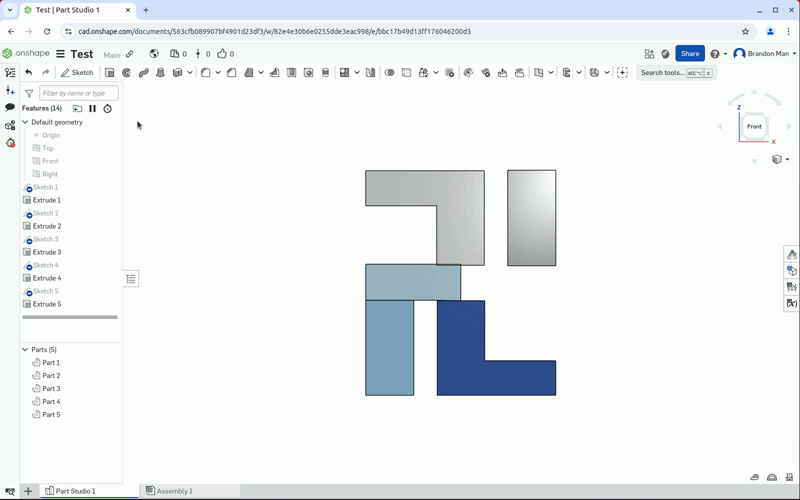
key(shift+h)
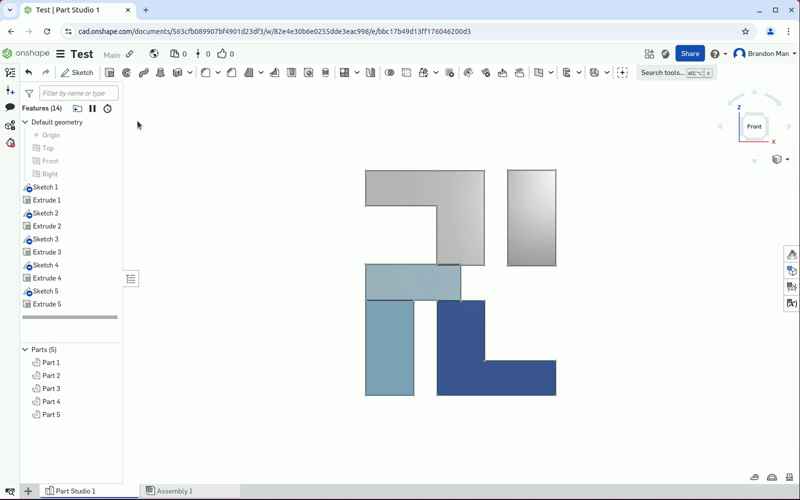
key(shift+h)
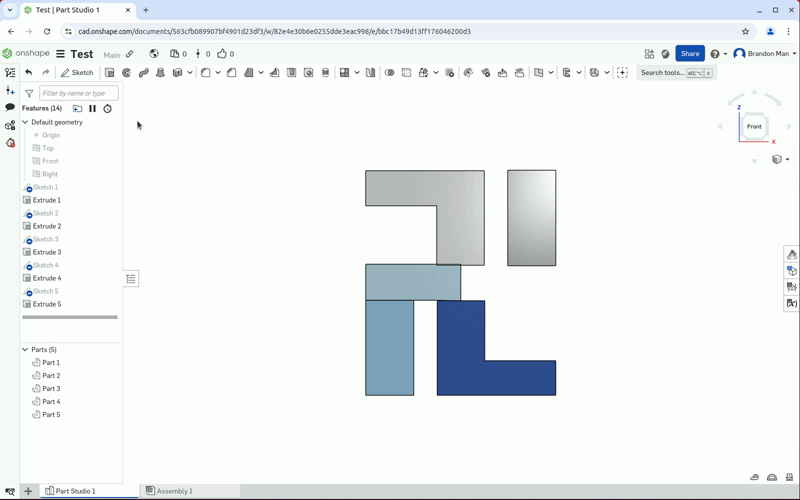
mouse_move(73, 189)
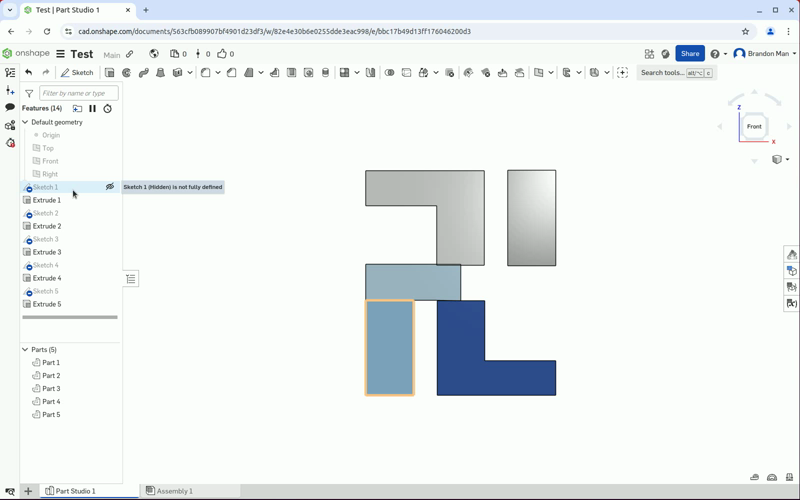
click(73, 189)
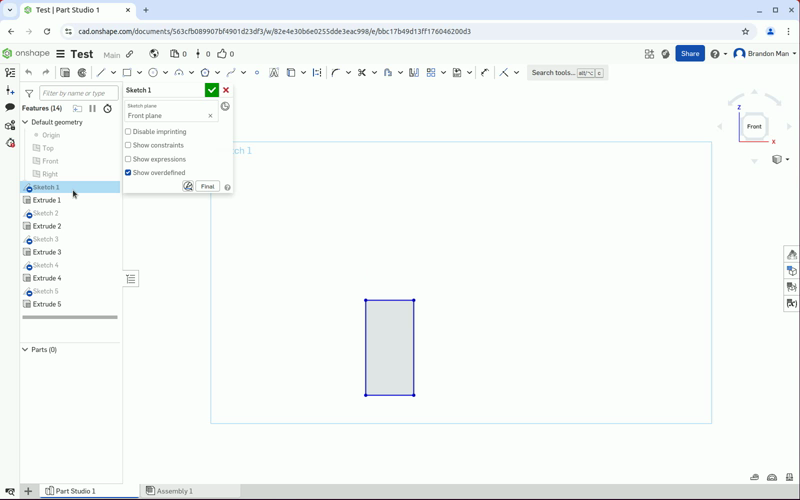
mouse_move(229, 92)
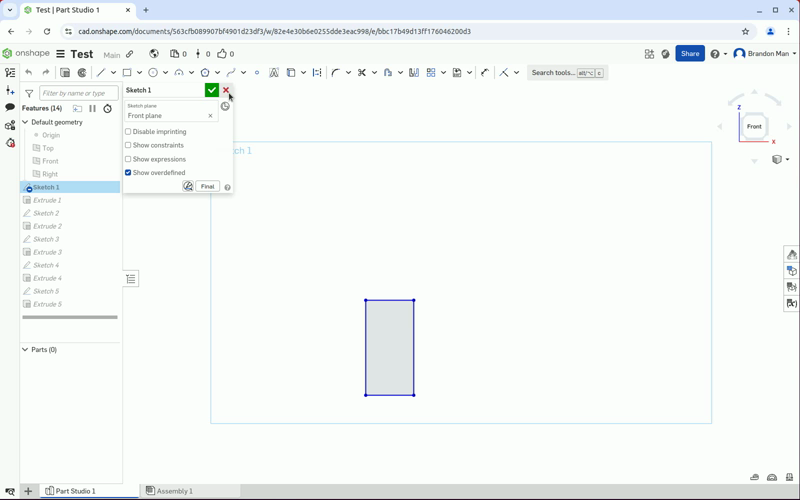
click(229, 92)
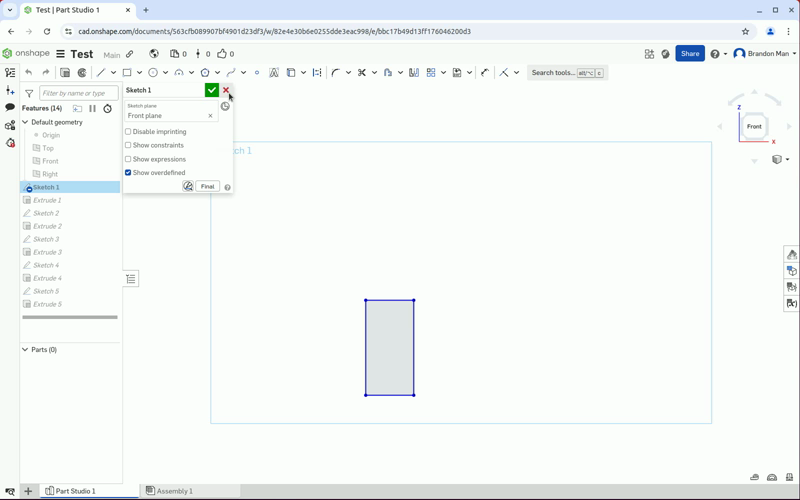
key(shift+s)
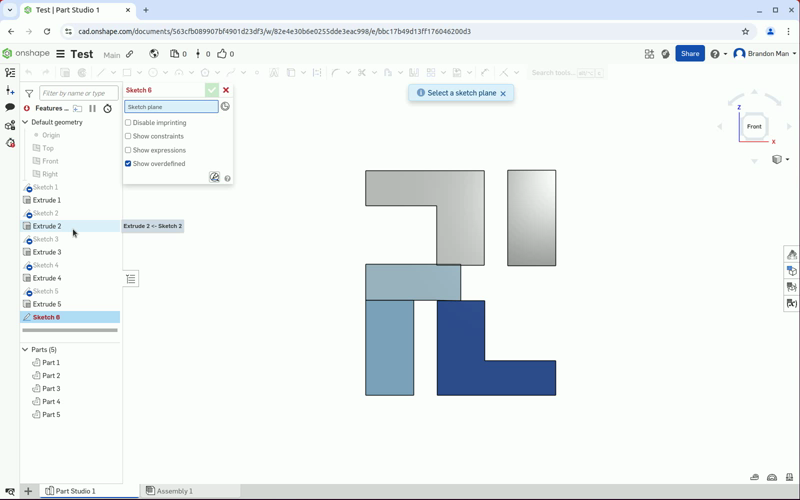
scroll(3)
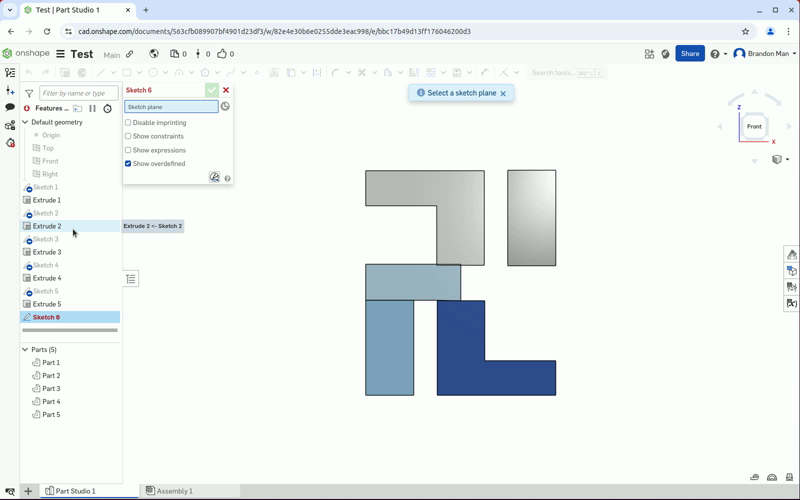
mouse_move(73, 163)
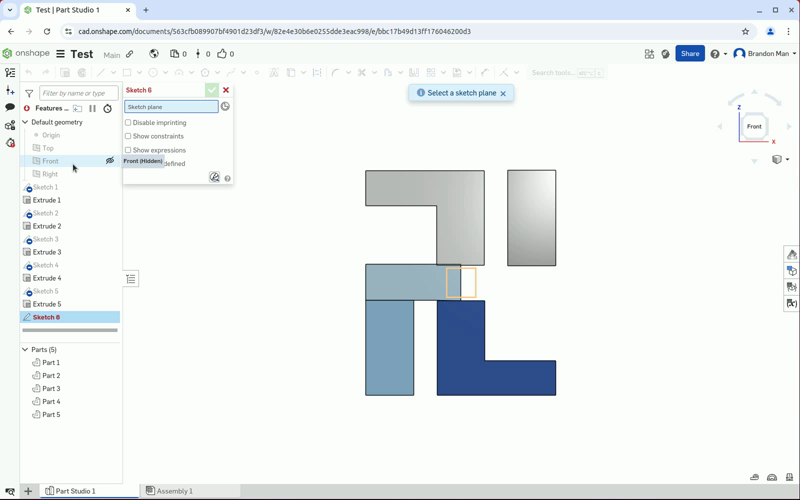
click(73, 163)
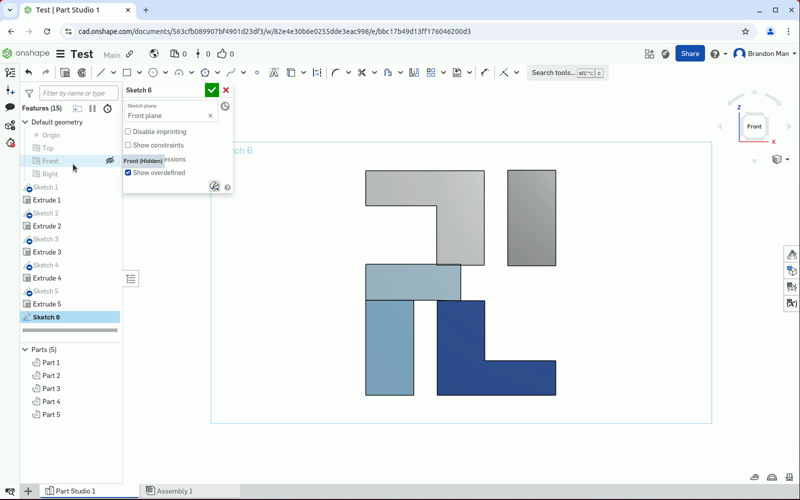
mouse_move(73, 352)
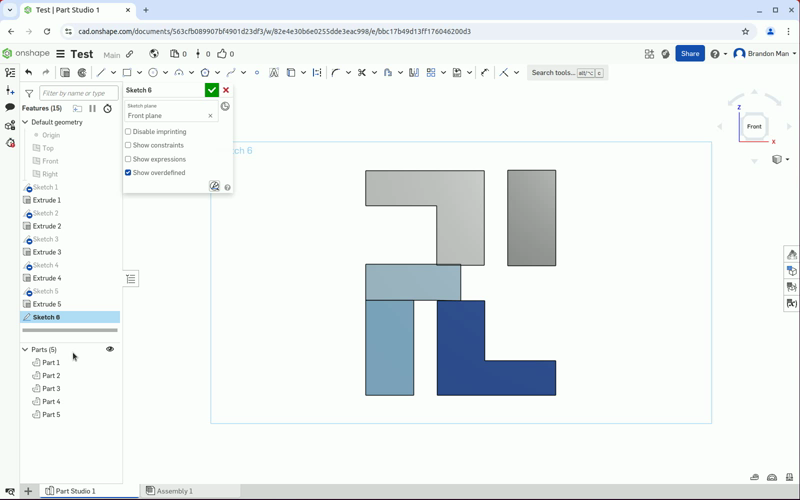
key(y)
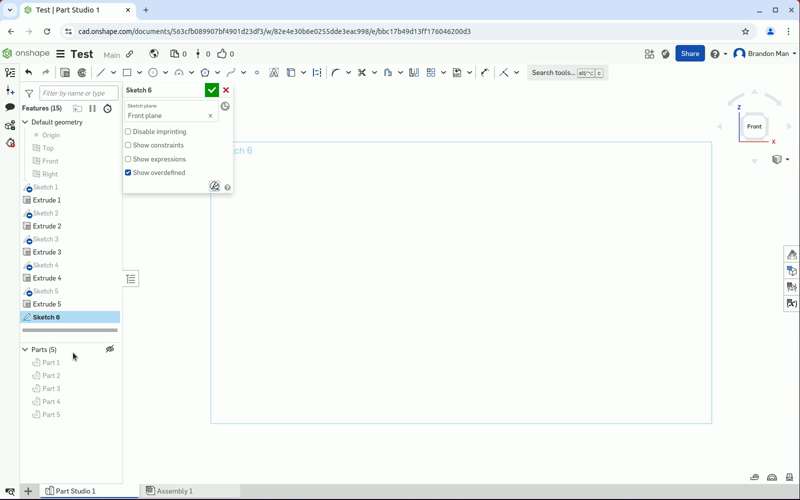
key(l)
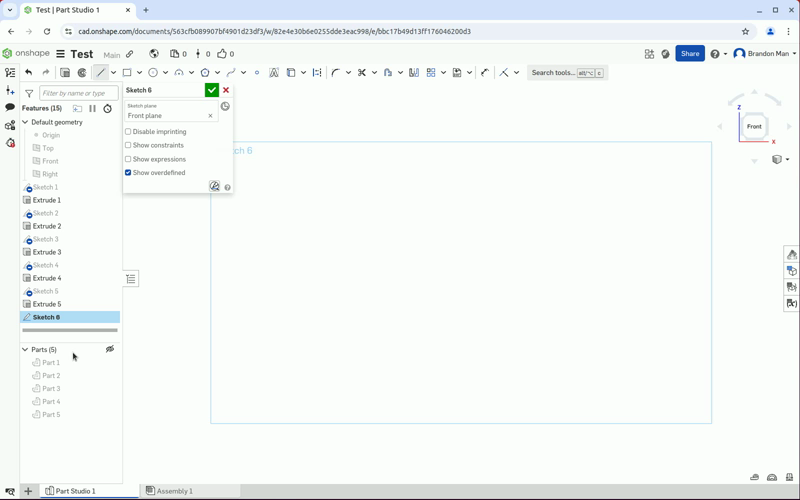
key_down(shift)
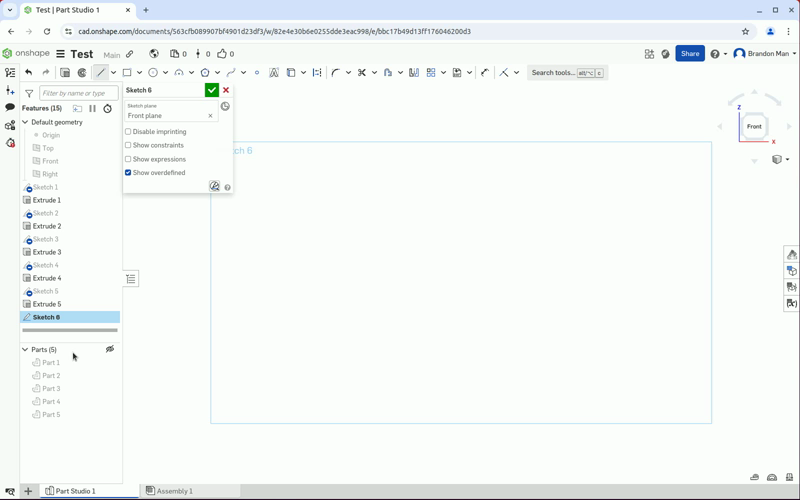
mouse_move(460, 300)
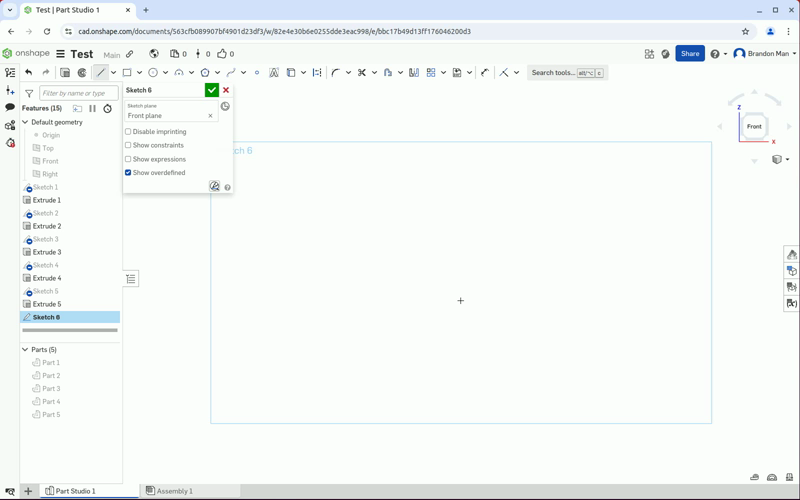
click(460, 300)
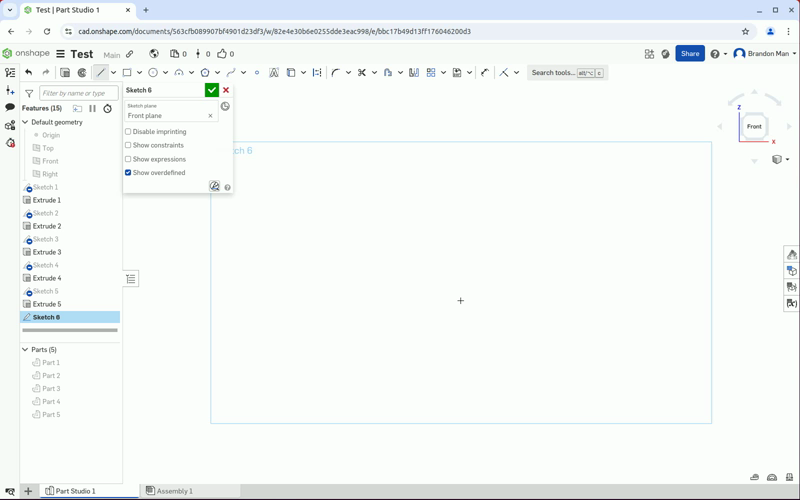
key_up(shift)
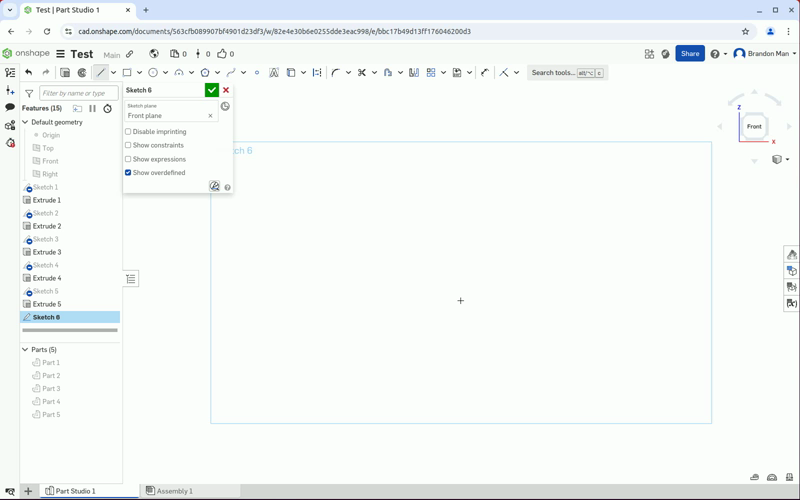
key_down(shift)
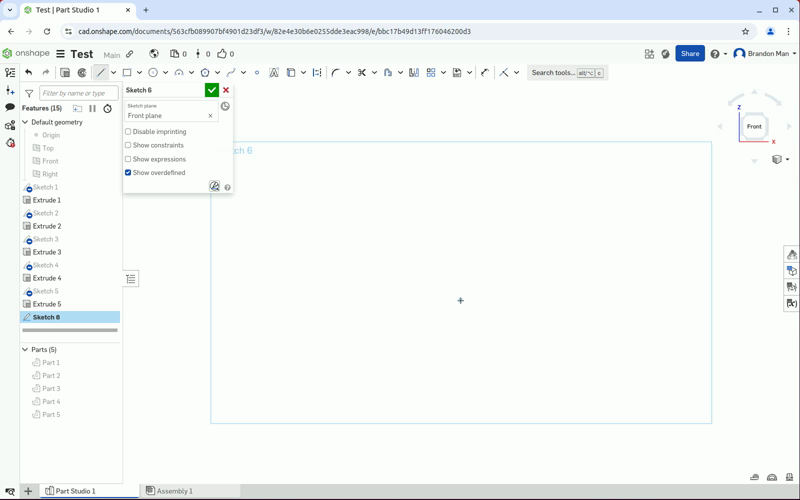
mouse_move(490, 300)
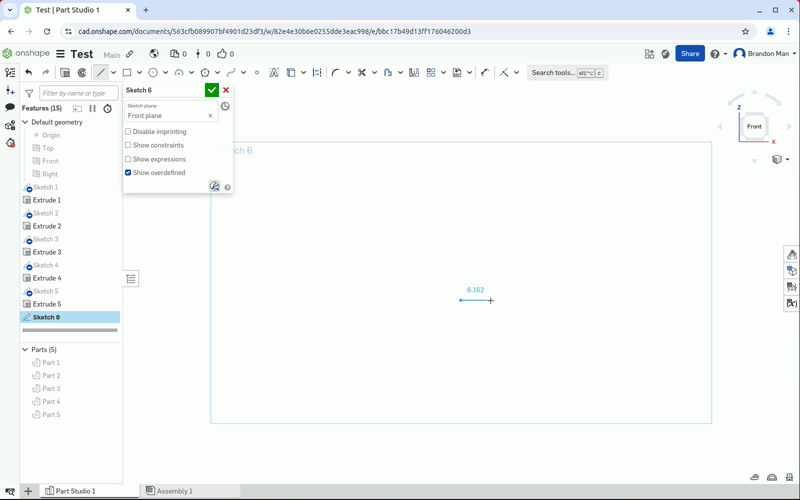
mouse_move(484, 300)
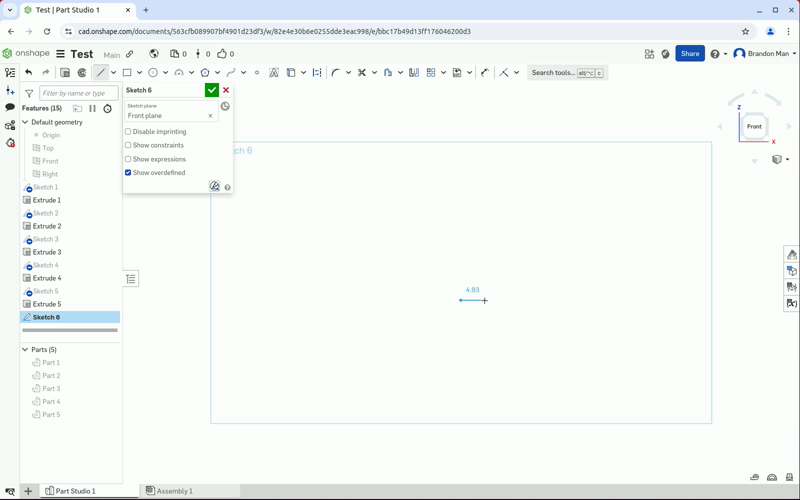
click(484, 300)
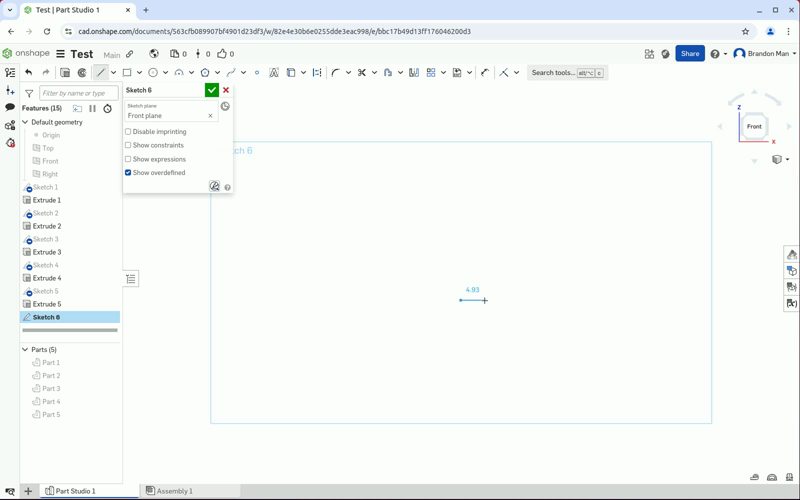
key_up(shift)
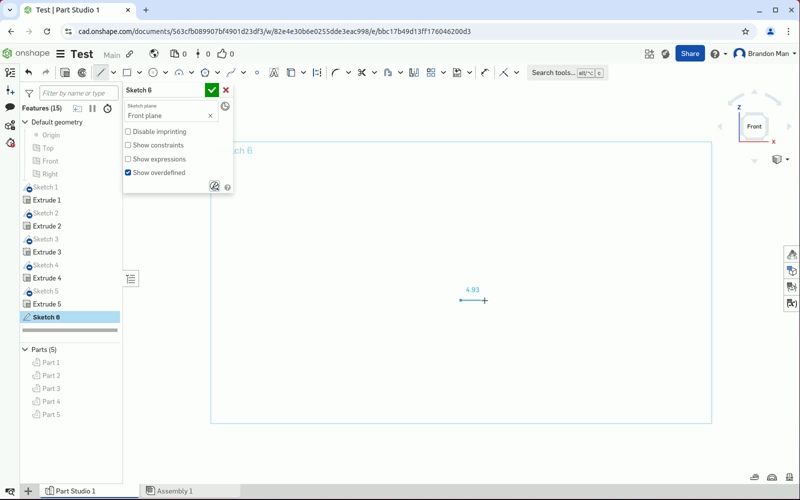
key_down(shift)
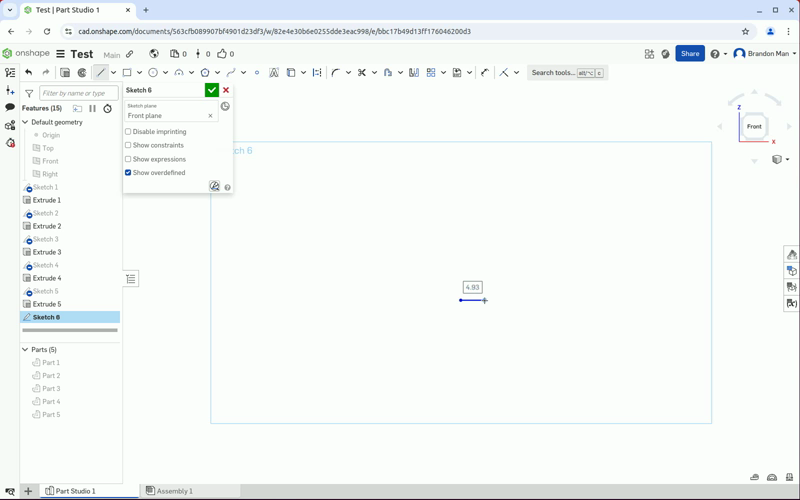
mouse_move(555, 300)
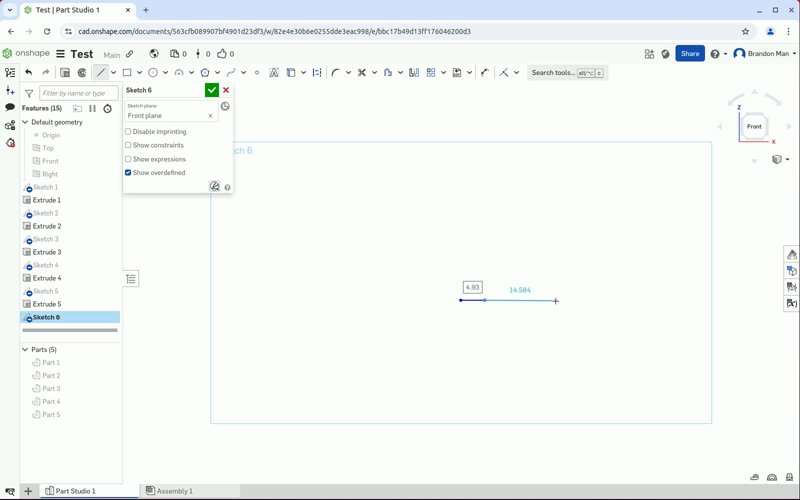
click(555, 300)
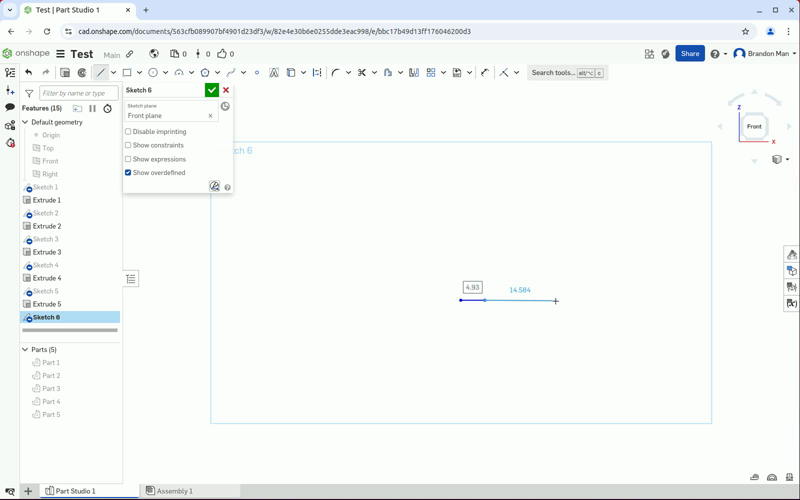
key_up(shift)
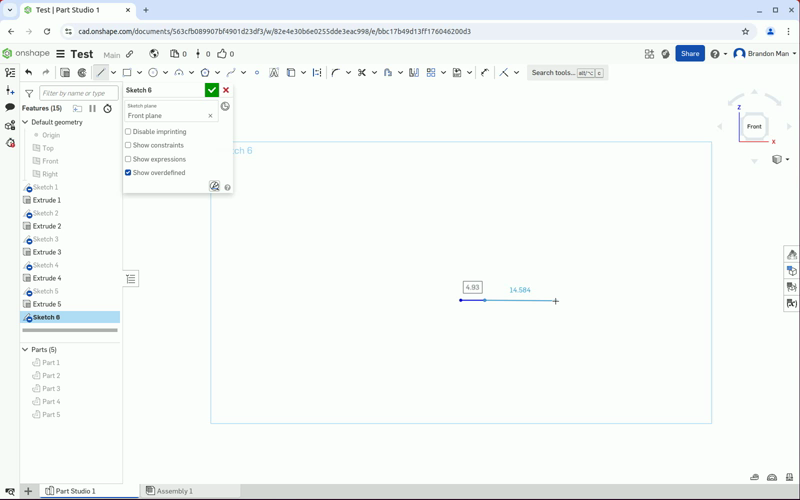
key_down(shift)
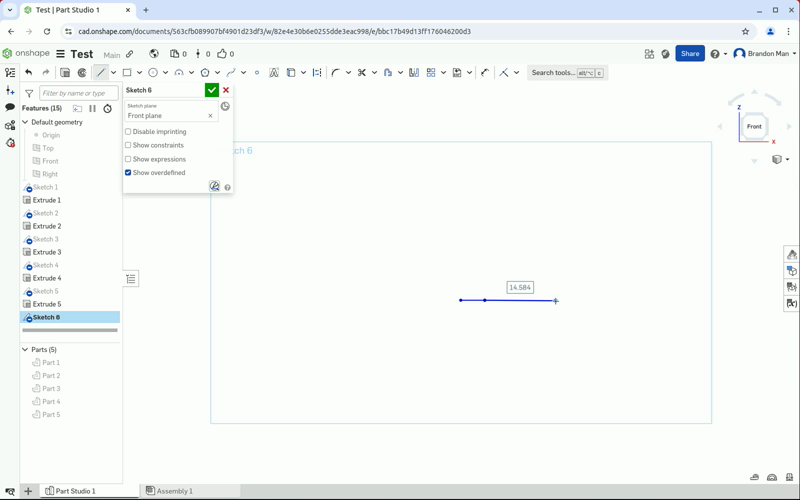
mouse_move(585, 300)
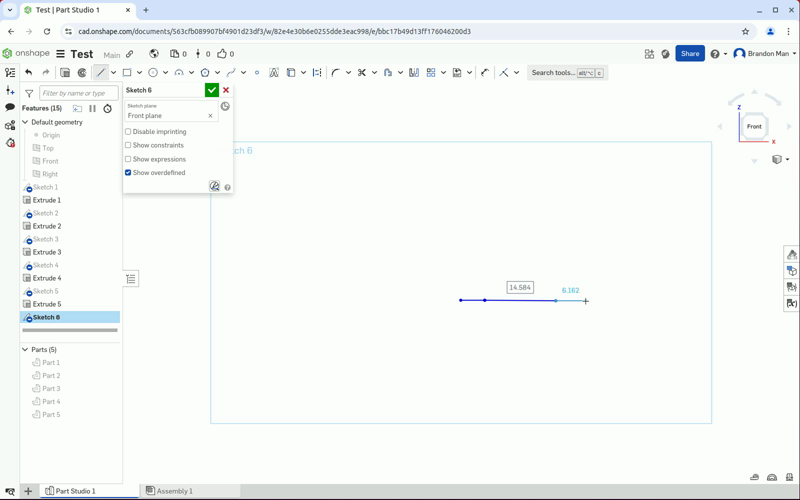
mouse_move(555, 264)
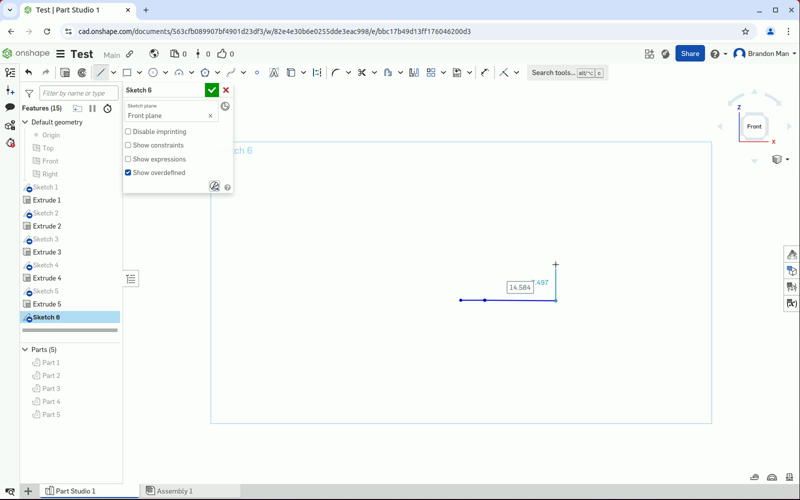
click(555, 264)
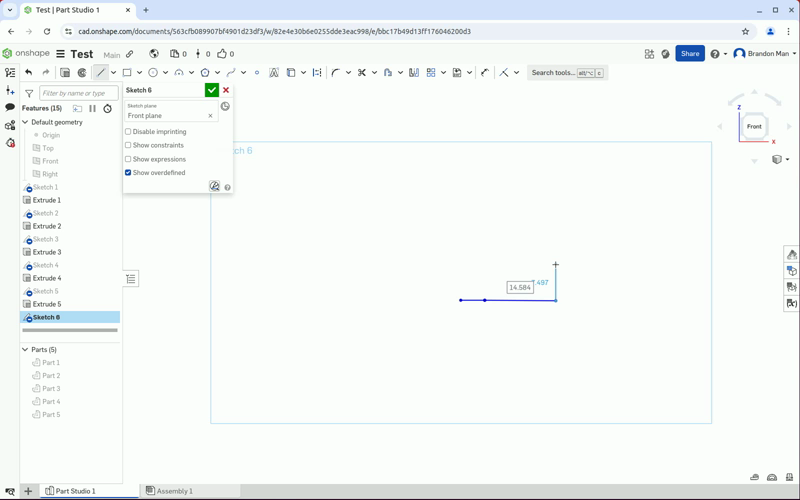
key_up(shift)
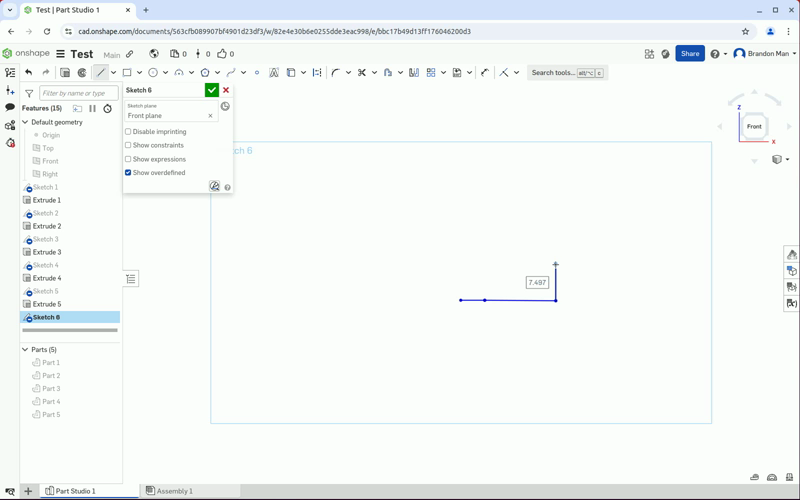
key_down(shift)
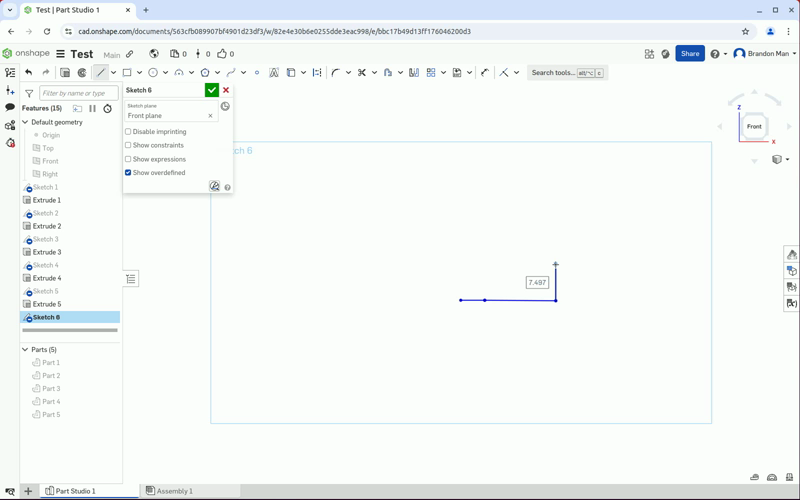
mouse_move(585, 264)
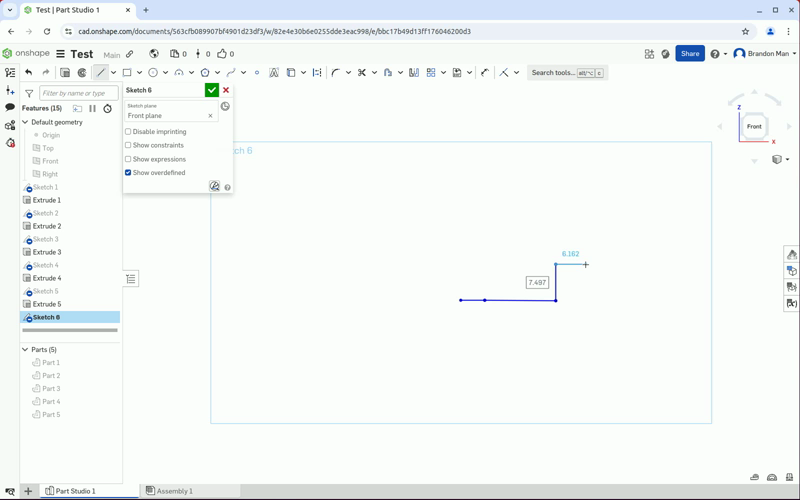
mouse_move(508, 264)
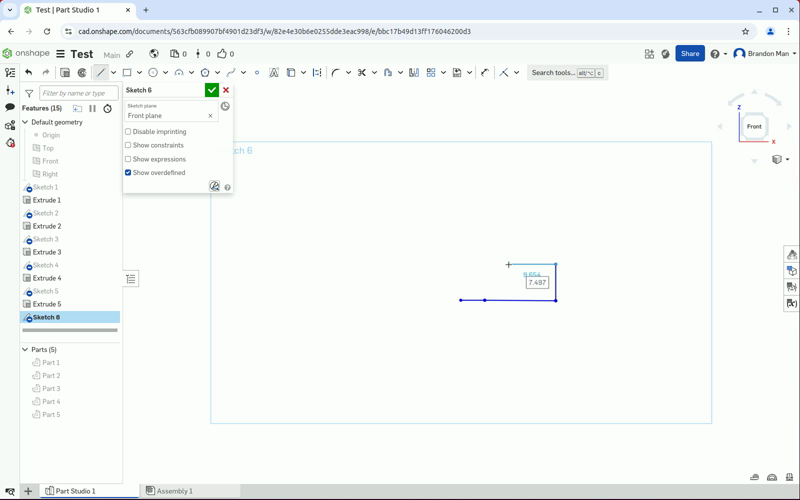
click(508, 264)
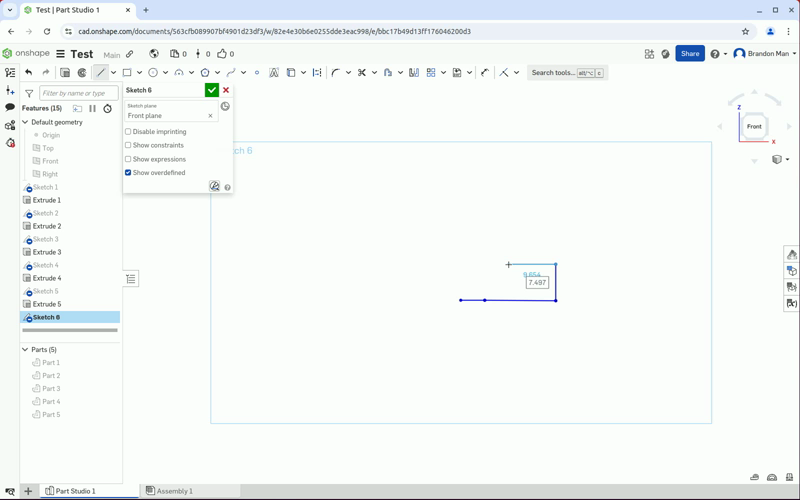
key_up(shift)
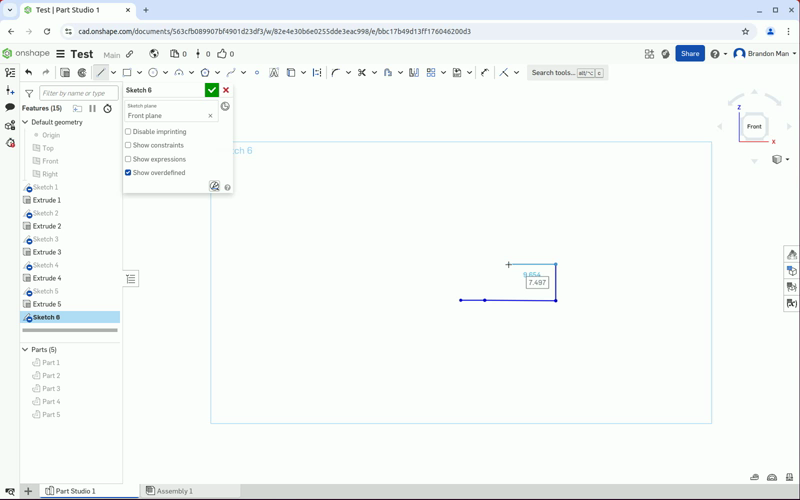
key_down(shift)
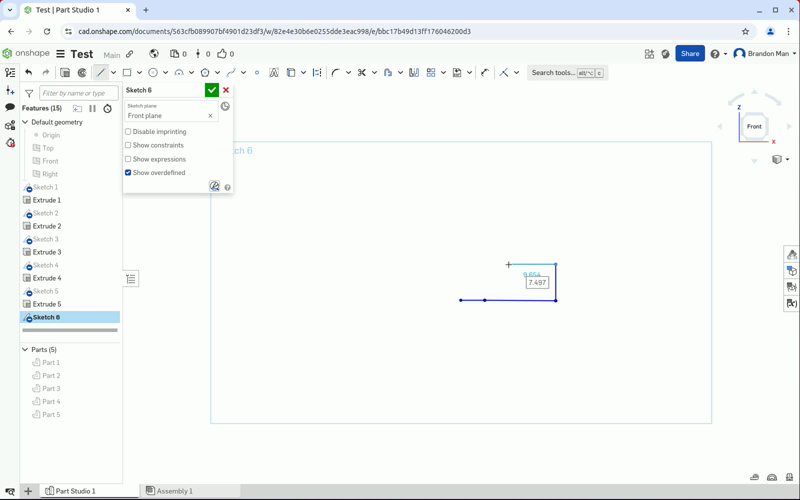
mouse_move(538, 264)
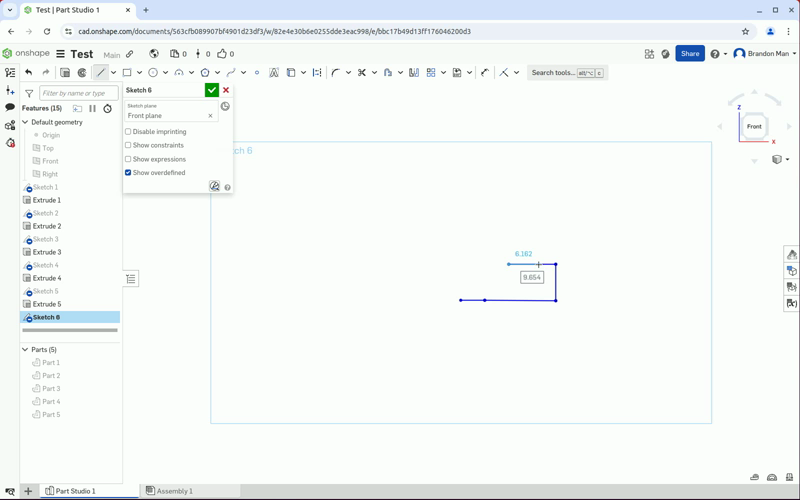
mouse_move(484, 264)
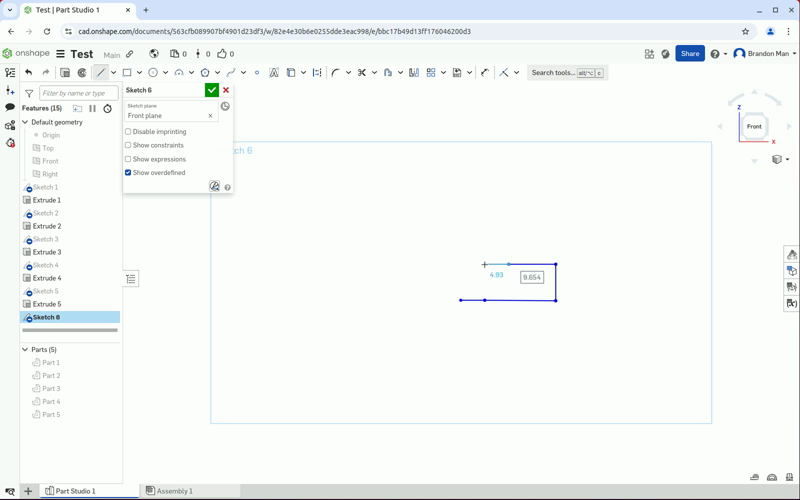
click(484, 264)
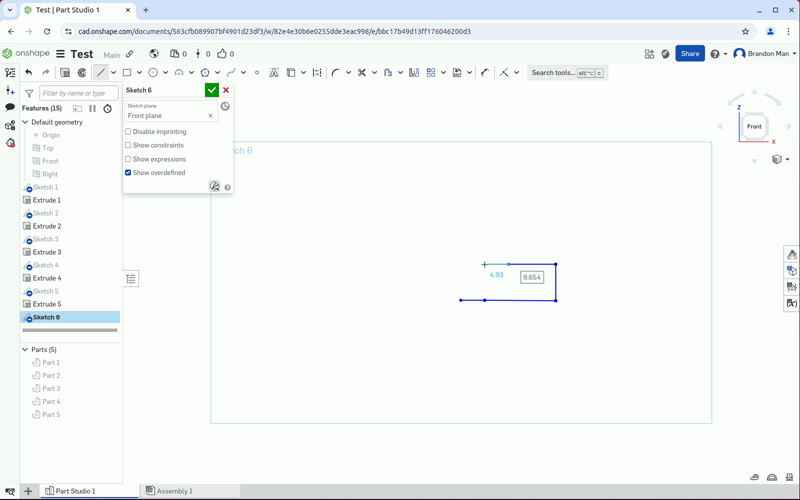
key_up(shift)
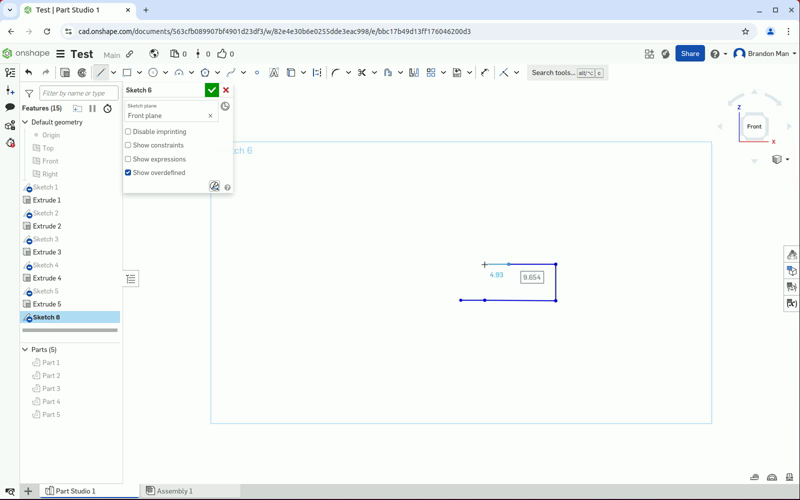
key_down(shift)
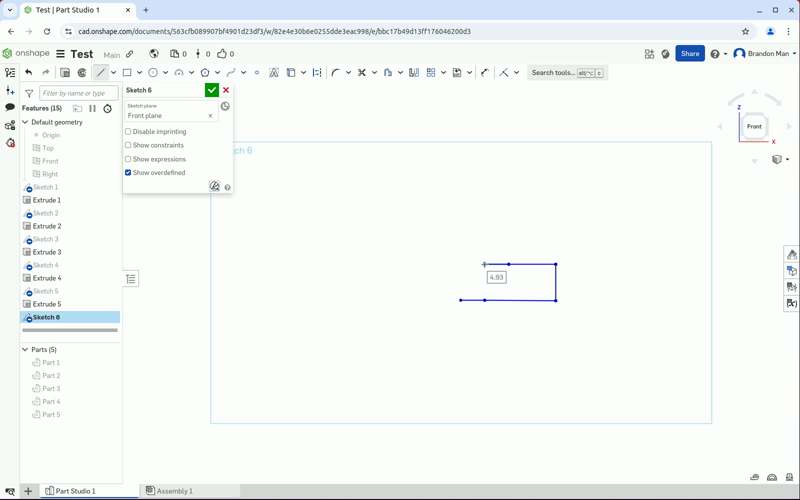
mouse_move(514, 264)
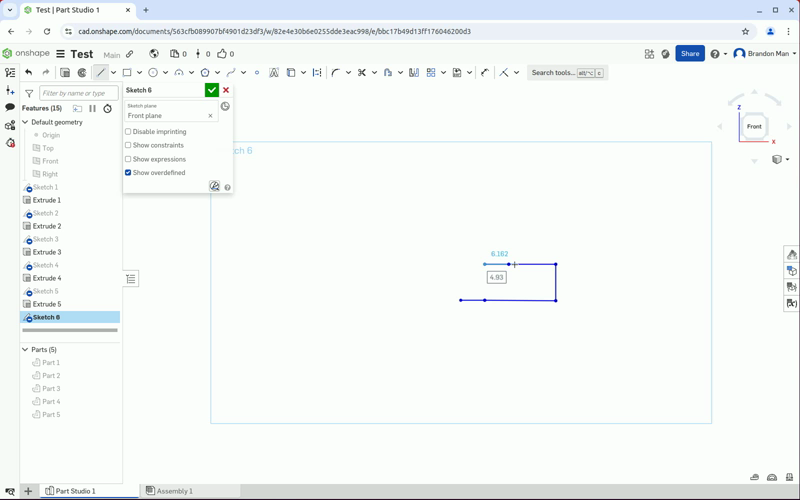
mouse_move(460, 264)
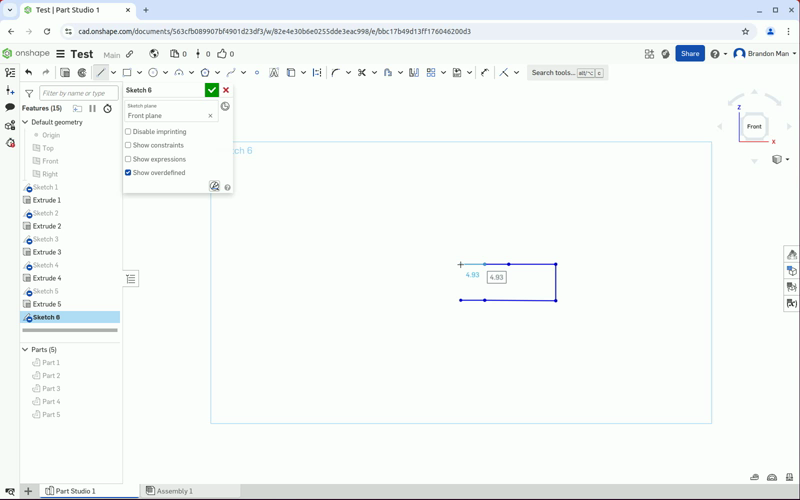
click(460, 264)
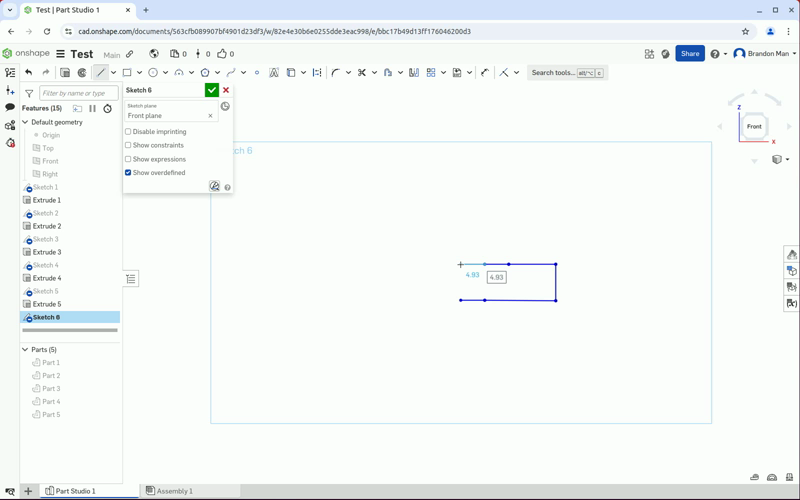
key_up(shift)
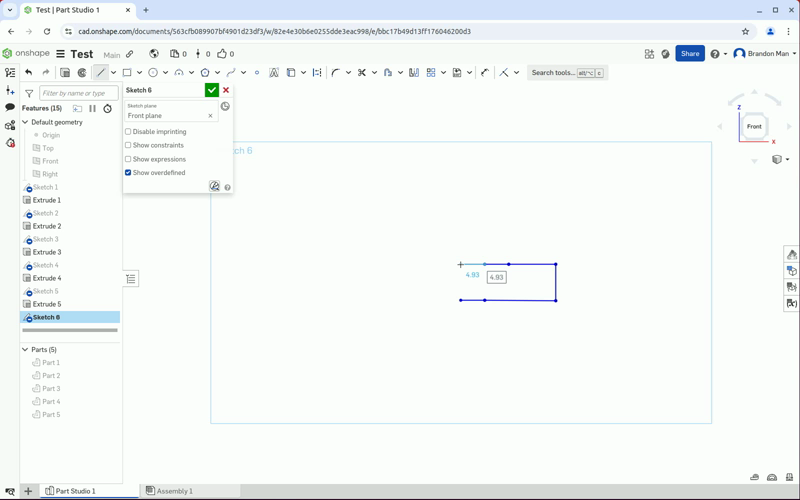
key_down(shift)
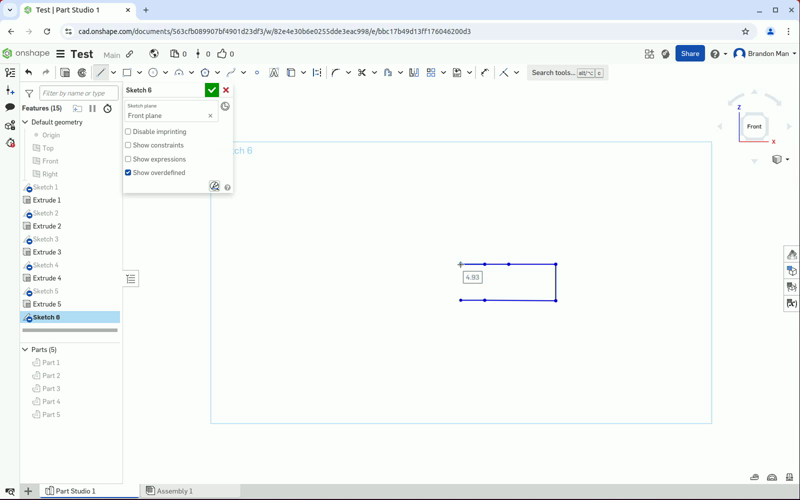
mouse_move(490, 264)
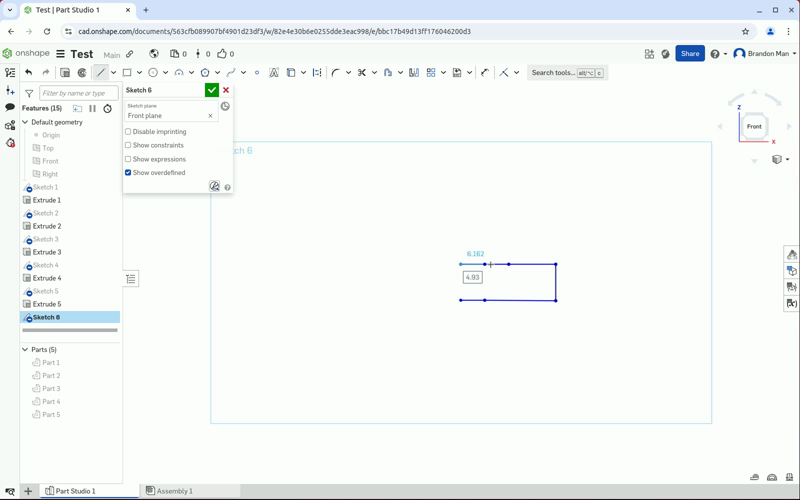
mouse_move(460, 282)
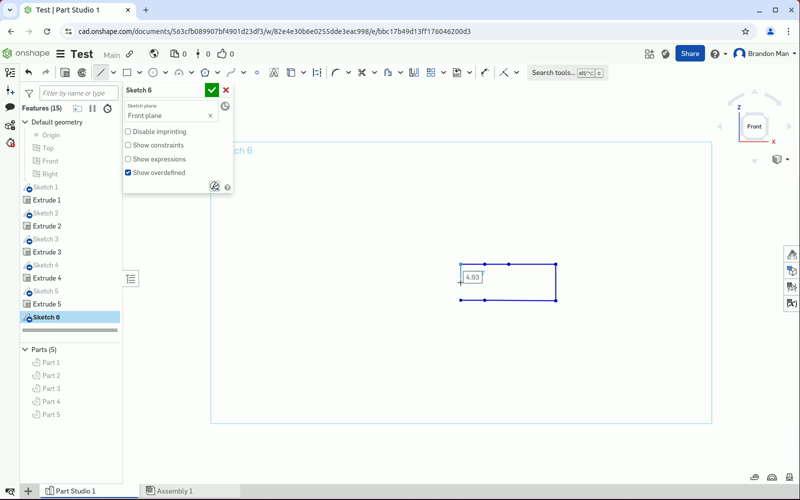
click(460, 282)
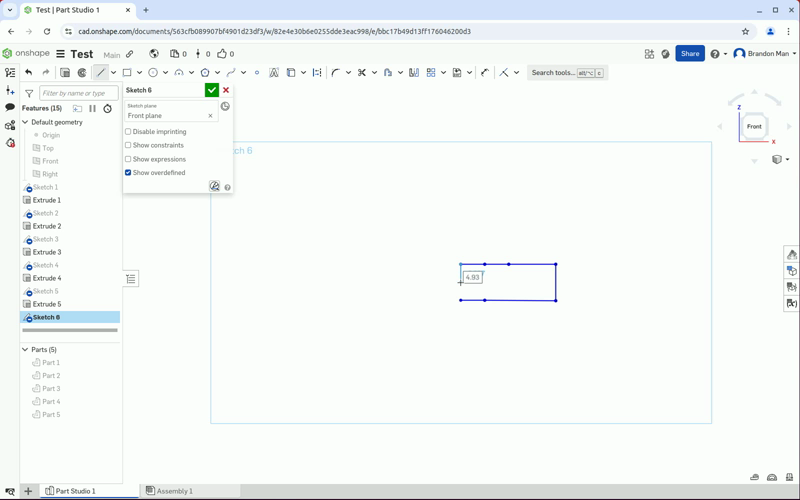
key_up(shift)
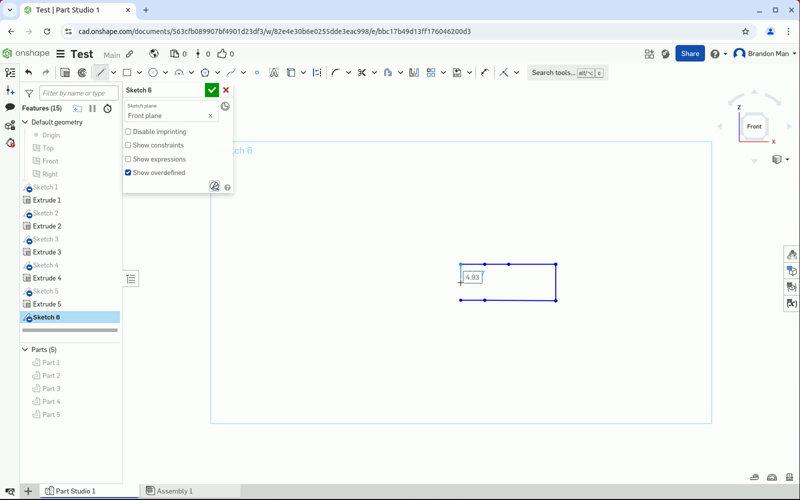
mouse_move(490, 282)
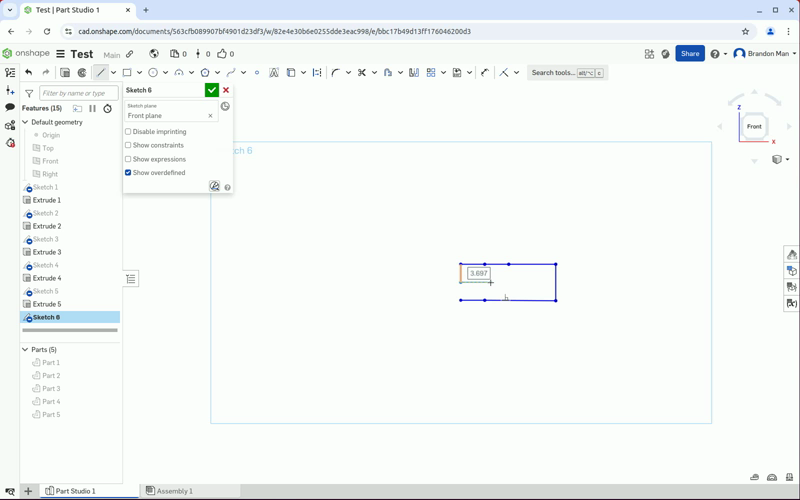
key_down(shift)
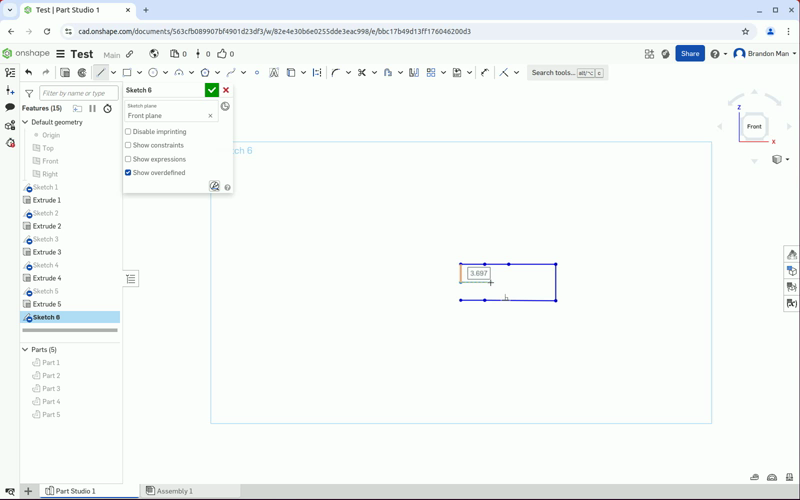
mouse_move(460, 300)
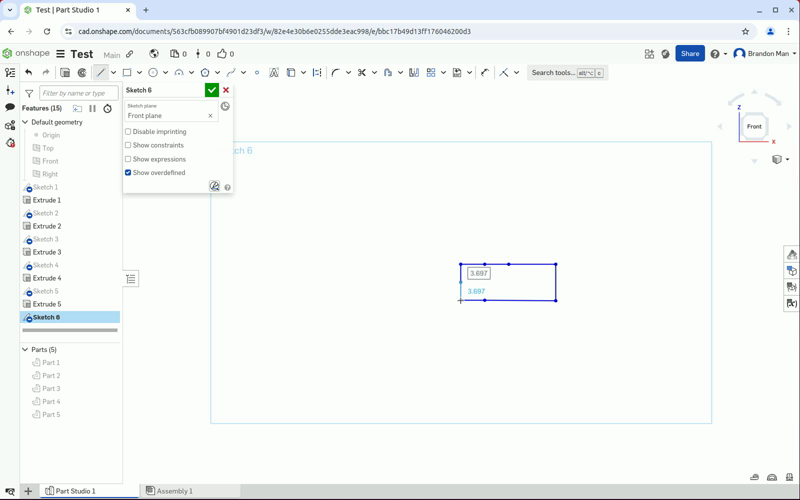
key_up(shift)
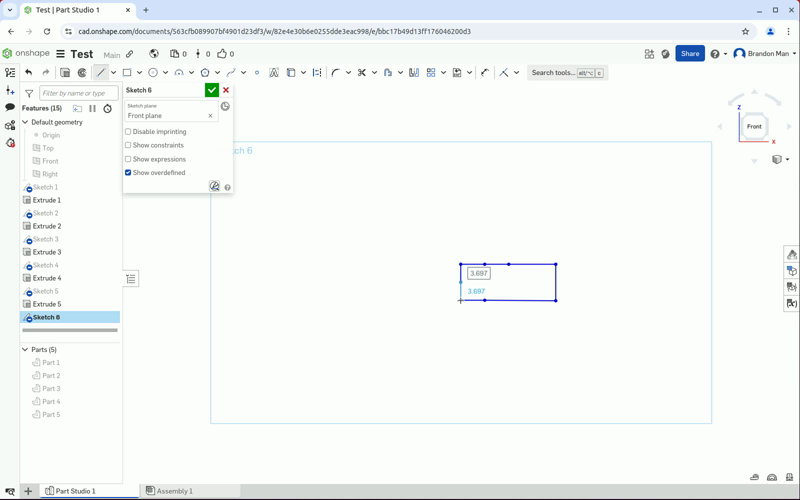
click(460, 300)
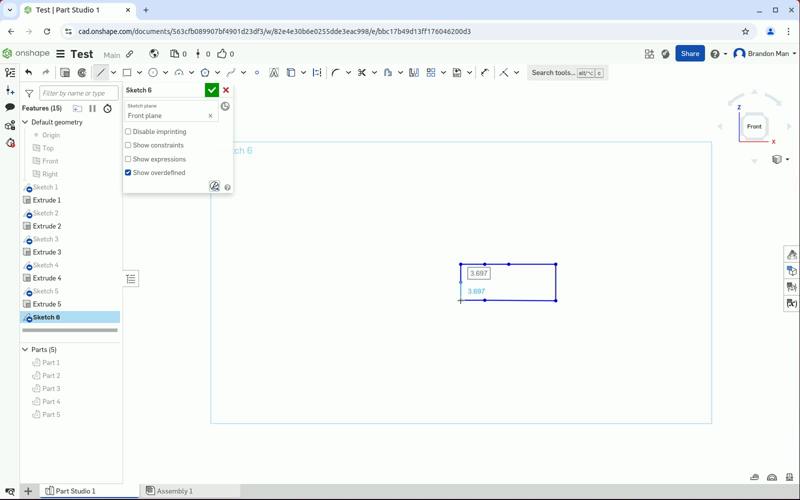
key(esc)
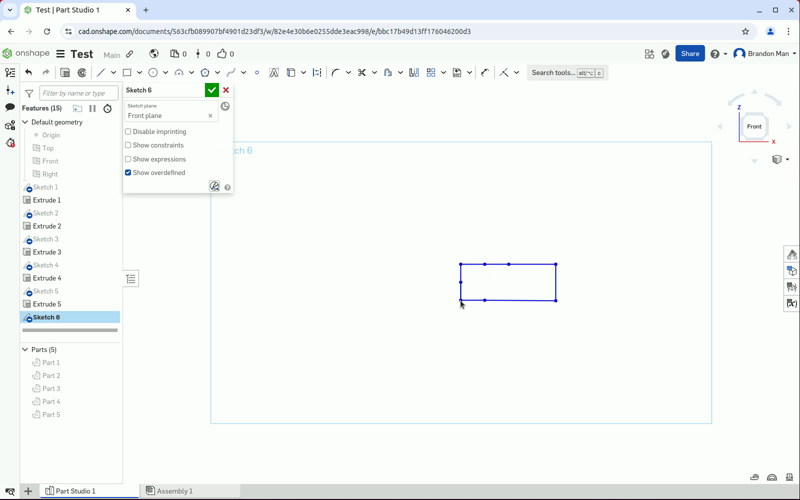
mouse_move(485, 295)
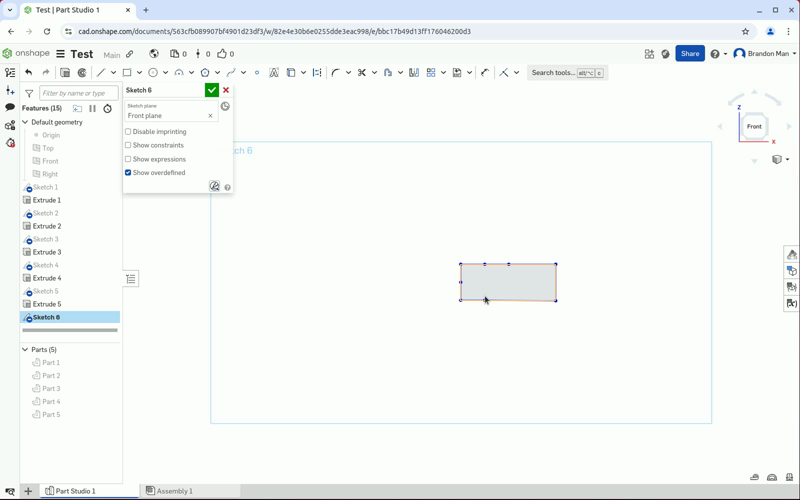
click(485, 295)
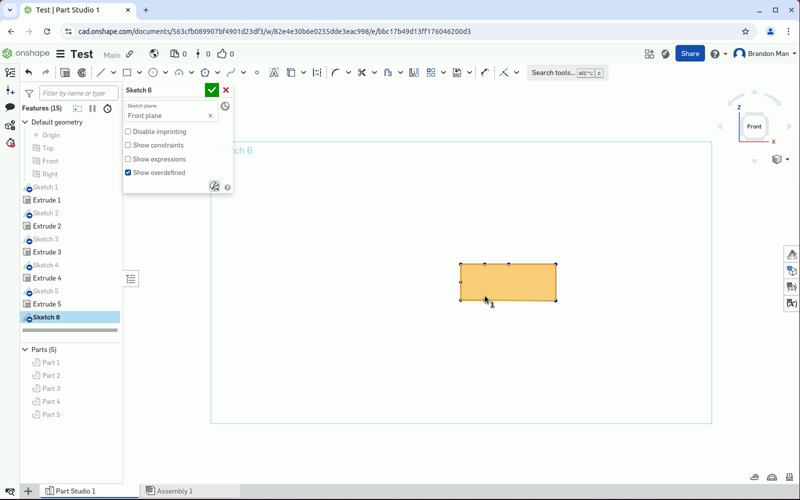
mouse_move(73, 352)
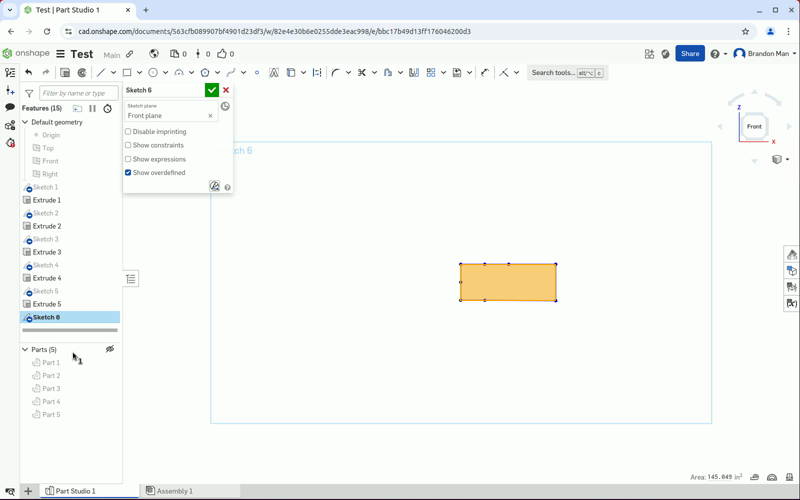
key(shift+y)
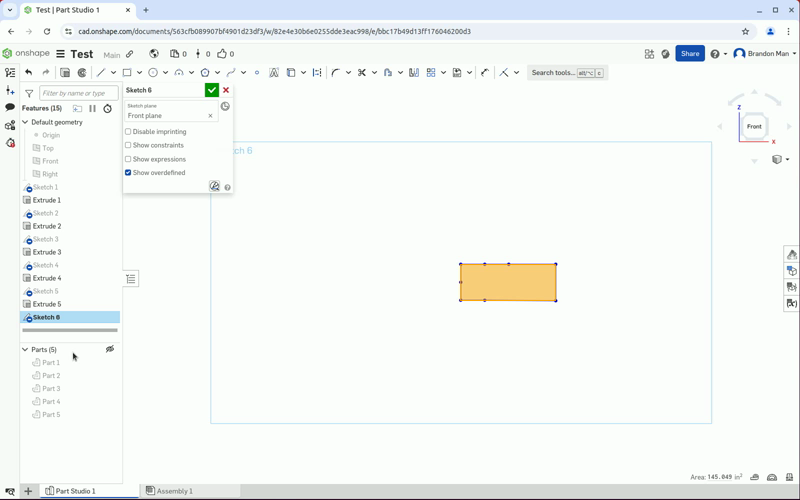
key(shift+e)
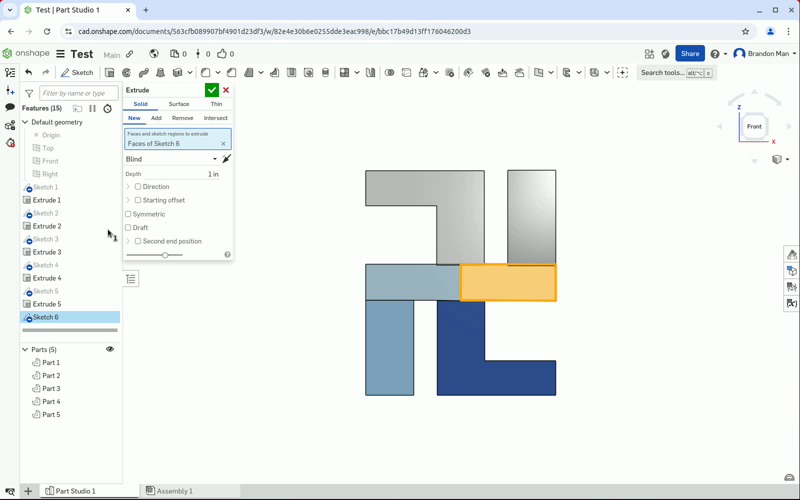
mouse_move(143, 106)
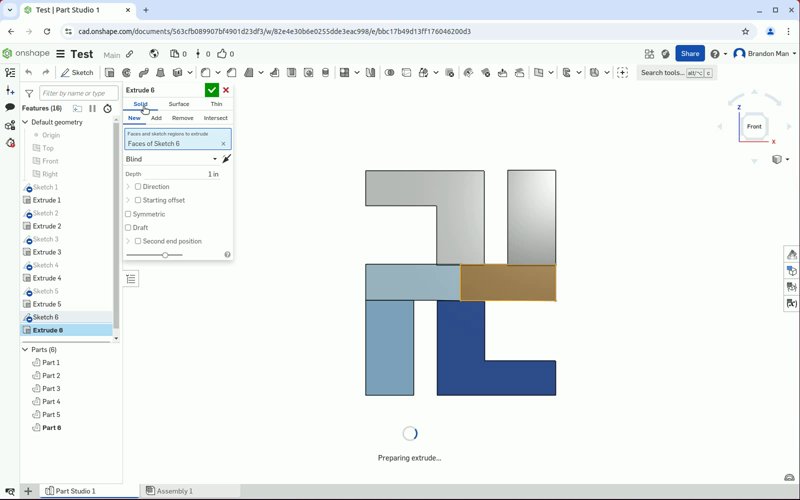
click(143, 106)
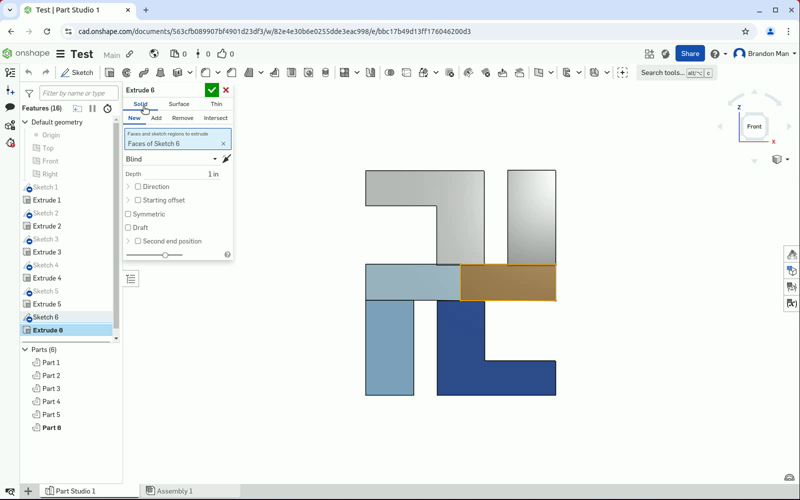
mouse_move(137, 120)
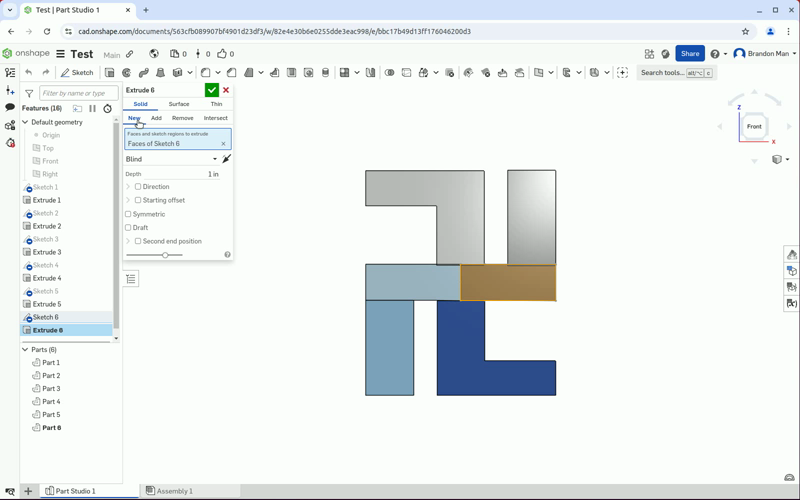
click(137, 120)
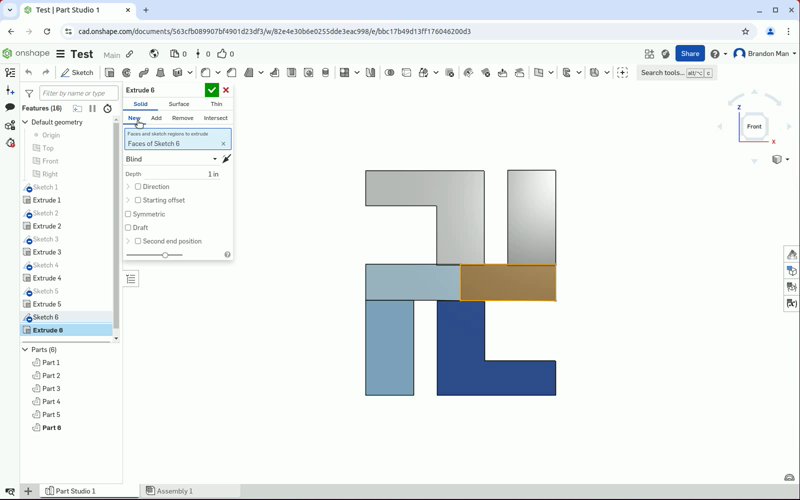
key(tab, 4)
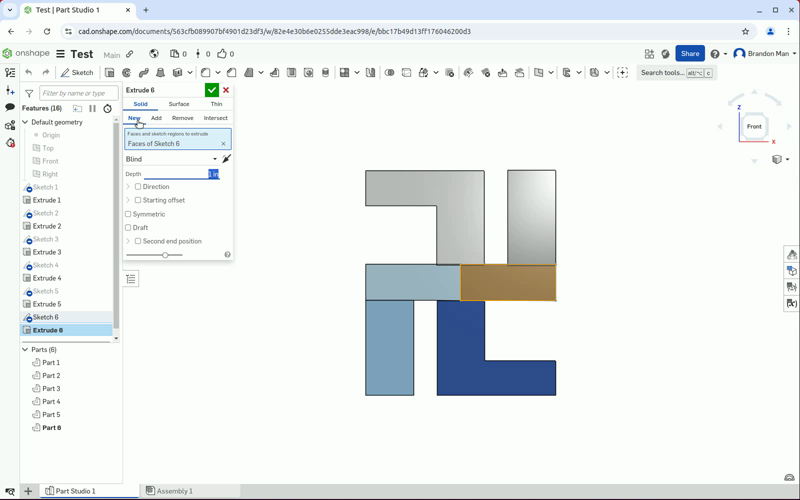
text(7.221)
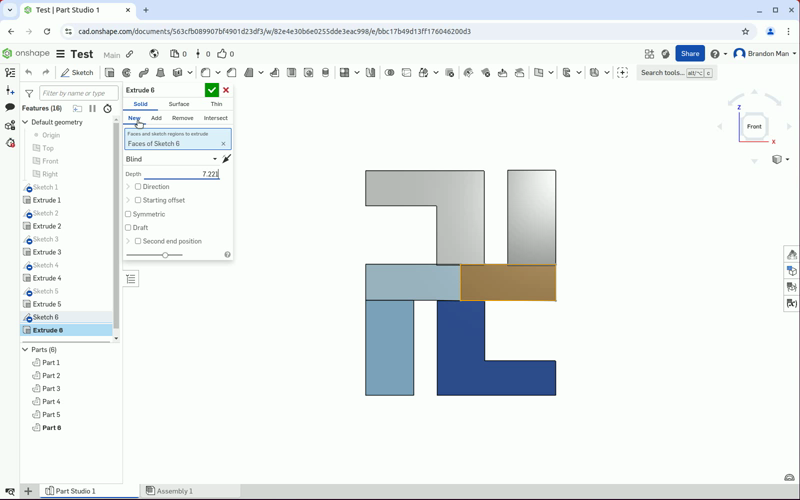
key(enter)
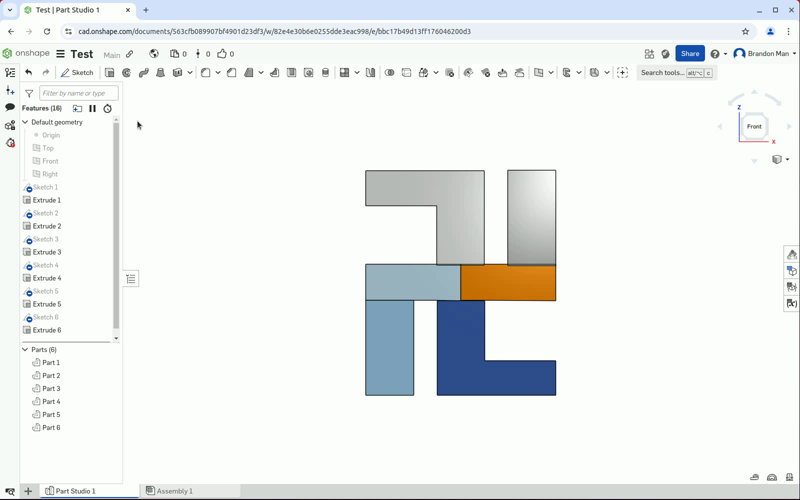
key(shift+h)
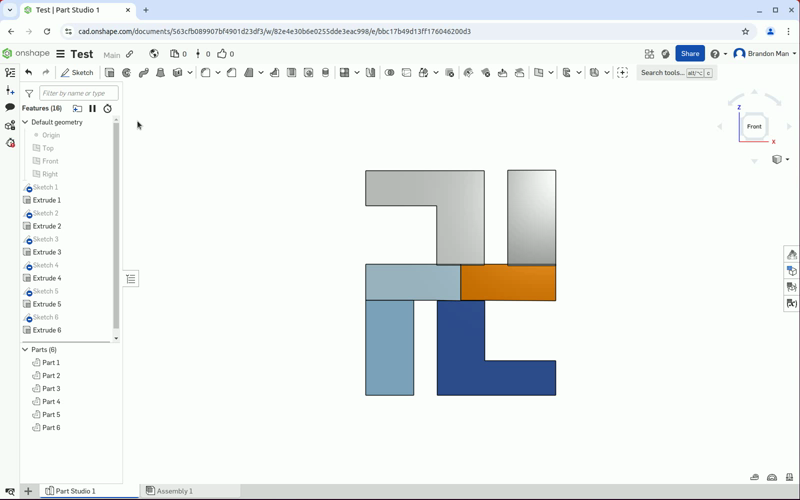
key(shift+h)
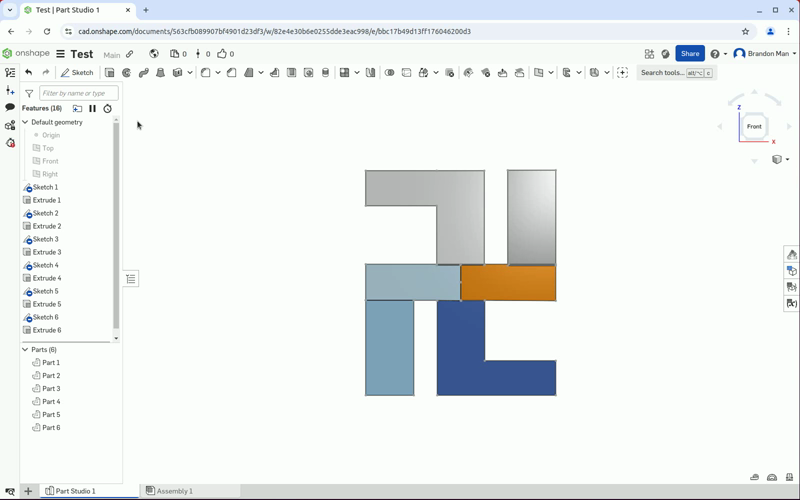
key(shift+7)
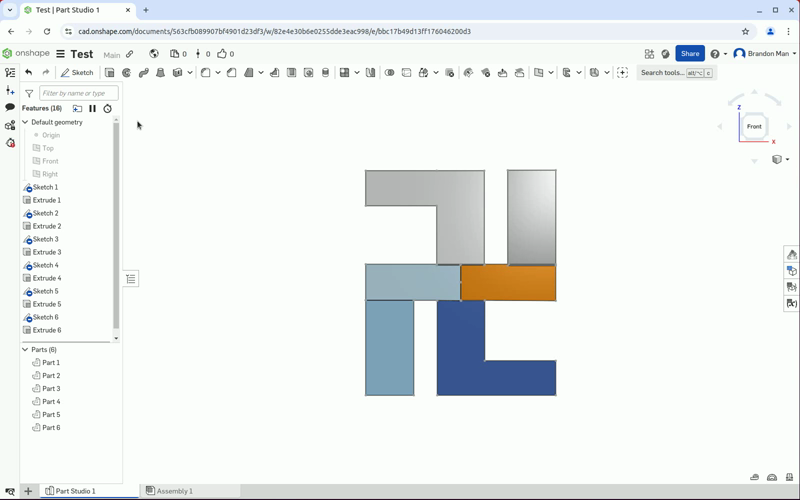
key(left, 2)
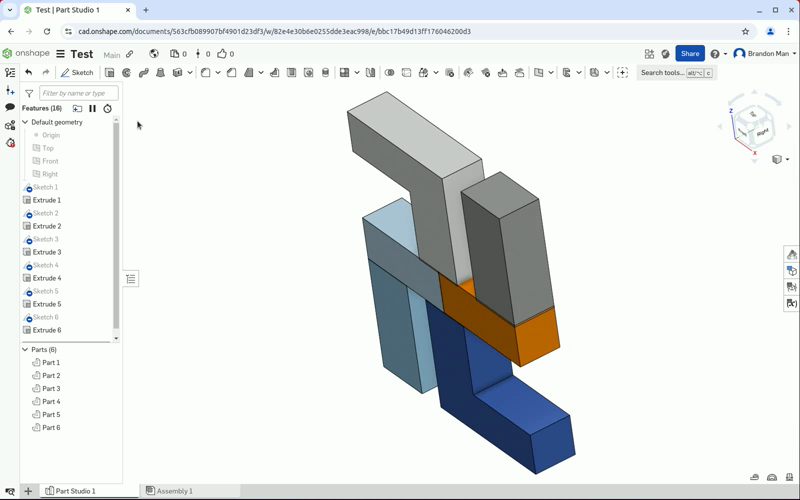
key(down, 2)
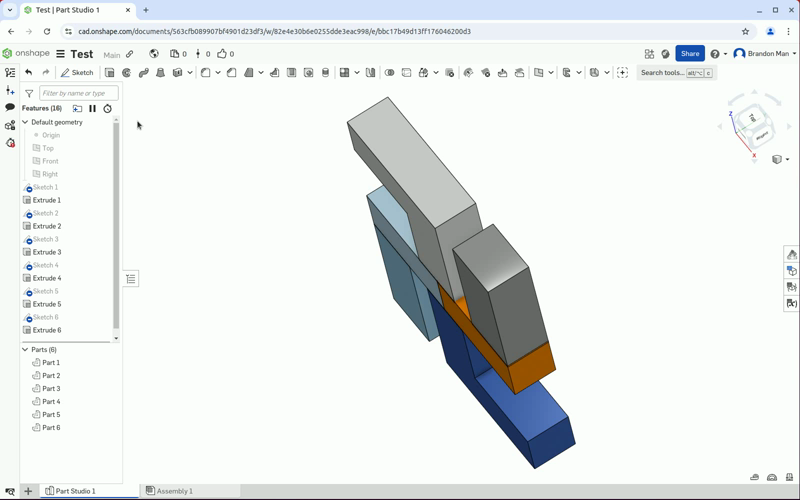
key(up, 2)
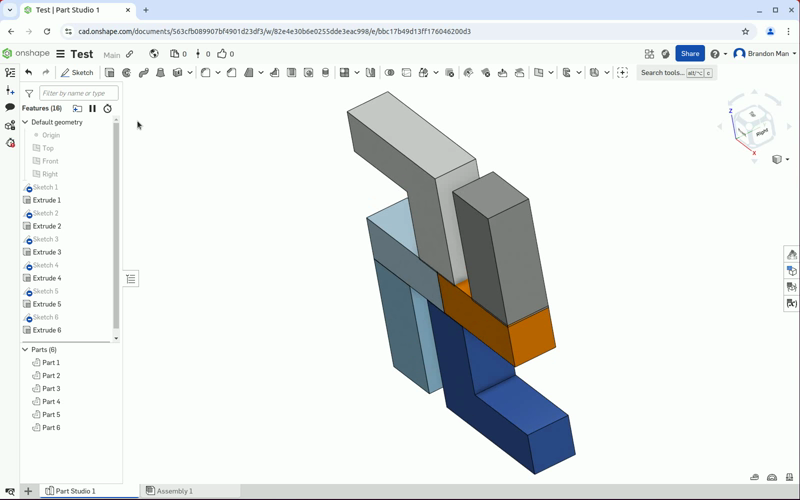
key(right, 2)
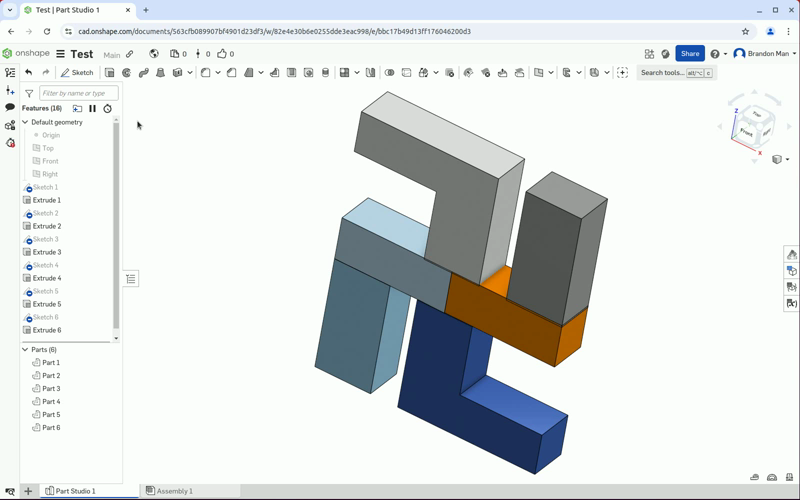
mouse_move(69, 189)
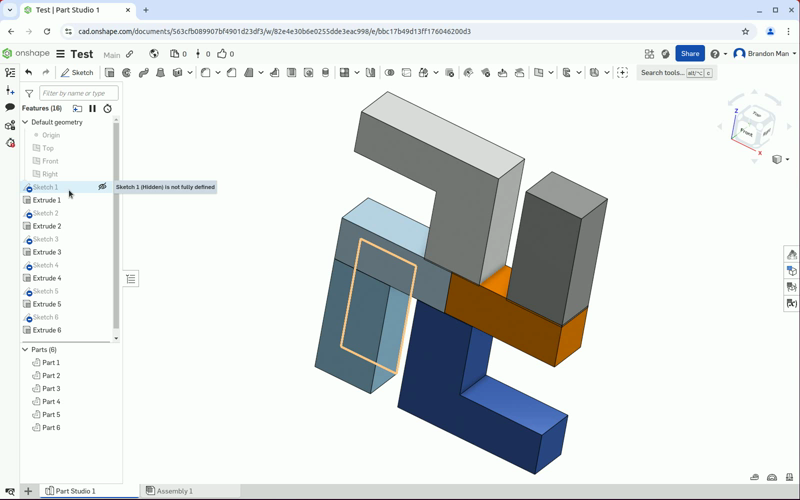
click(69, 189)